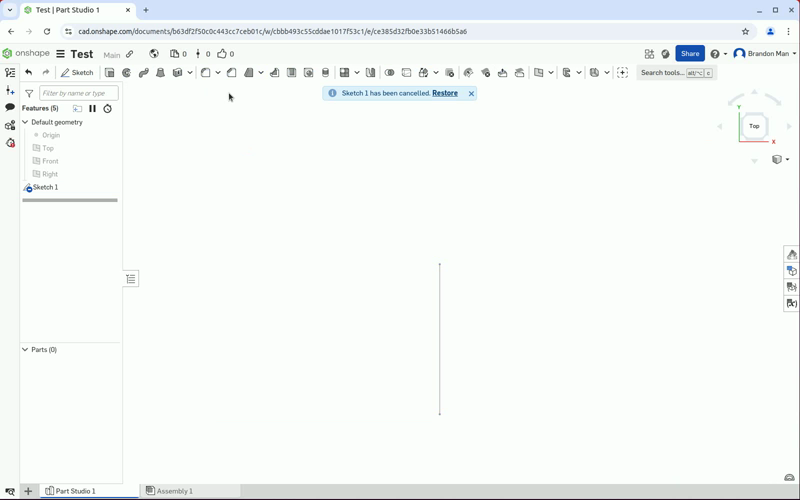
key(shift+h)
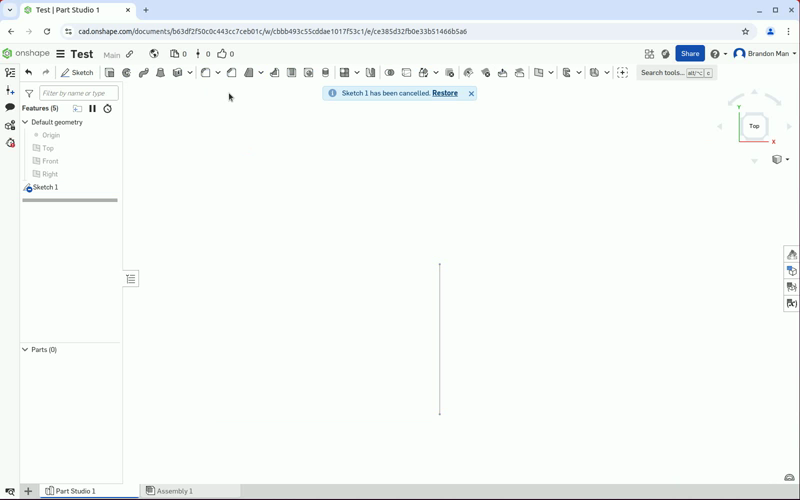
key(shift+s)
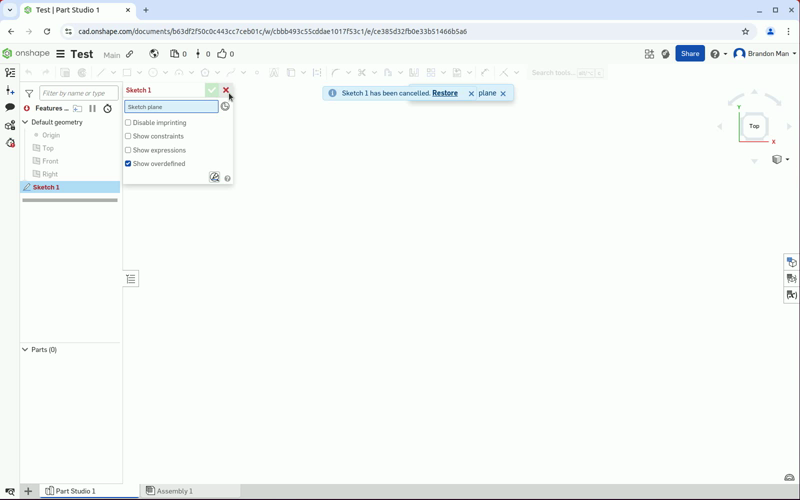
mouse_move(73, 150)
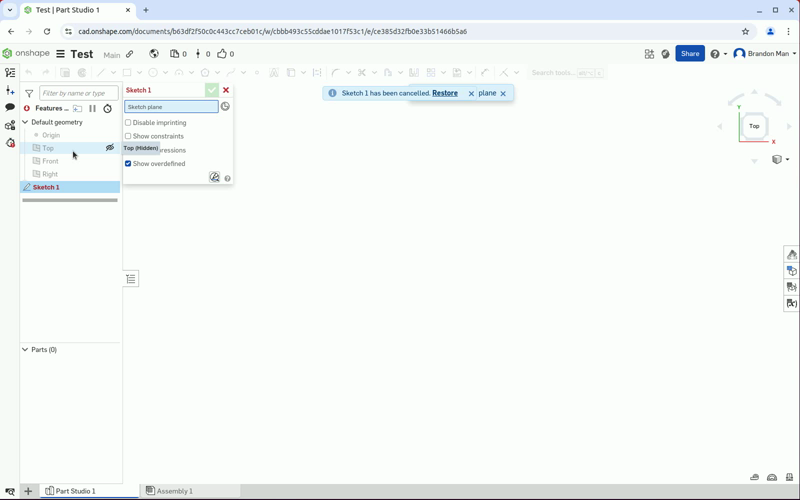
click(73, 150)
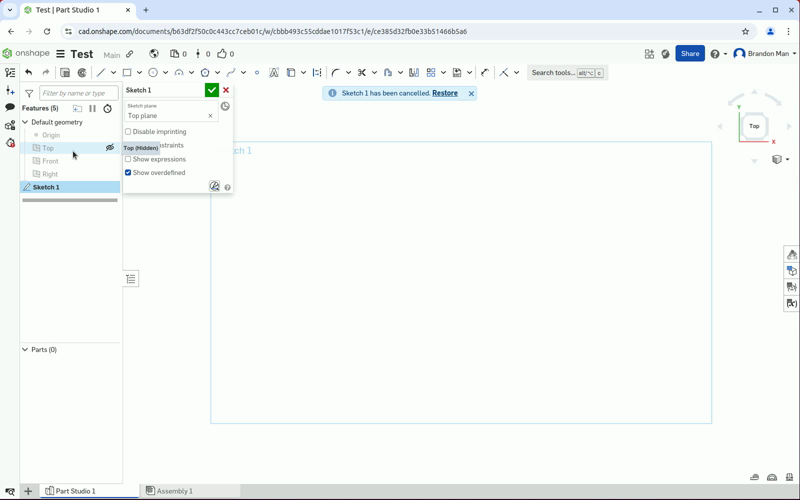
mouse_move(73, 352)
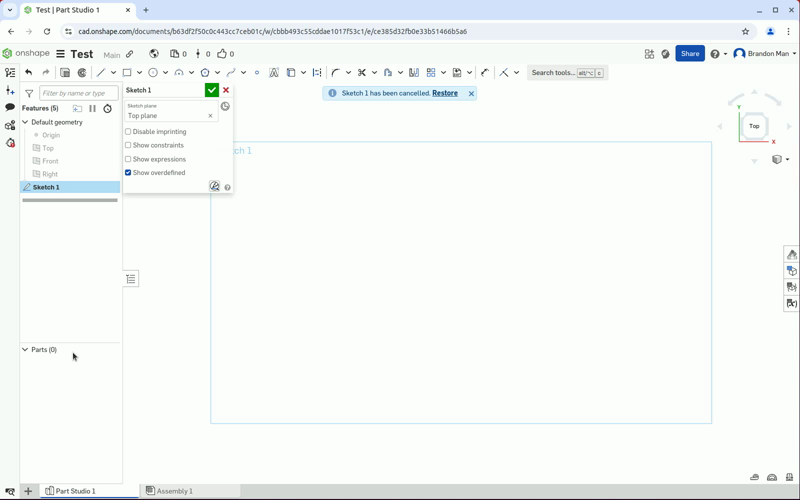
key(y)
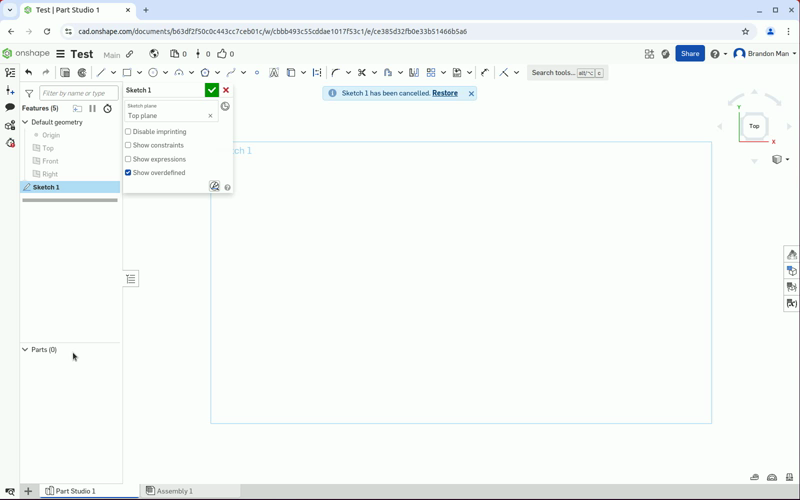
key(l)
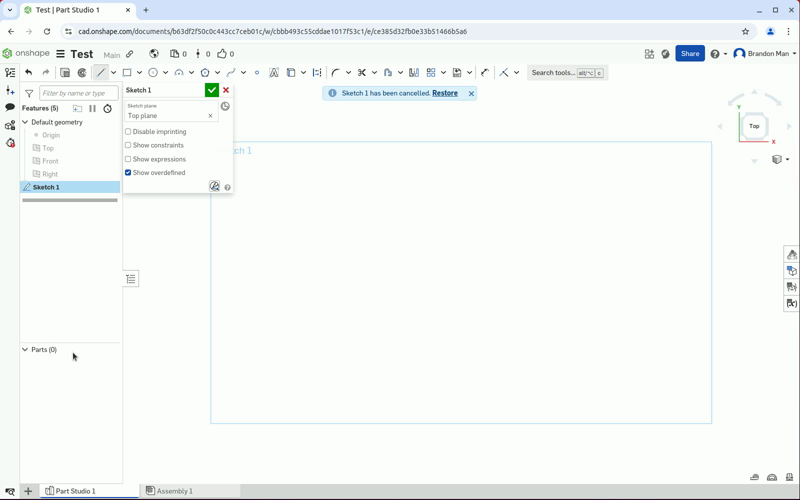
key_down(shift)
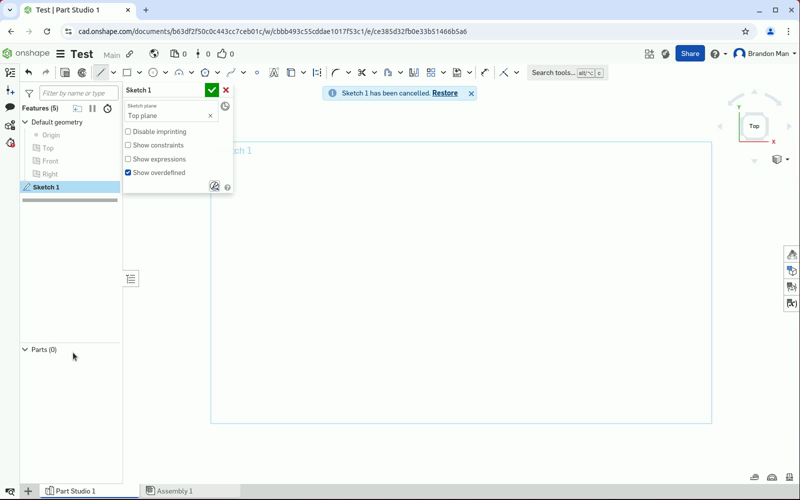
mouse_move(460, 282)
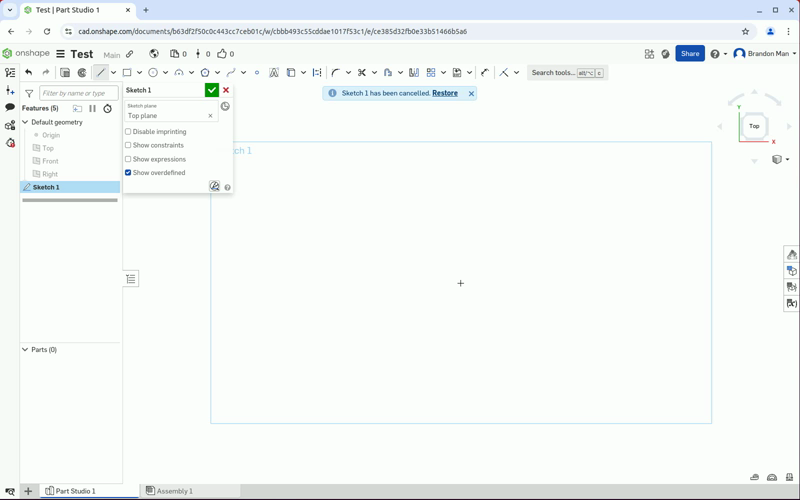
click(460, 282)
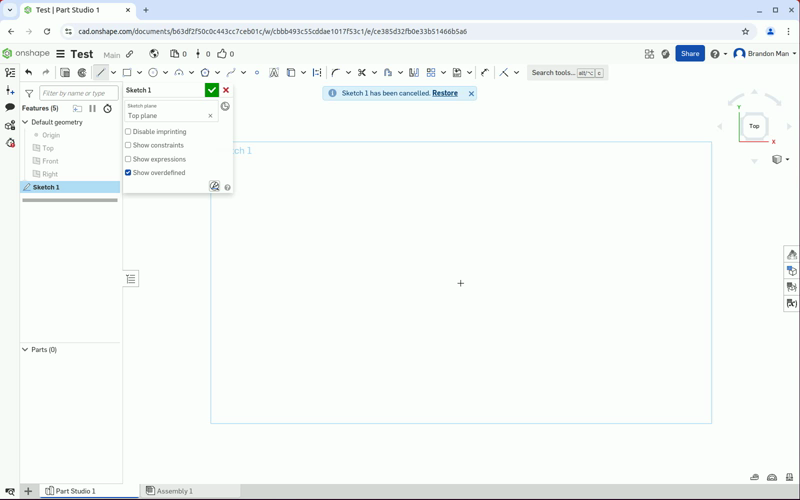
key_up(shift)
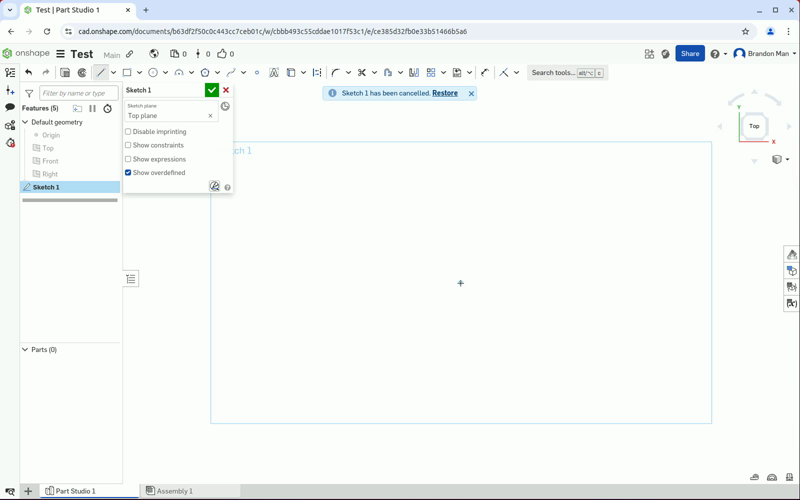
key_down(shift)
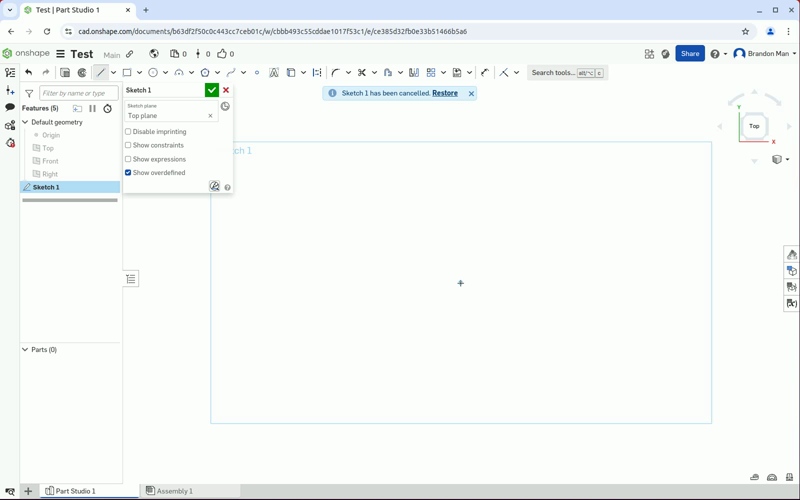
mouse_move(545, 282)
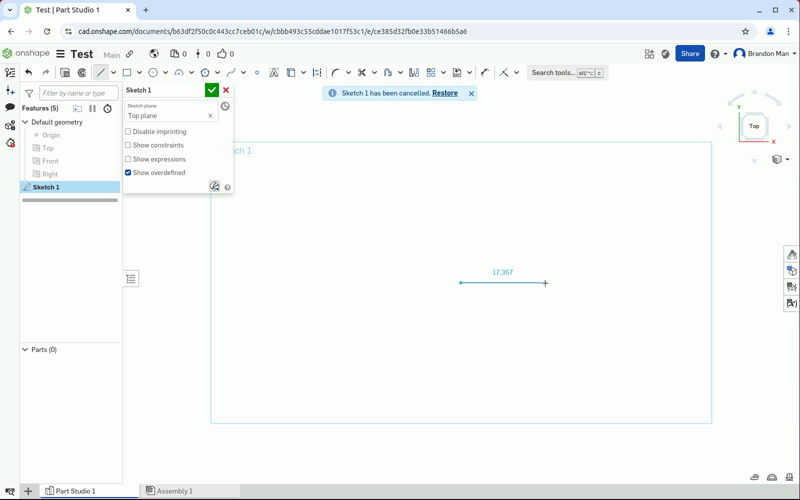
click(545, 282)
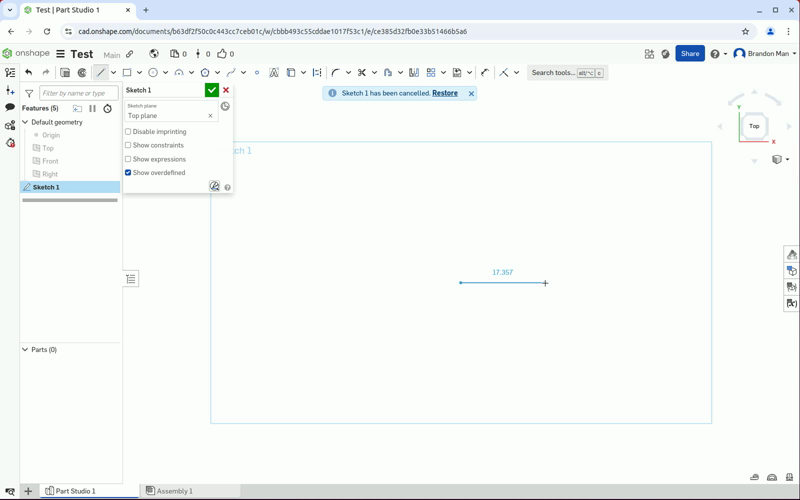
key_up(shift)
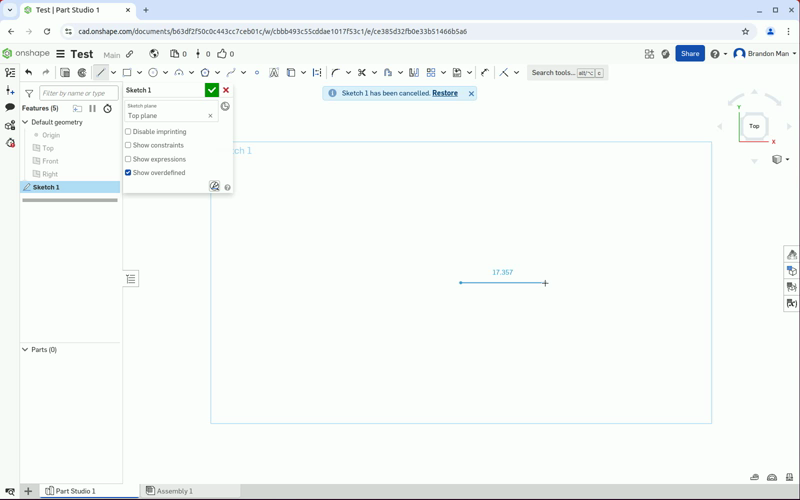
key_down(shift)
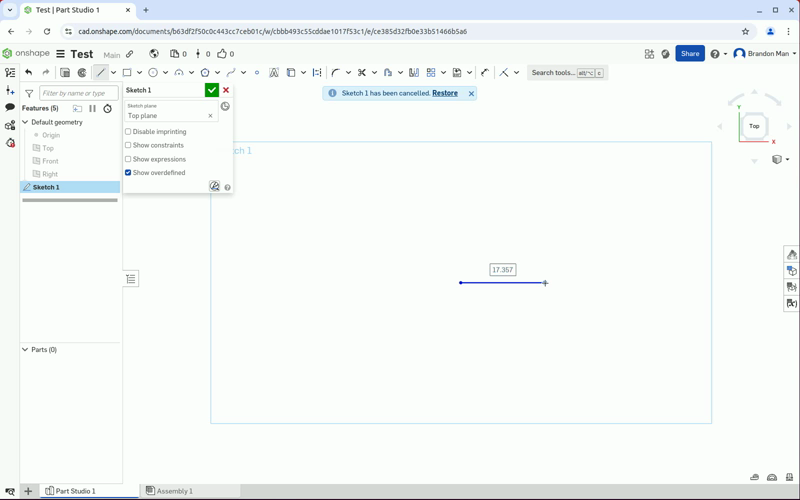
mouse_move(575, 282)
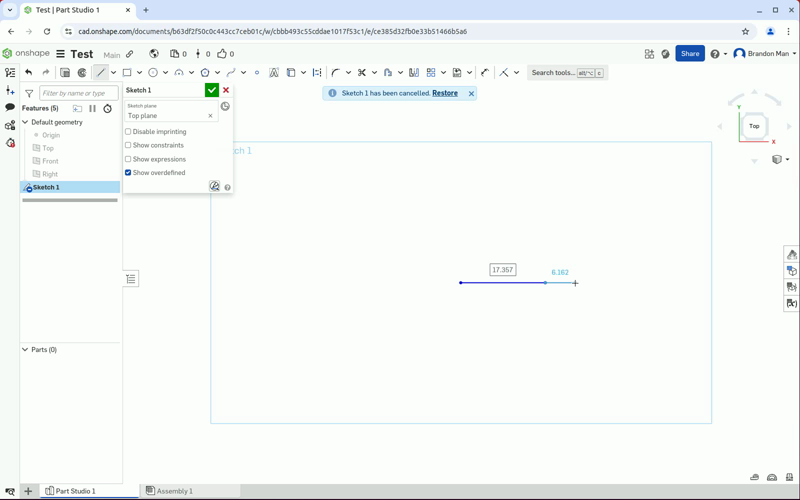
mouse_move(545, 230)
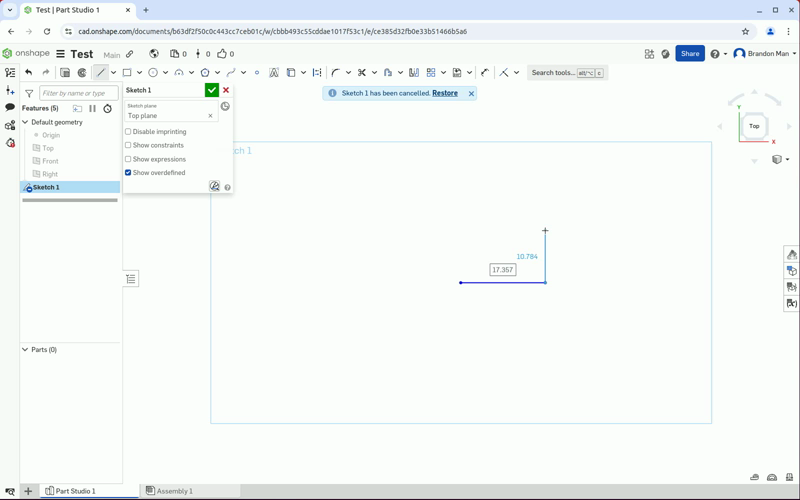
click(545, 230)
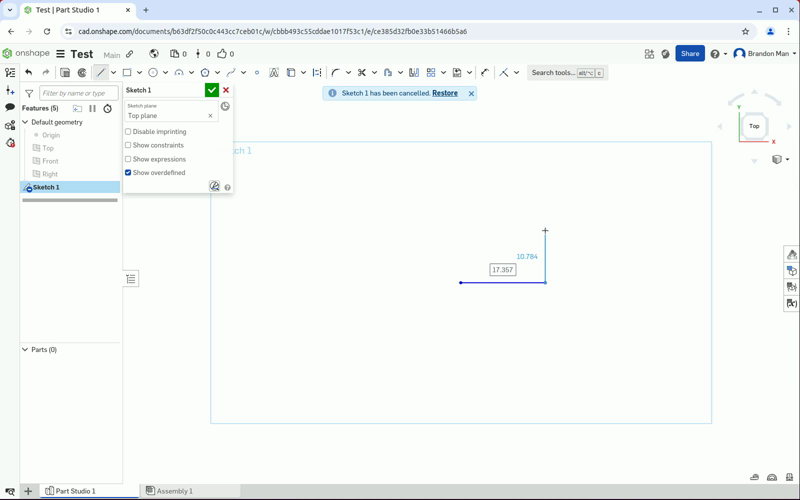
key_up(shift)
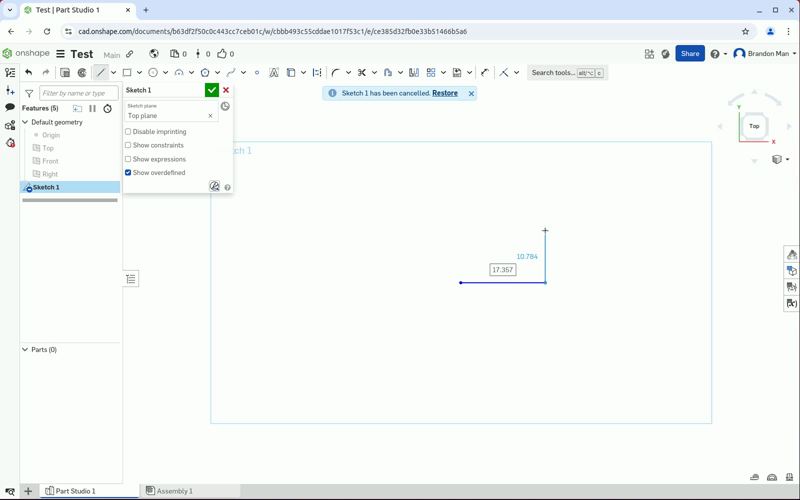
key_down(shift)
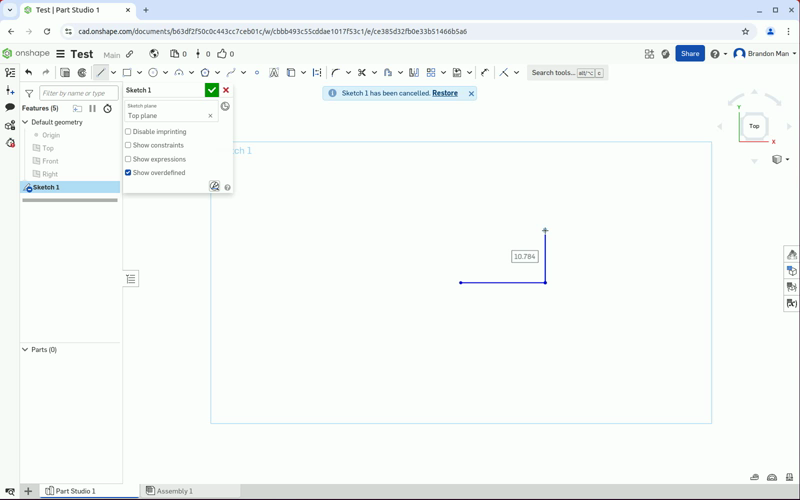
mouse_move(460, 230)
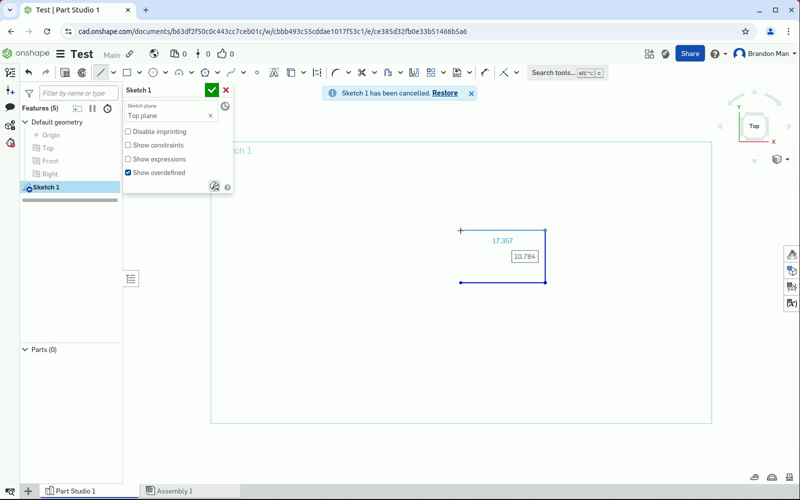
click(460, 230)
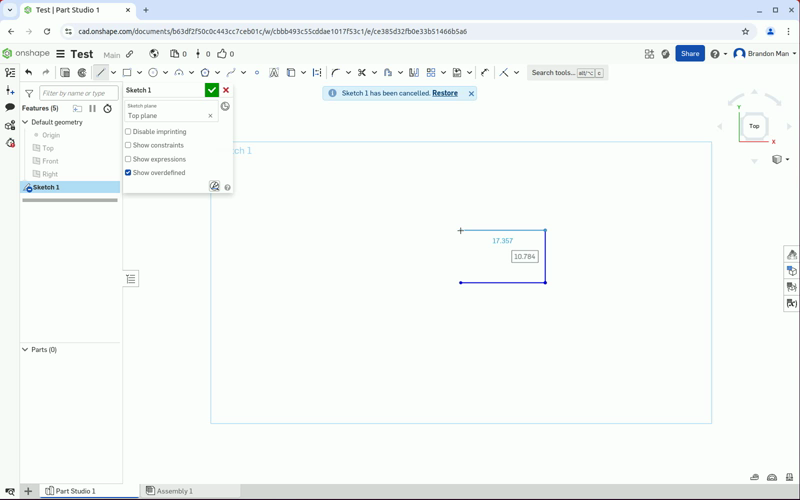
key_up(shift)
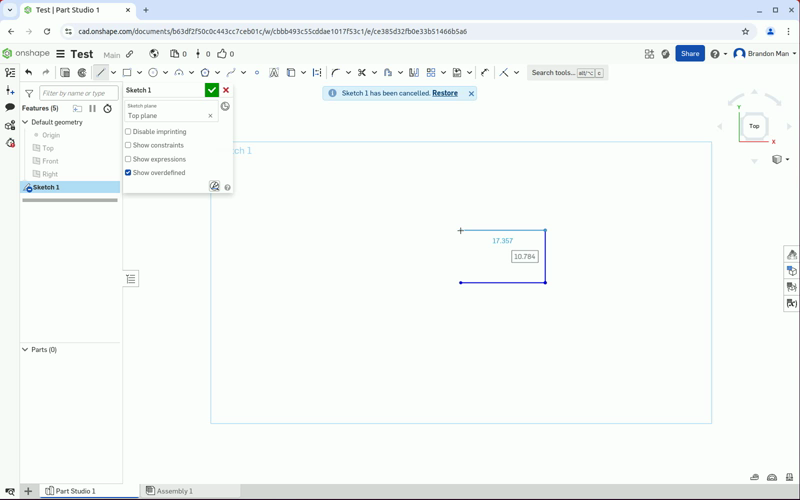
key_down(shift)
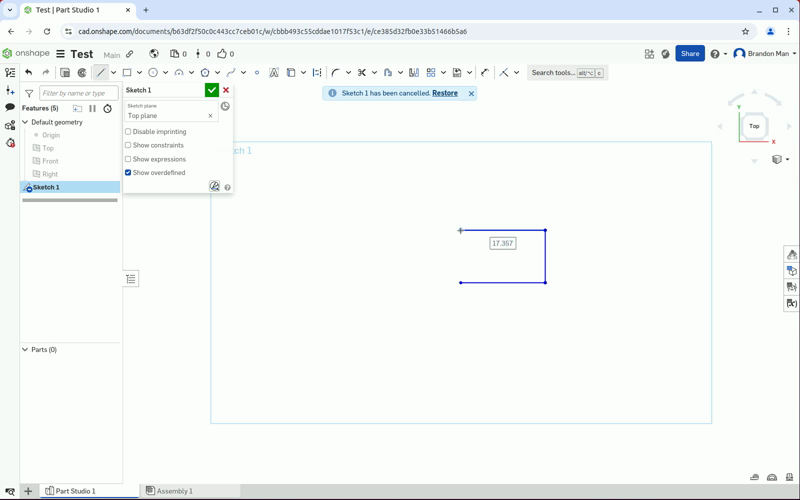
mouse_move(490, 230)
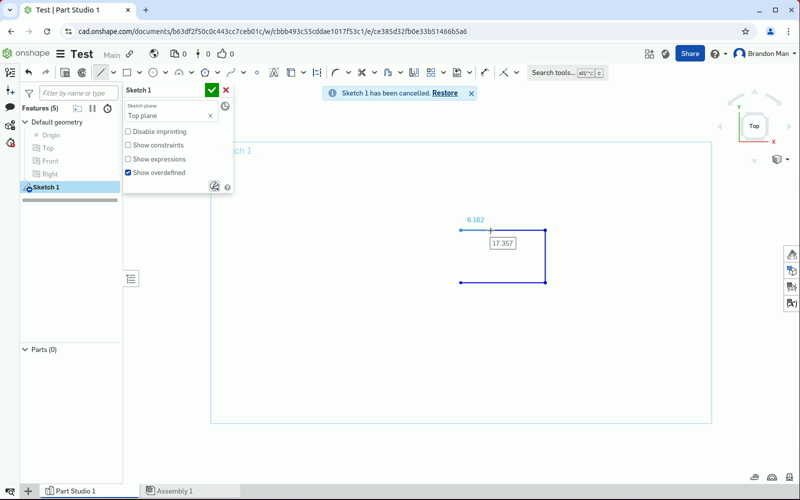
mouse_move(460, 256)
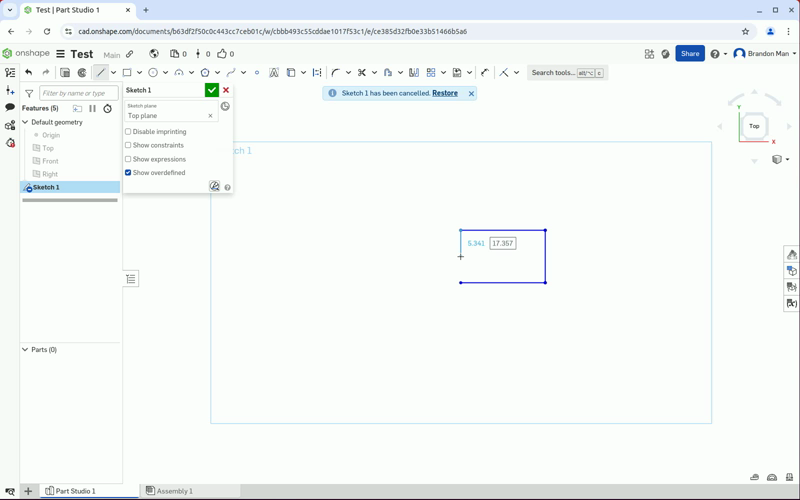
click(460, 256)
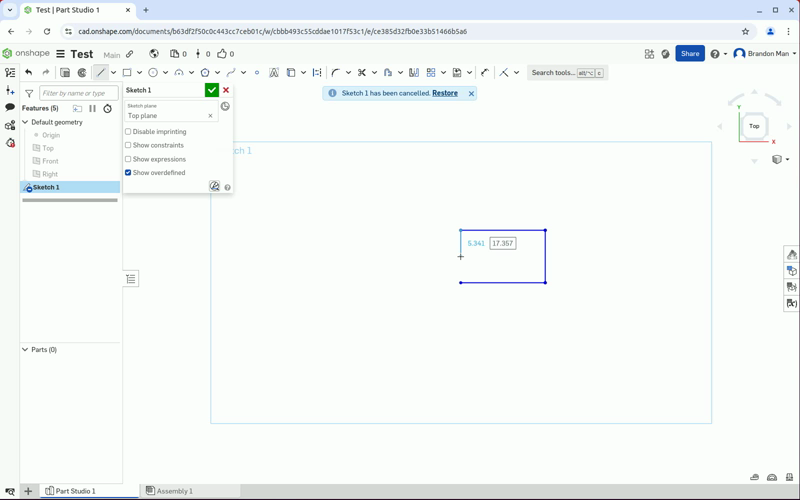
key_up(shift)
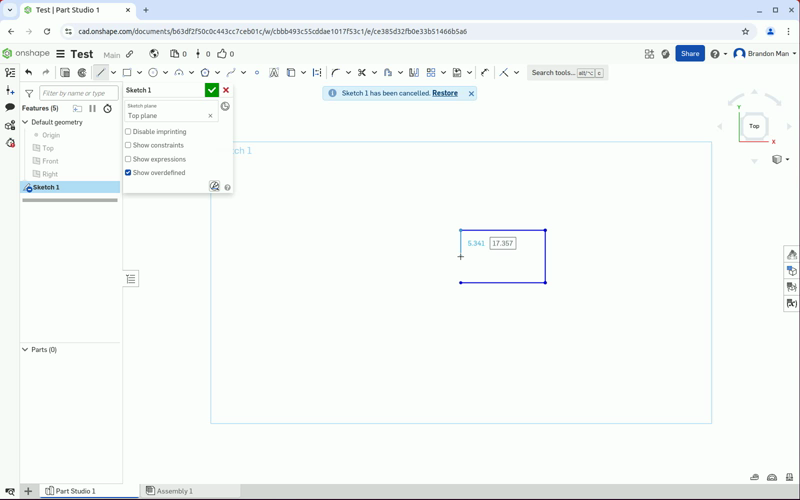
mouse_move(490, 256)
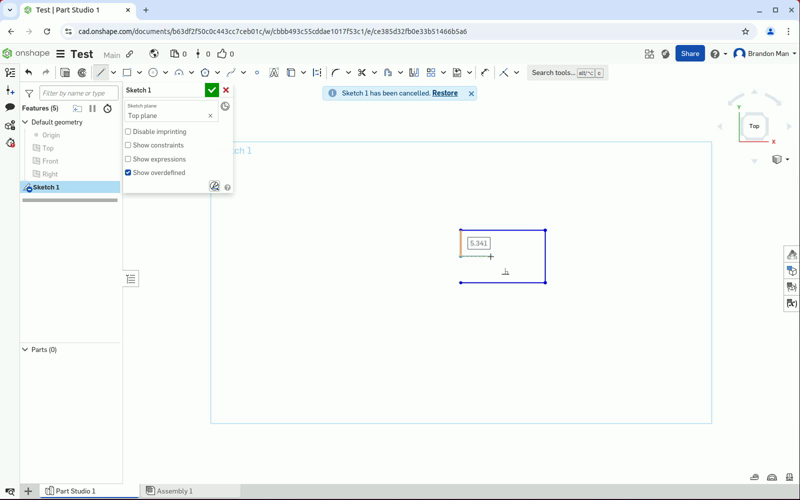
key_down(shift)
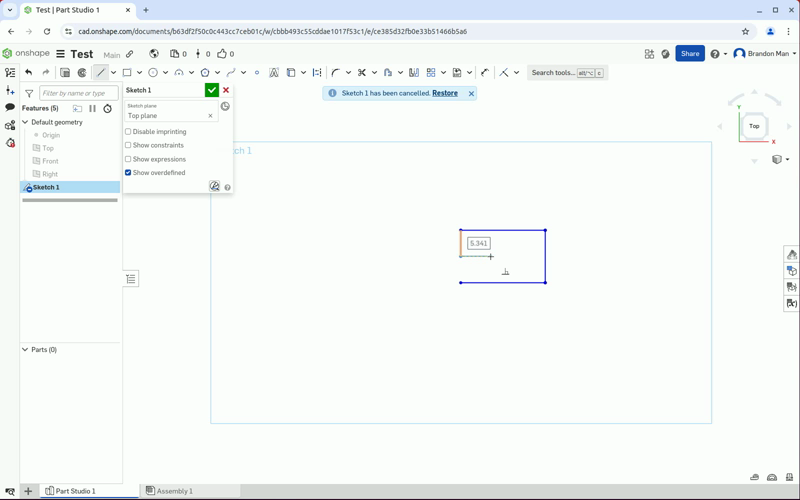
mouse_move(460, 282)
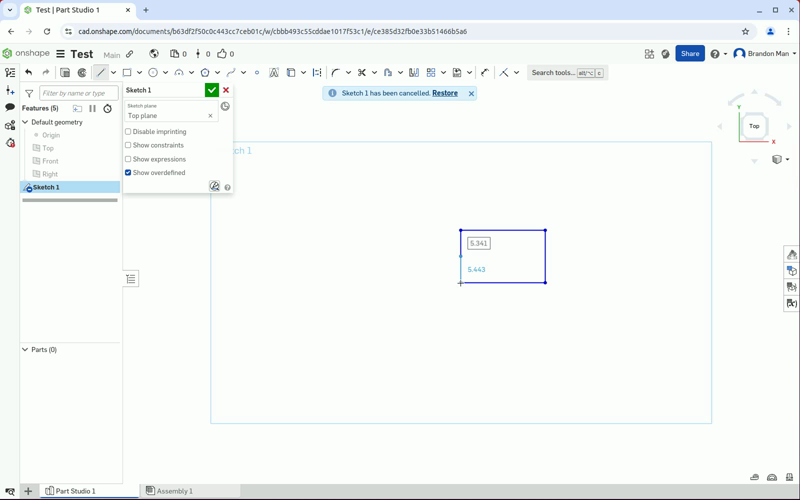
key_up(shift)
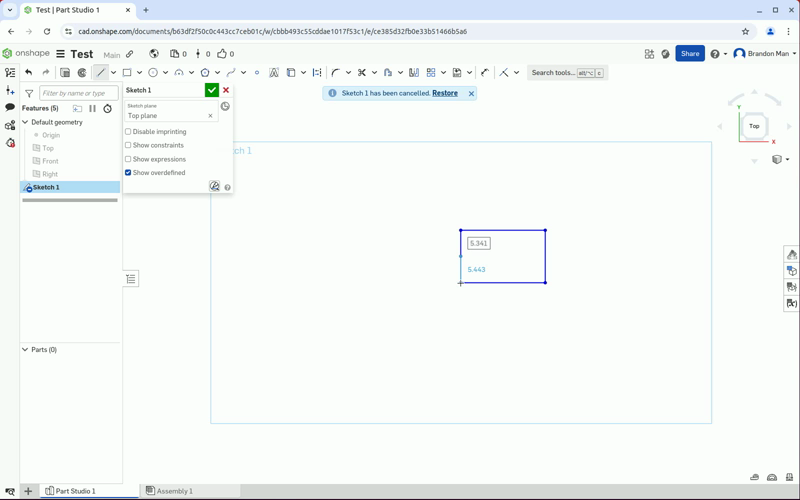
click(460, 282)
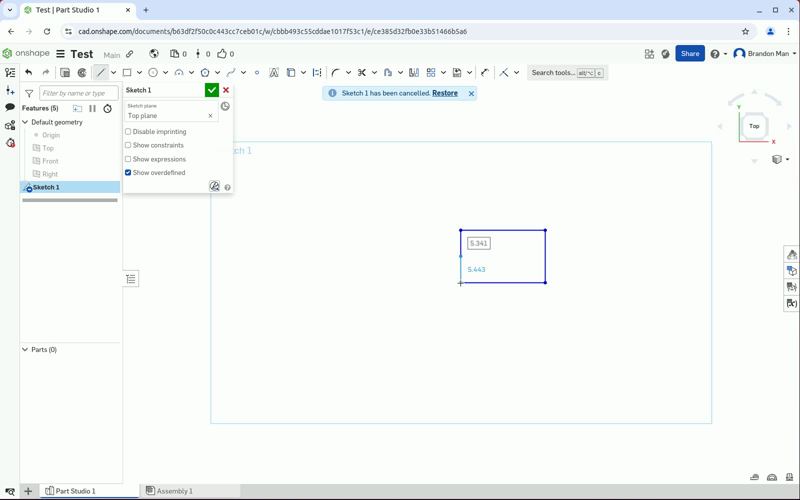
key(esc)
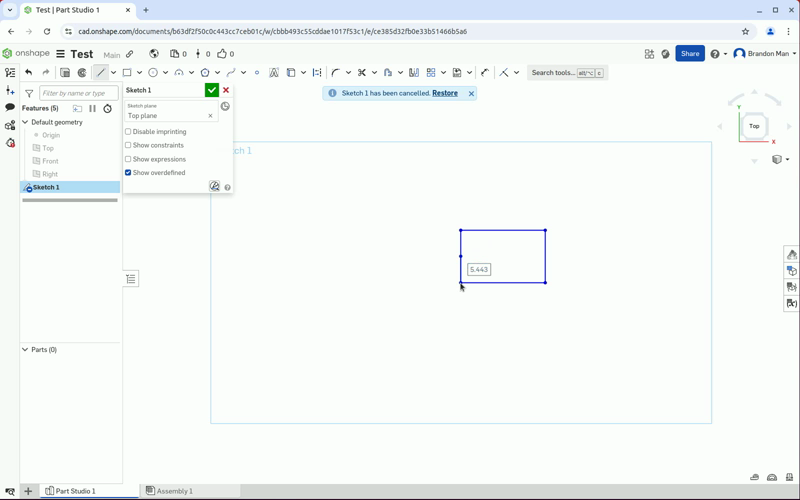
key(c)
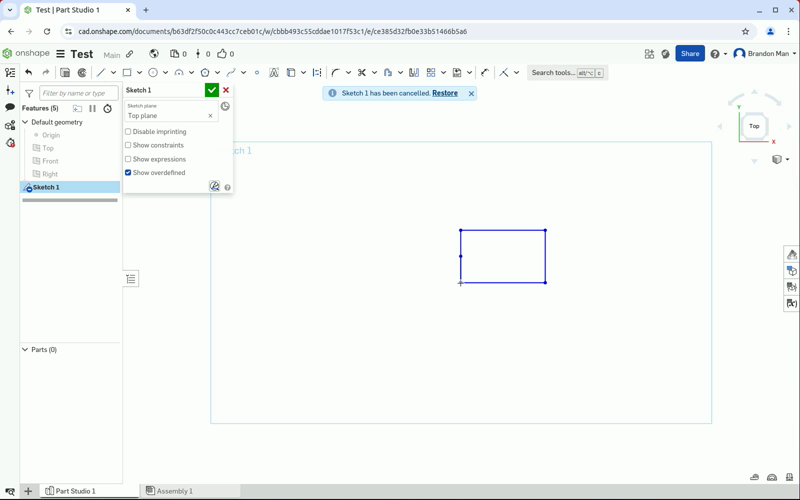
key_down(shift)
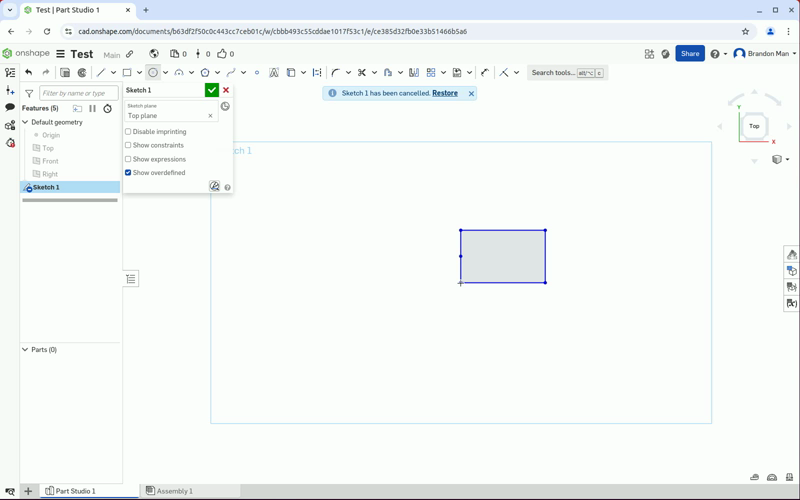
mouse_move(476, 256)
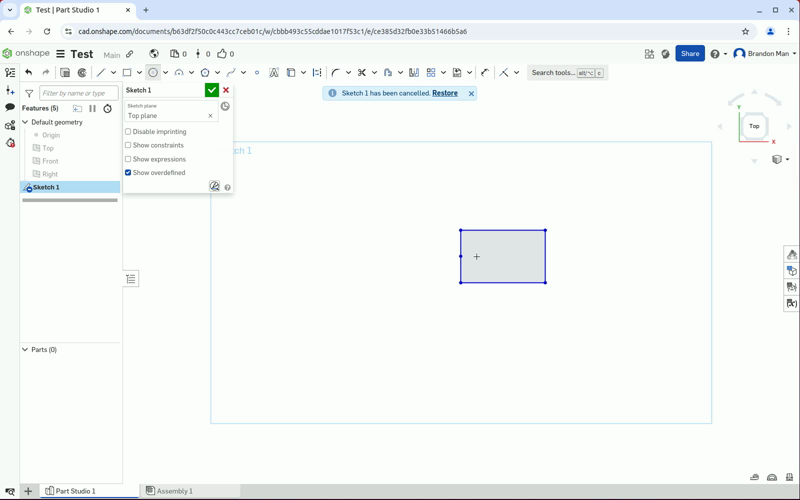
click(476, 256)
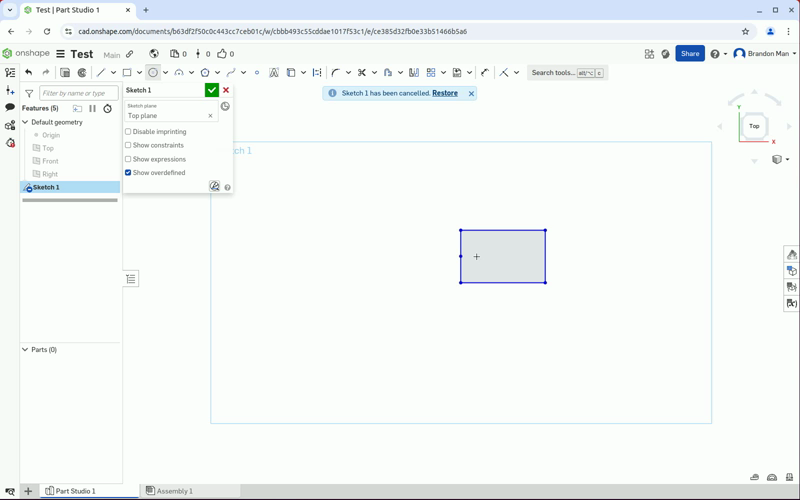
key_up(shift)
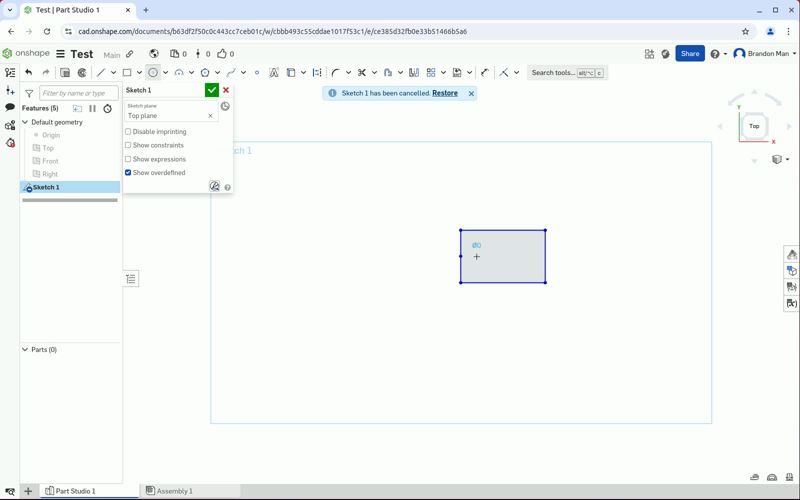
mouse_move(483, 256)
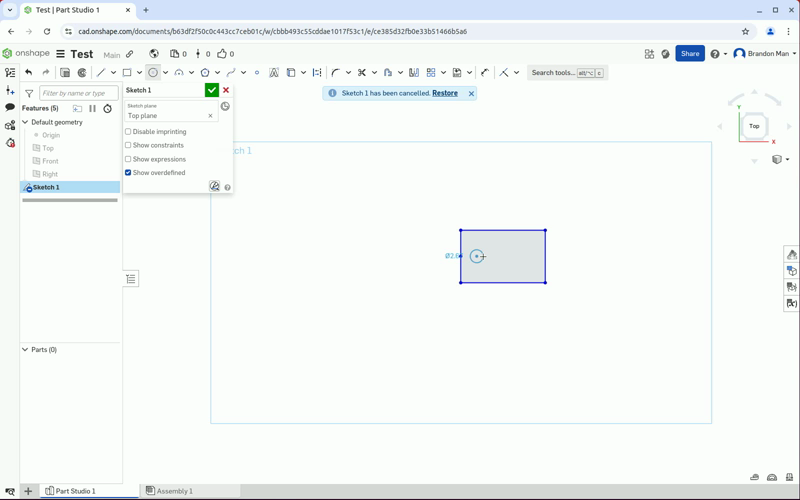
click(483, 256)
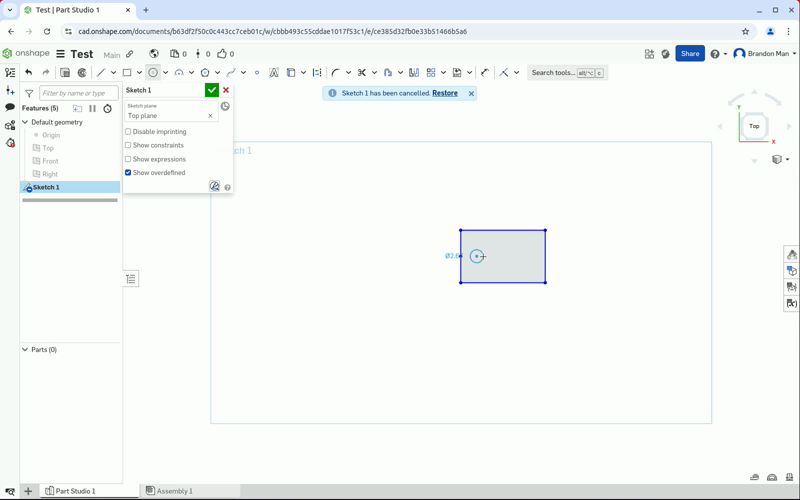
key(esc)
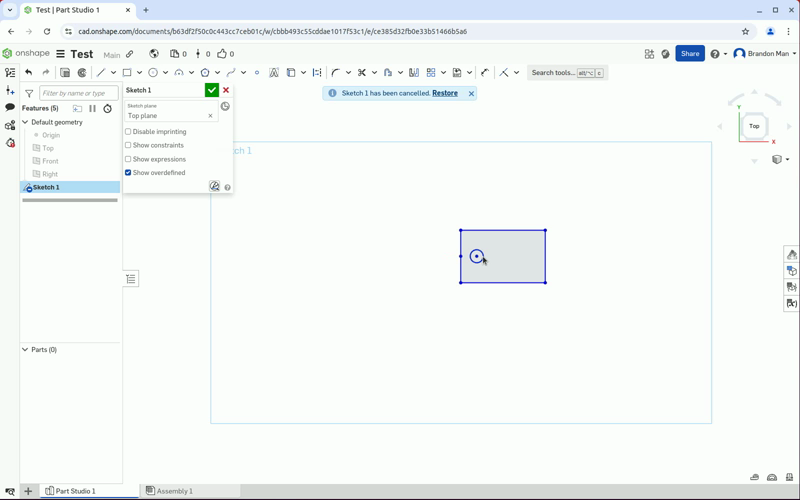
key(c)
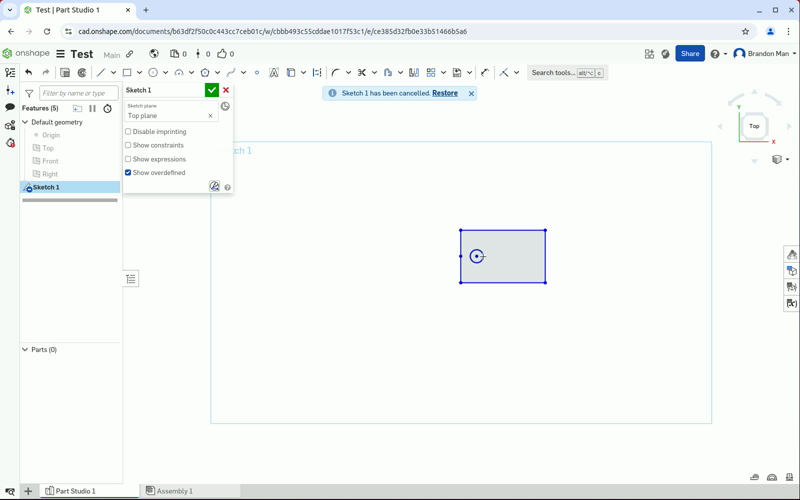
key_down(shift)
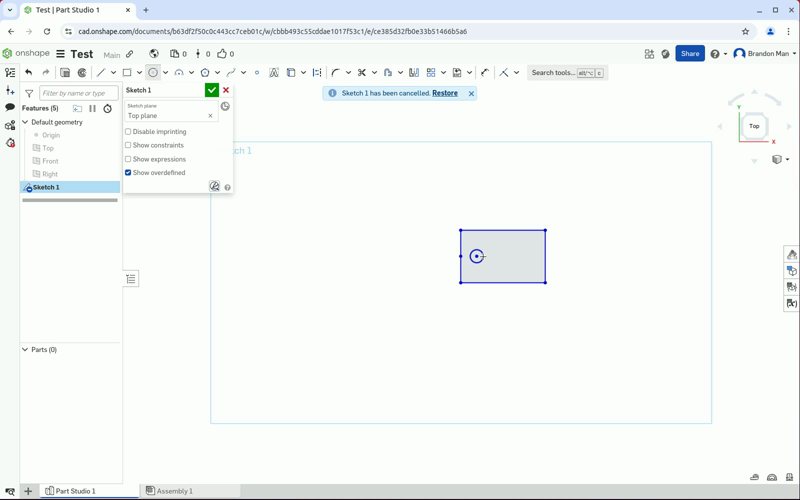
mouse_move(513, 256)
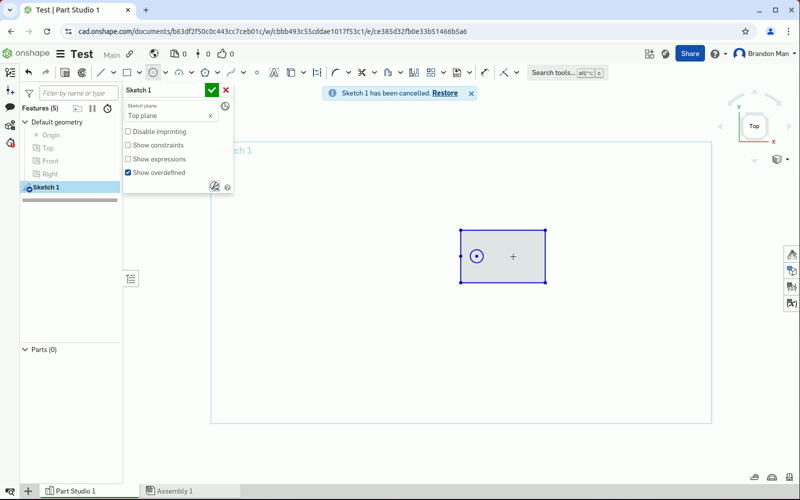
click(513, 256)
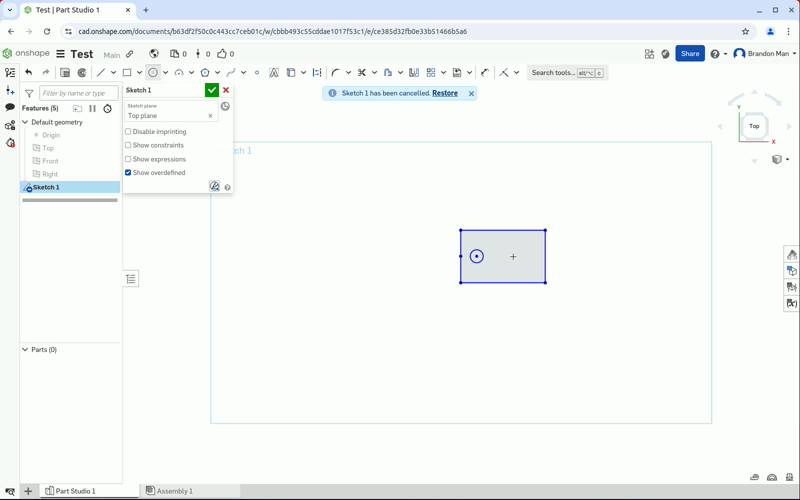
key_up(shift)
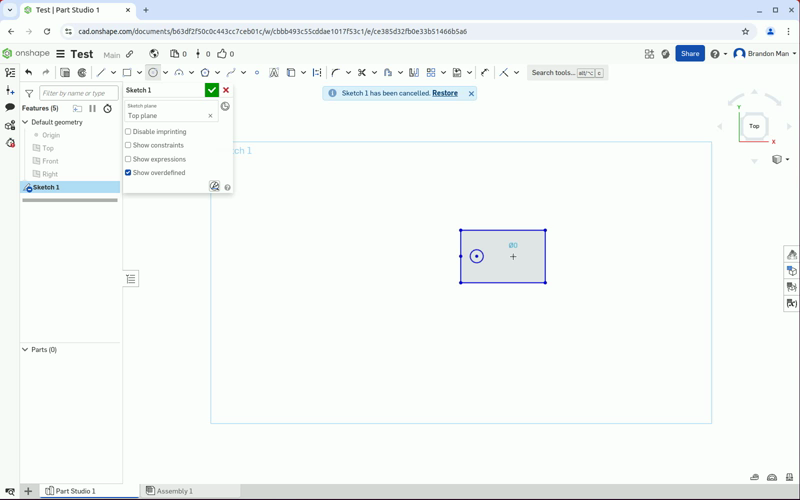
mouse_move(519, 256)
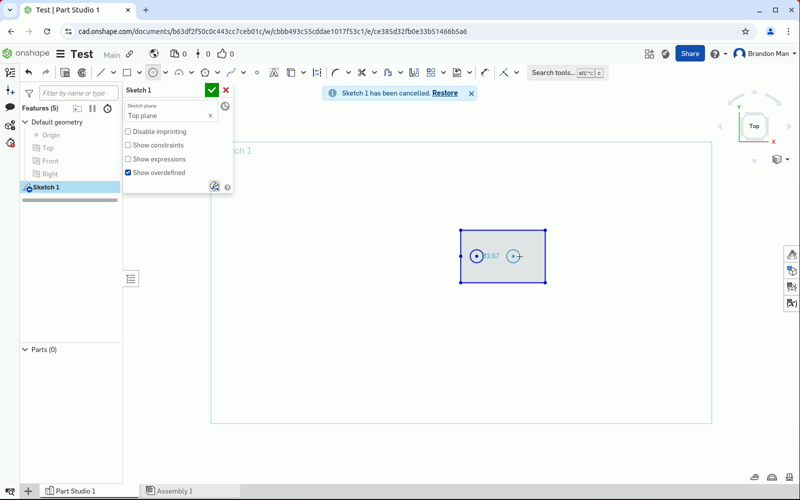
click(519, 256)
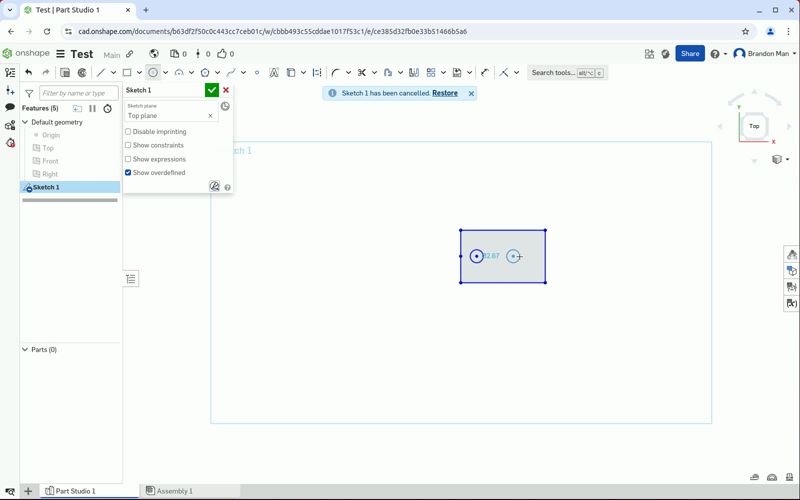
key(esc)
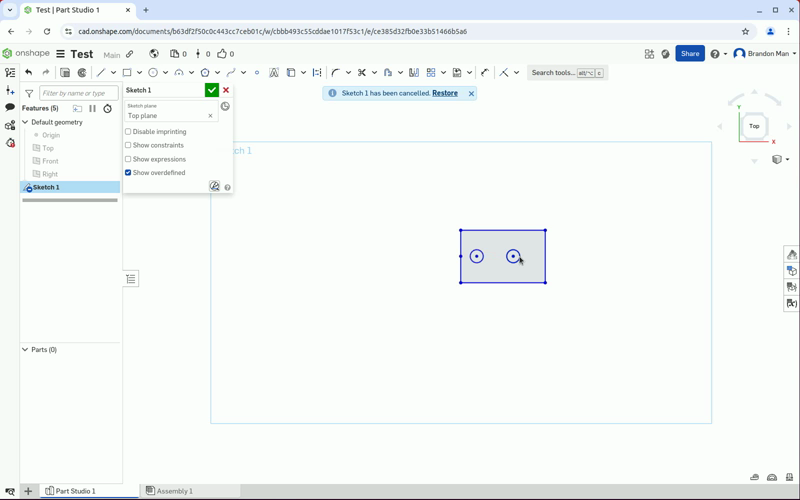
mouse_move(535, 271)
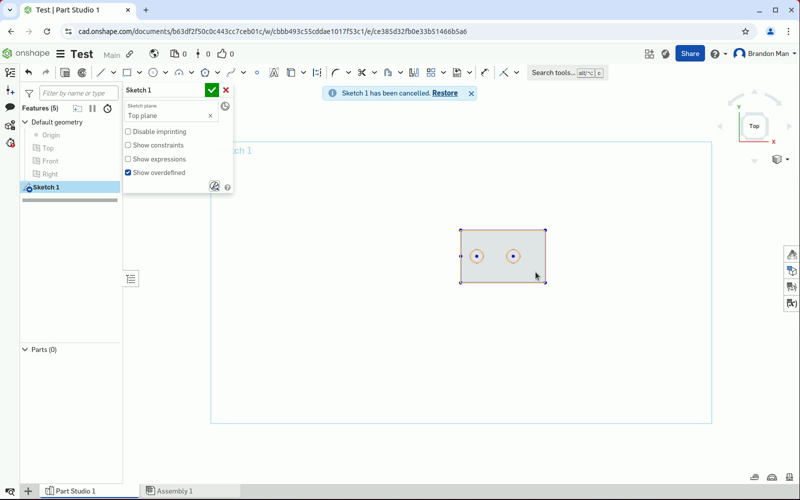
click(535, 271)
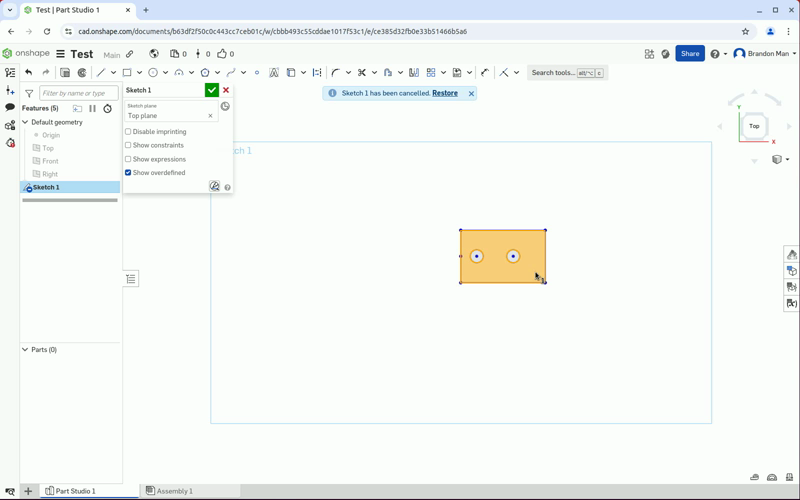
mouse_move(73, 352)
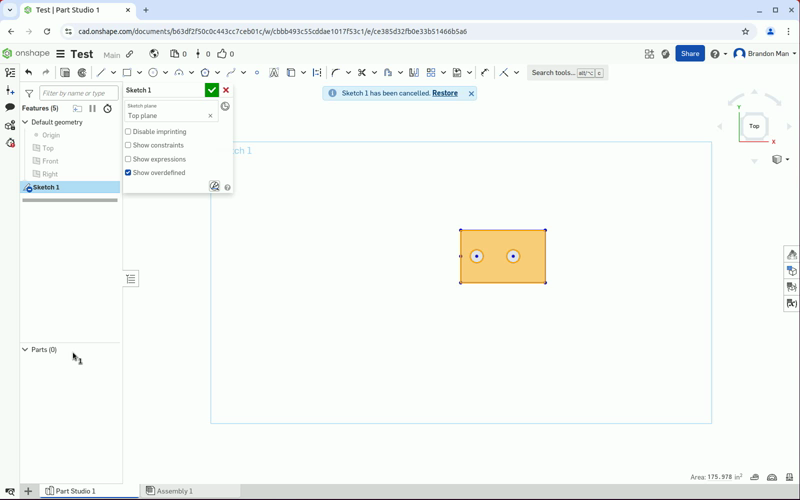
key(shift+y)
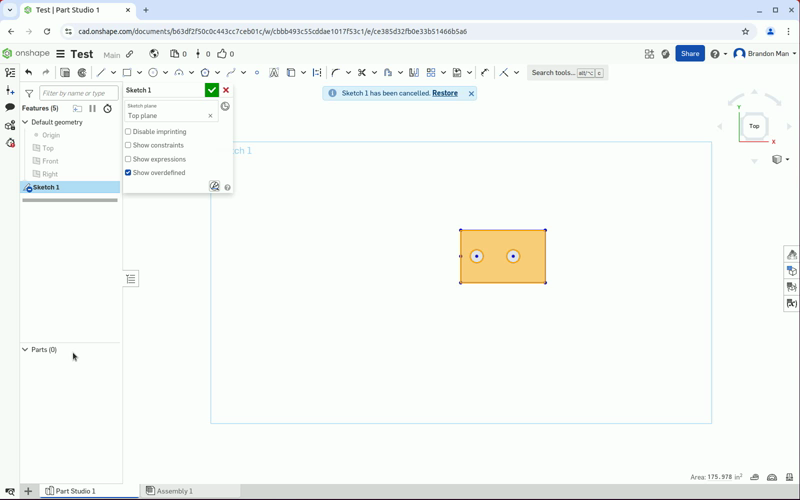
key(shift+e)
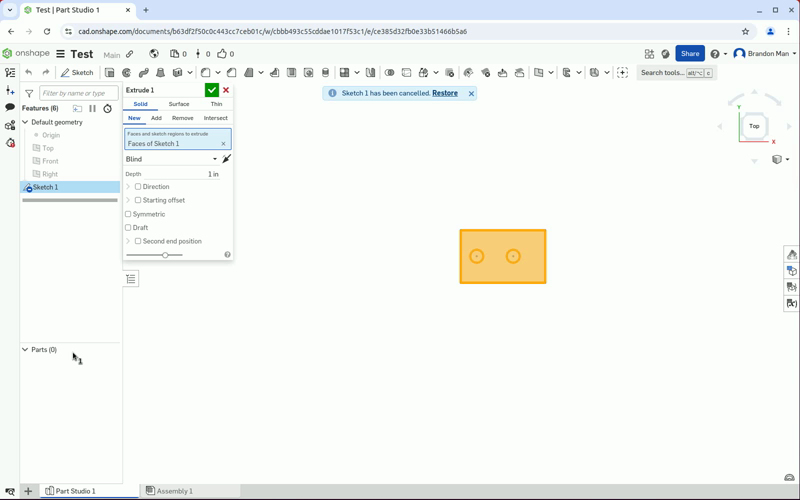
mouse_move(143, 106)
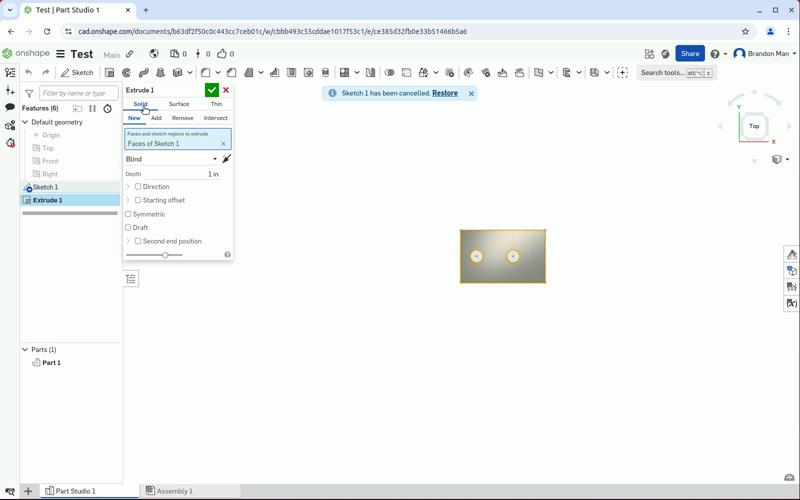
click(143, 106)
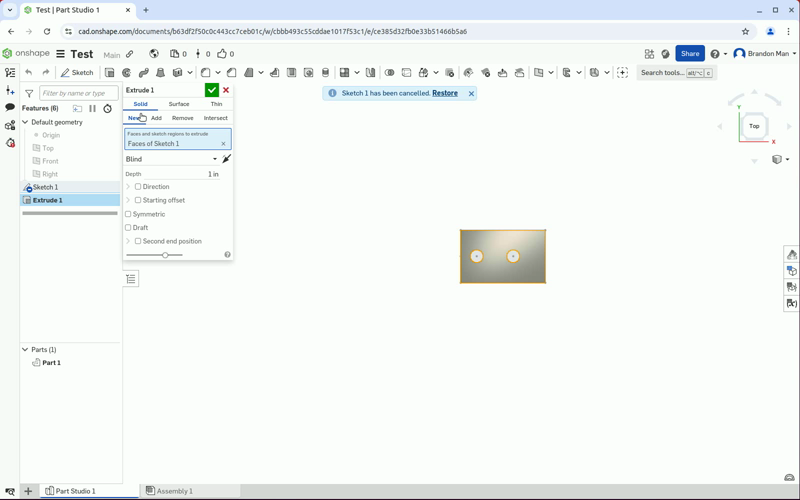
mouse_move(137, 120)
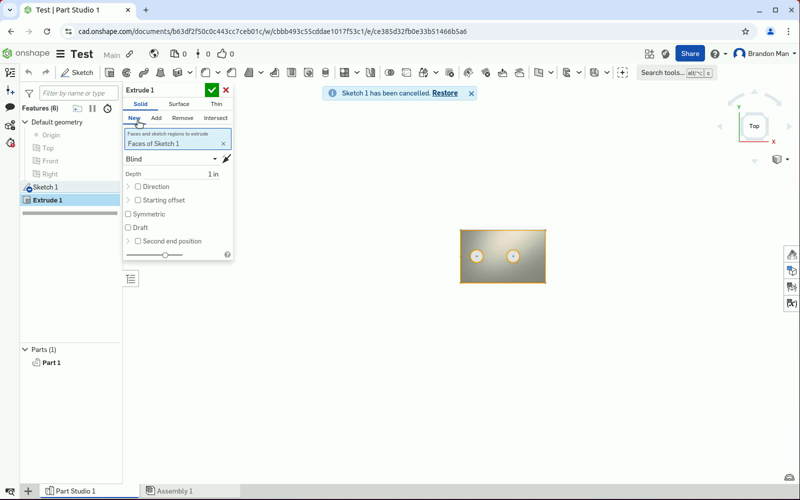
click(137, 120)
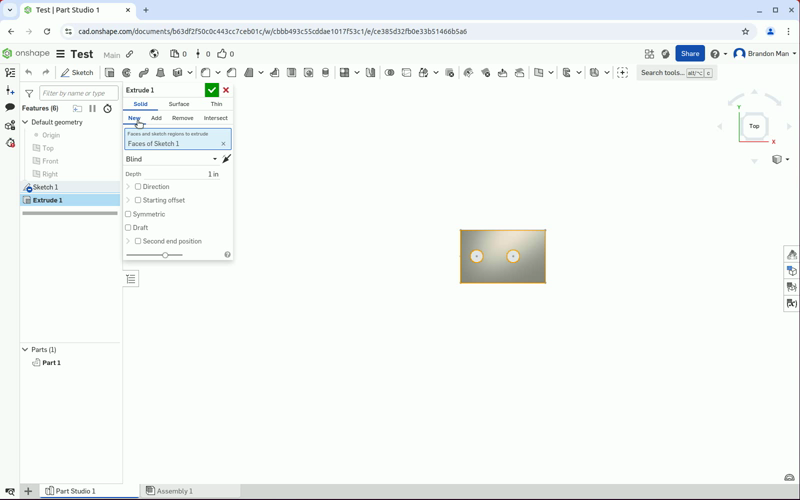
key(tab, 4)
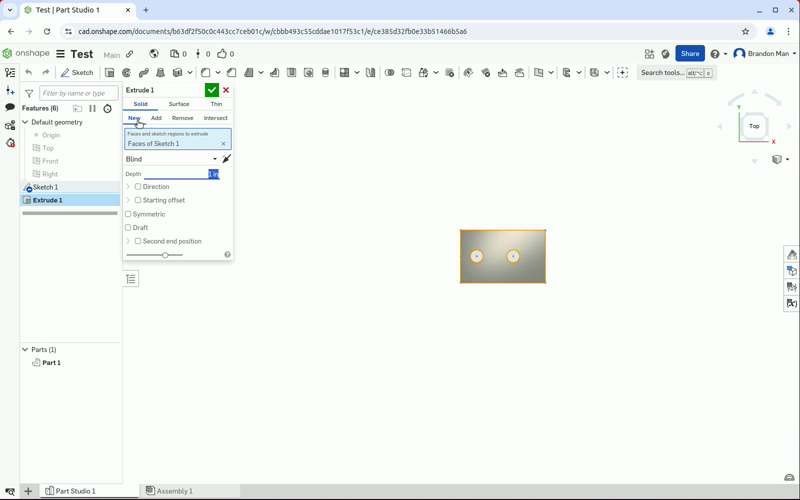
text(2.648)
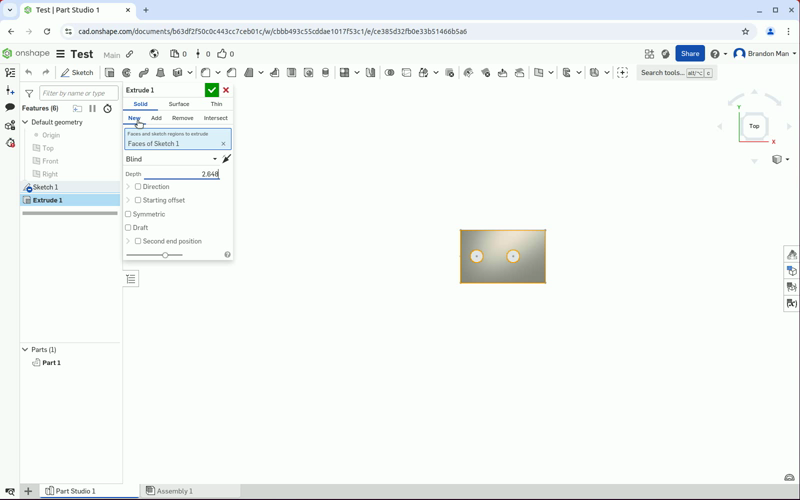
key(enter)
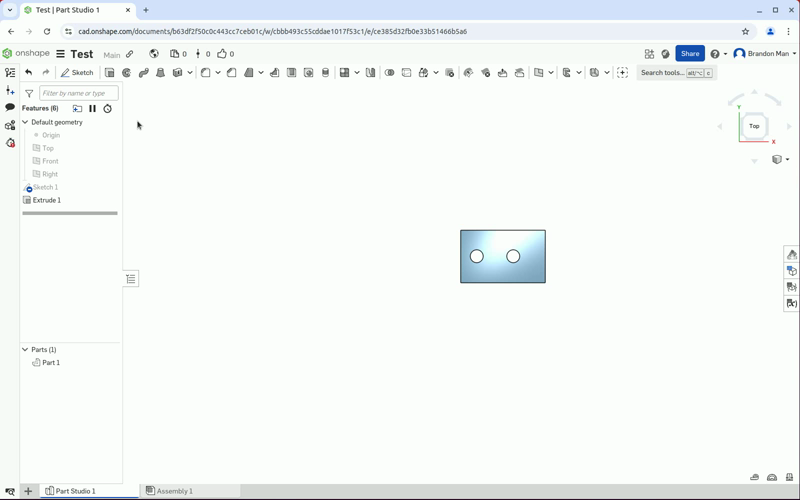
key(shift+h)
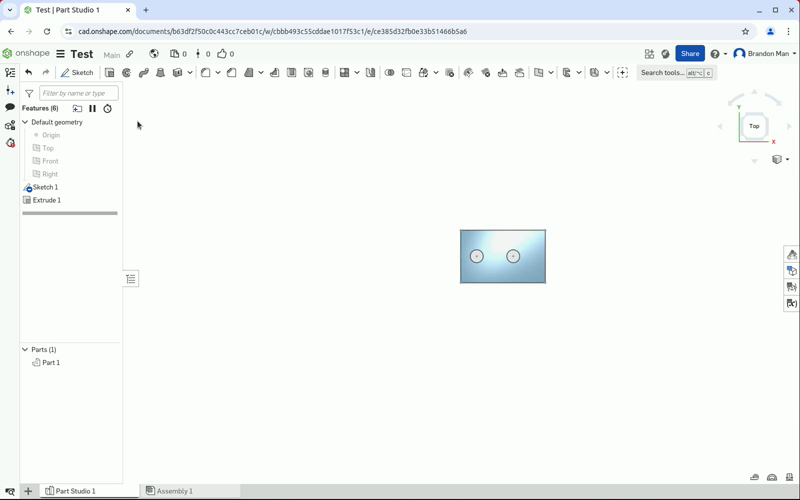
key(shift+h)
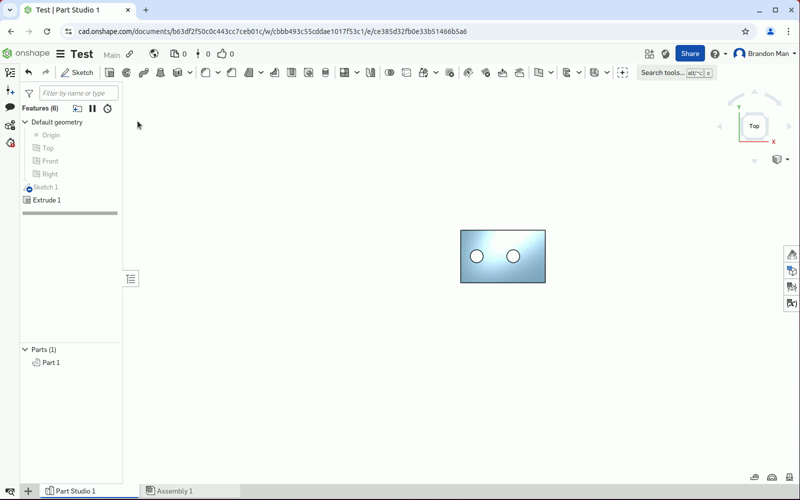
mouse_move(73, 189)
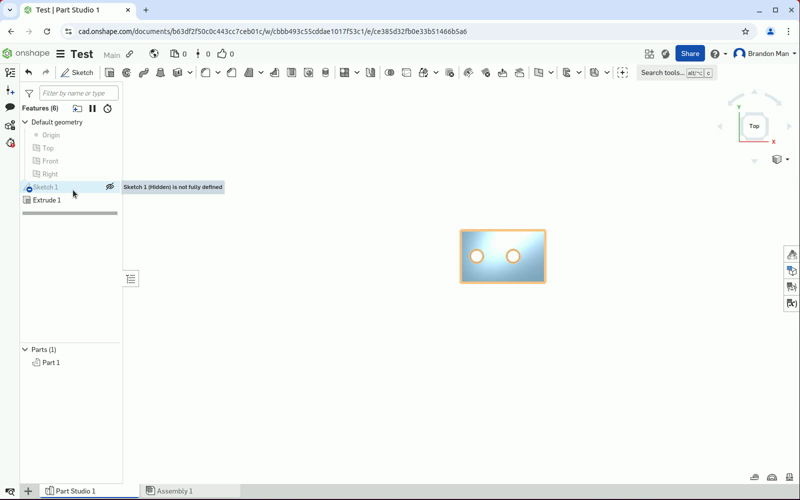
click(73, 189)
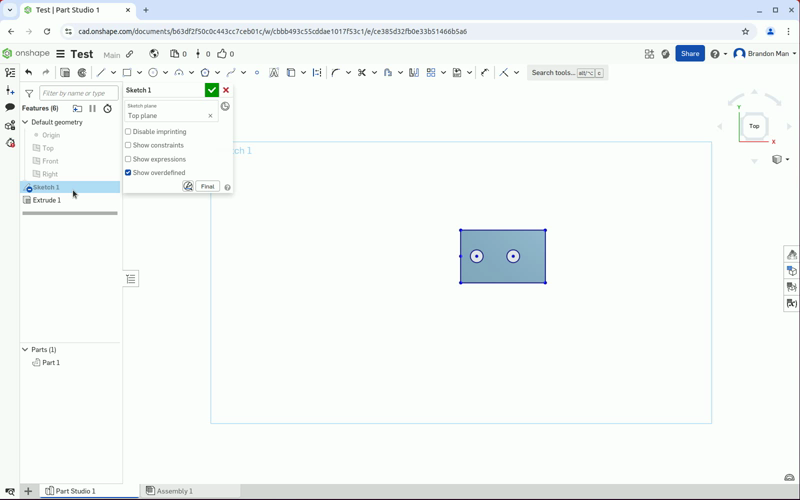
mouse_move(229, 92)
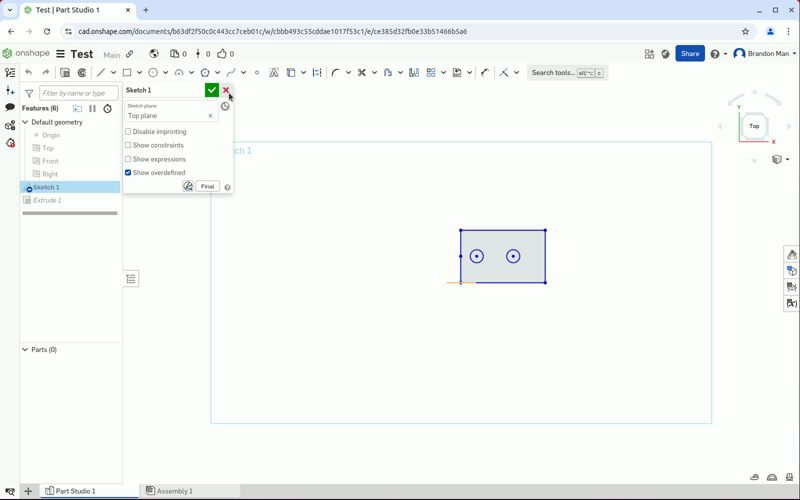
click(229, 92)
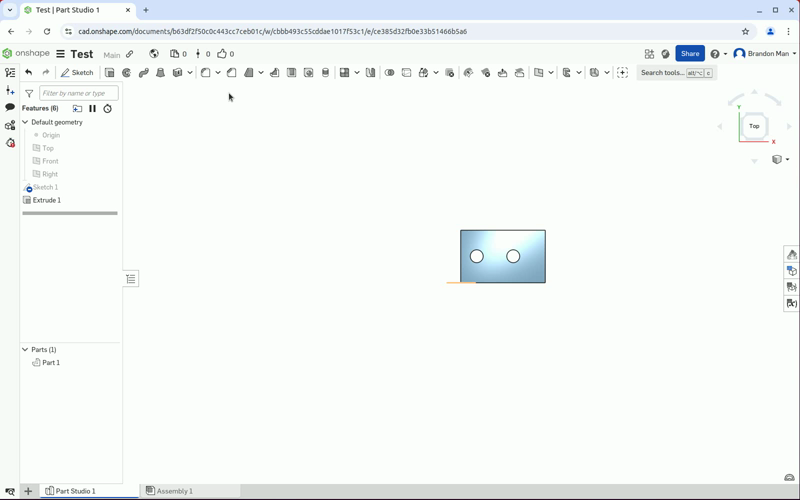
mouse_move(73, 352)
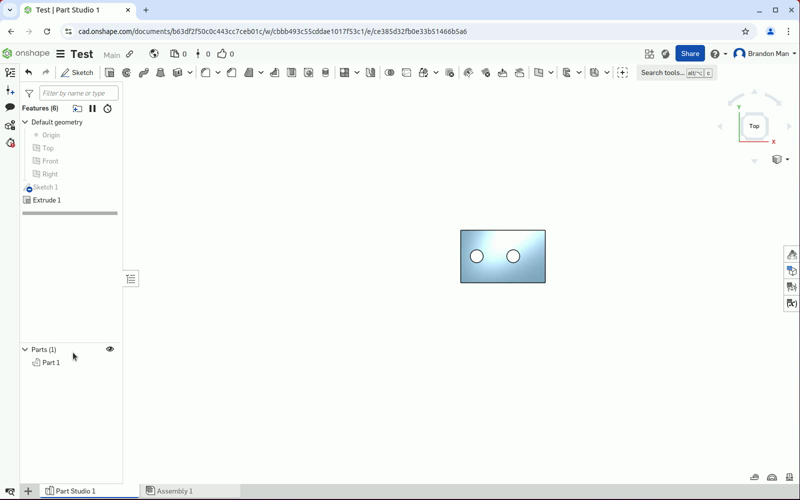
key(y)
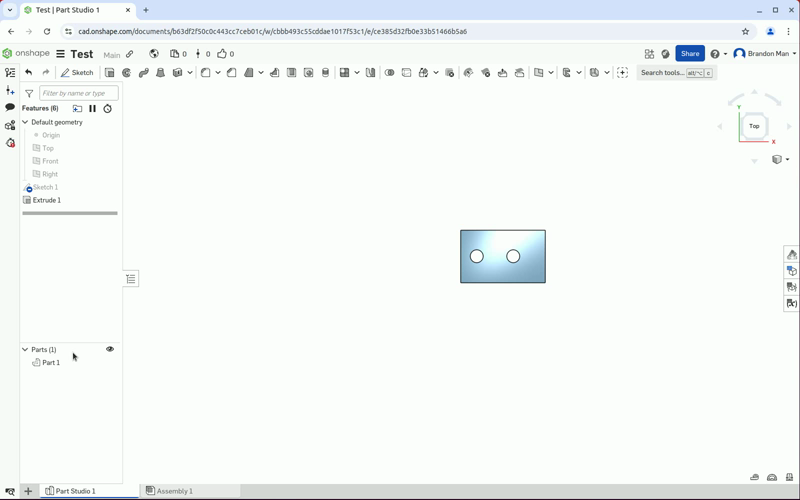
key(shift+p)
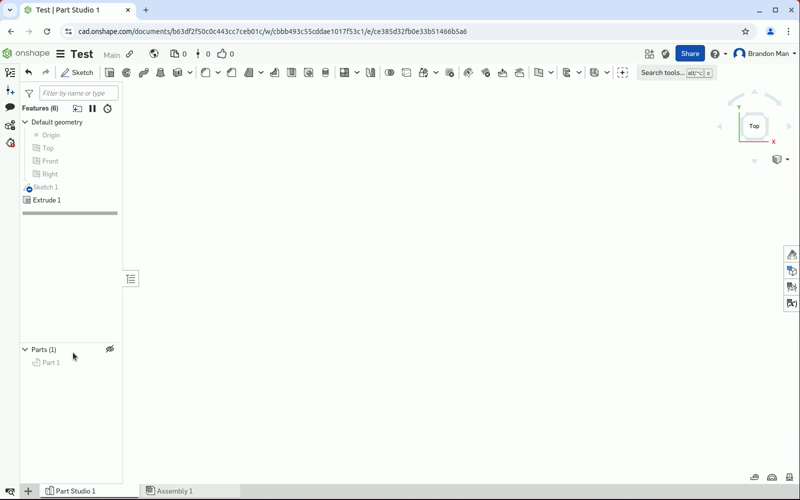
key(space)
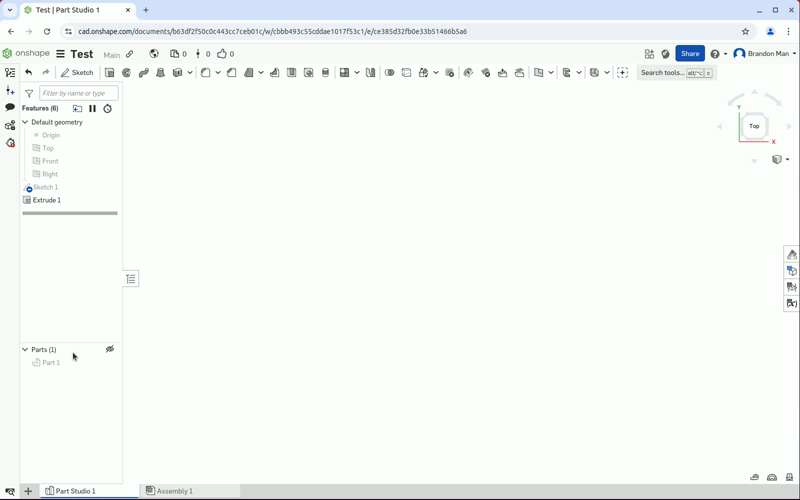
key_down(shift)
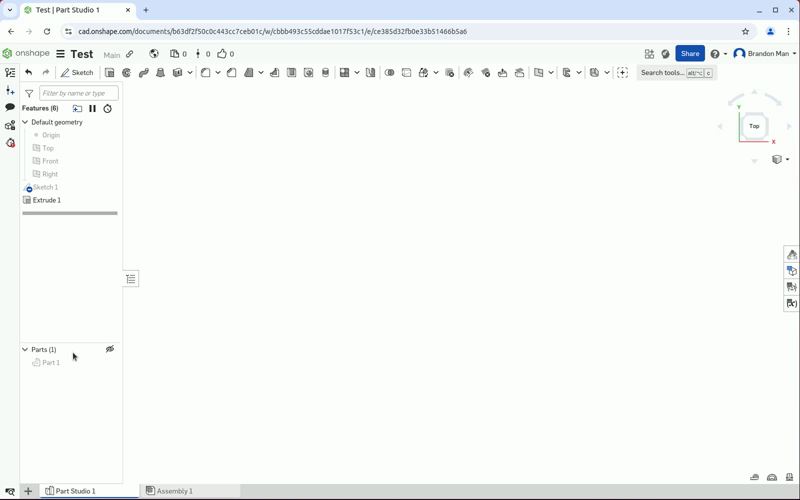
key(up)
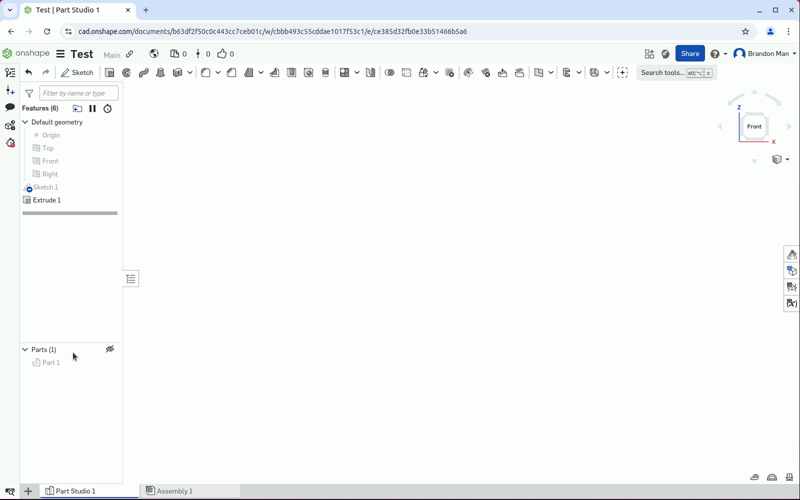
key_up(shift)
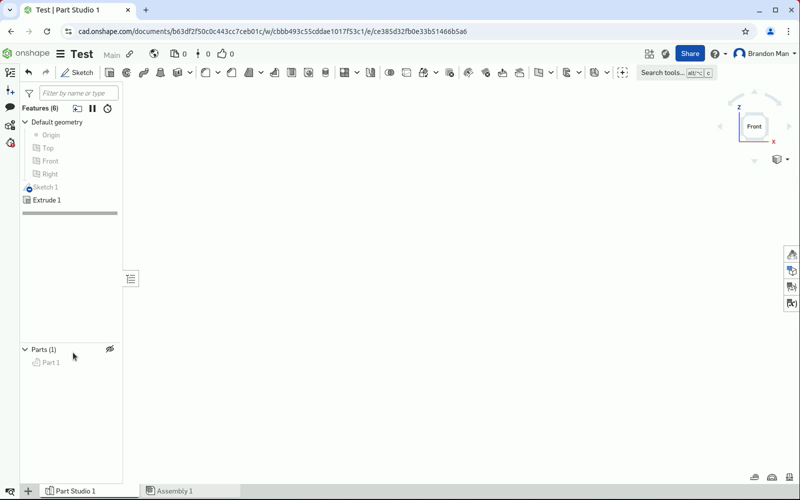
key(space)
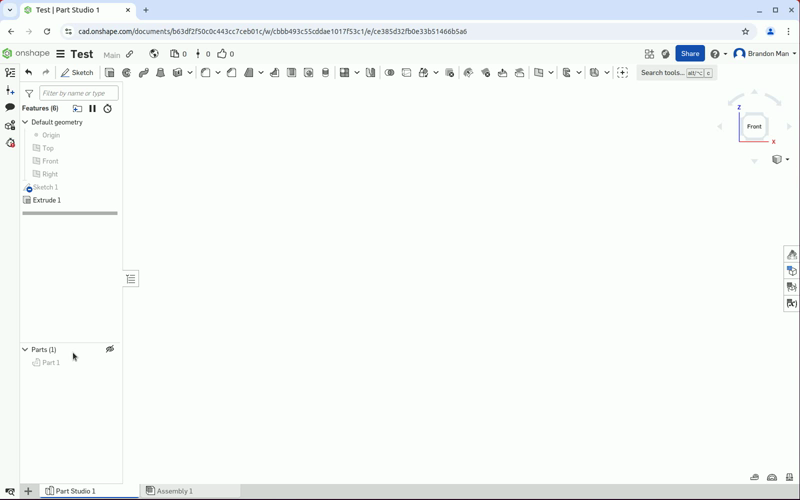
key_down(shift)
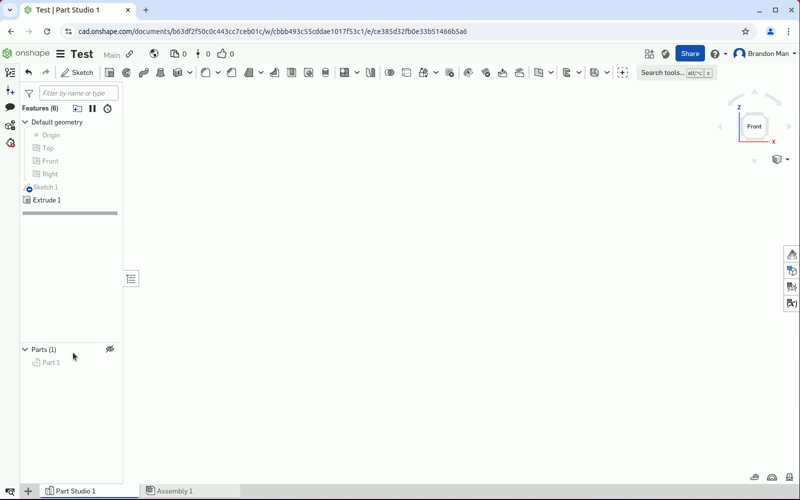
key(left)
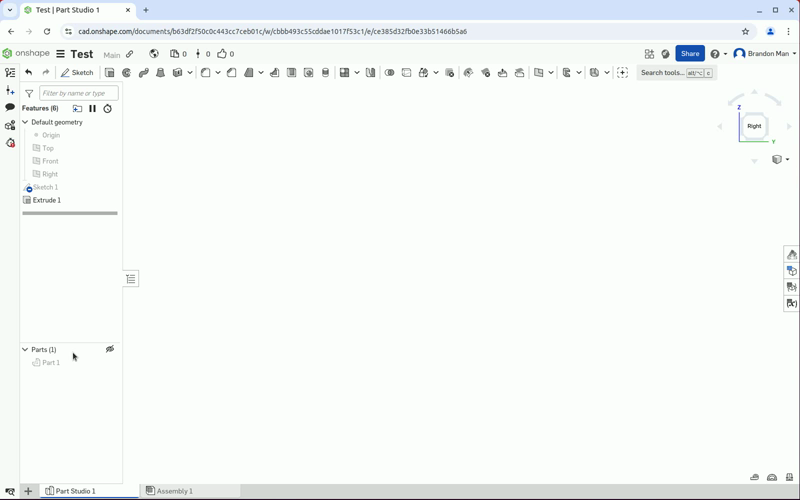
key_up(shift)
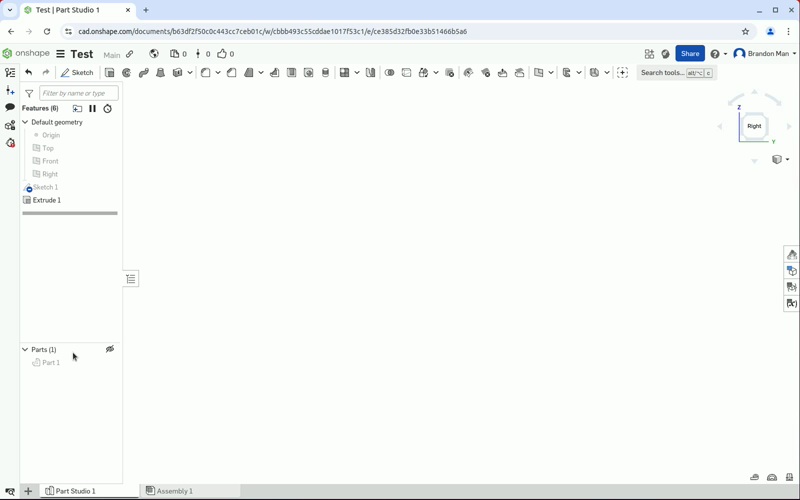
mouse_move(73, 352)
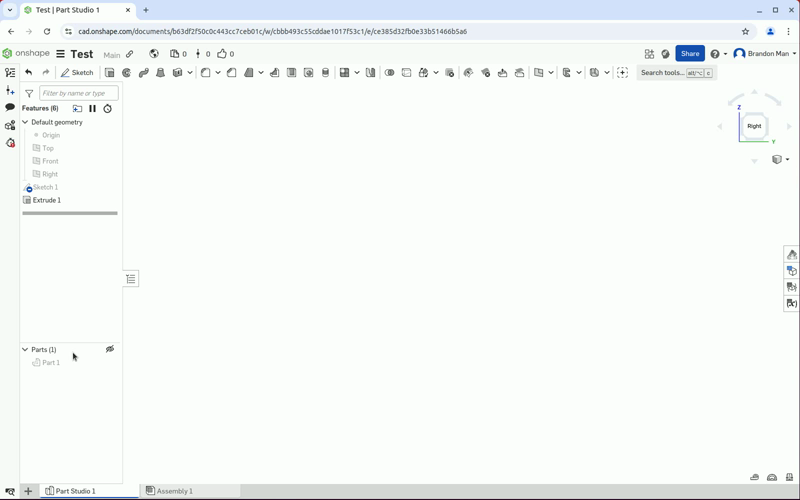
key(shift+y)
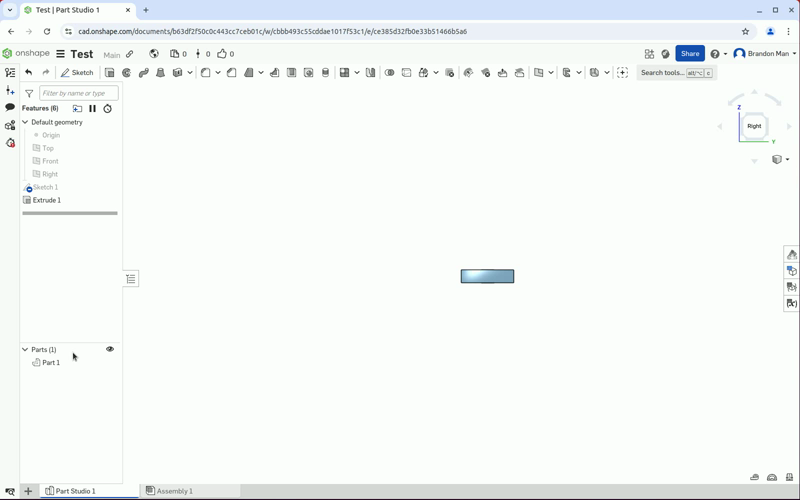
mouse_move(541, 75)
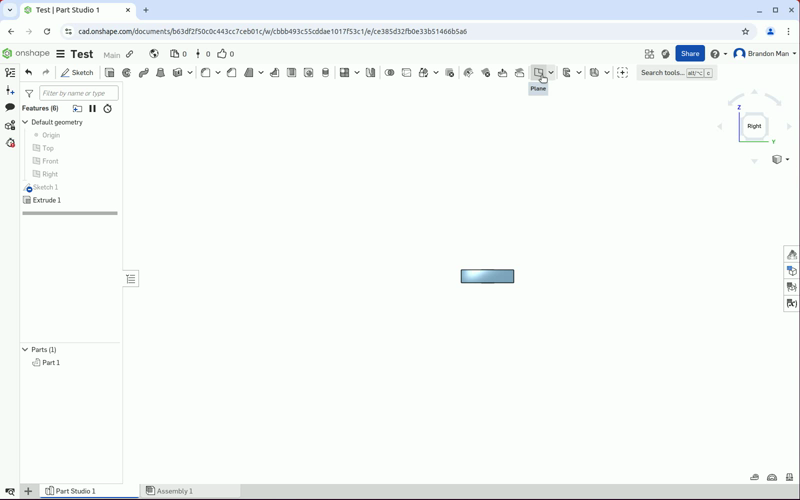
click(541, 75)
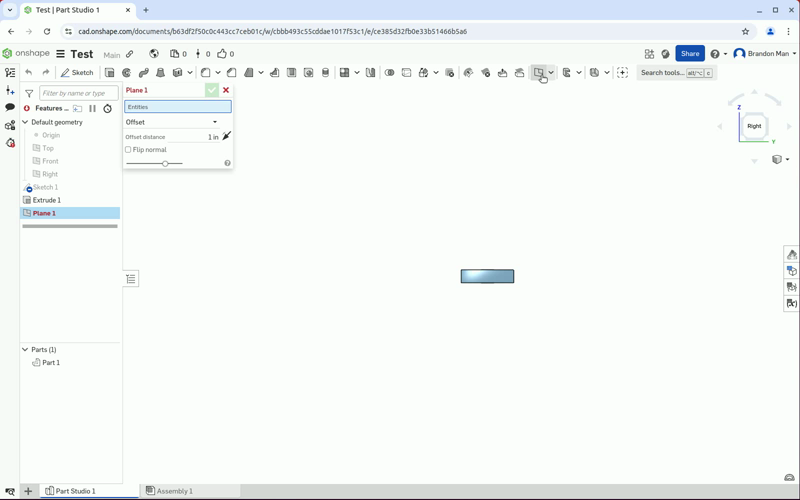
mouse_move(73, 176)
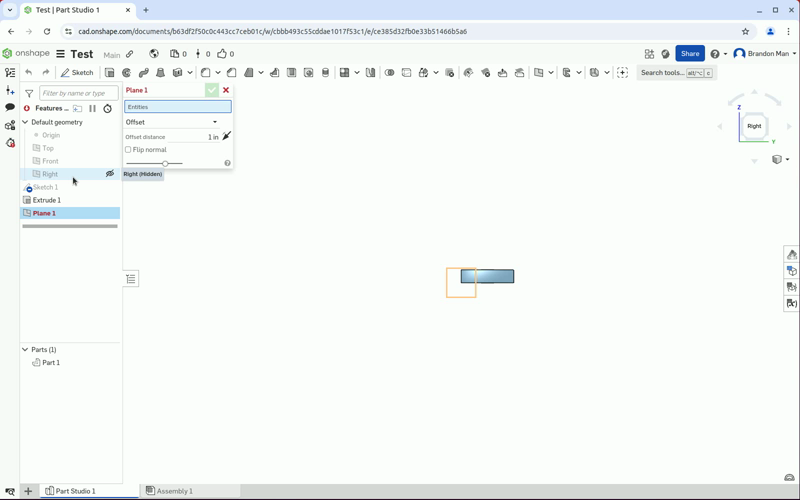
click(73, 176)
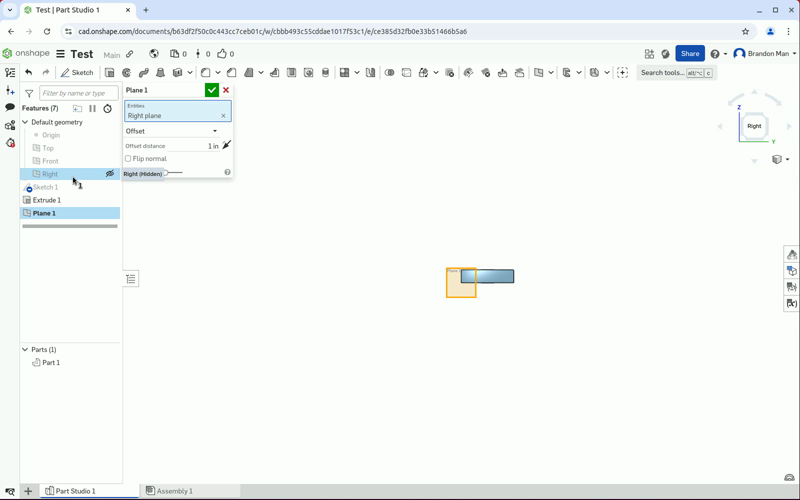
key(tab, 2)
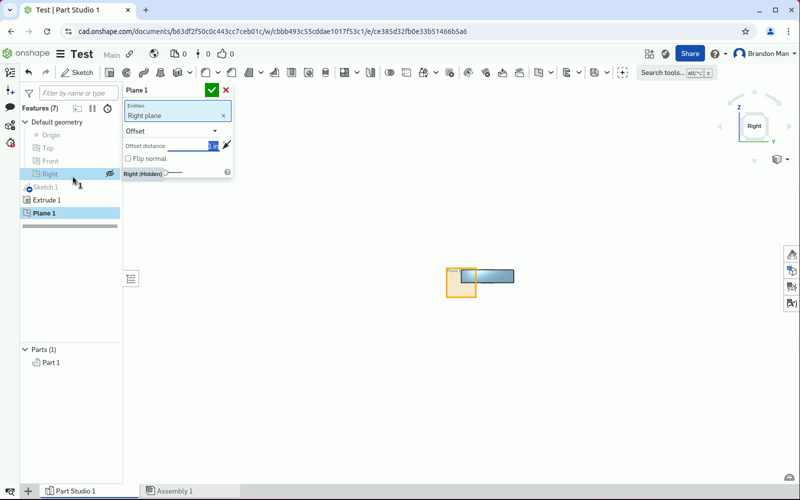
text(17.316)
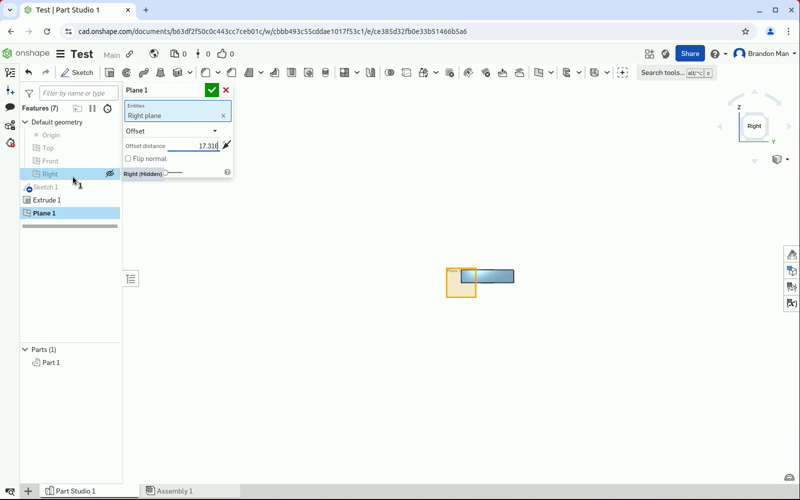
key(enter, 2)
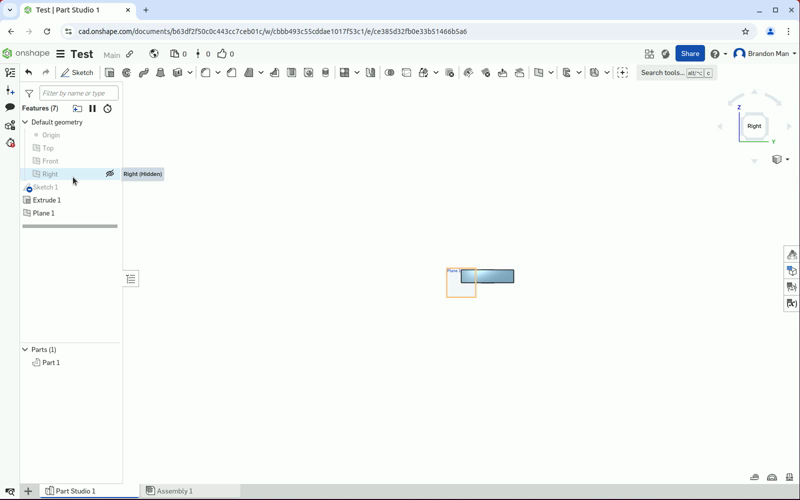
key(shift+s)
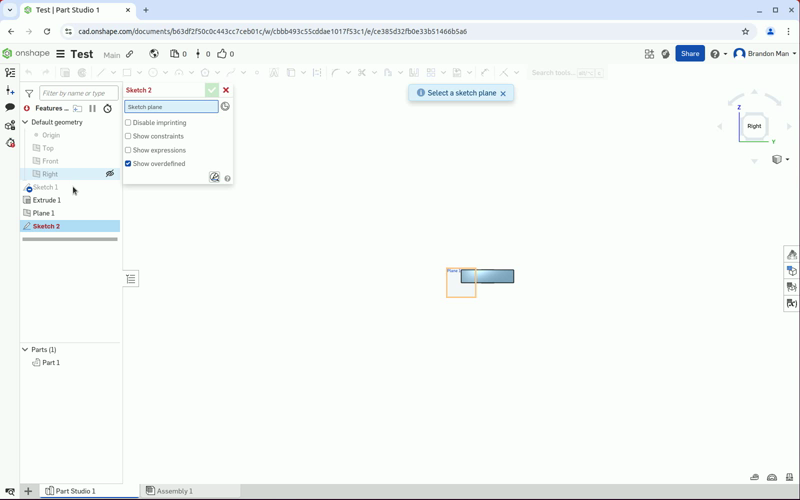
mouse_move(73, 215)
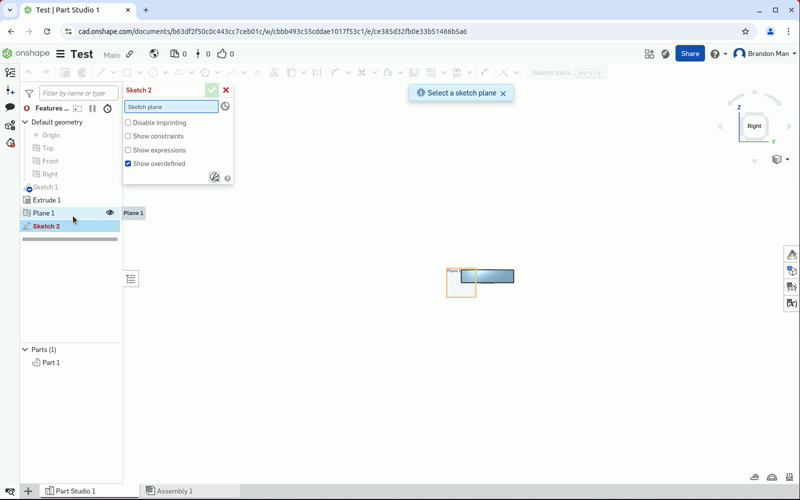
click(73, 215)
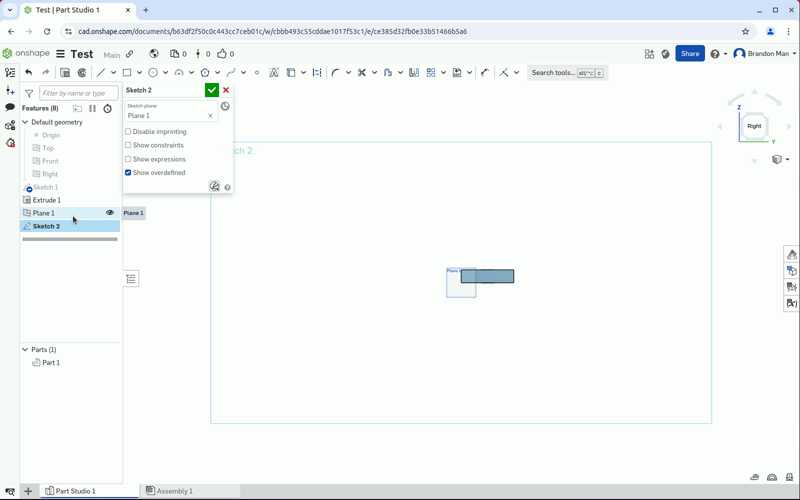
mouse_move(73, 352)
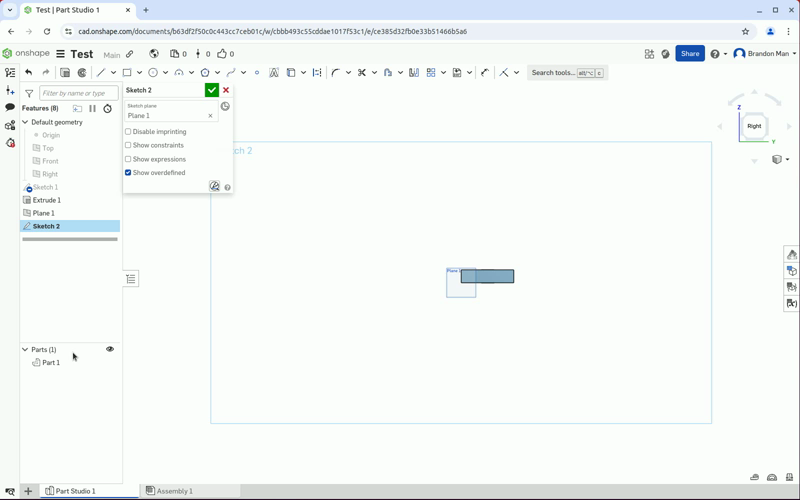
key(y)
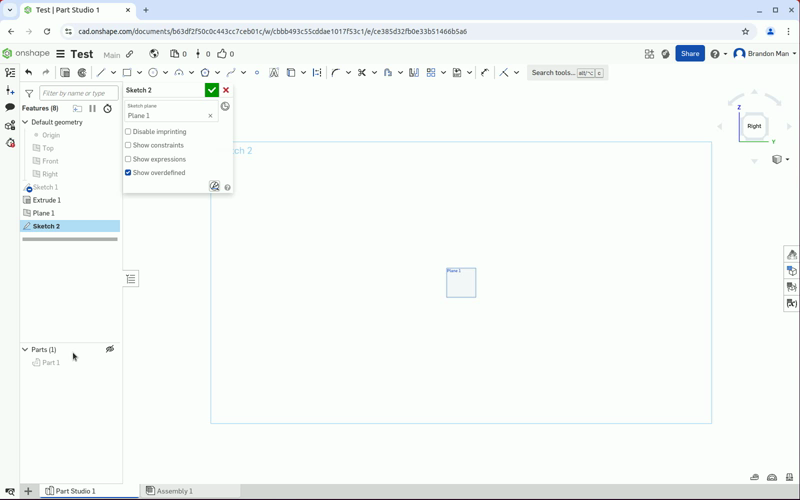
key(l)
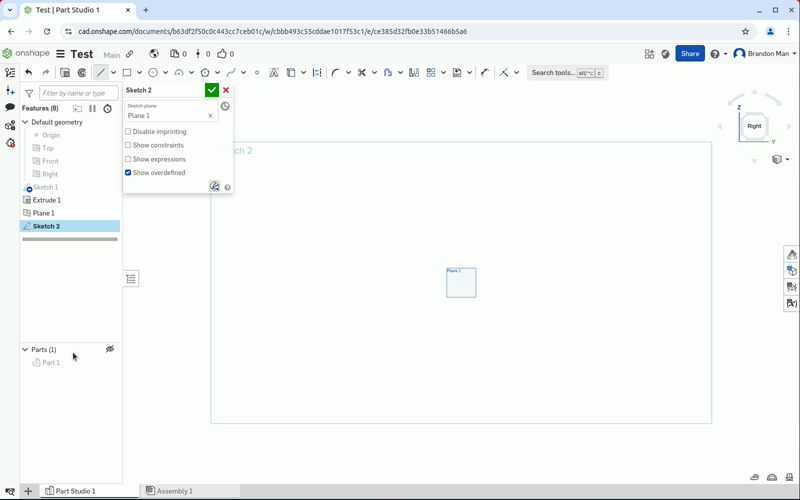
key_down(shift)
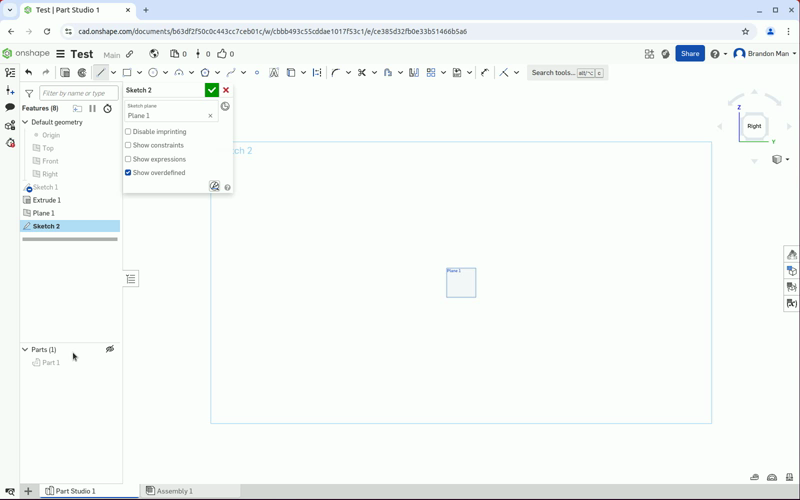
mouse_move(487, 252)
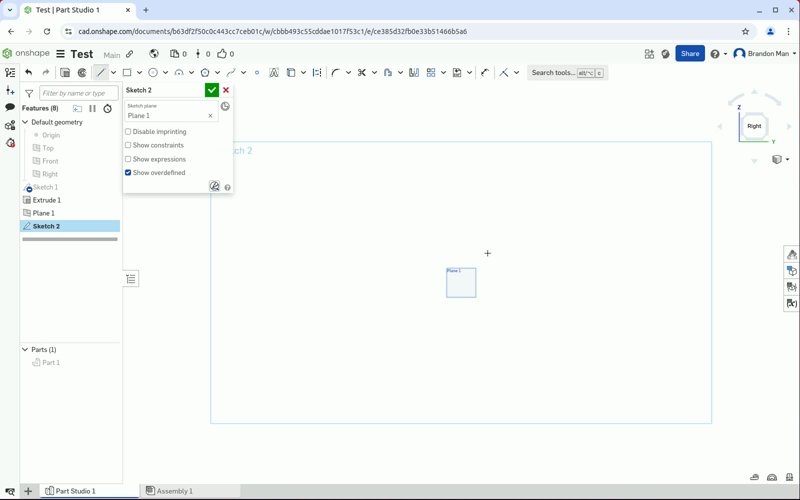
click(487, 252)
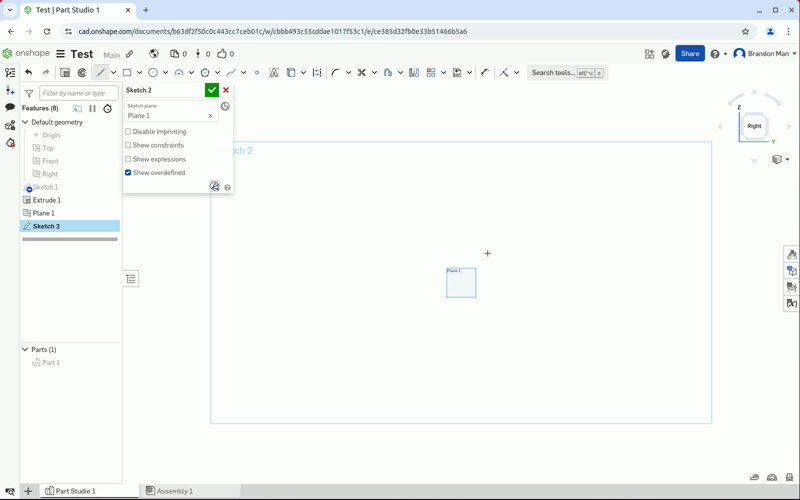
key_up(shift)
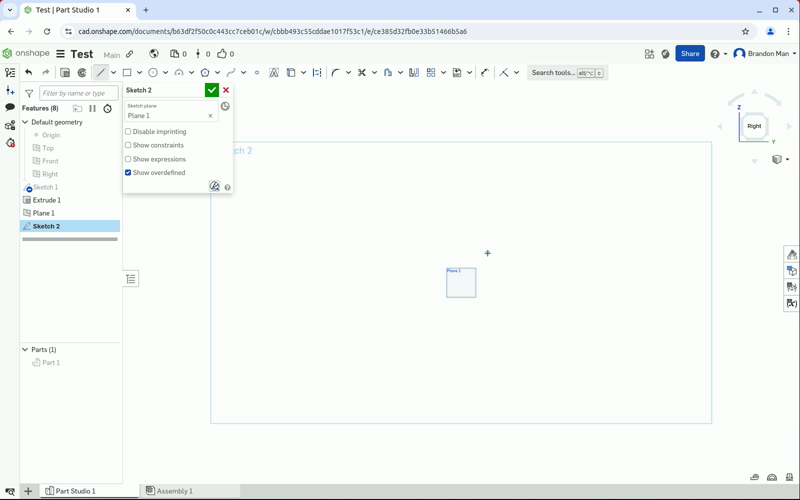
key_down(shift)
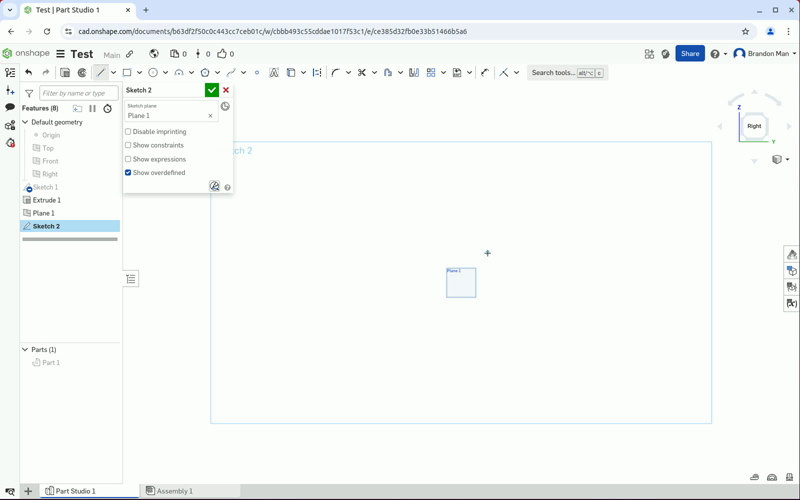
mouse_move(517, 252)
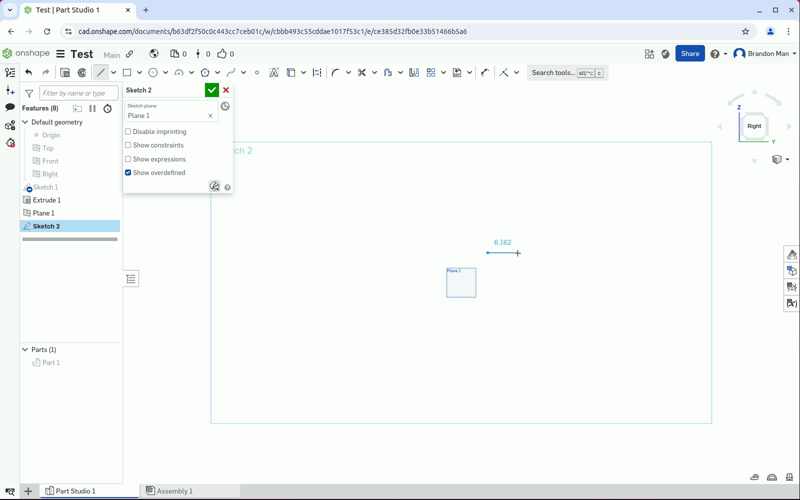
mouse_move(515, 252)
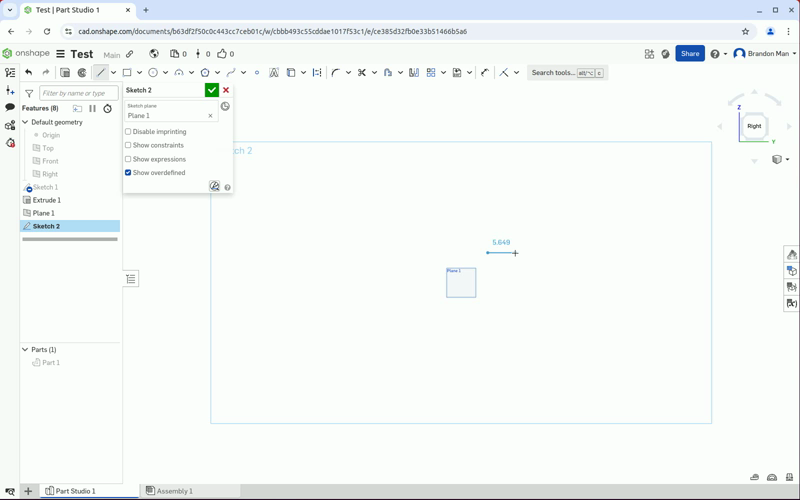
click(515, 252)
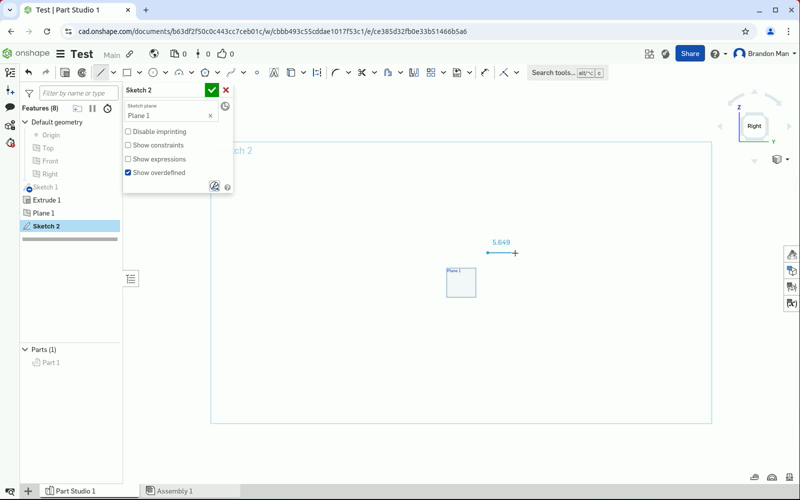
key_up(shift)
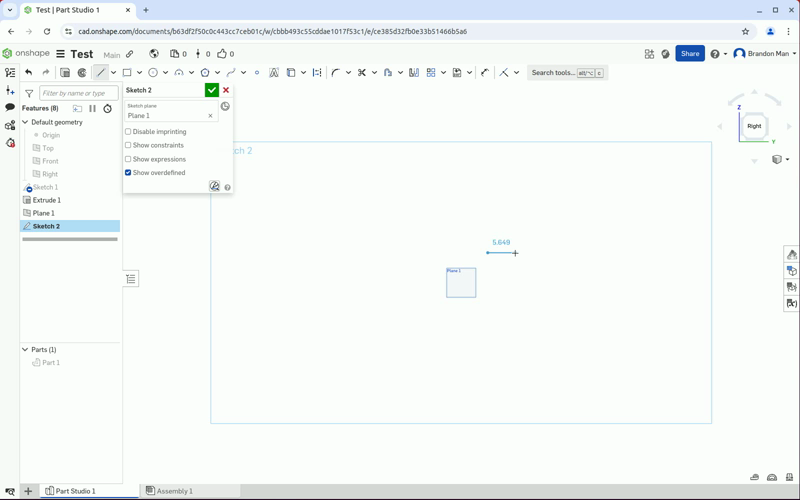
key_down(shift)
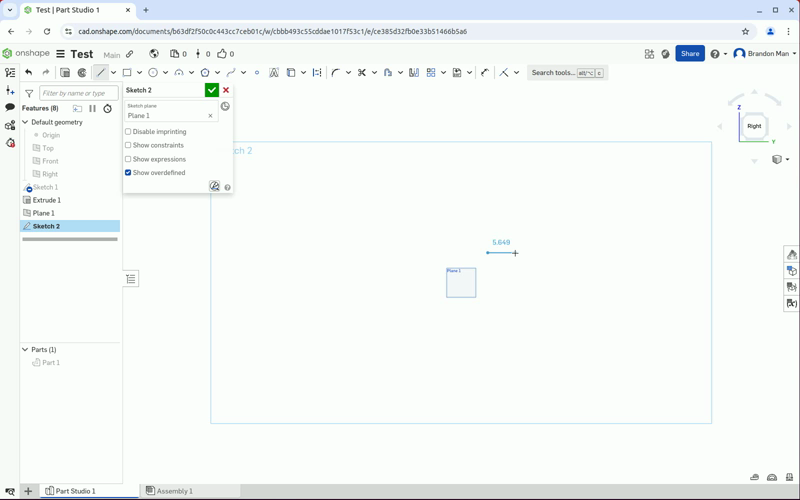
mouse_move(545, 252)
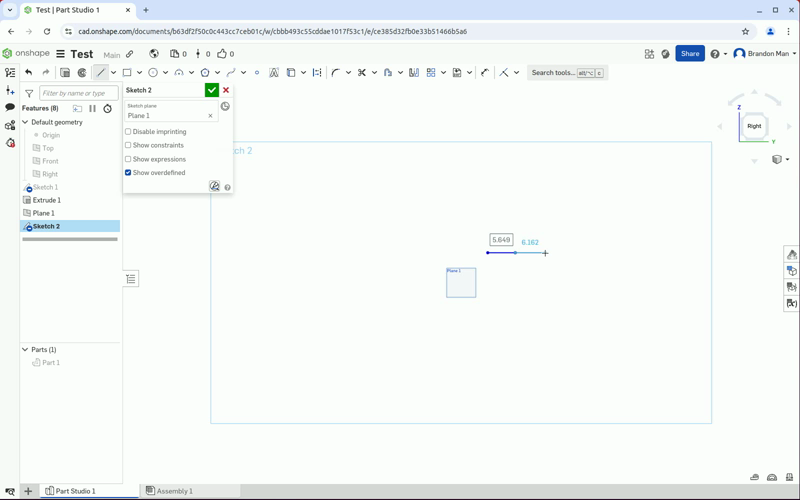
mouse_move(504, 216)
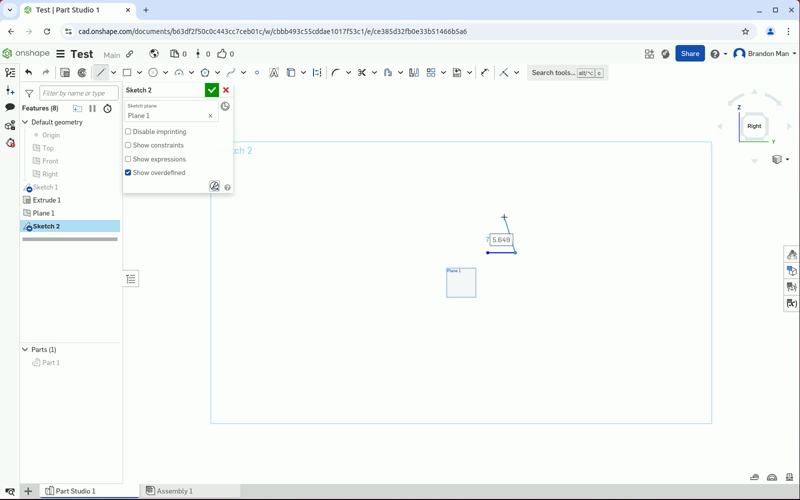
click(504, 216)
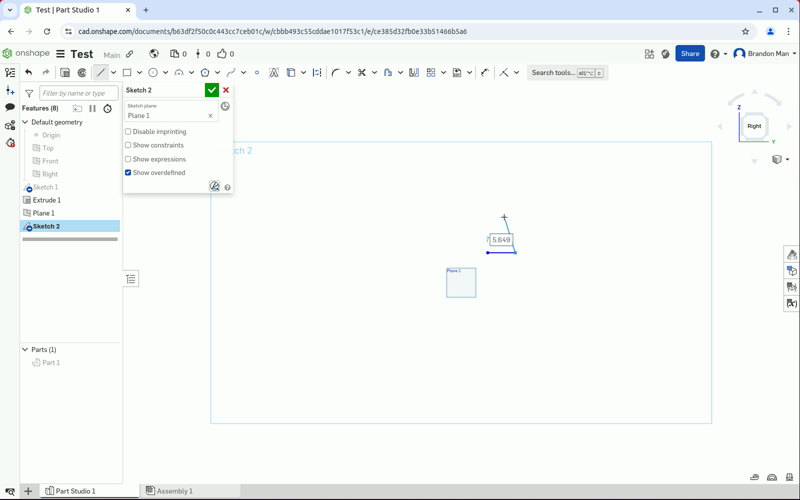
key_up(shift)
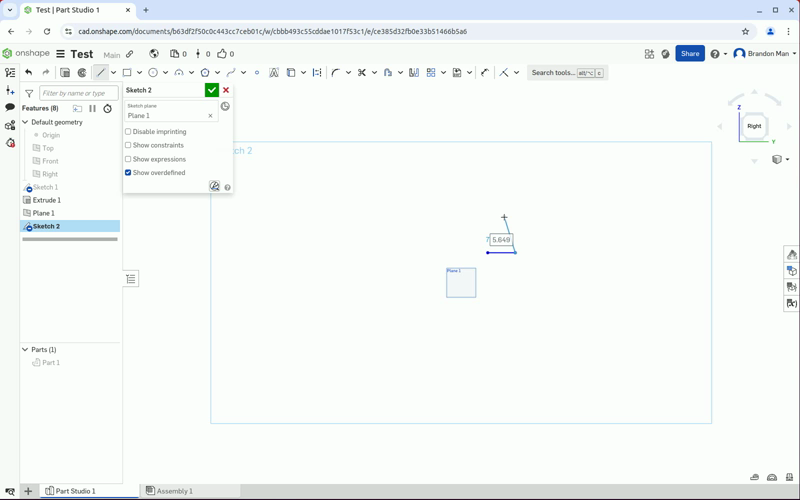
key_down(shift)
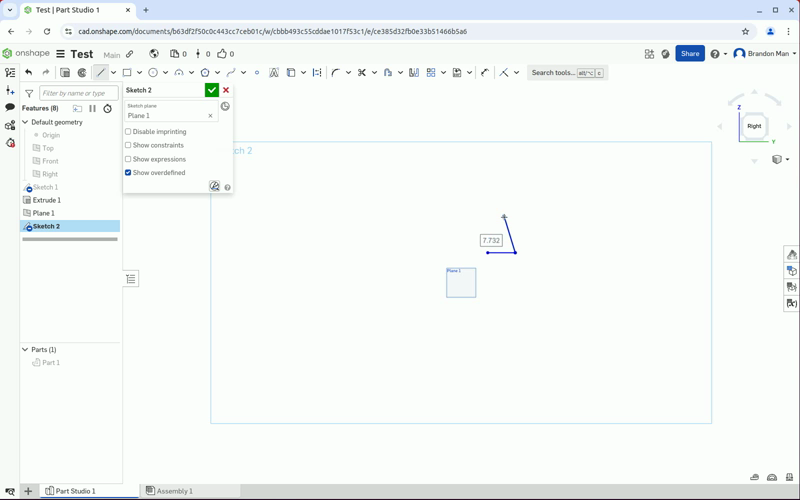
mouse_move(534, 216)
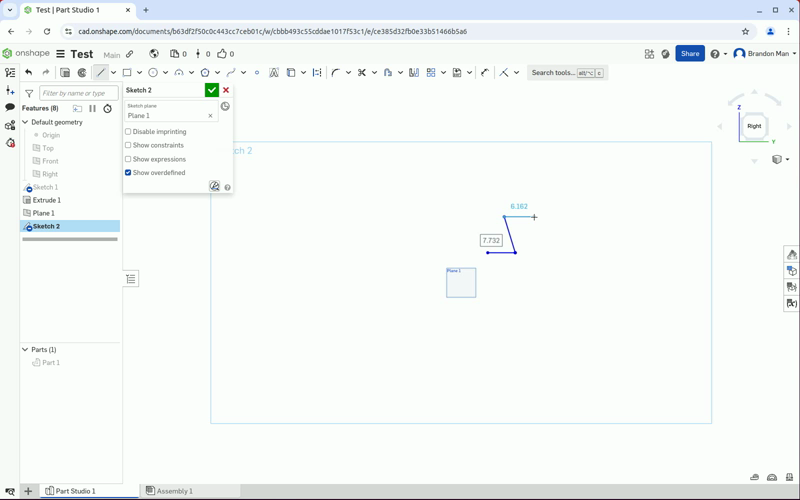
mouse_move(495, 216)
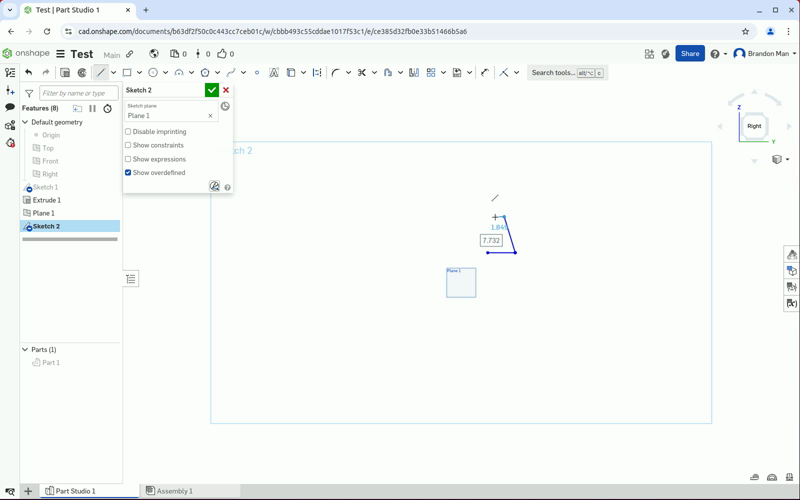
click(495, 216)
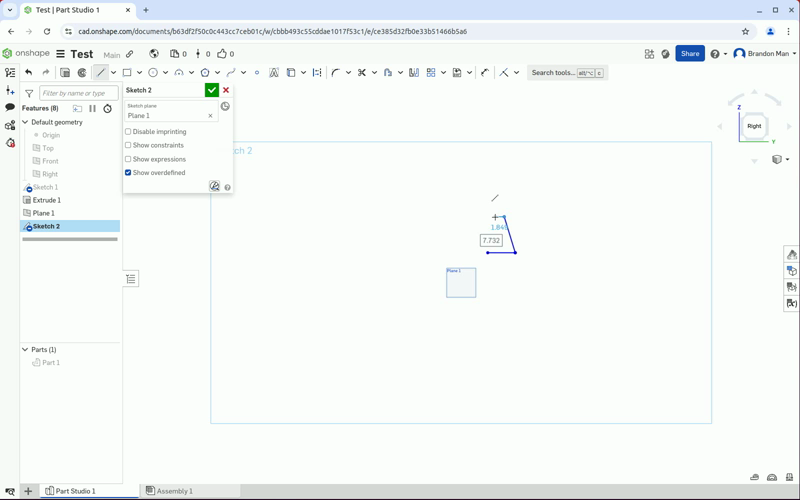
key_up(shift)
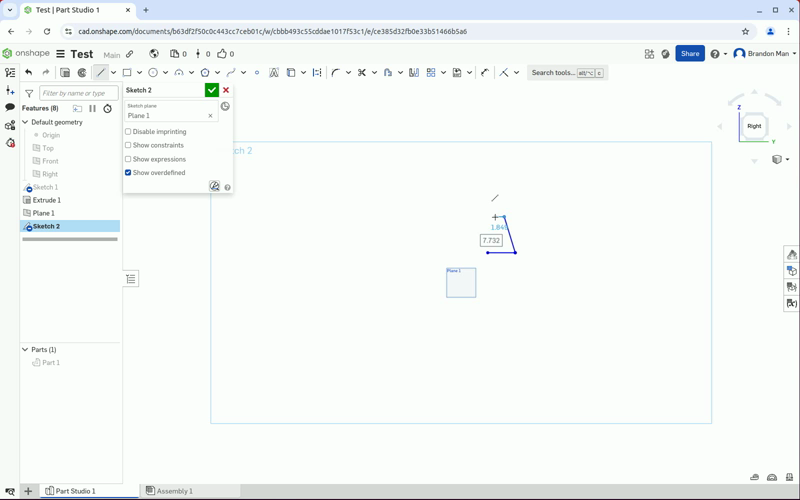
key_down(shift)
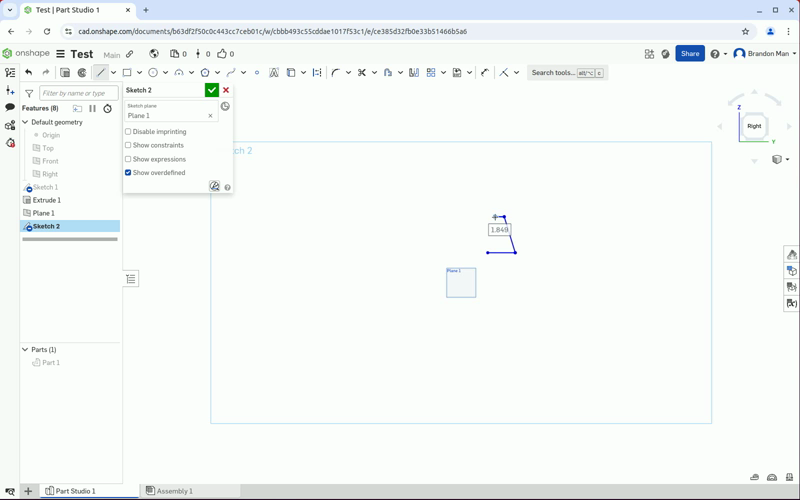
mouse_move(525, 216)
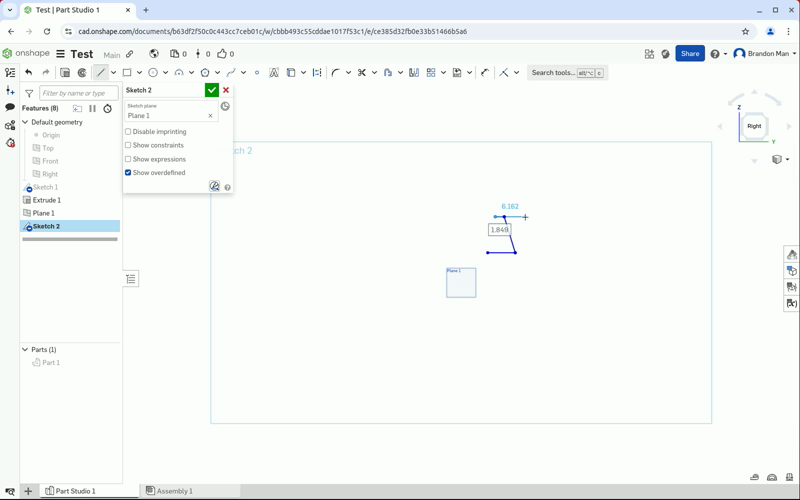
mouse_move(495, 238)
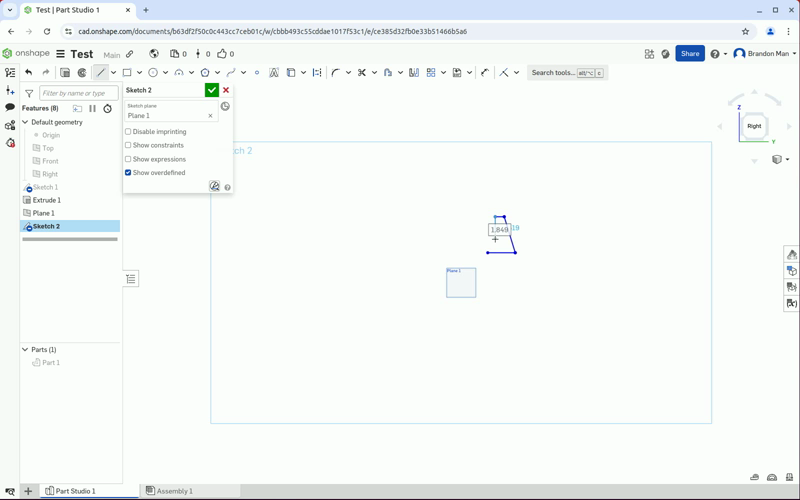
click(495, 238)
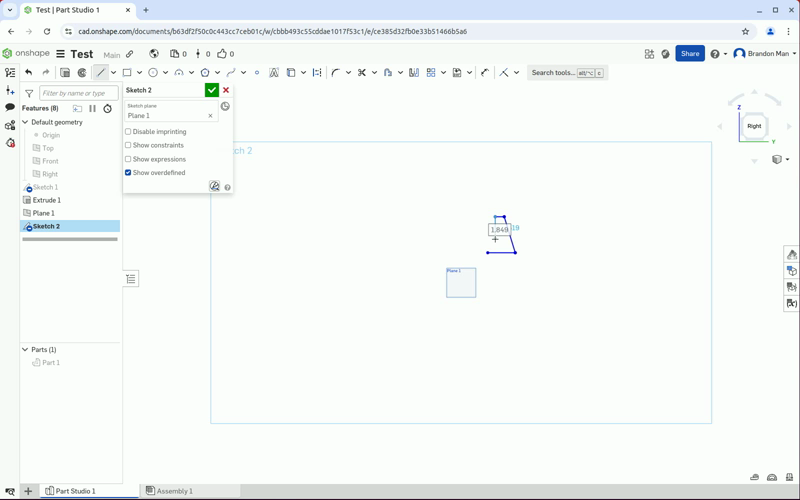
key_up(shift)
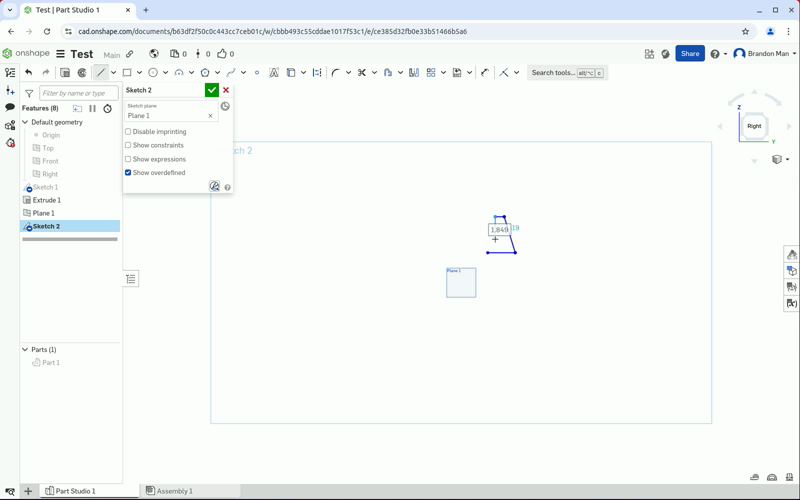
key(esc)
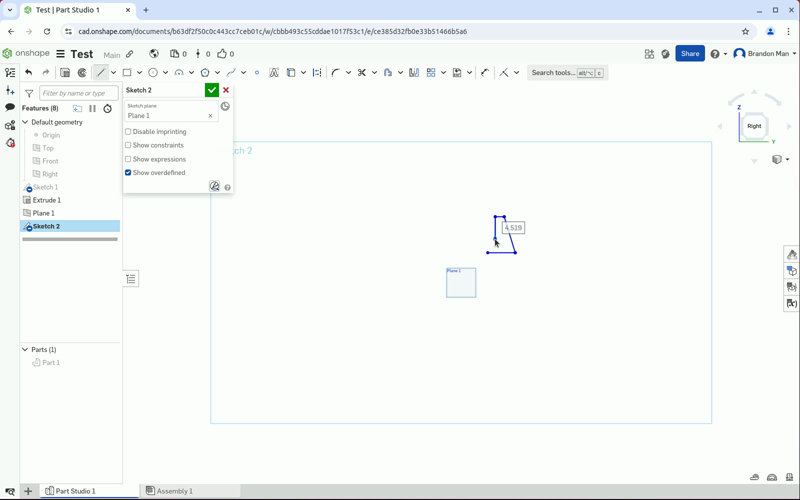
key(a)
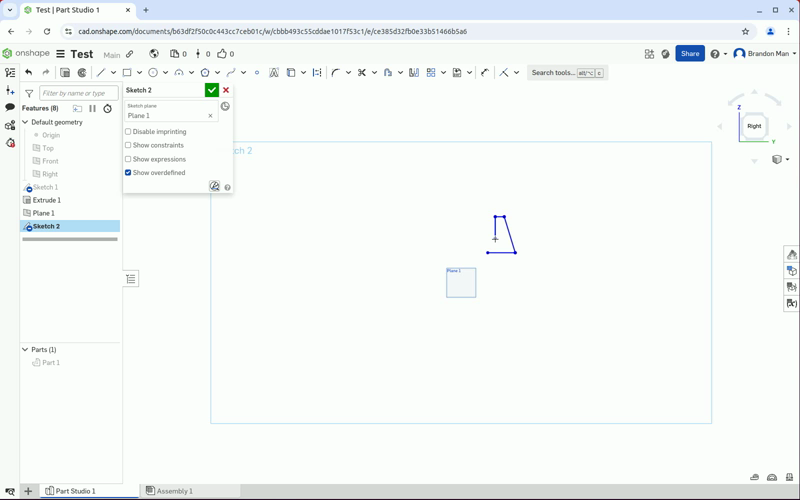
mouse_move(495, 238)
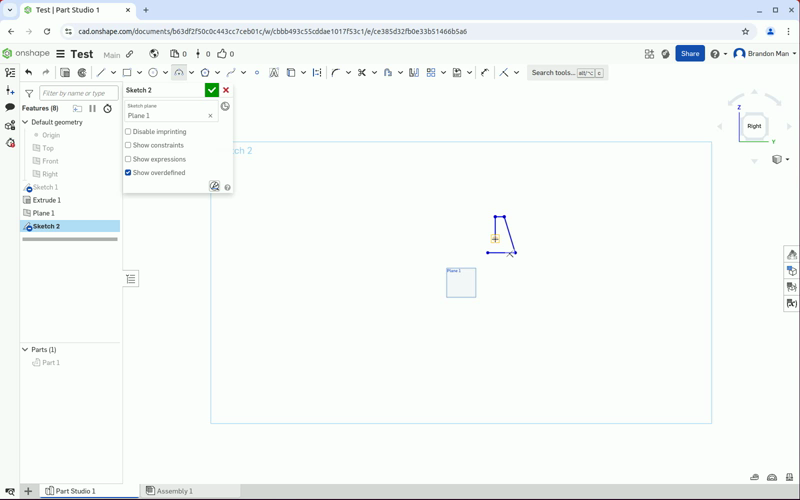
click(495, 238)
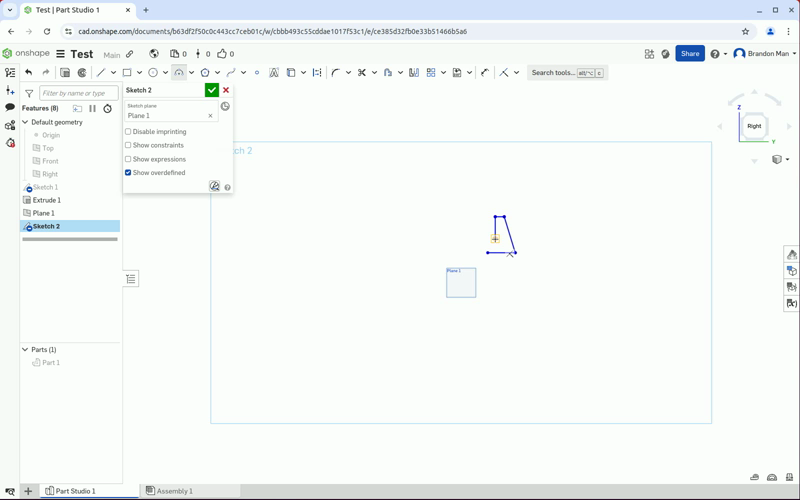
key_down(shift)
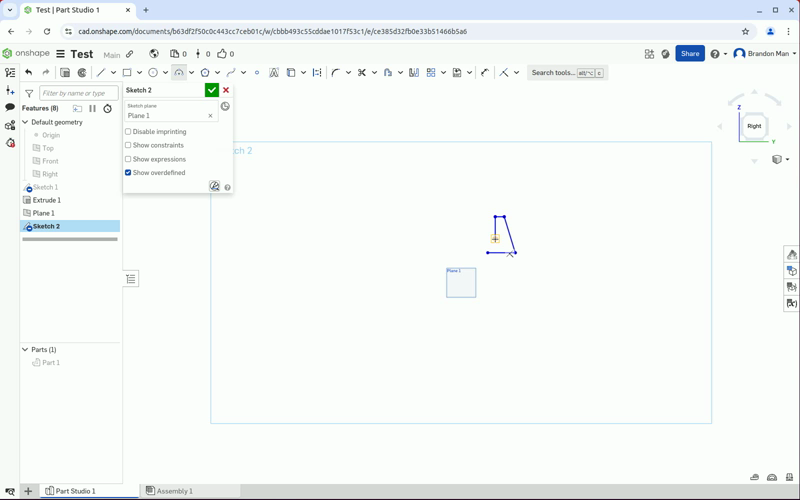
mouse_move(487, 246)
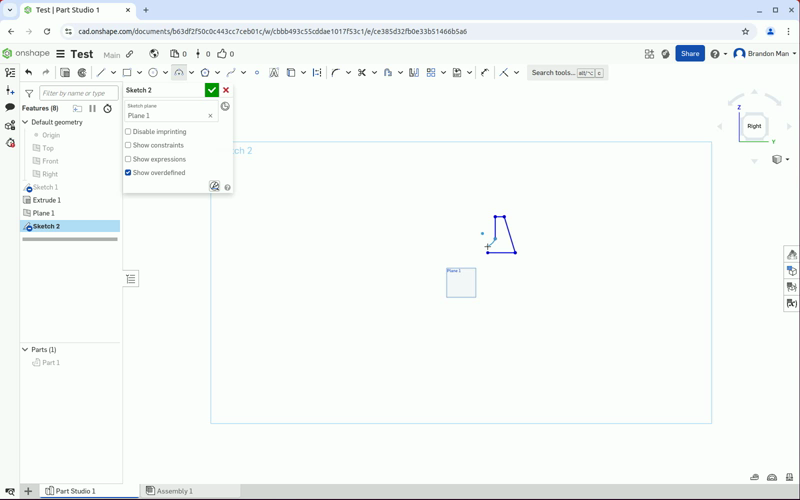
click(487, 246)
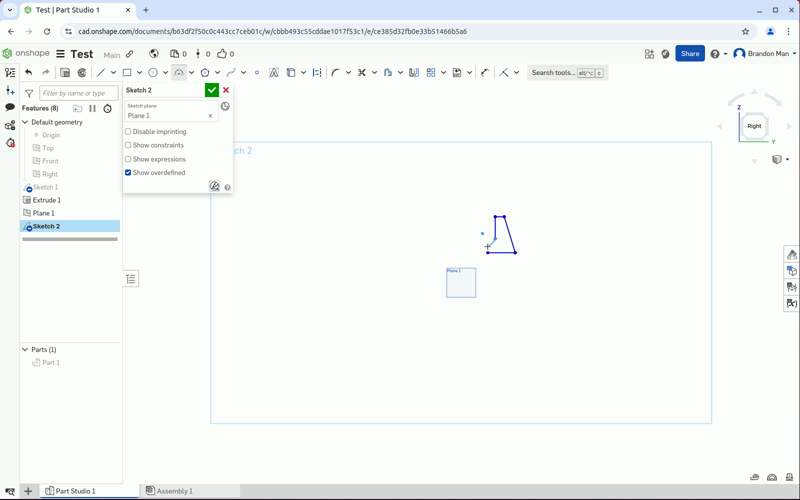
mouse_move(493, 243)
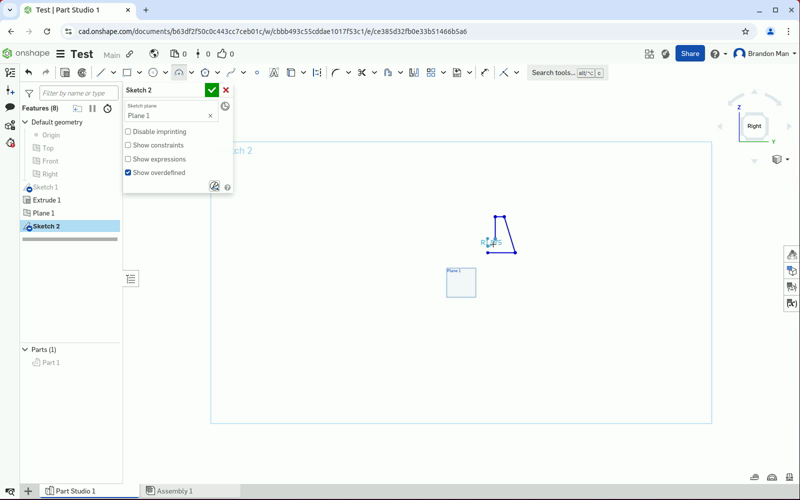
click(493, 243)
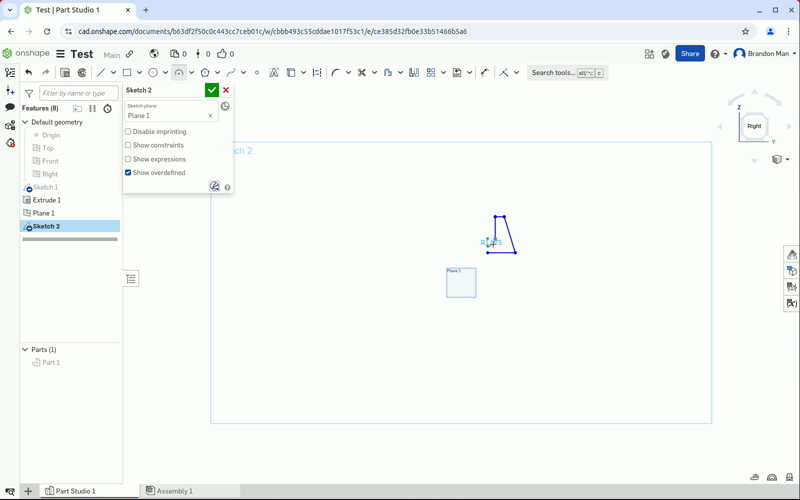
key_up(shift)
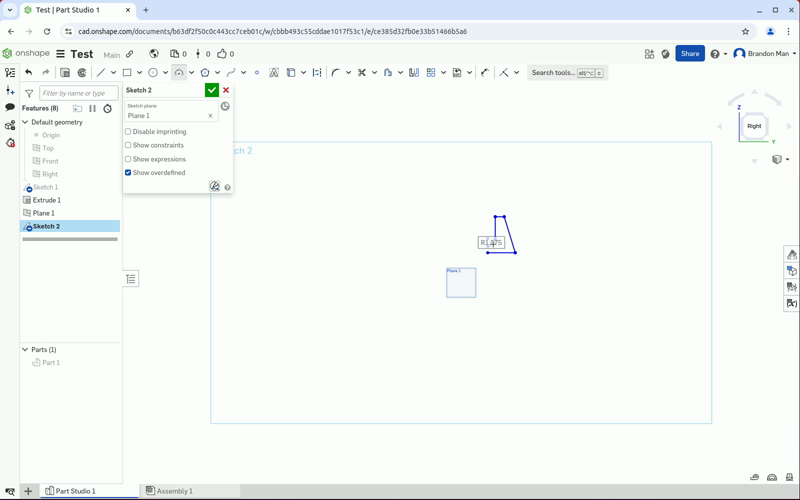
key(esc)
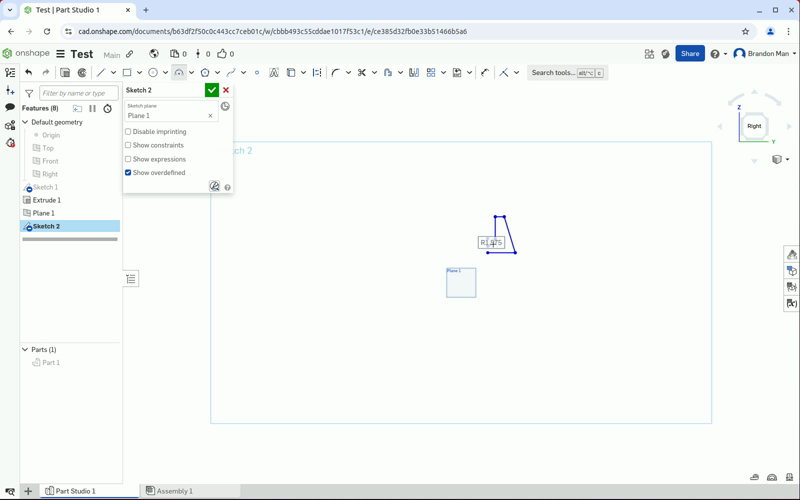
key(l)
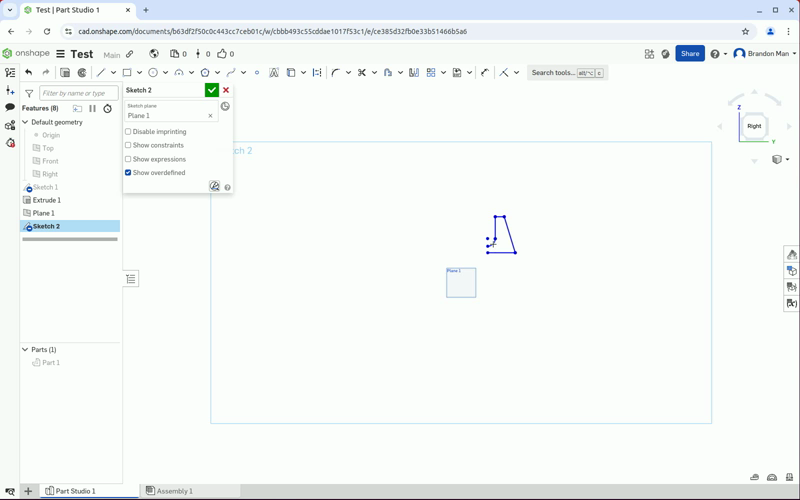
mouse_move(487, 246)
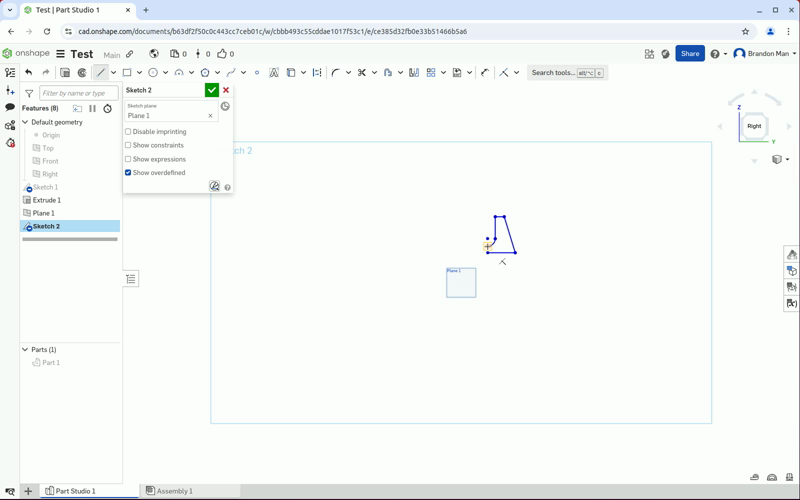
click(487, 246)
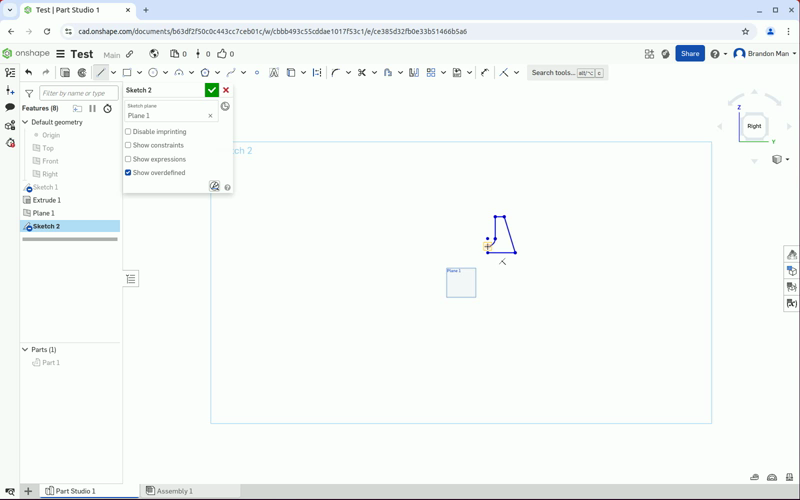
mouse_move(517, 246)
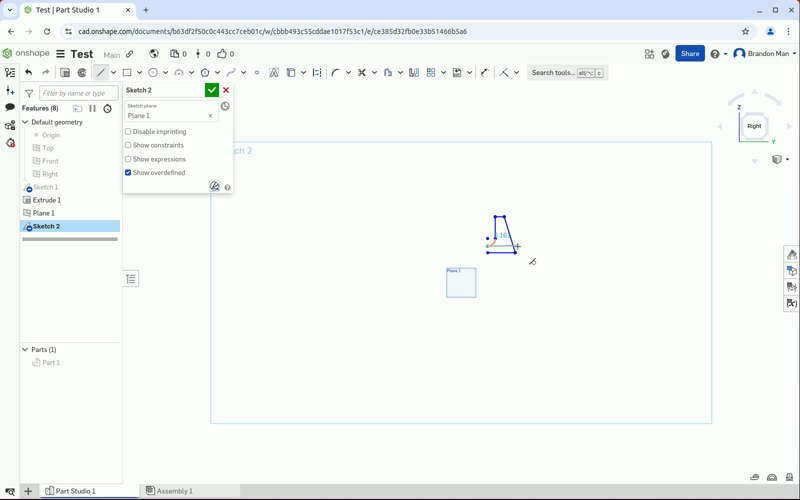
key_down(shift)
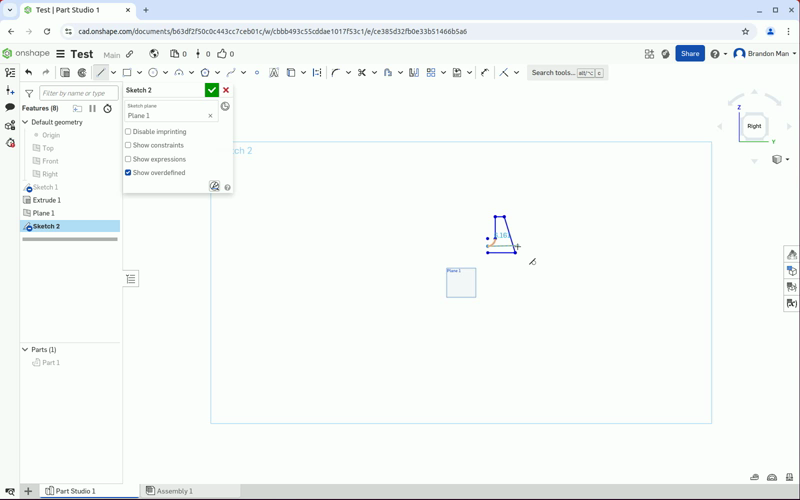
mouse_move(487, 252)
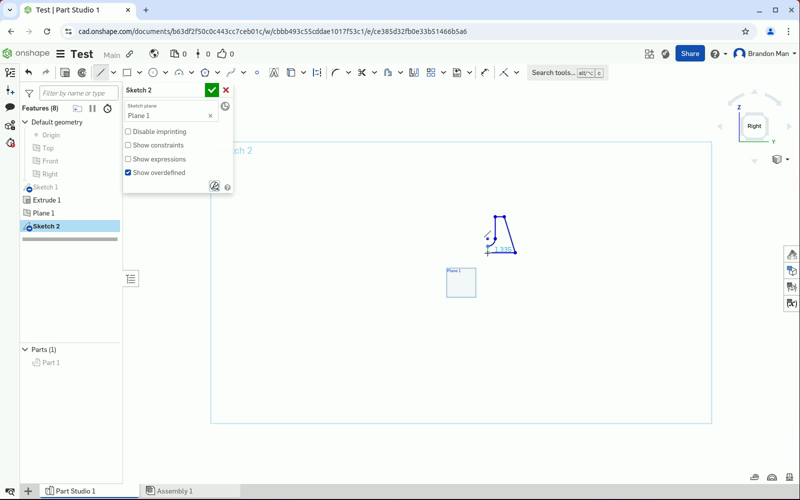
scroll(6)
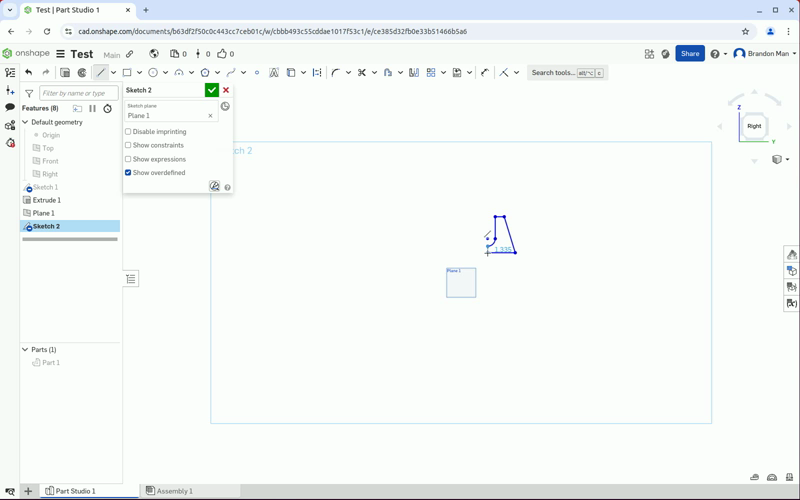
scroll(6)
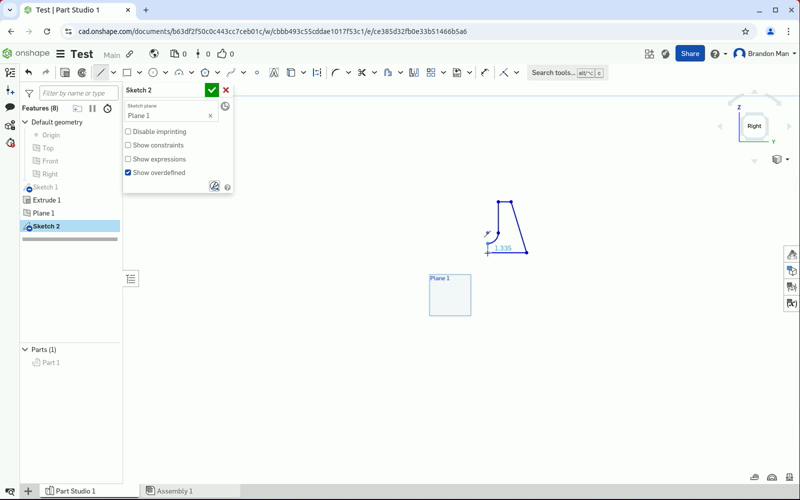
scroll(6)
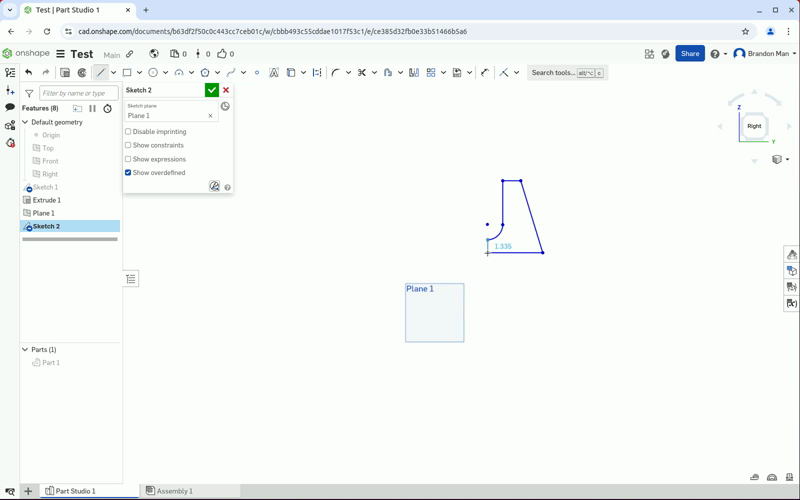
scroll(6)
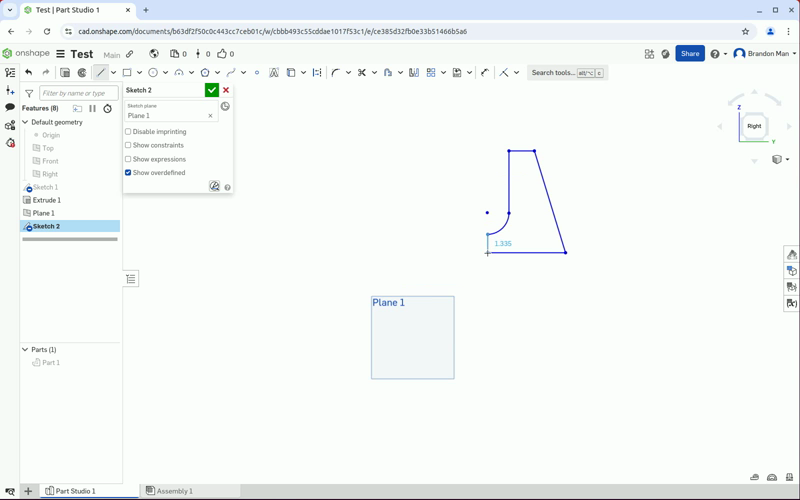
scroll(6)
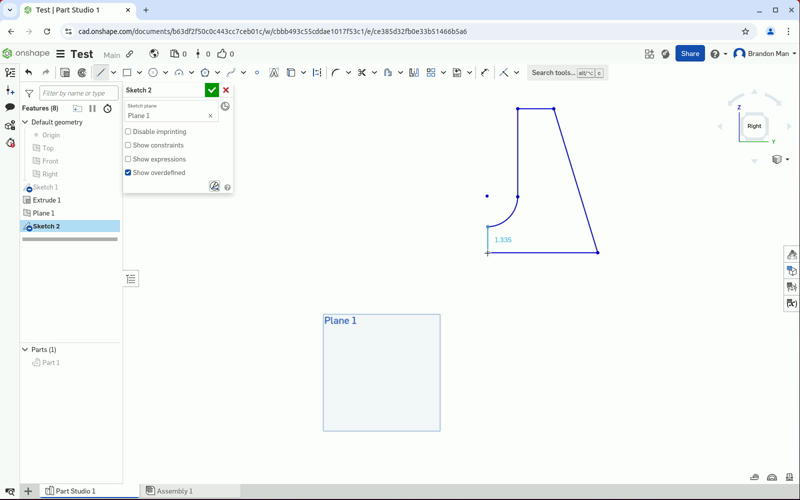
scroll(6)
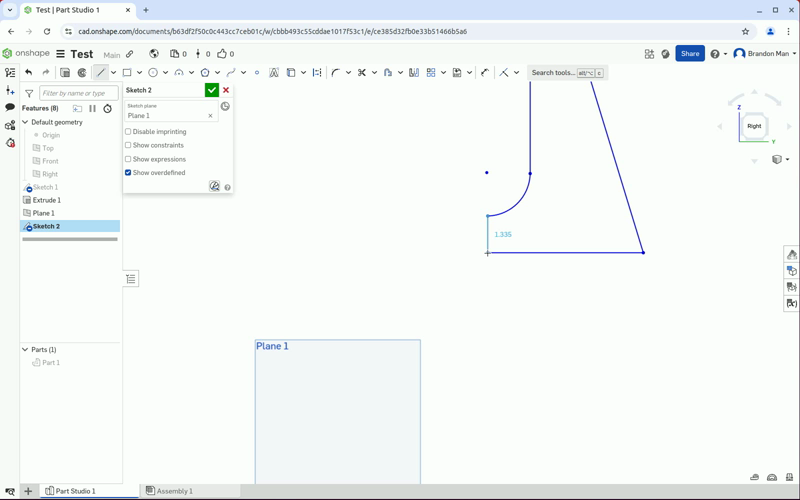
scroll(6)
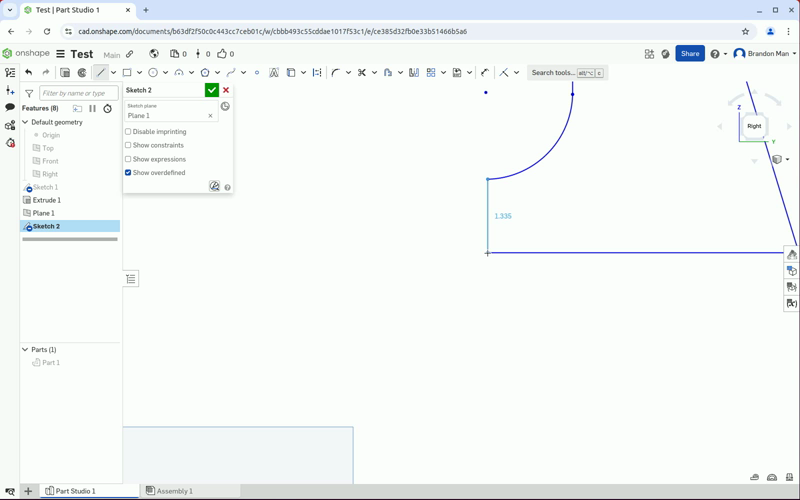
key_up(shift)
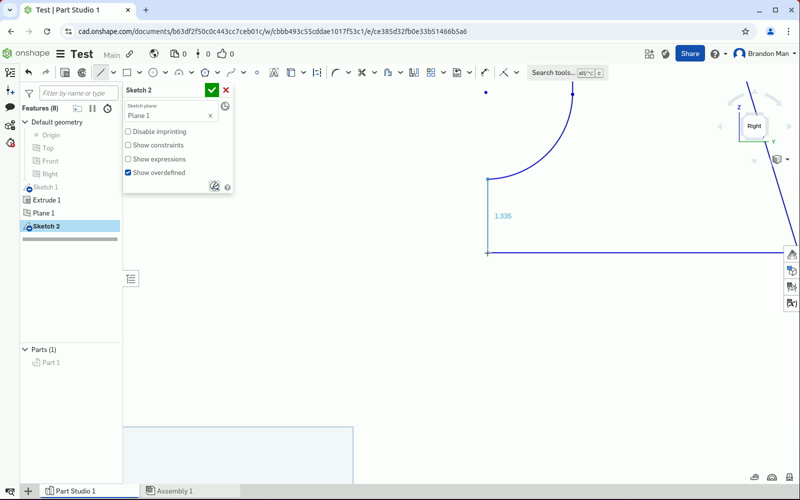
click(487, 252)
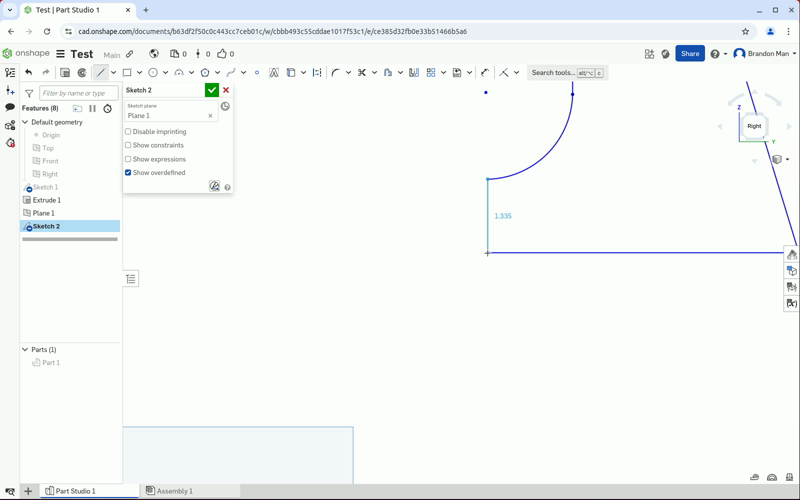
scroll(-6)
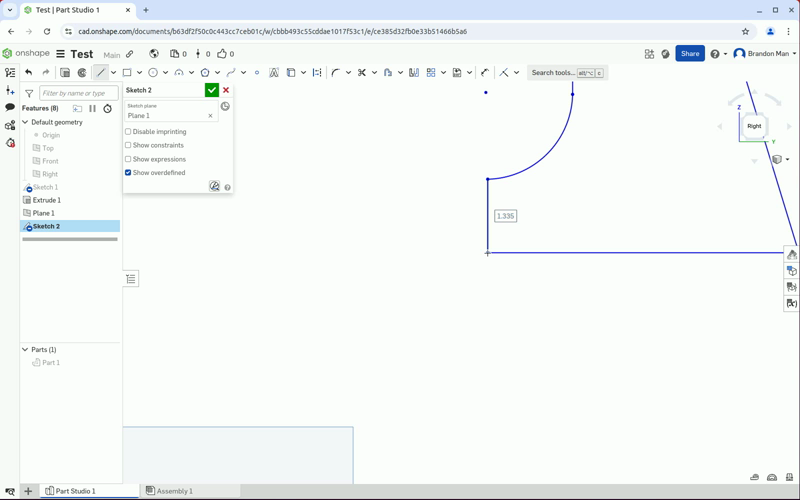
scroll(-6)
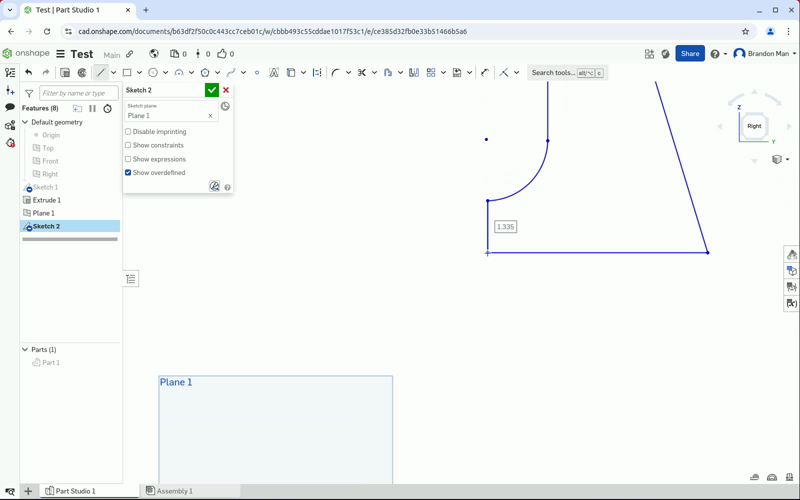
scroll(-6)
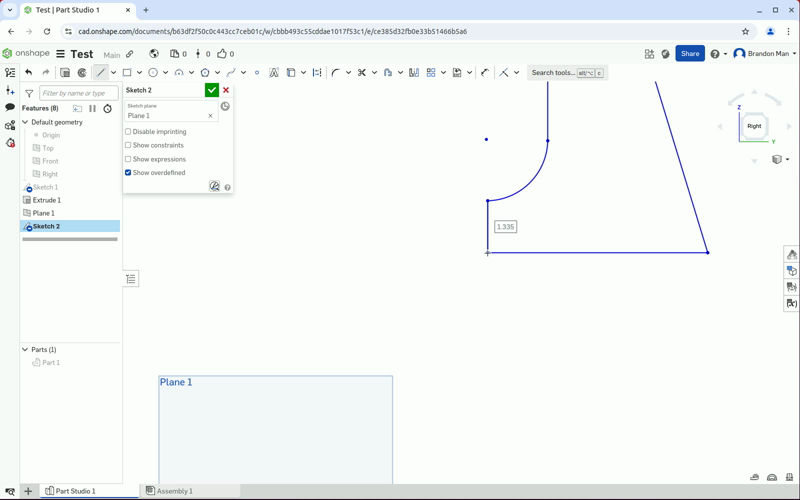
scroll(-6)
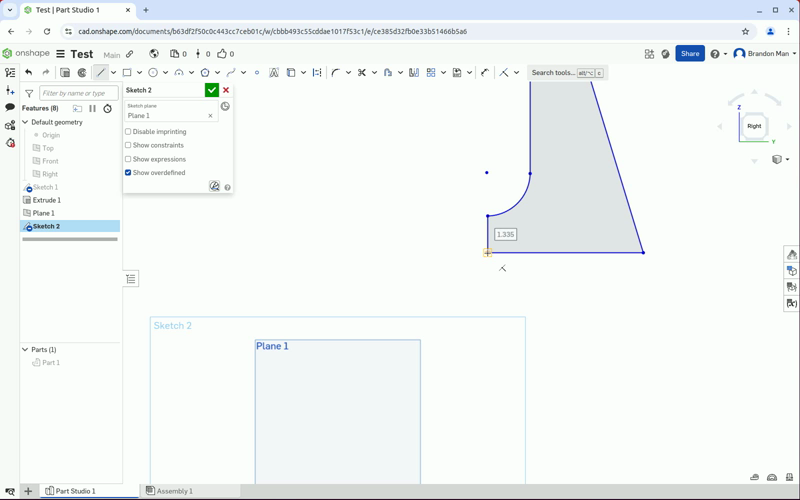
scroll(-6)
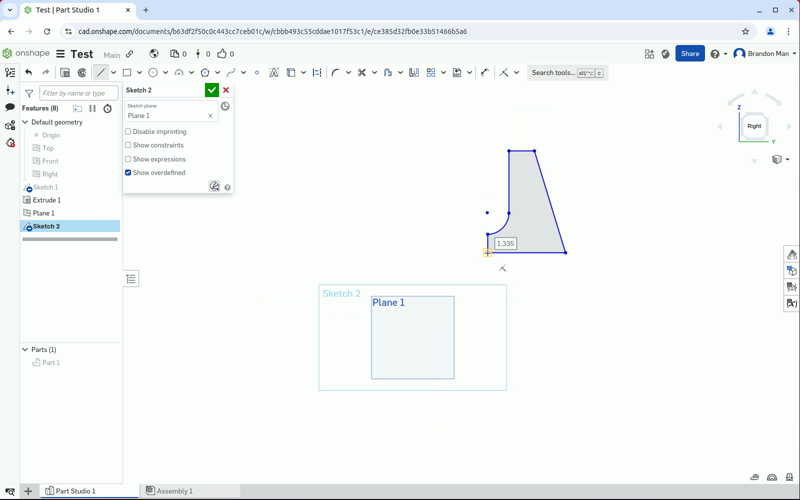
scroll(-6)
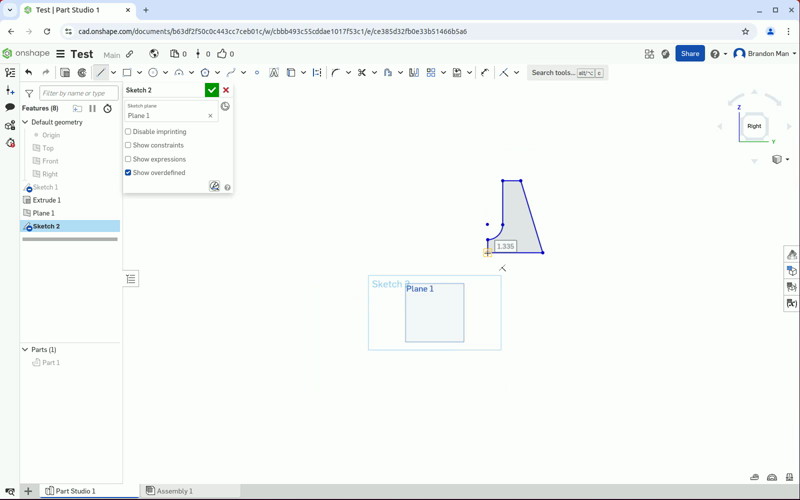
scroll(-6)
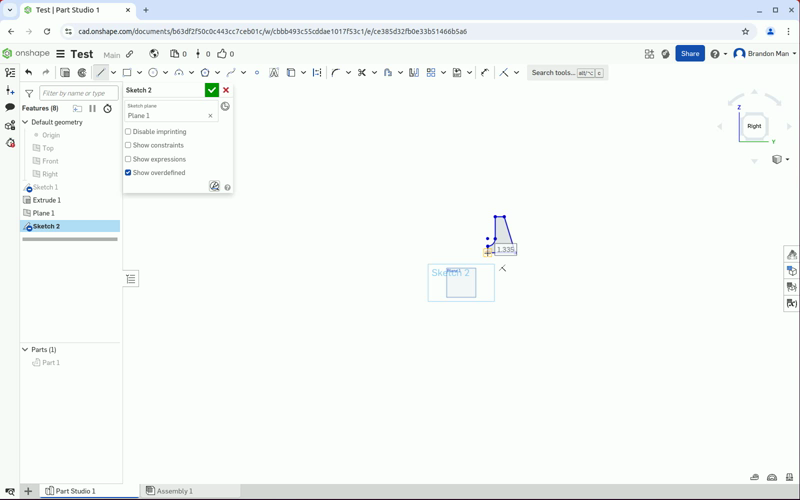
key(esc)
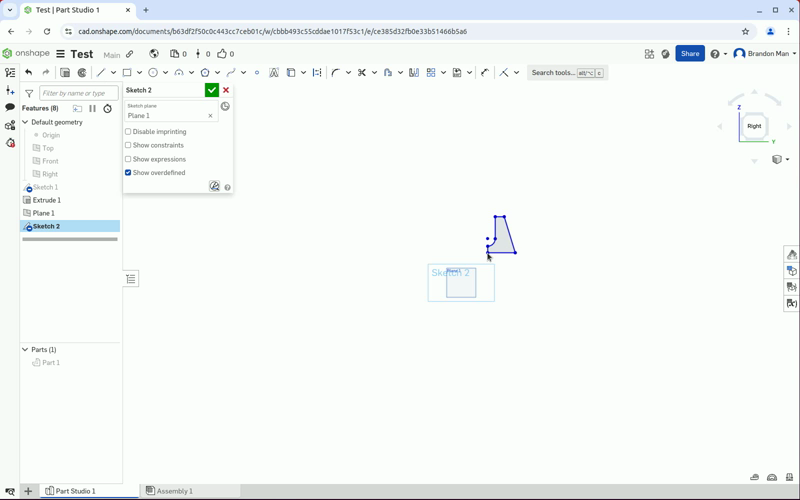
mouse_move(507, 247)
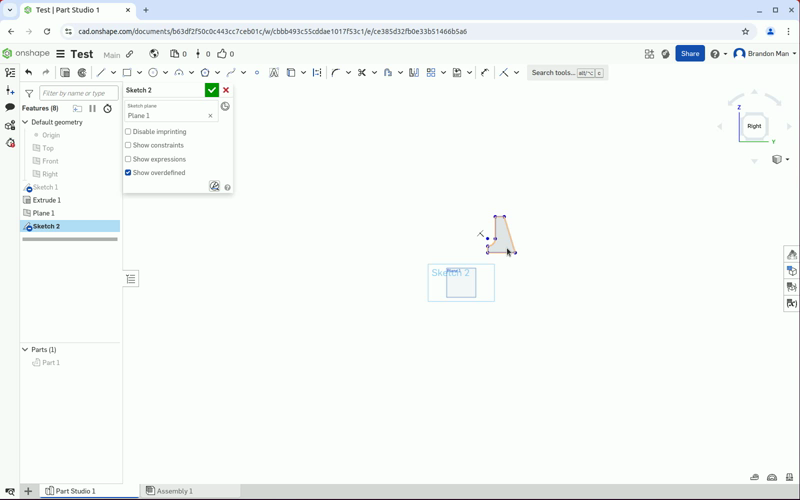
scroll(6)
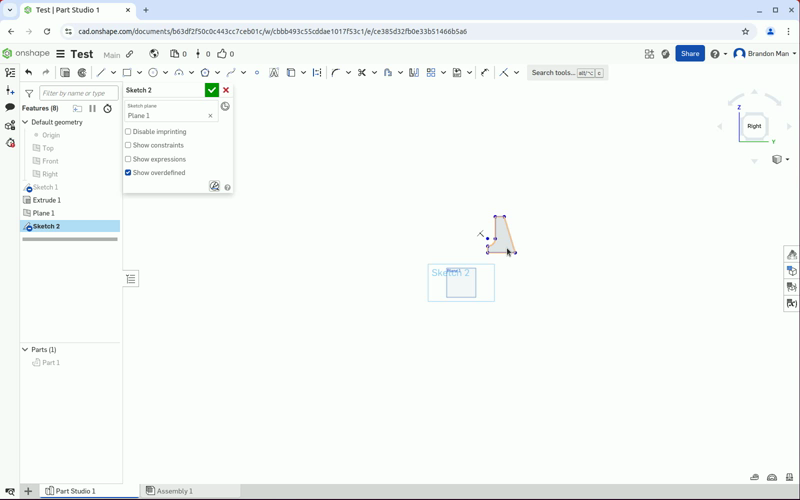
scroll(6)
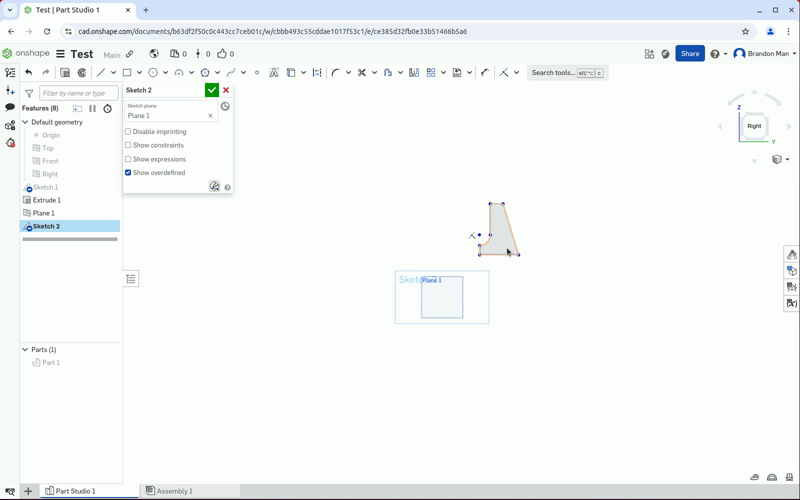
scroll(6)
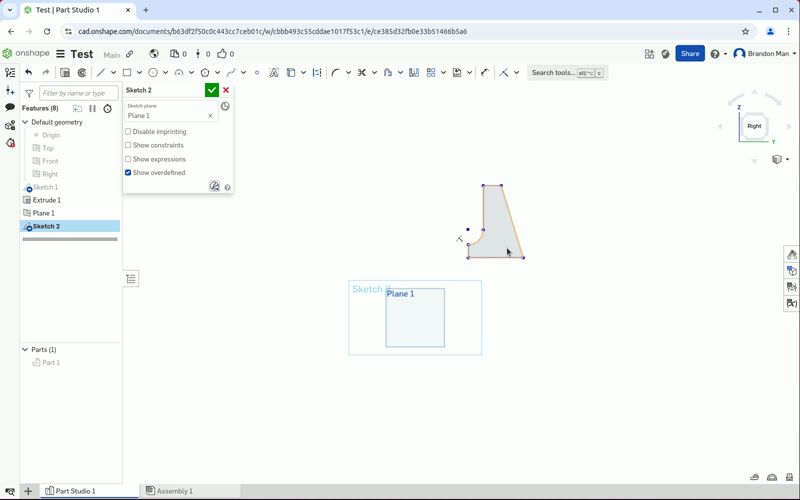
scroll(6)
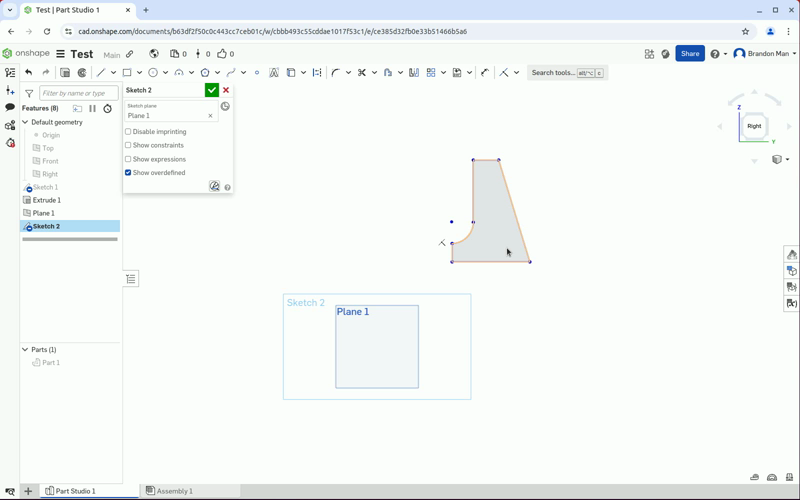
scroll(6)
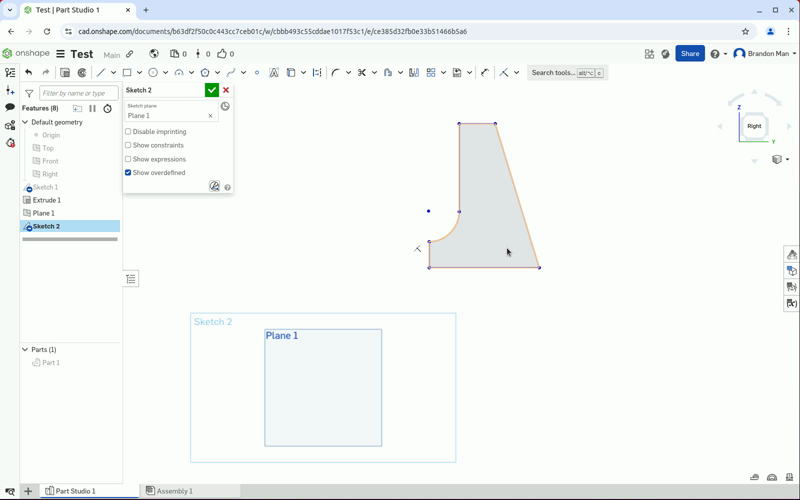
scroll(6)
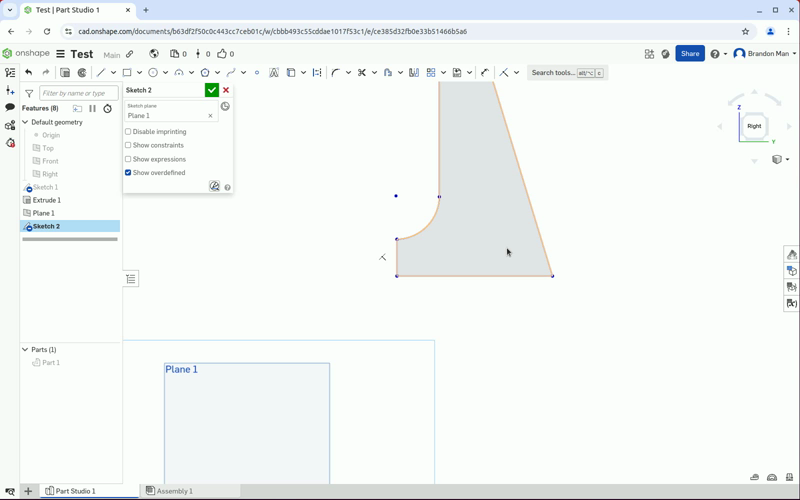
scroll(6)
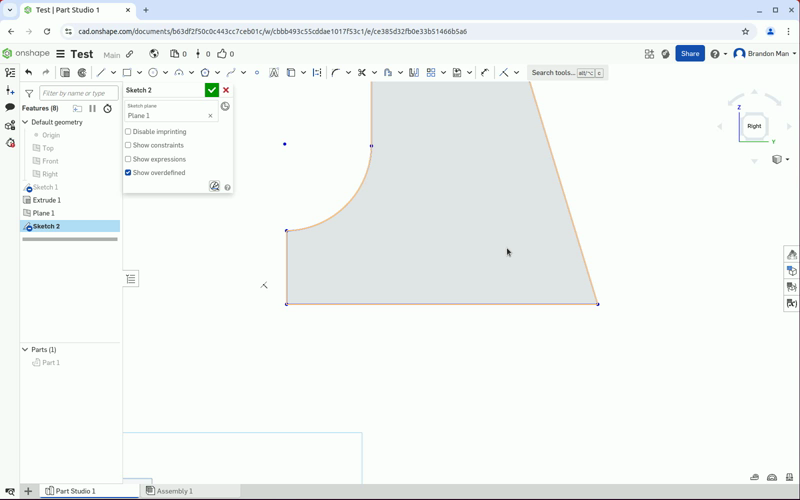
click(507, 247)
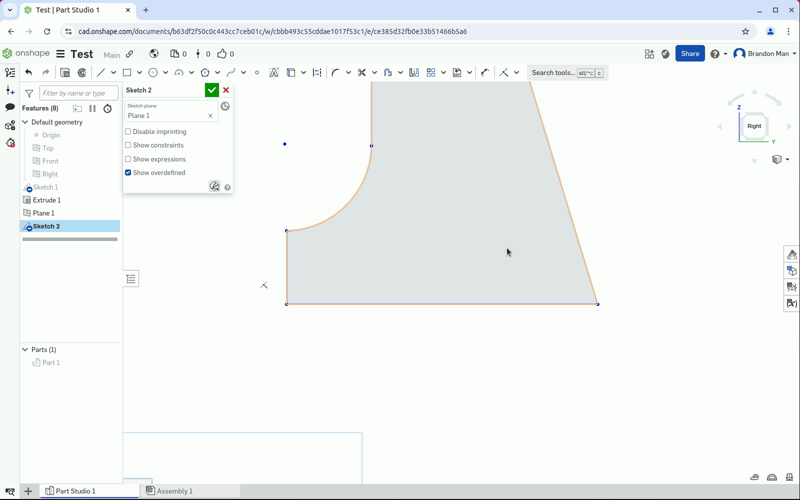
scroll(-6)
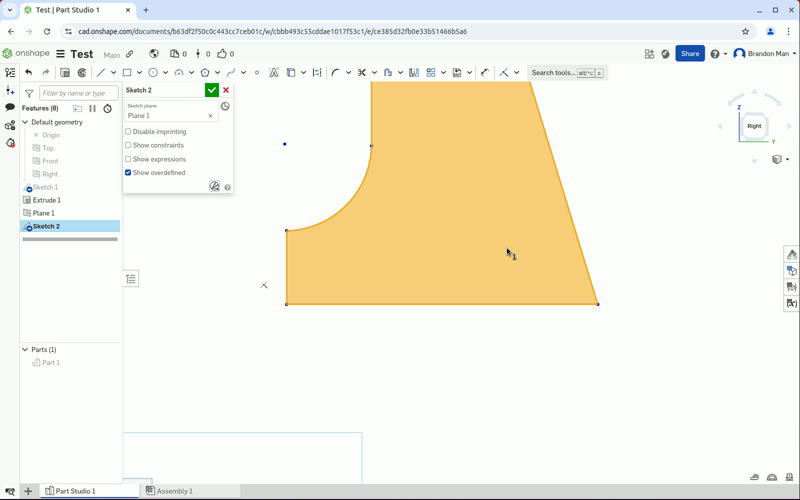
scroll(-6)
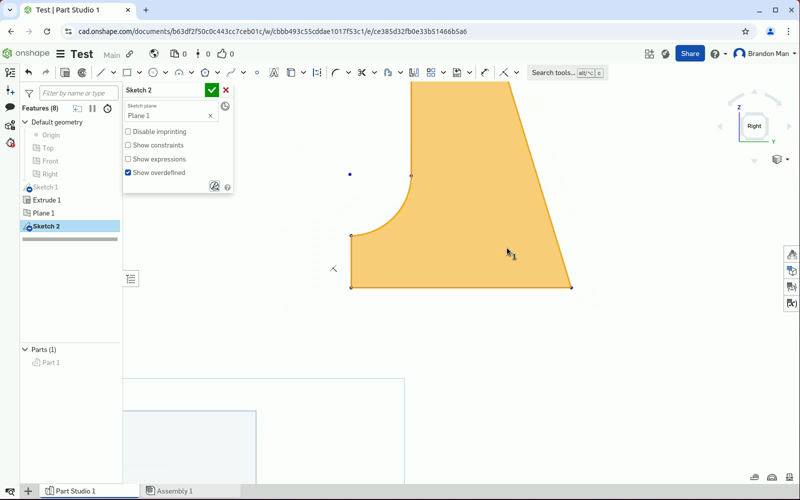
scroll(-6)
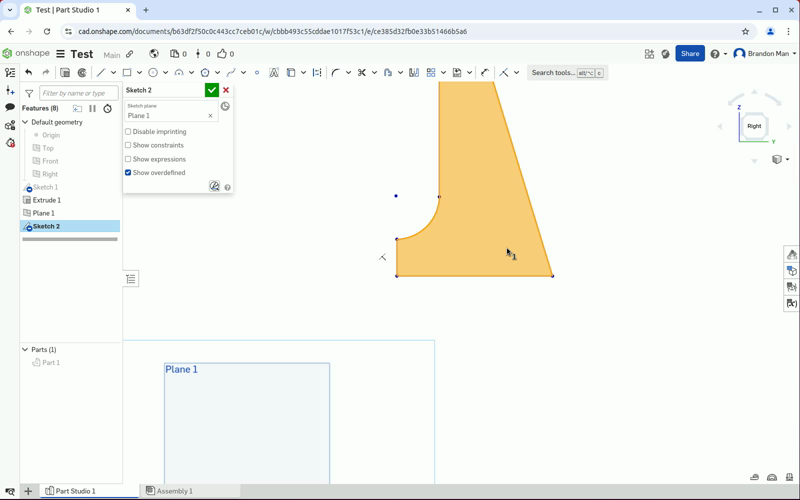
scroll(-6)
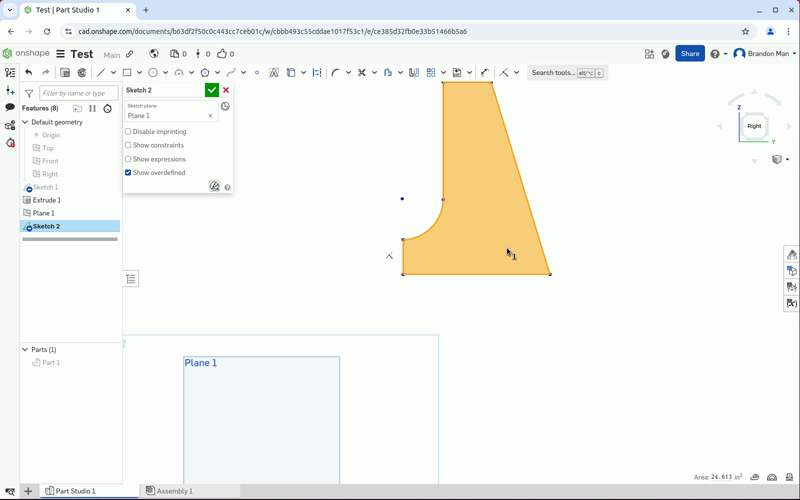
scroll(-6)
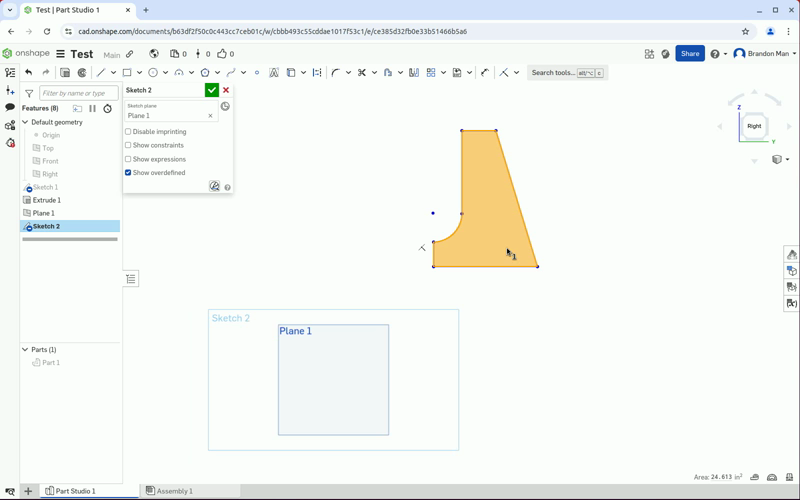
scroll(-6)
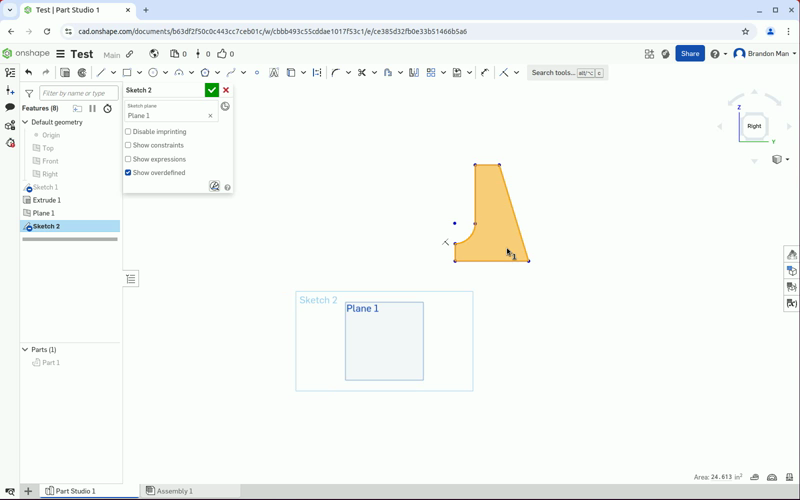
scroll(-6)
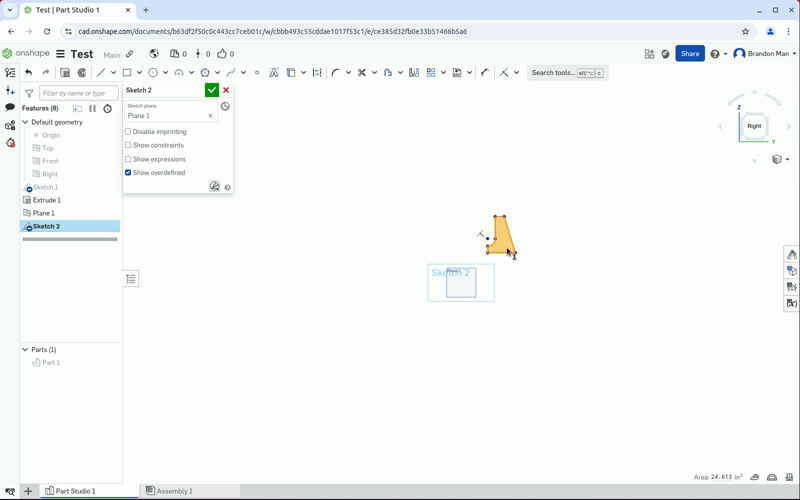
mouse_move(73, 352)
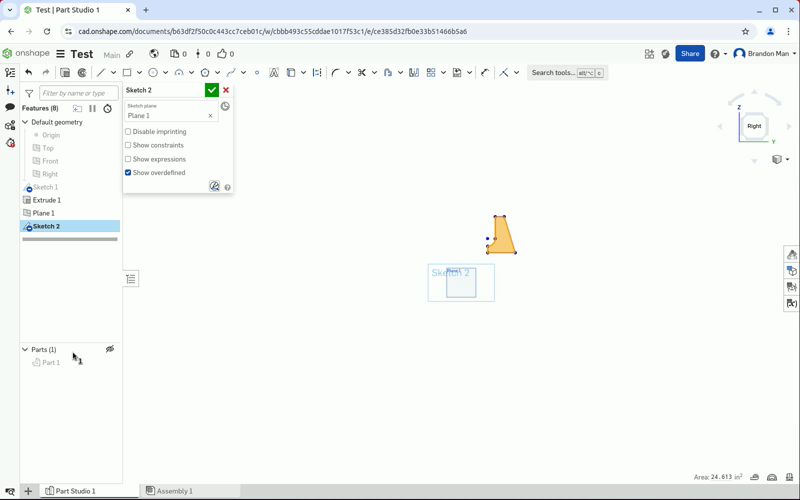
key(shift+y)
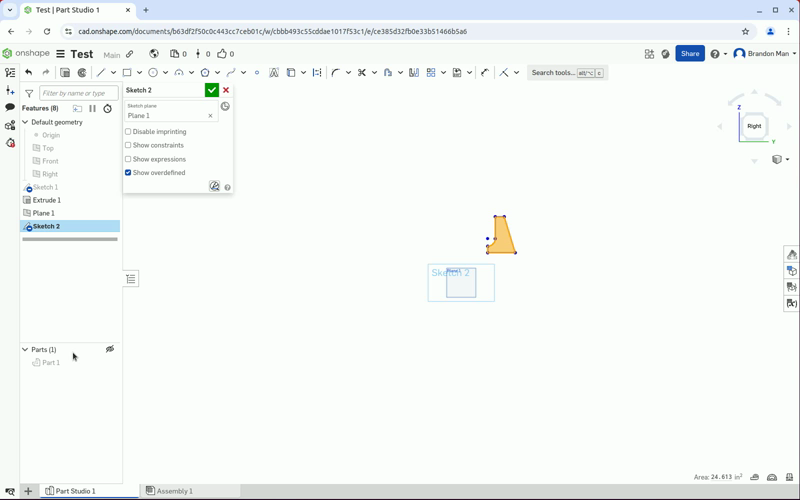
key(shift+e)
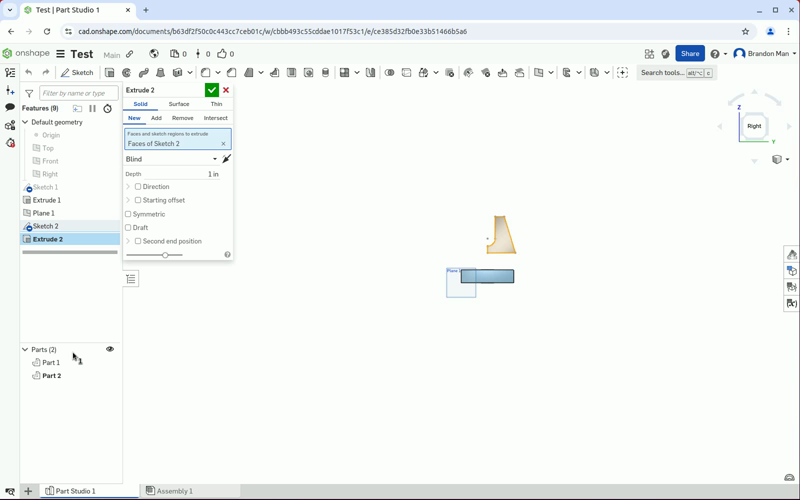
mouse_move(143, 106)
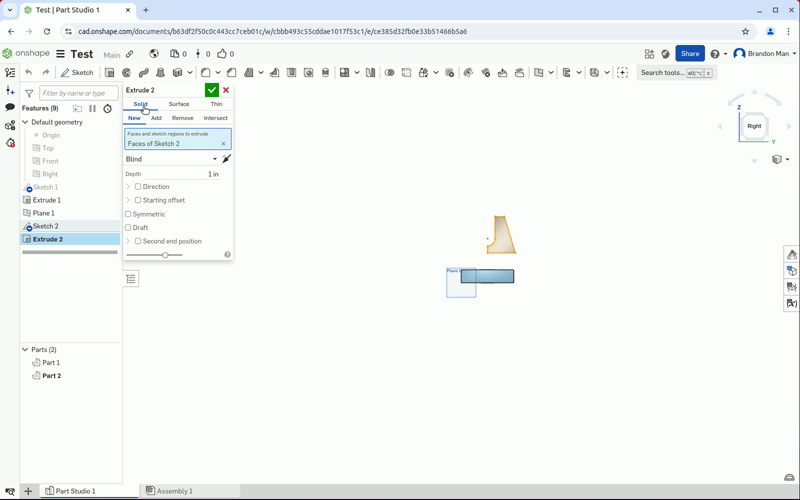
click(143, 106)
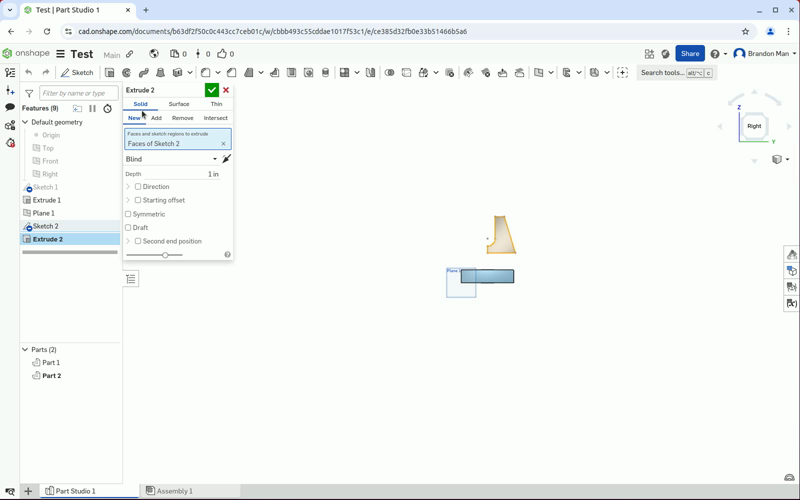
mouse_move(137, 120)
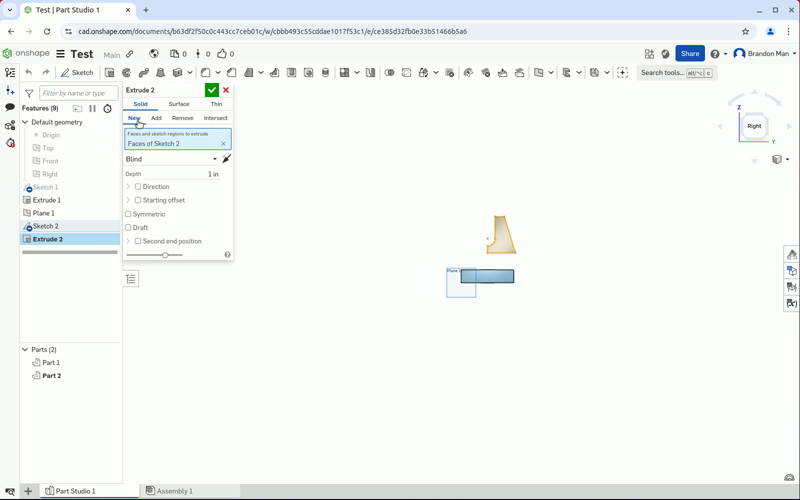
click(137, 120)
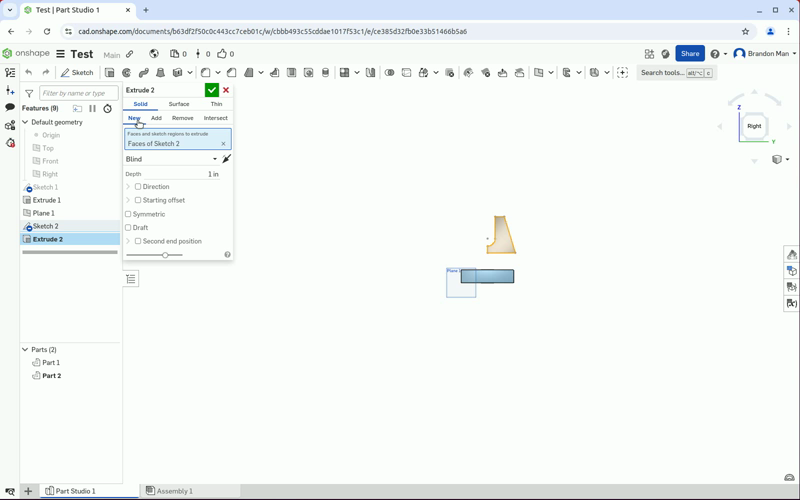
key(tab, 4)
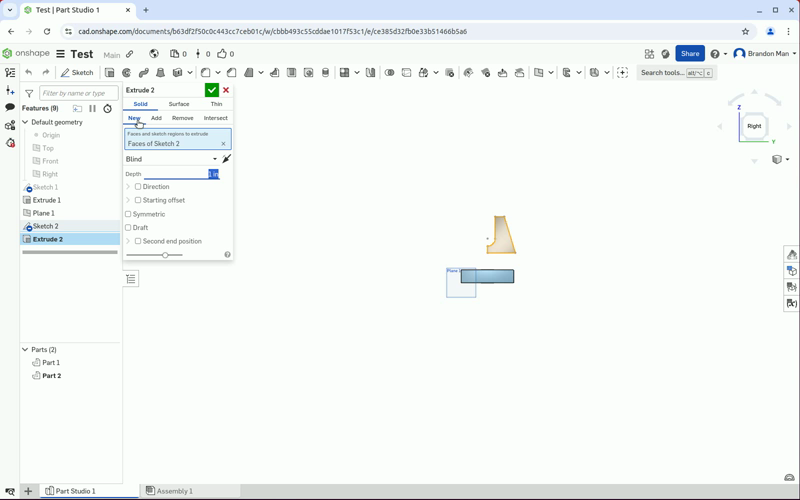
text(-2.648)
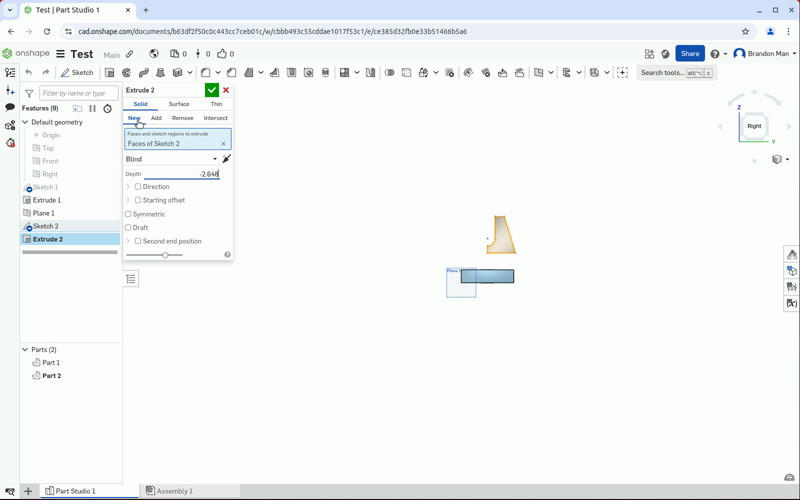
key(enter)
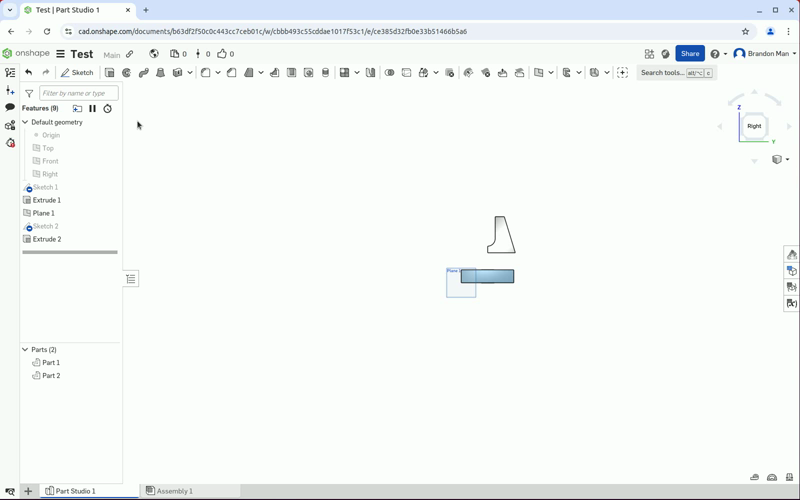
key(shift+h)
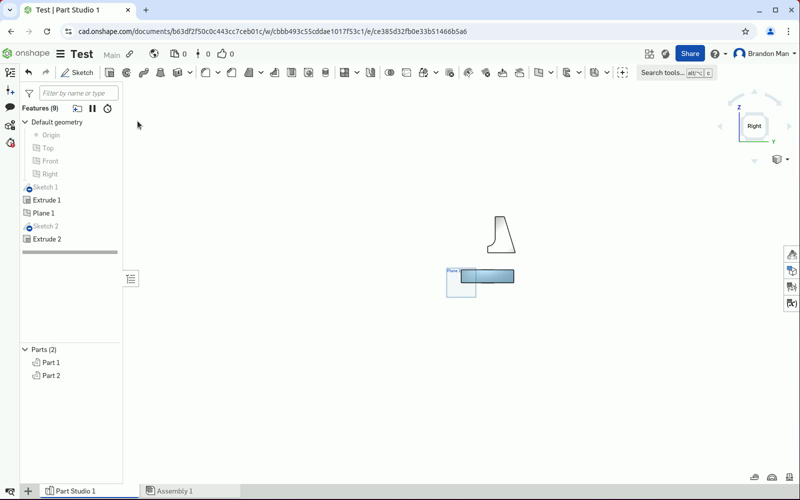
key(shift+h)
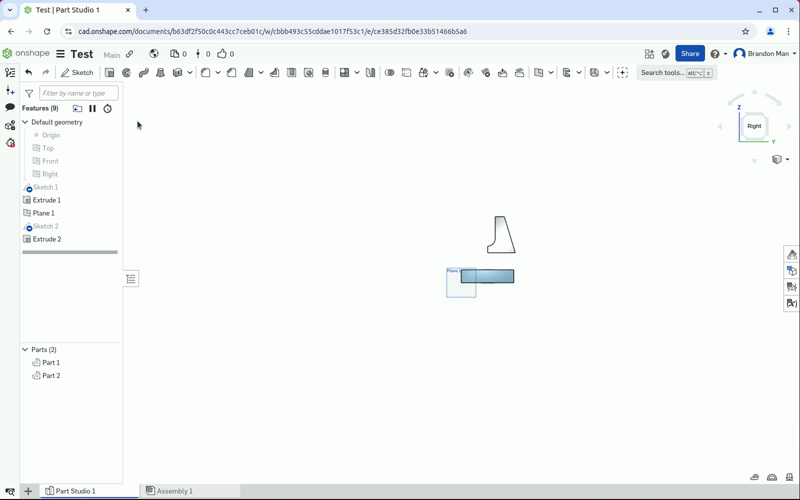
mouse_move(73, 189)
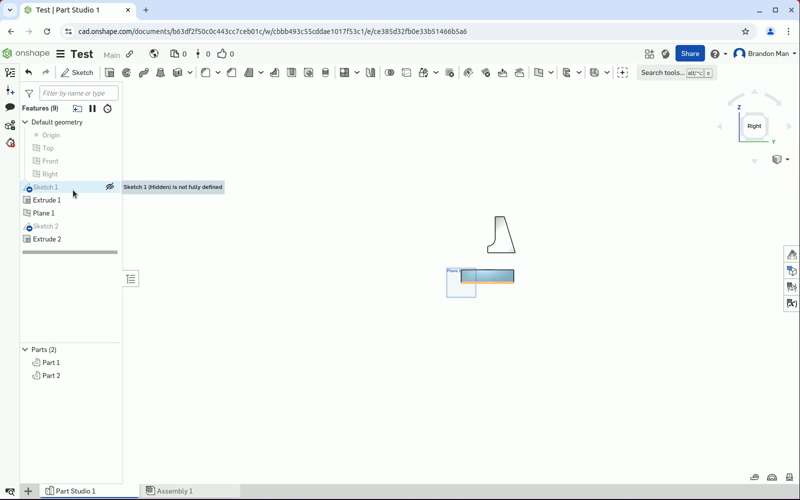
click(73, 189)
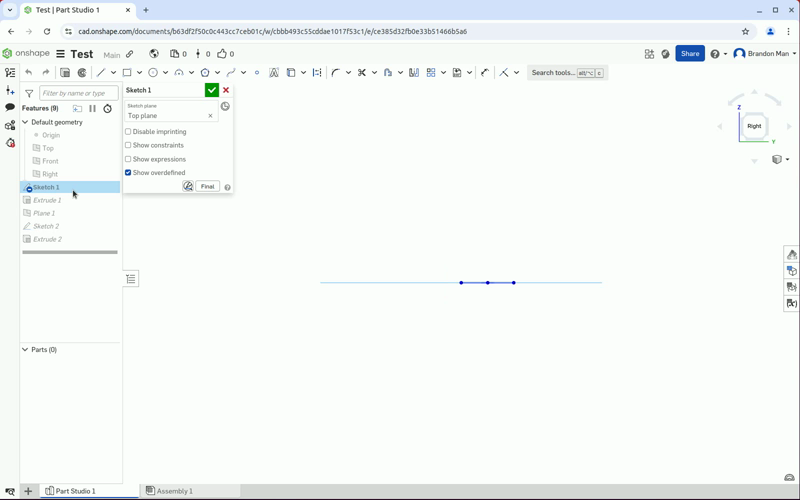
mouse_move(229, 92)
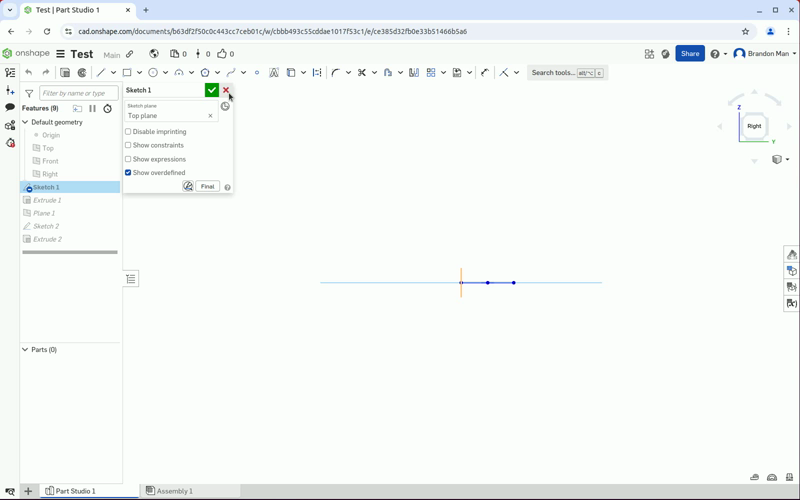
click(229, 92)
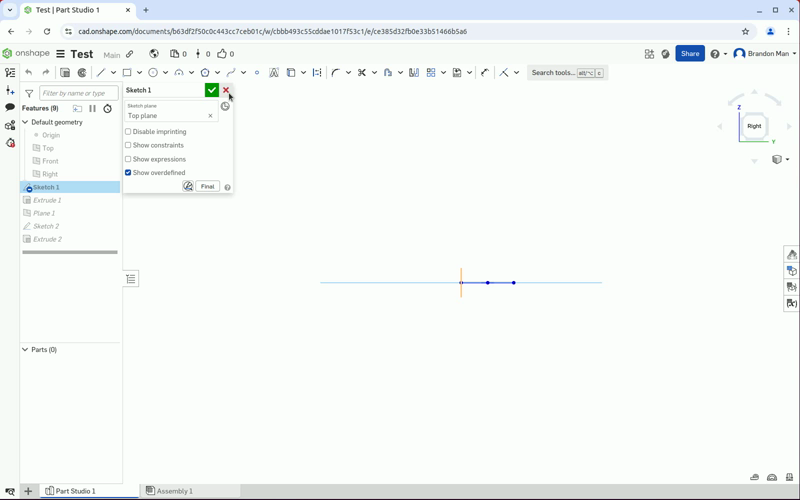
key(shift+s)
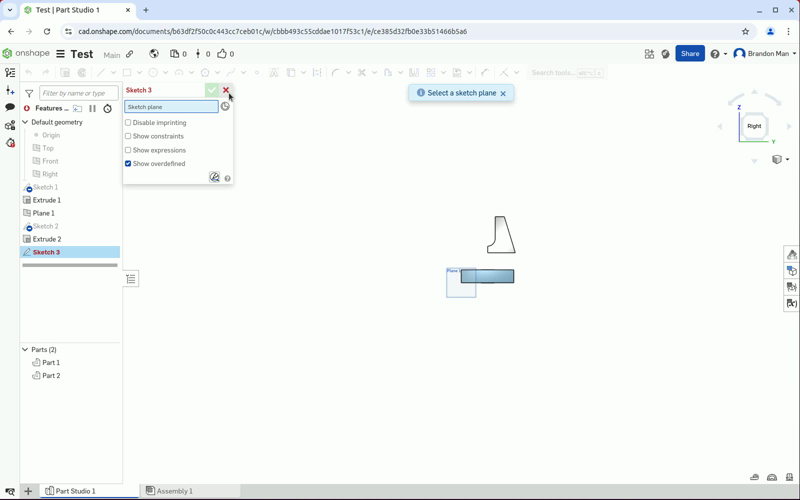
mouse_move(73, 215)
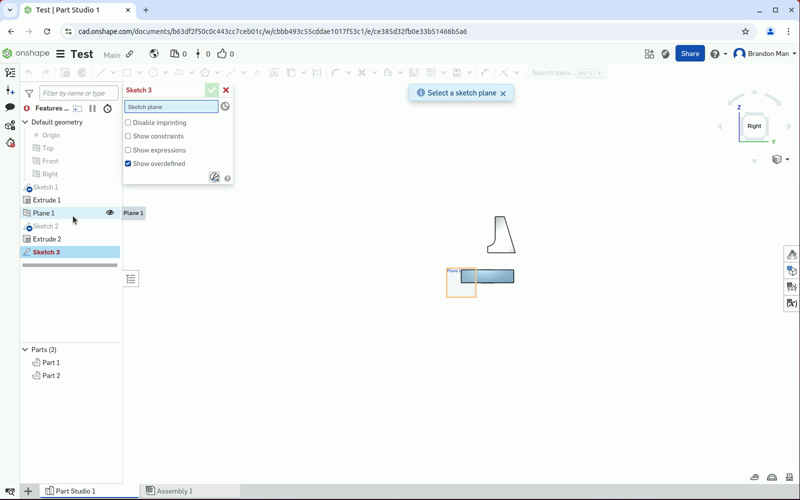
click(73, 215)
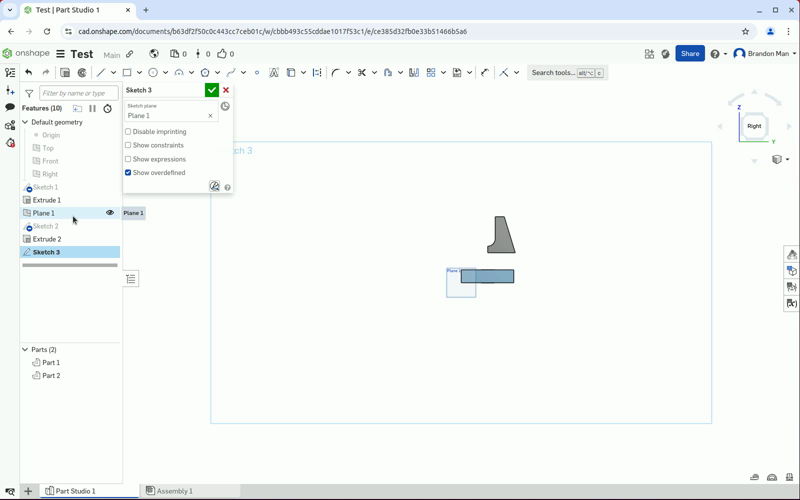
mouse_move(73, 352)
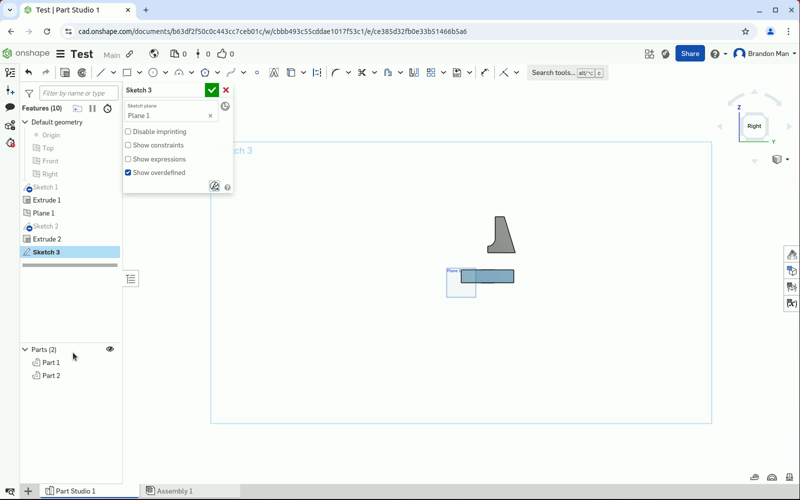
key(y)
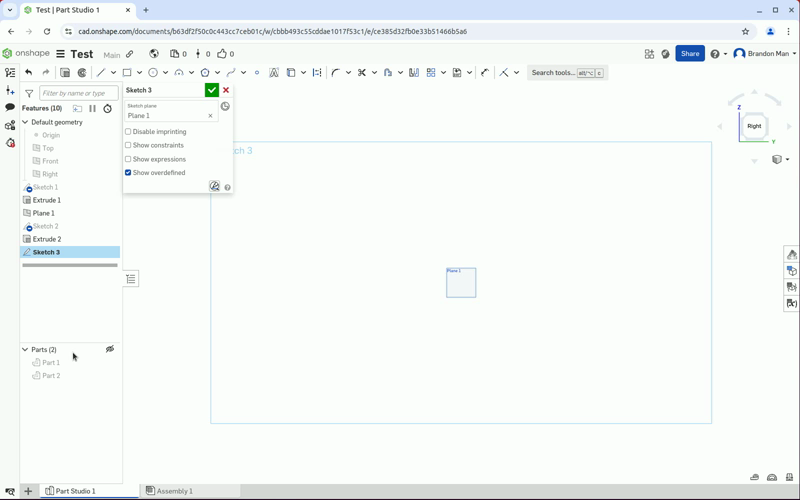
key(l)
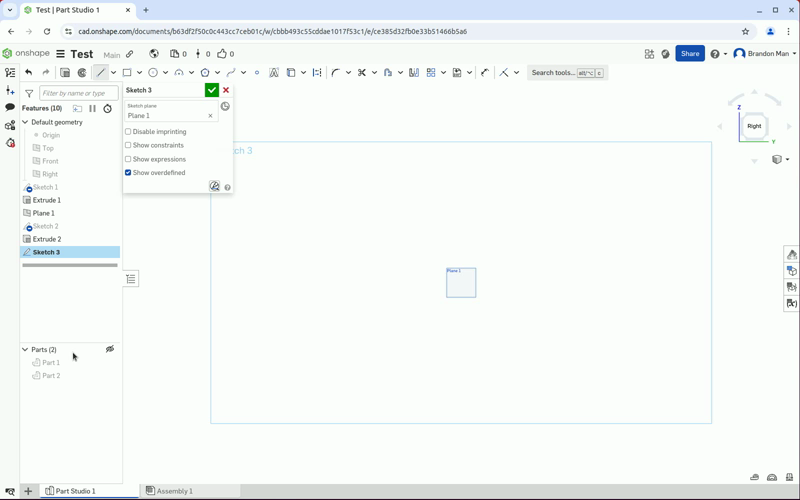
key_down(shift)
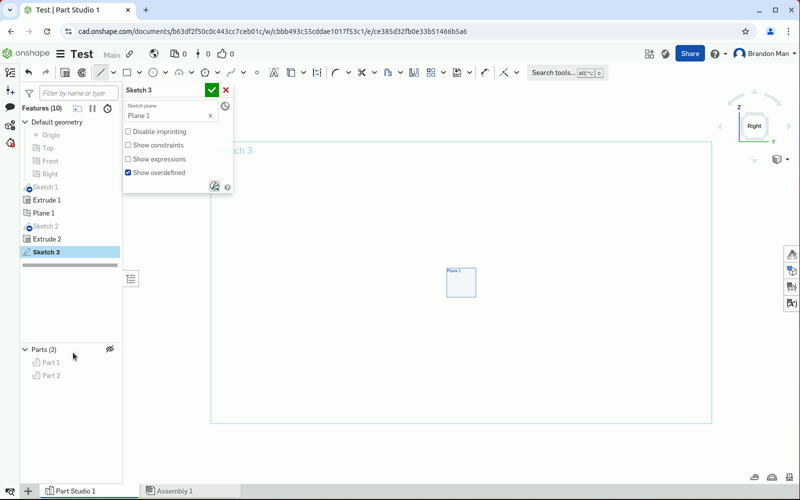
mouse_move(487, 270)
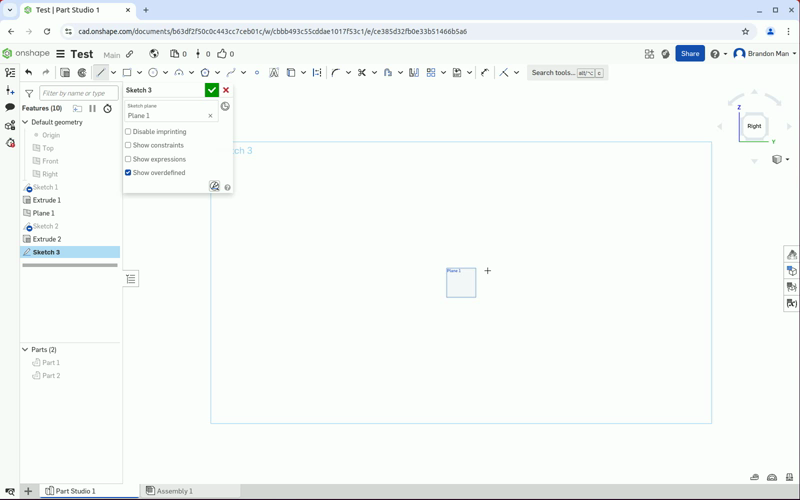
click(487, 270)
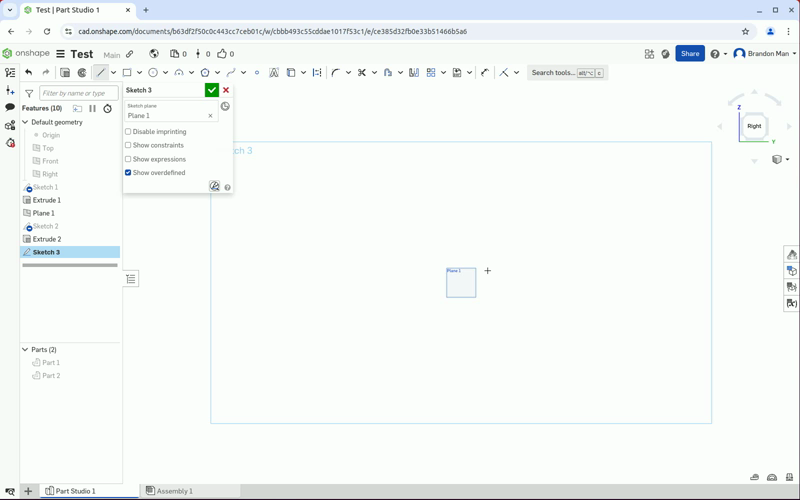
key_up(shift)
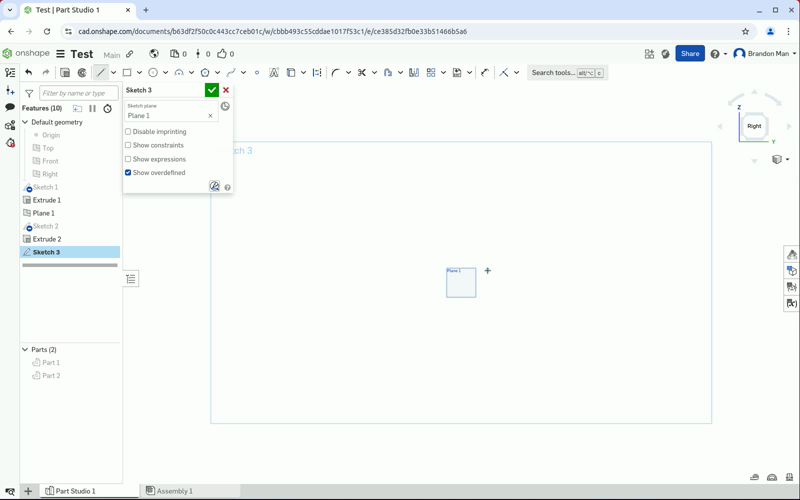
key_down(shift)
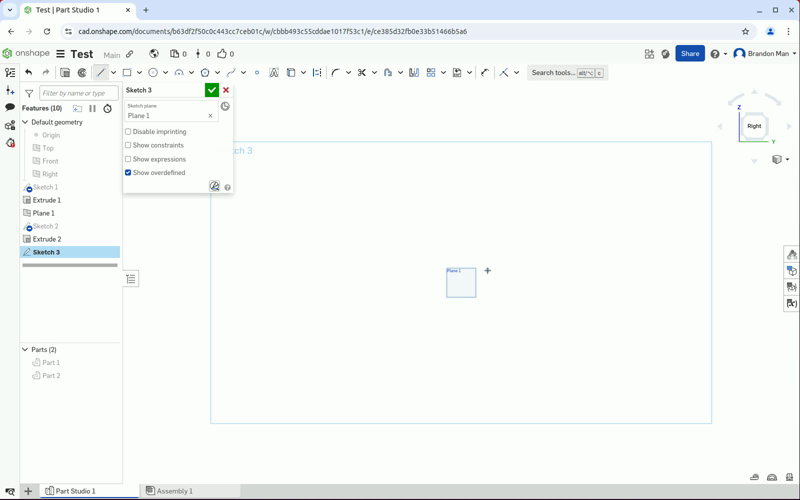
mouse_move(517, 270)
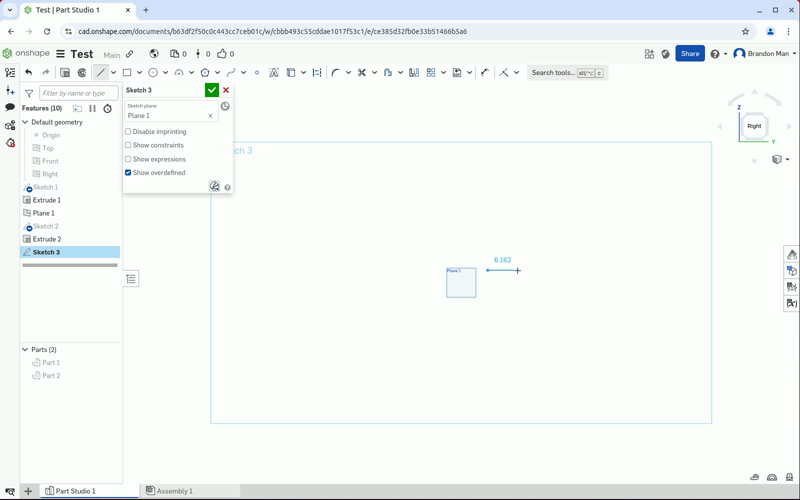
mouse_move(515, 270)
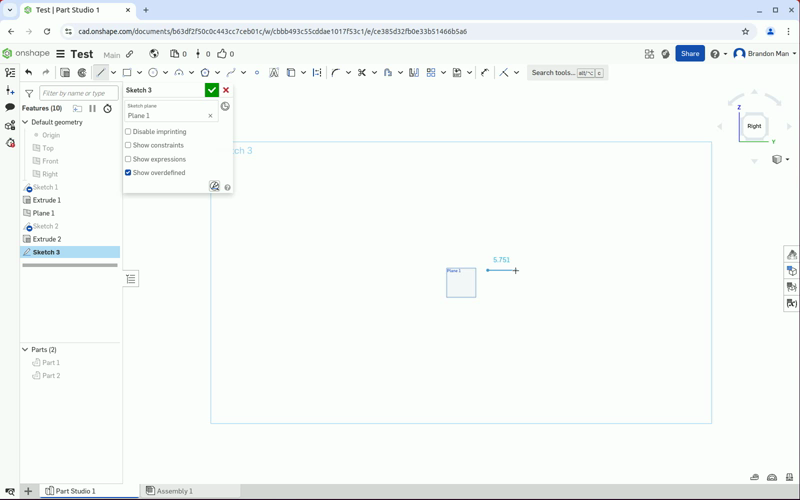
click(515, 270)
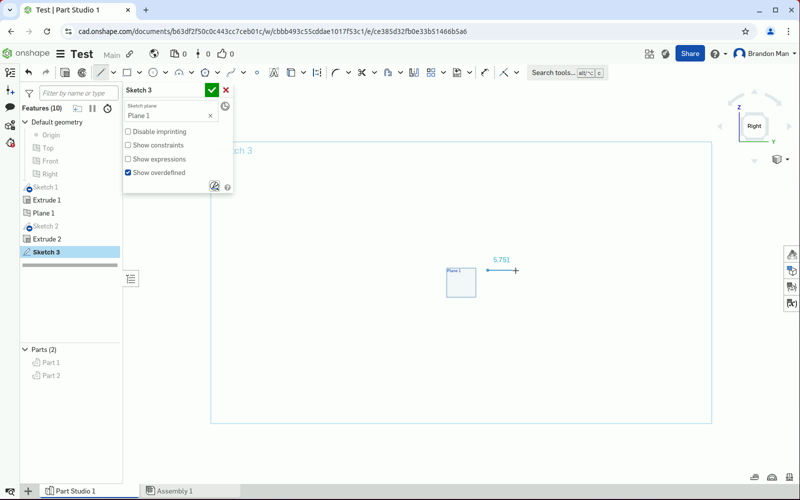
key_up(shift)
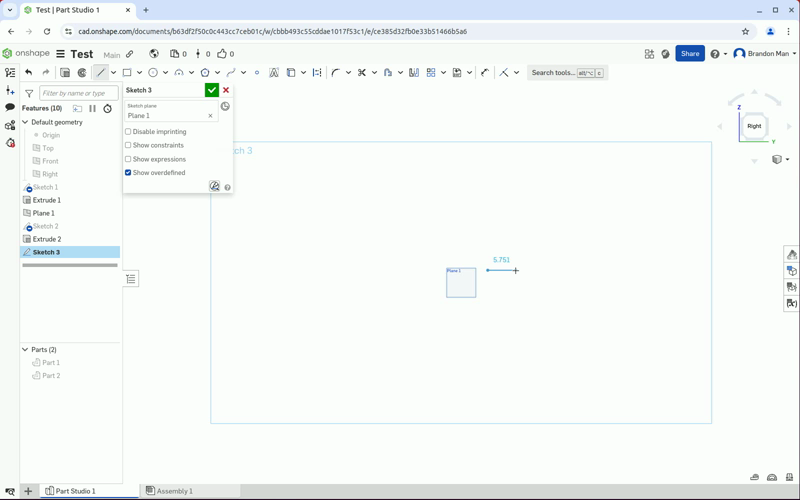
key_down(shift)
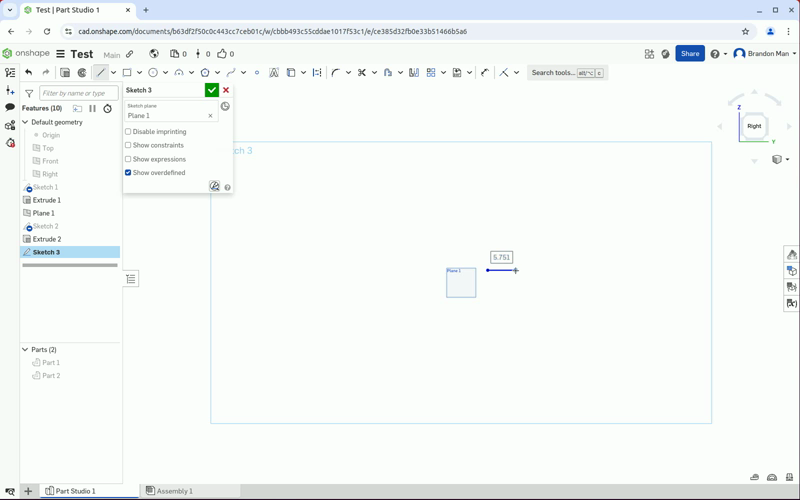
mouse_move(545, 270)
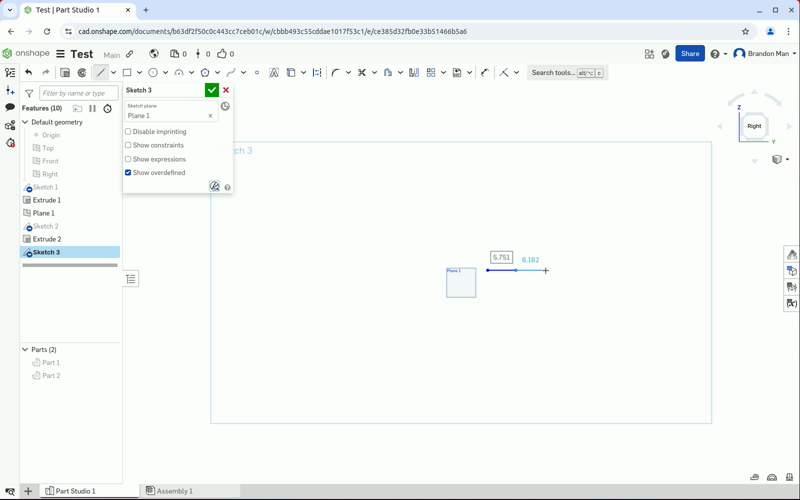
mouse_move(515, 251)
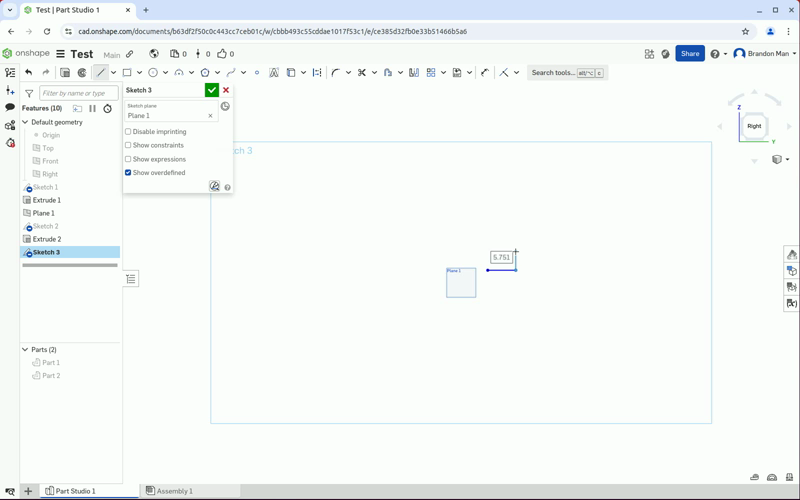
click(515, 251)
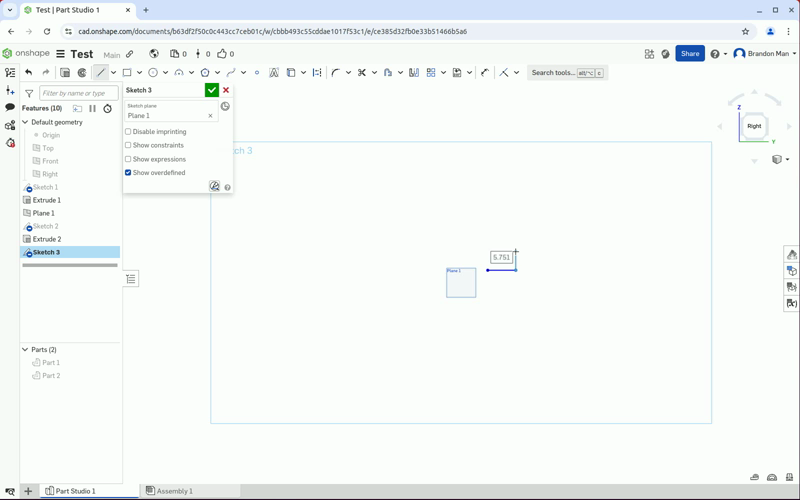
key_up(shift)
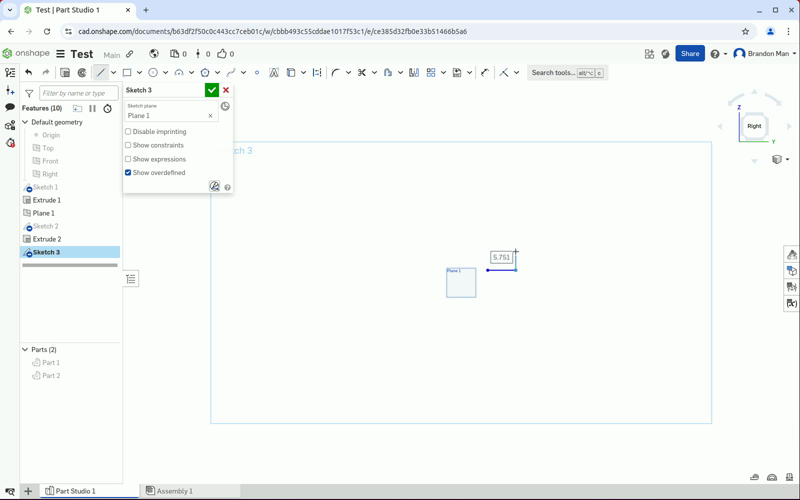
key_down(shift)
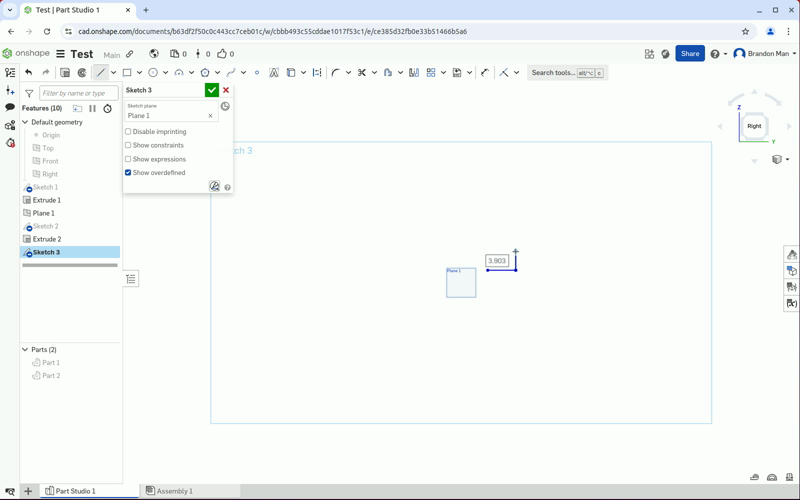
mouse_move(545, 251)
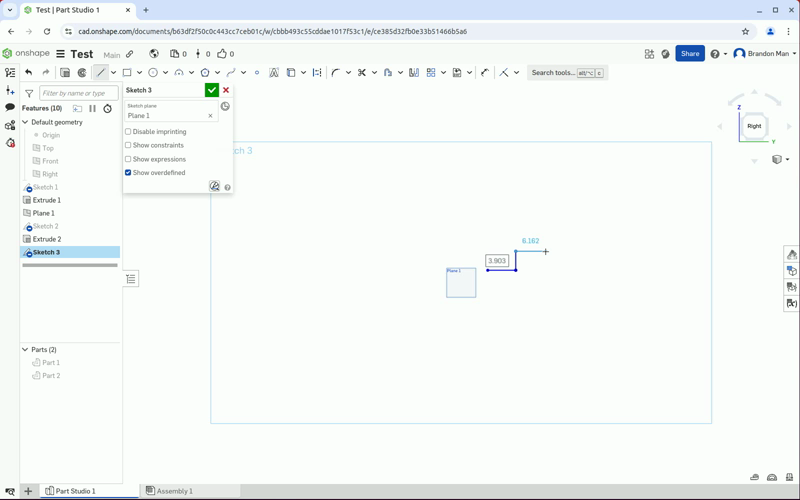
mouse_move(487, 251)
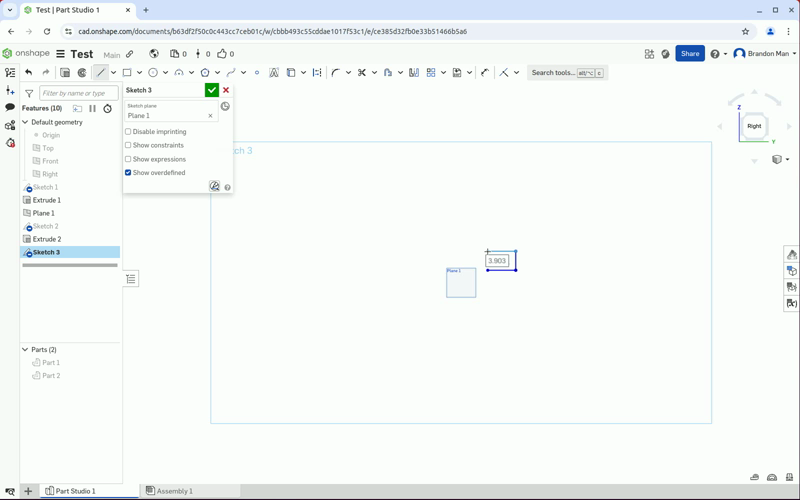
click(487, 251)
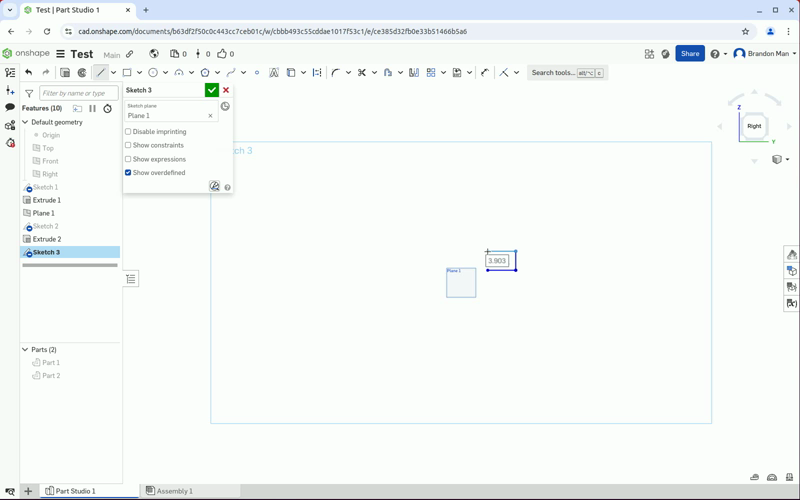
key_up(shift)
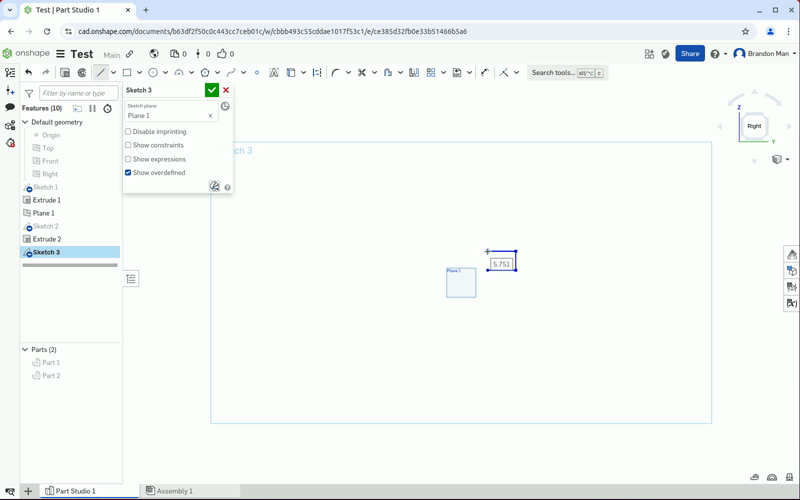
mouse_move(517, 251)
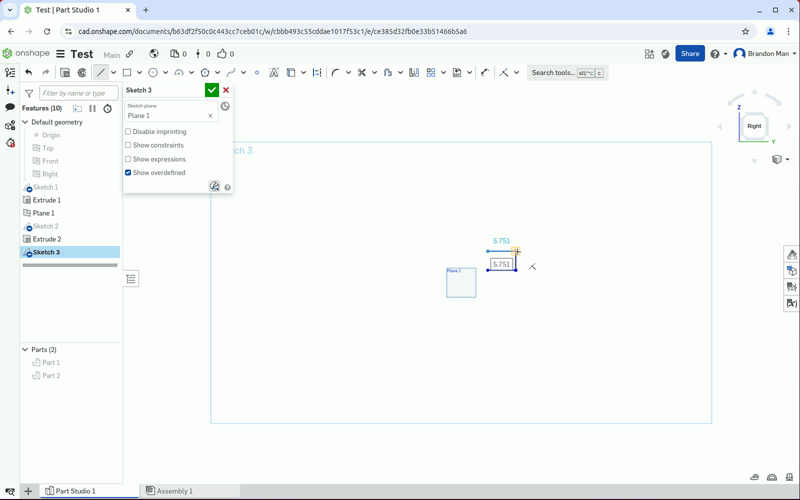
key_down(shift)
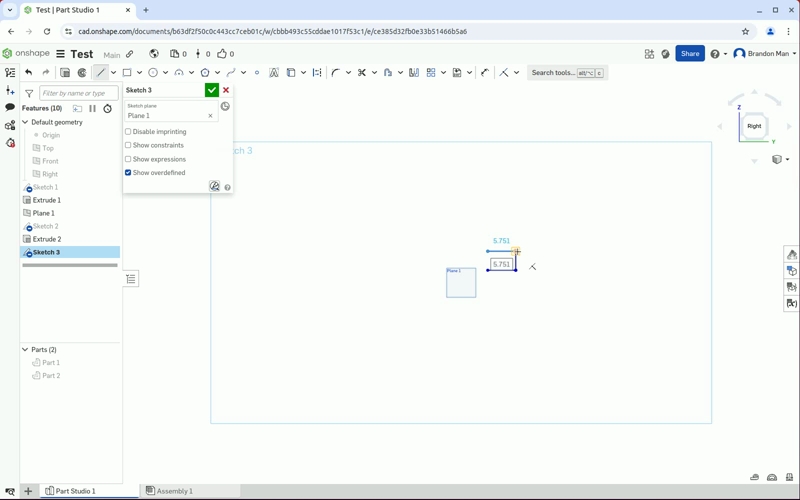
mouse_move(487, 270)
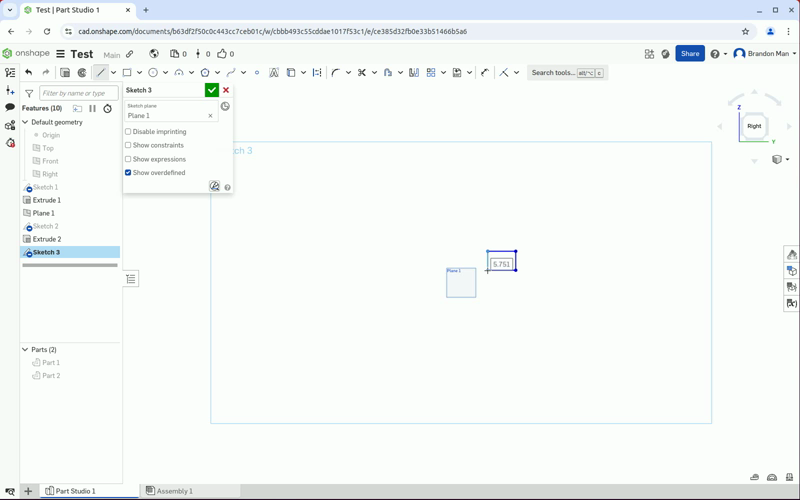
key_up(shift)
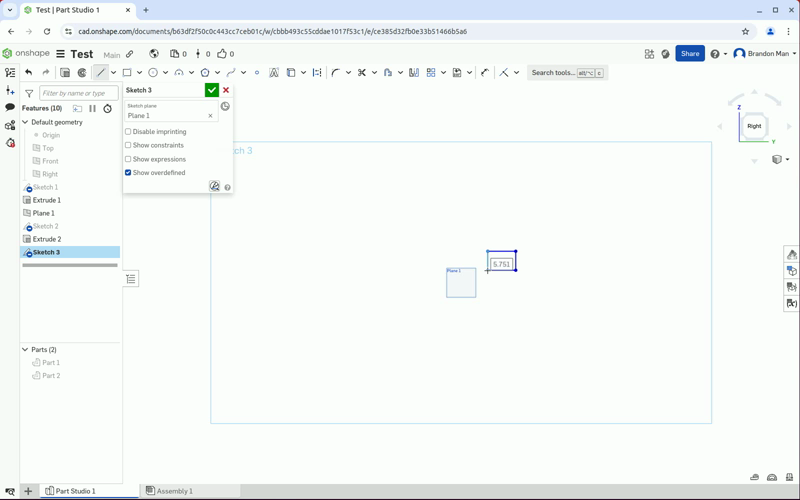
click(487, 270)
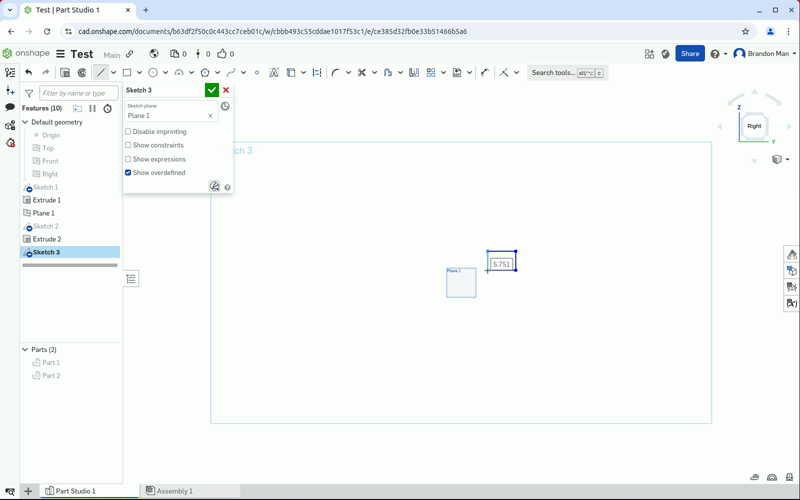
key(esc)
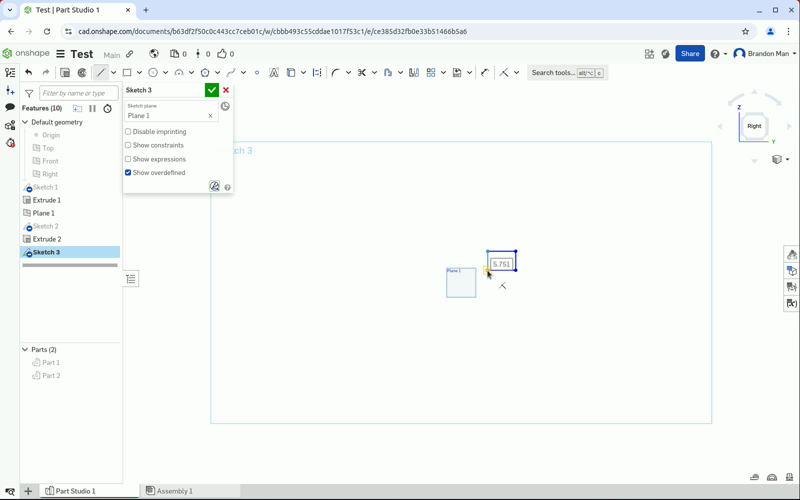
mouse_move(496, 256)
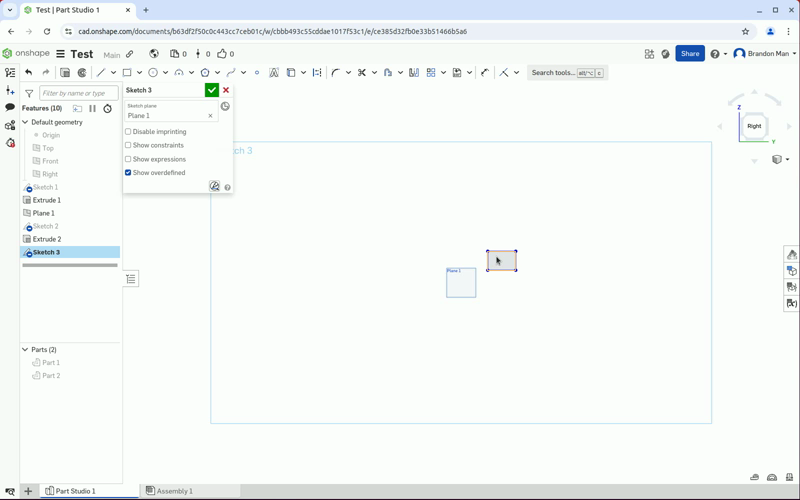
scroll(6)
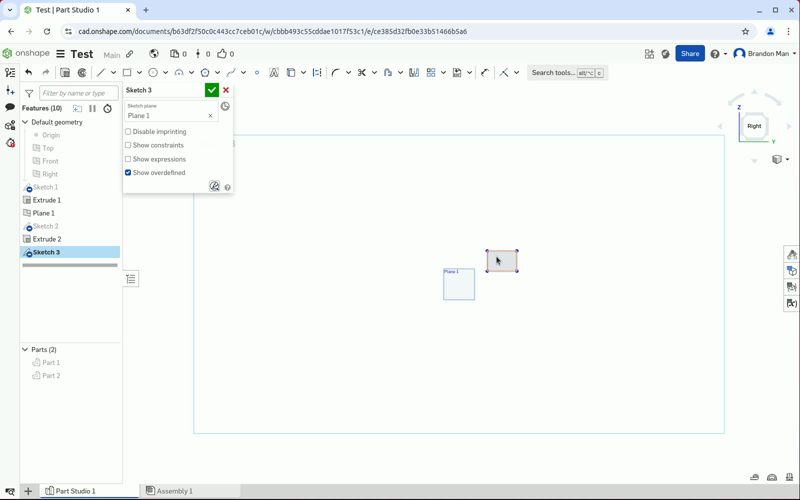
scroll(6)
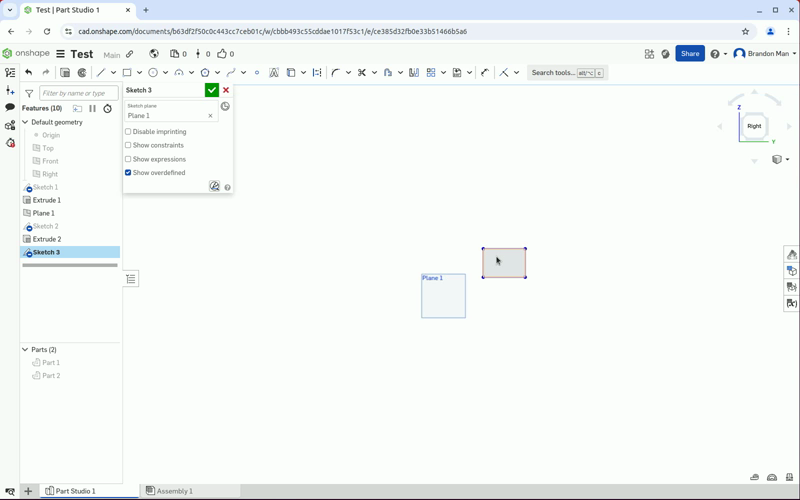
scroll(6)
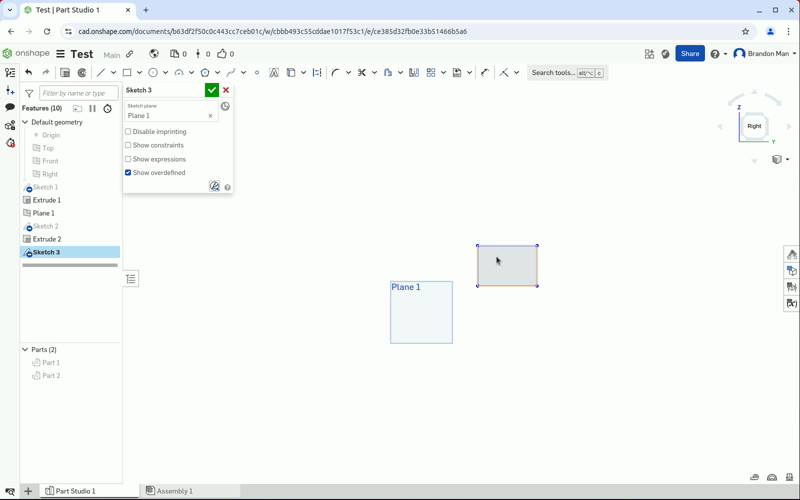
scroll(6)
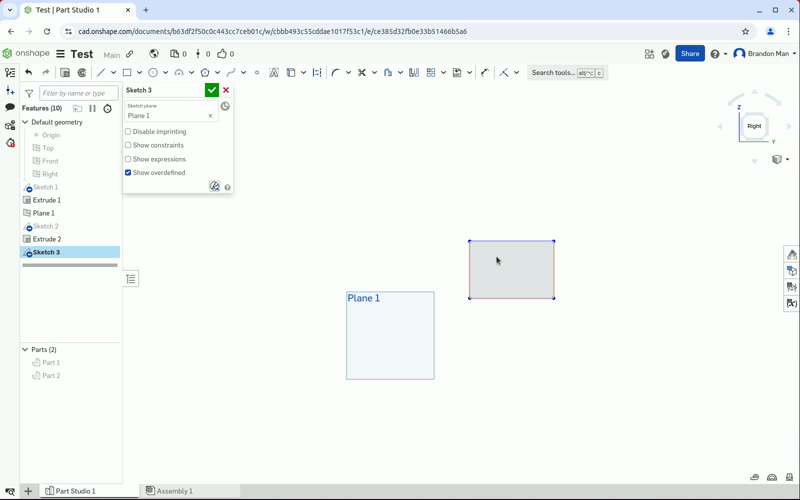
scroll(6)
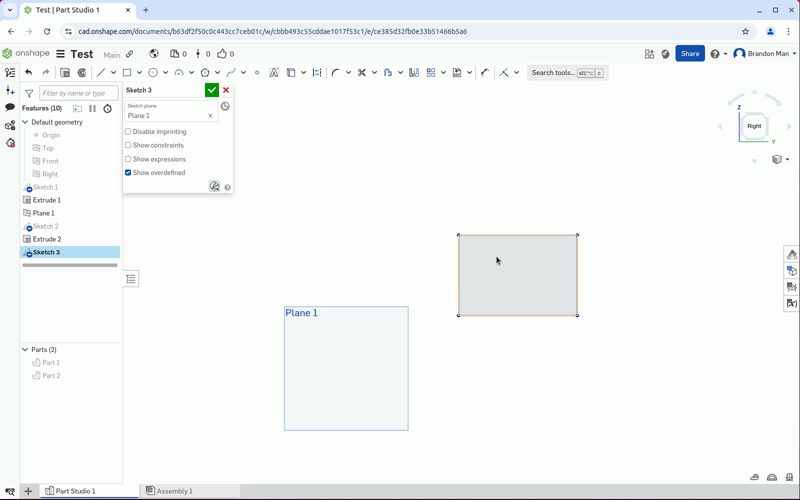
scroll(6)
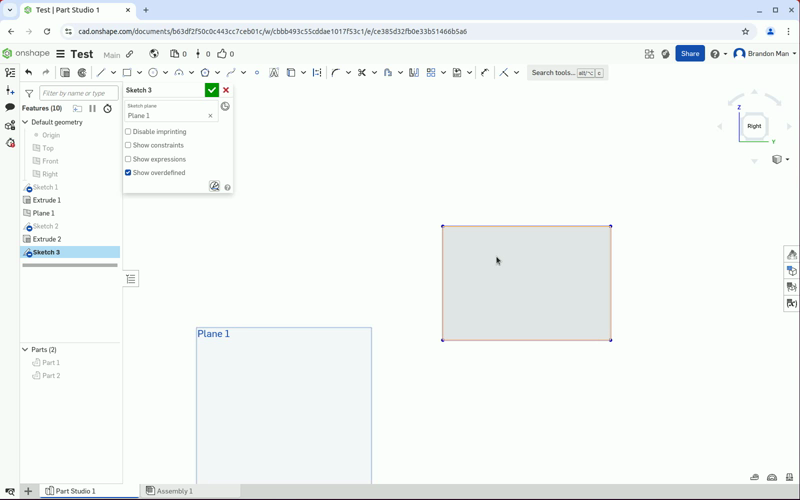
scroll(6)
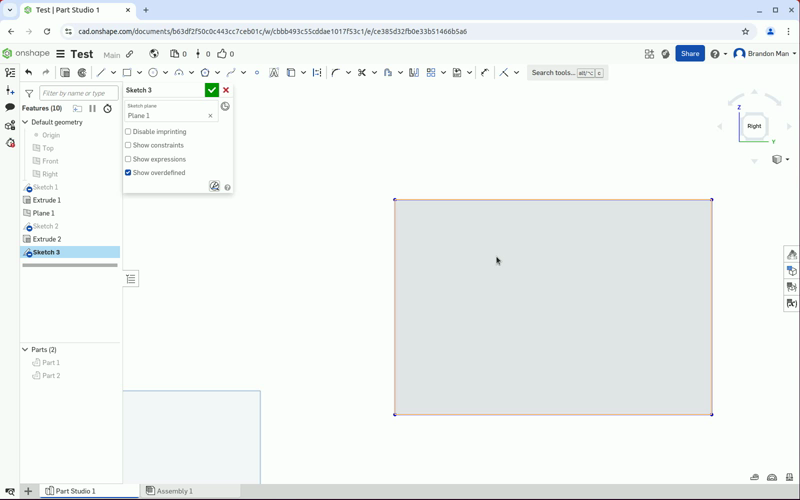
click(496, 256)
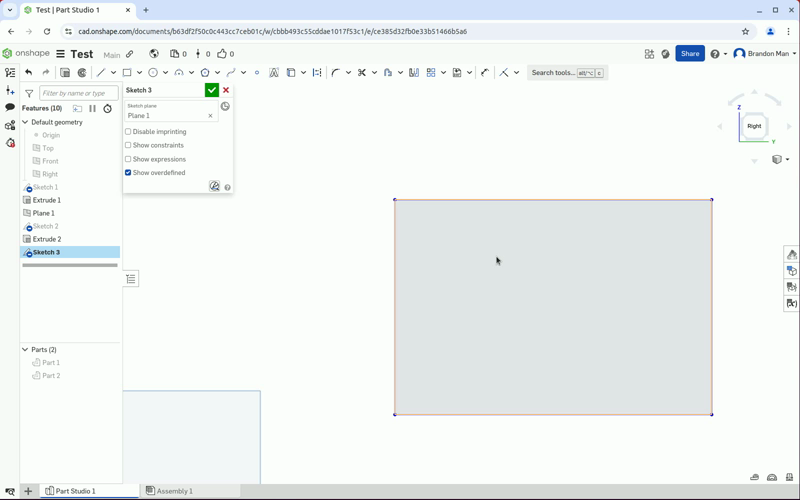
scroll(-6)
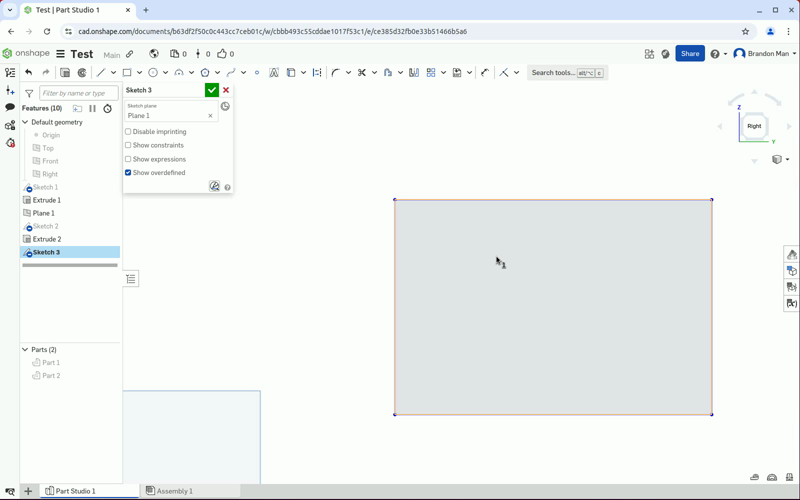
scroll(-6)
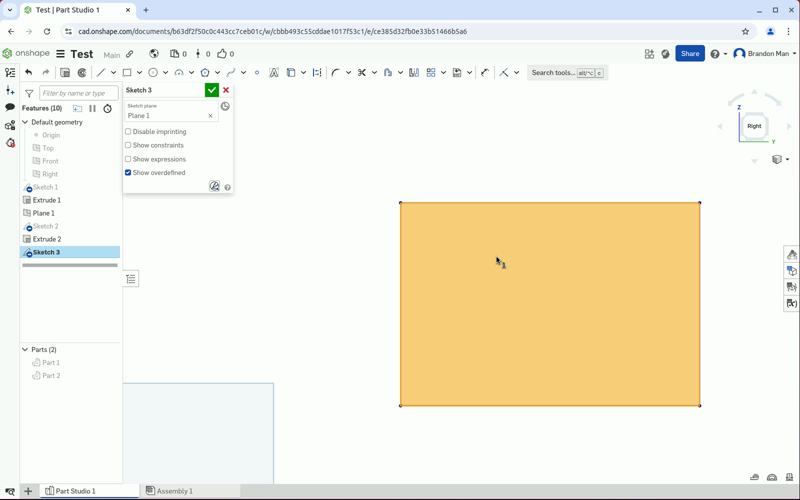
scroll(-6)
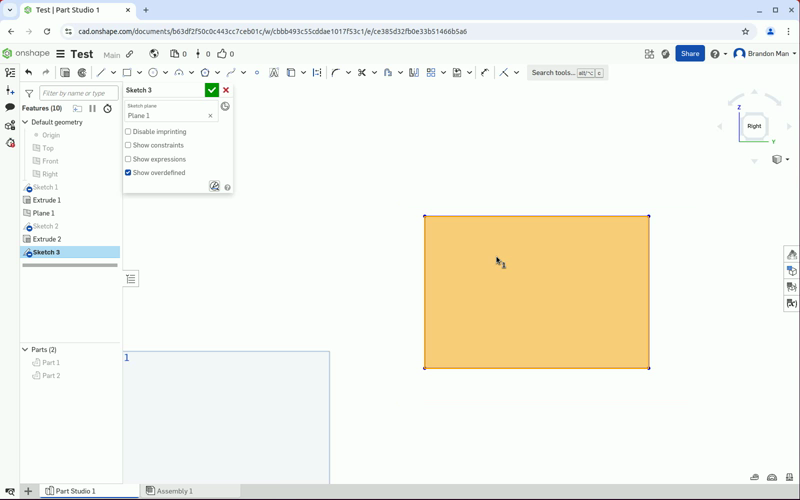
scroll(-6)
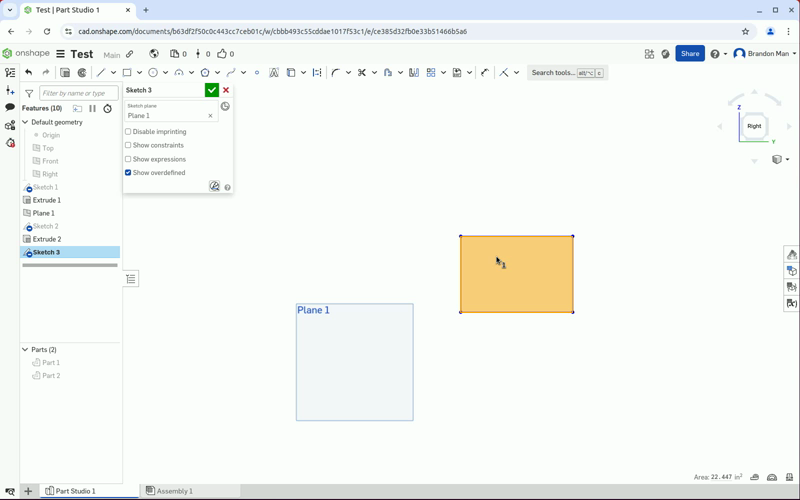
scroll(-6)
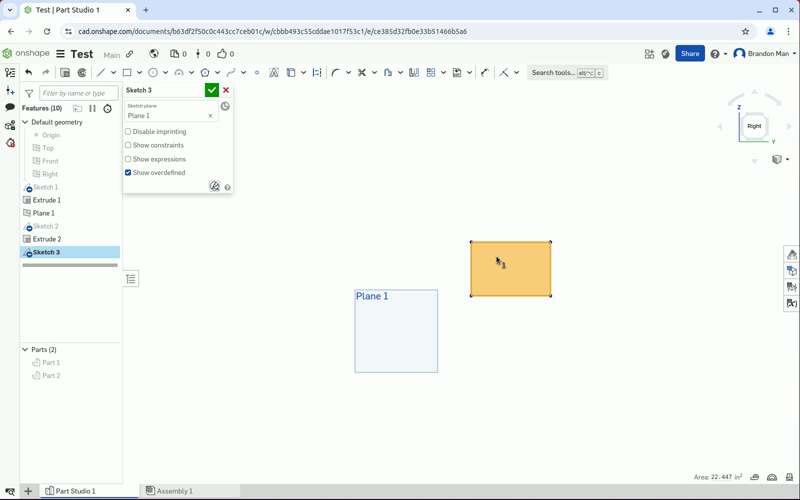
scroll(-6)
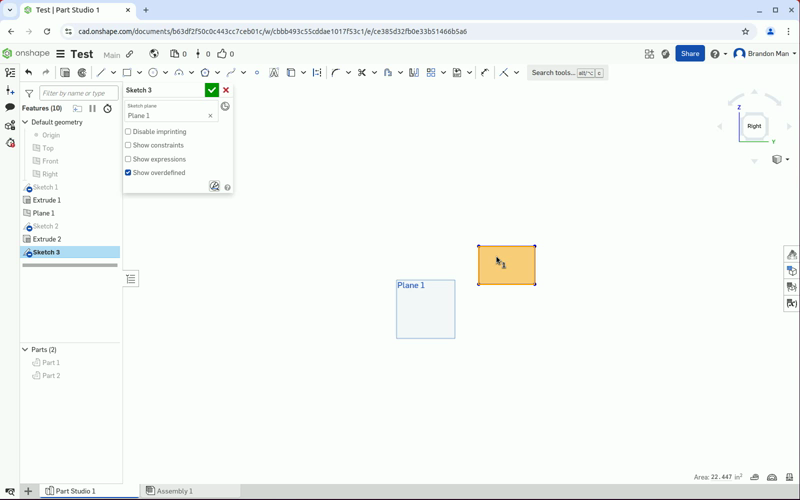
scroll(-6)
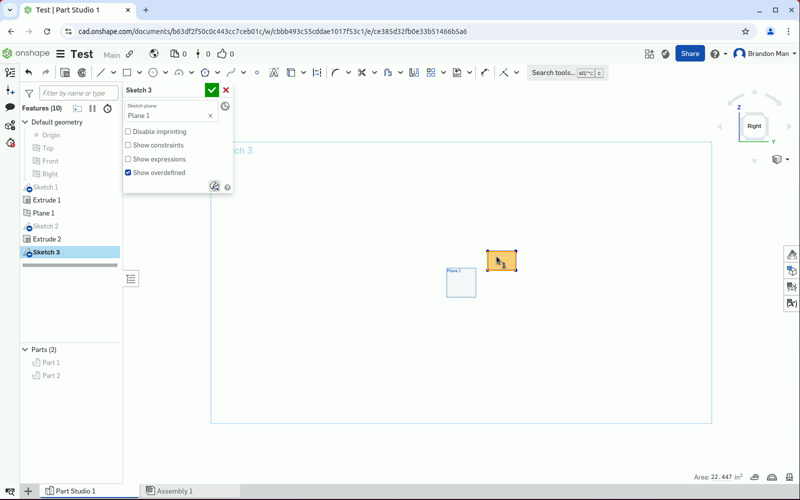
mouse_move(73, 352)
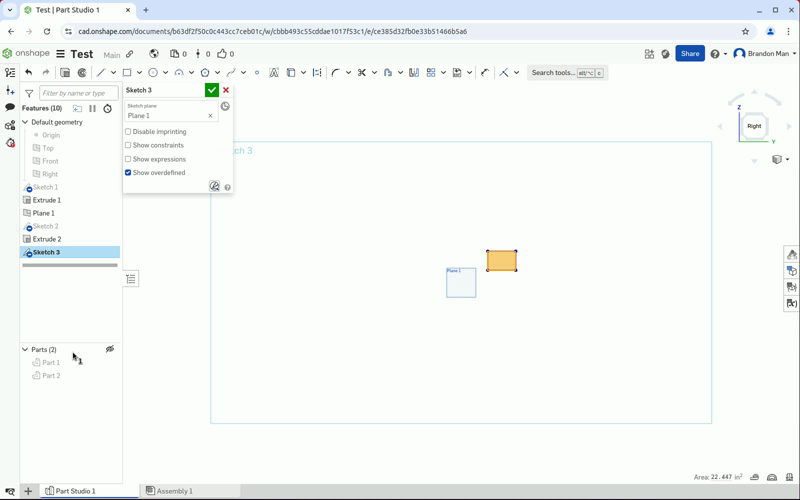
key(shift+y)
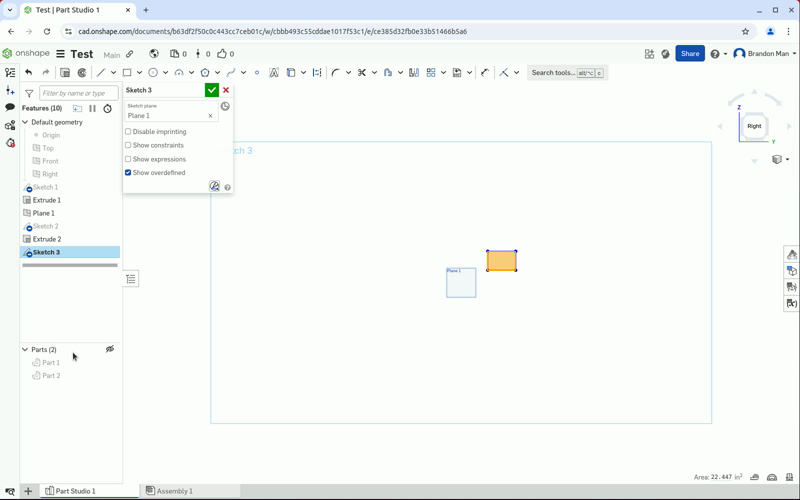
key(shift+e)
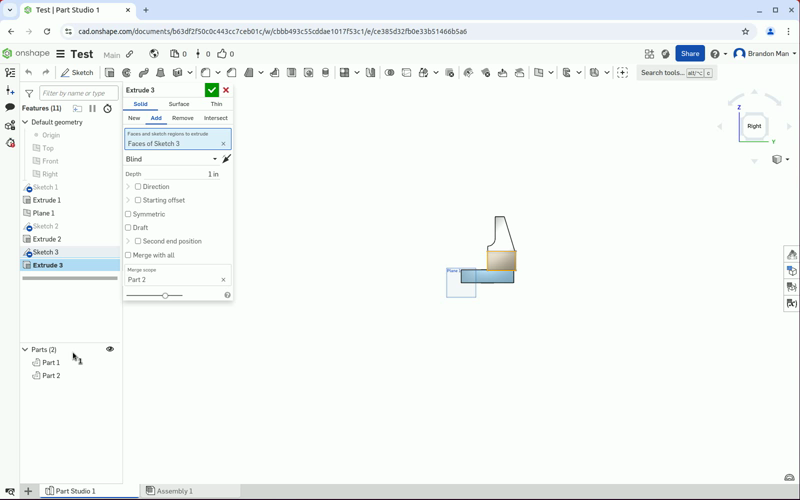
mouse_move(143, 106)
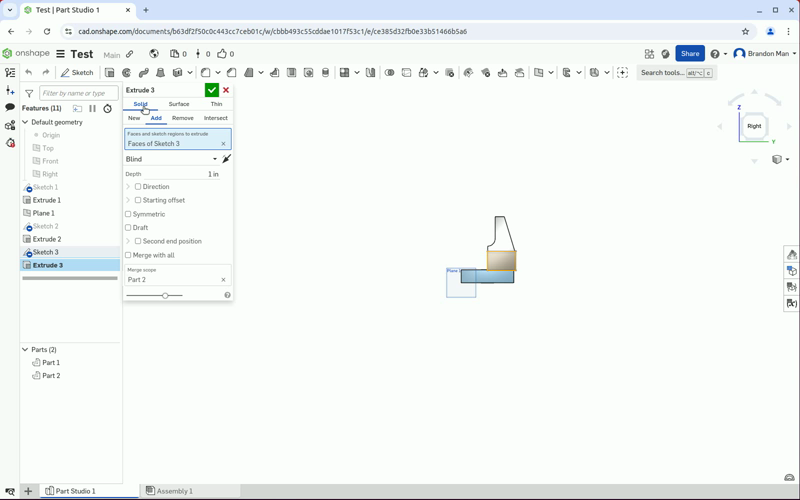
click(143, 106)
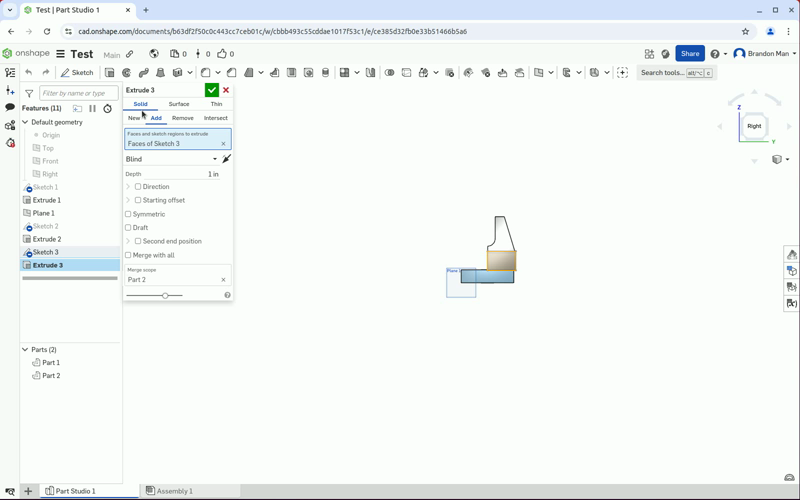
mouse_move(137, 120)
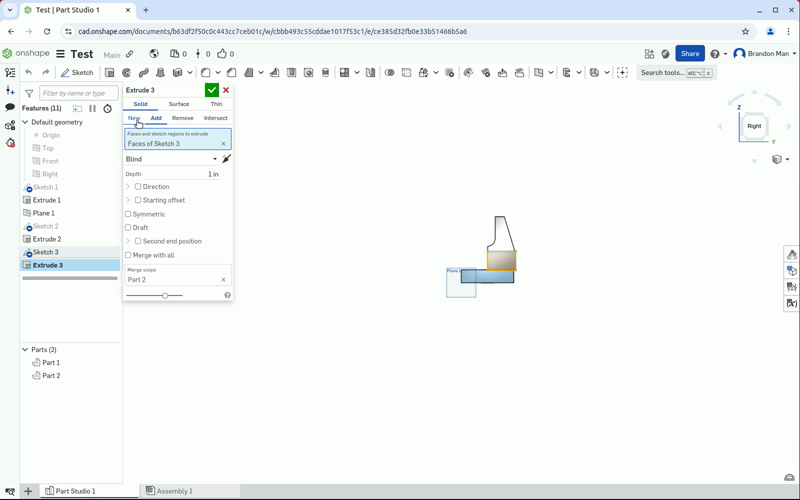
click(137, 120)
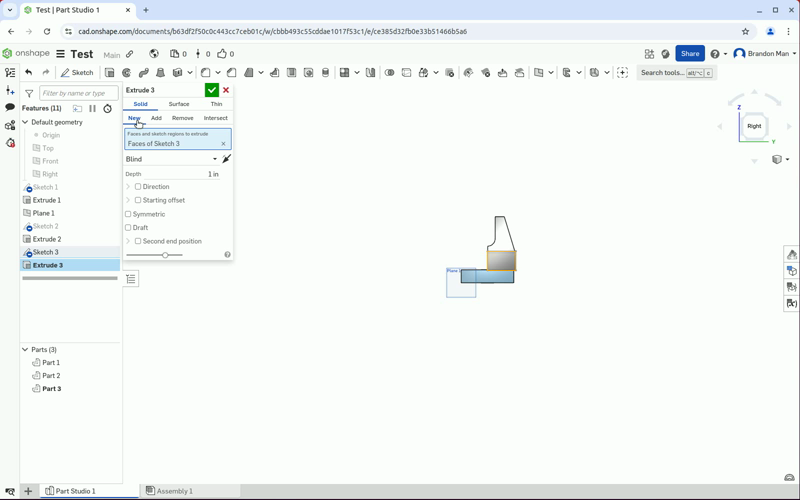
key(tab, 4)
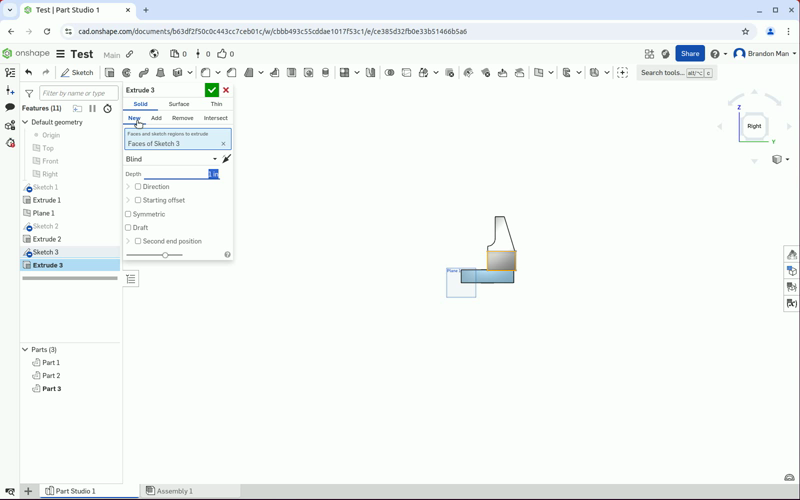
text(-2.648)
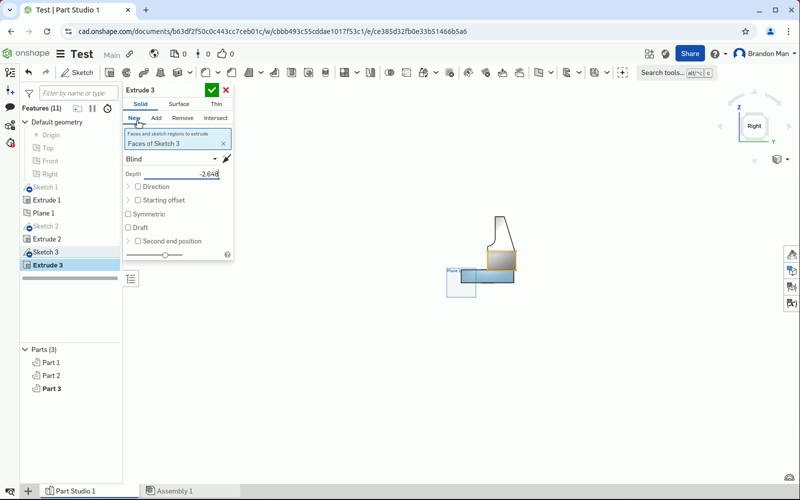
key(enter)
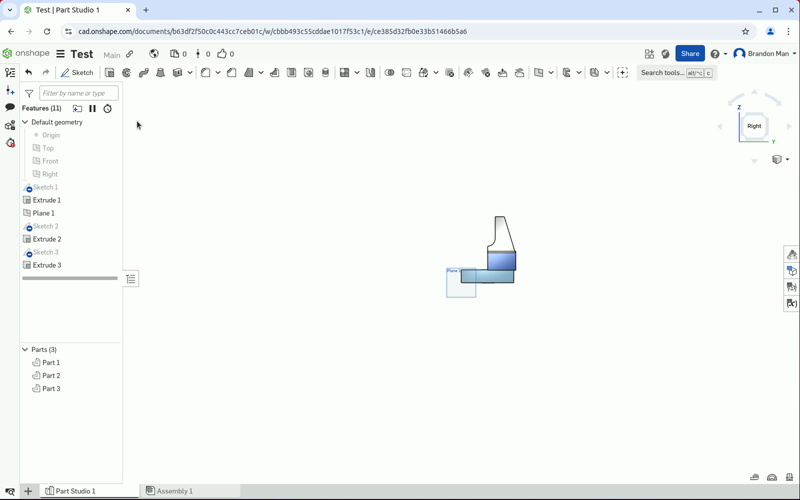
key(shift+h)
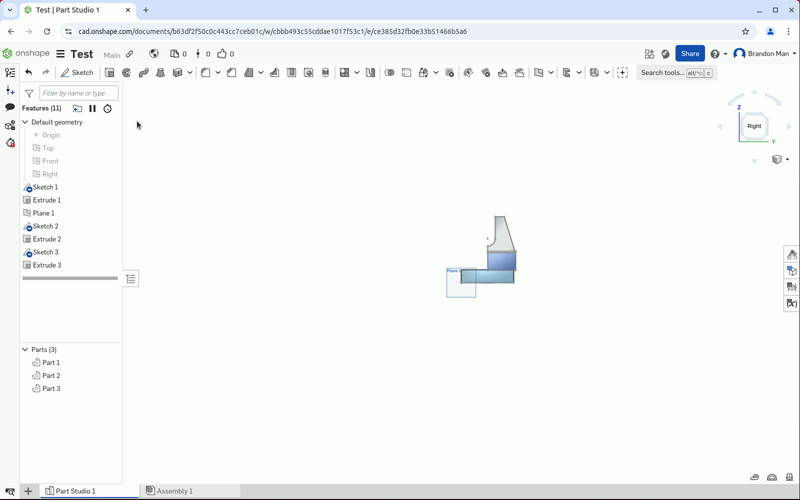
key(shift+h)
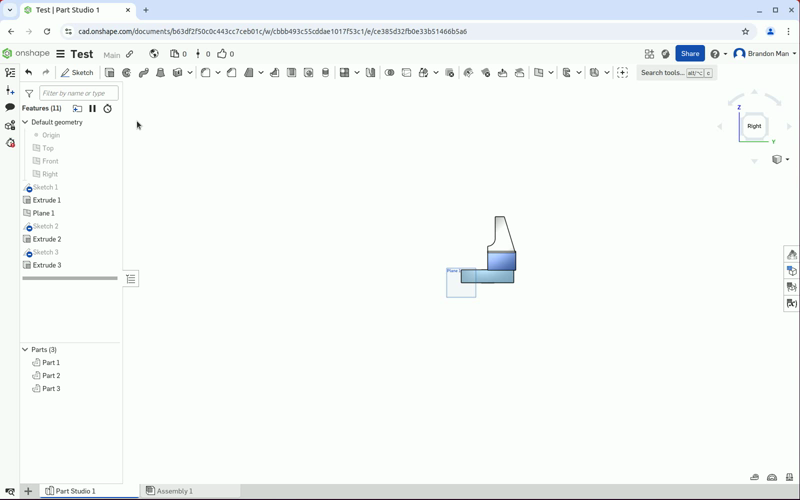
mouse_move(73, 189)
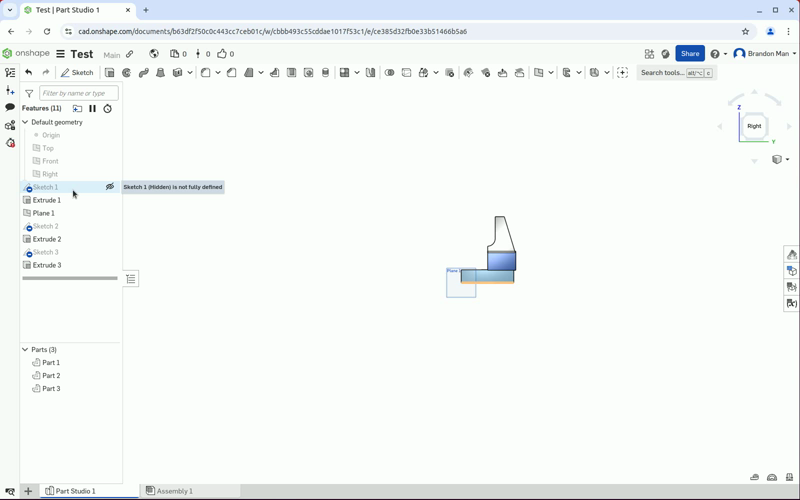
click(73, 189)
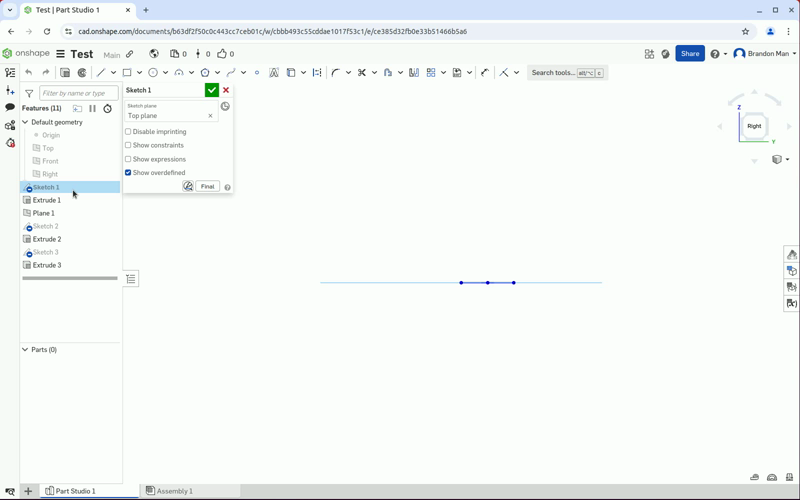
mouse_move(229, 92)
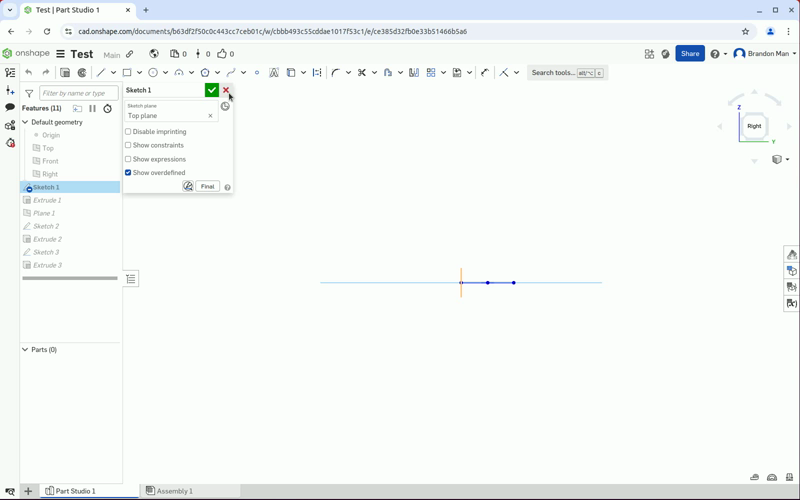
click(229, 92)
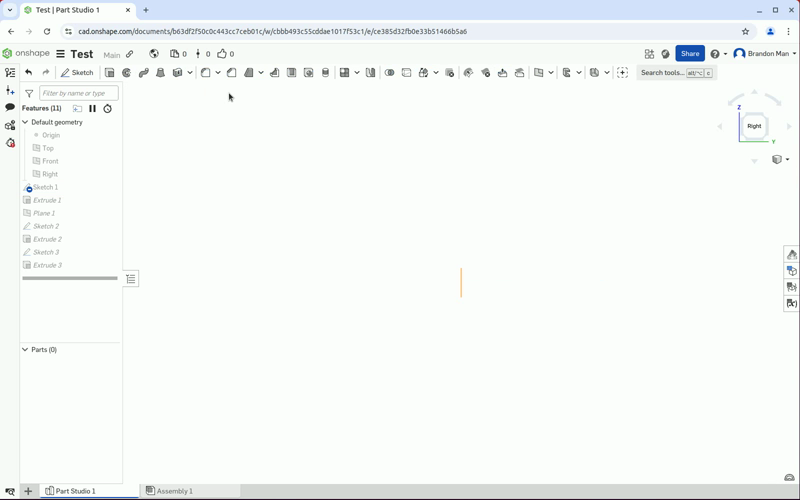
key(shift+s)
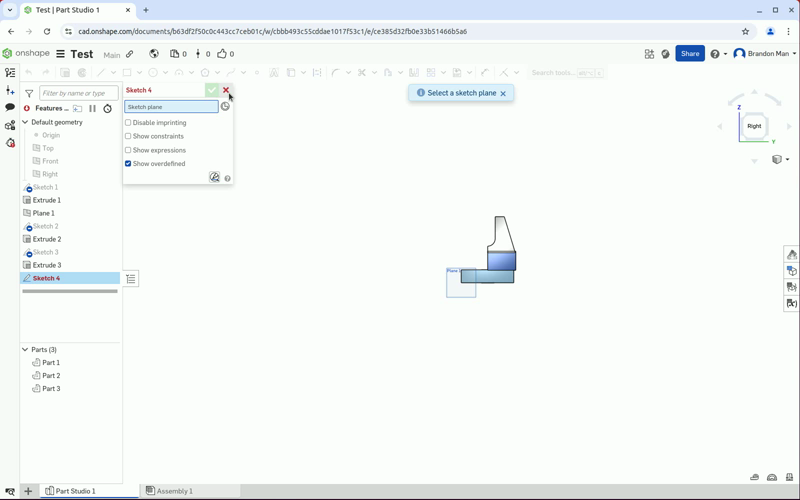
mouse_move(73, 215)
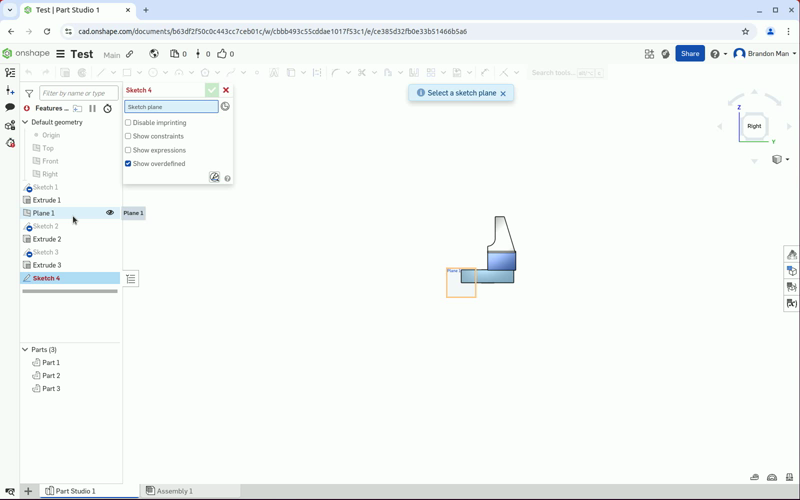
click(73, 215)
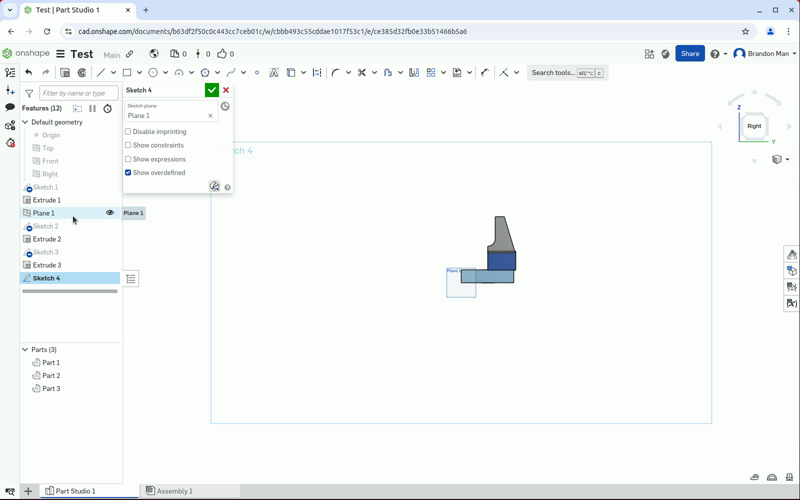
mouse_move(73, 352)
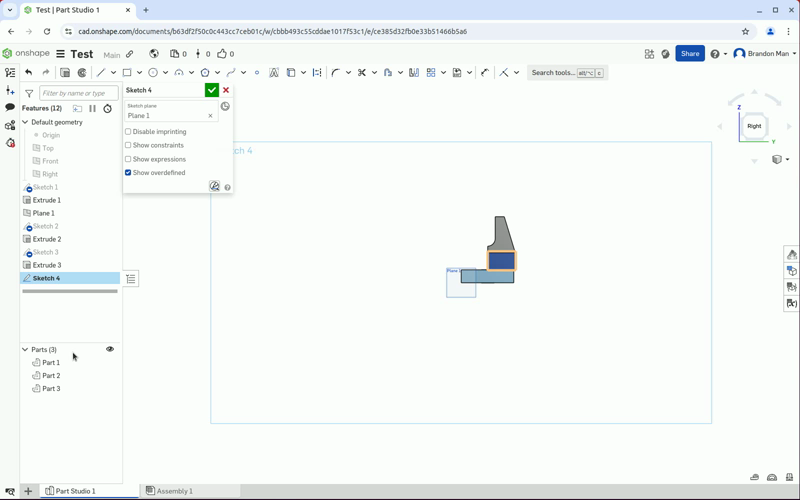
key(y)
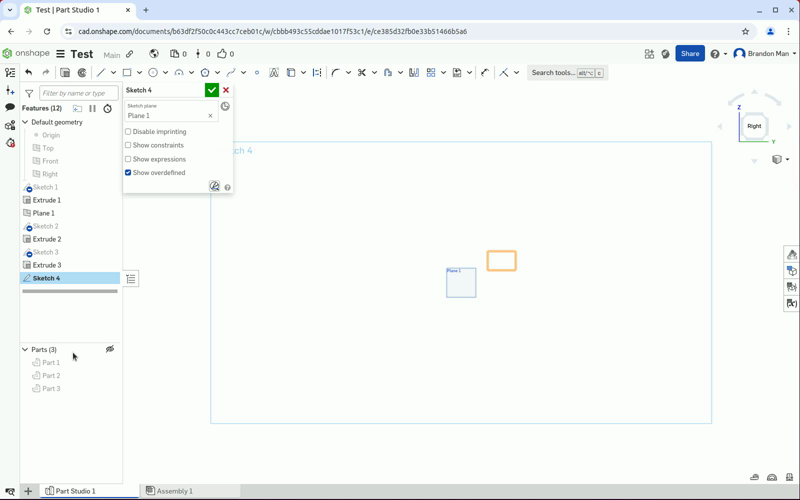
key(l)
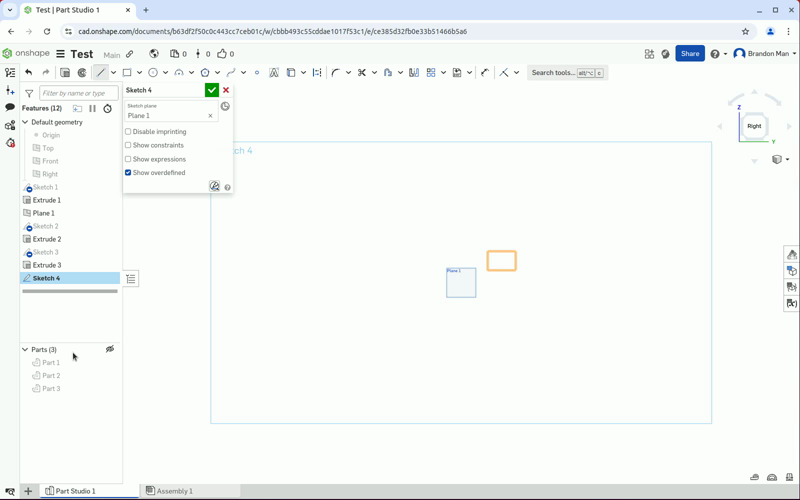
key_down(shift)
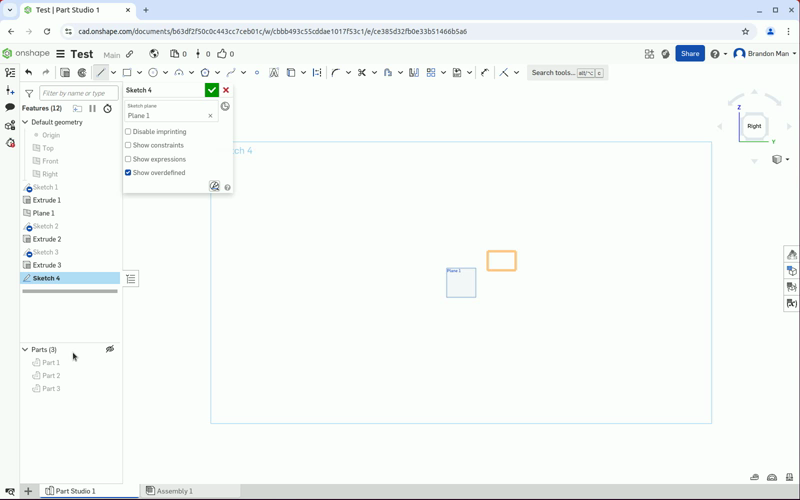
mouse_move(460, 270)
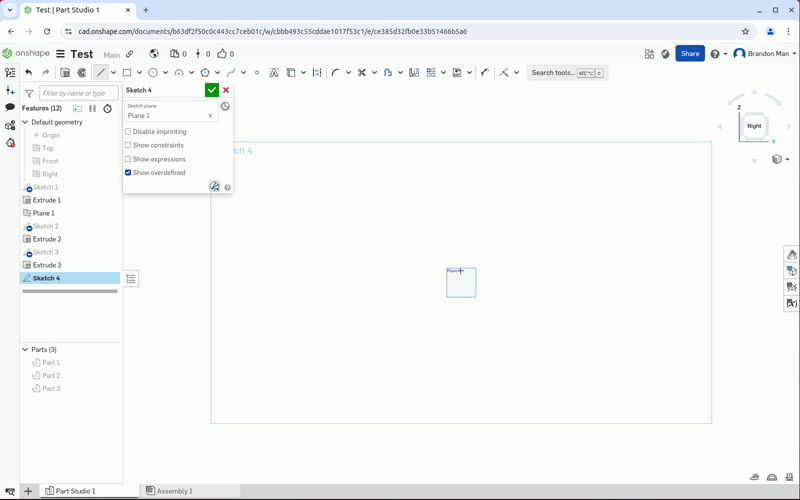
click(460, 270)
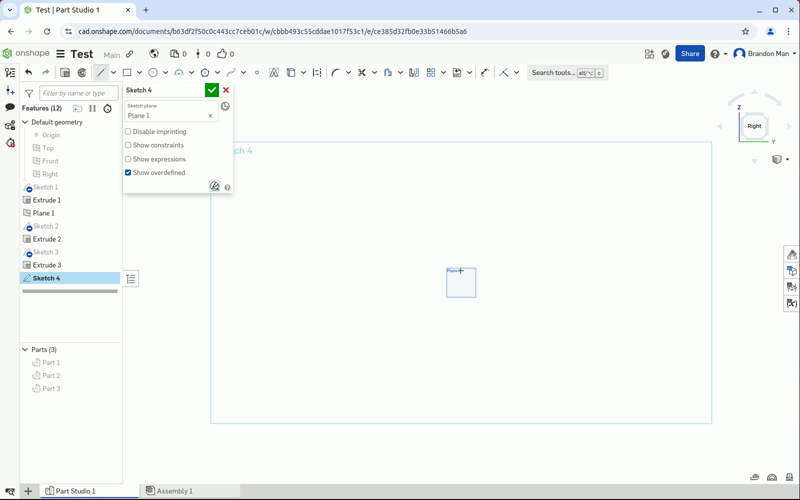
key_up(shift)
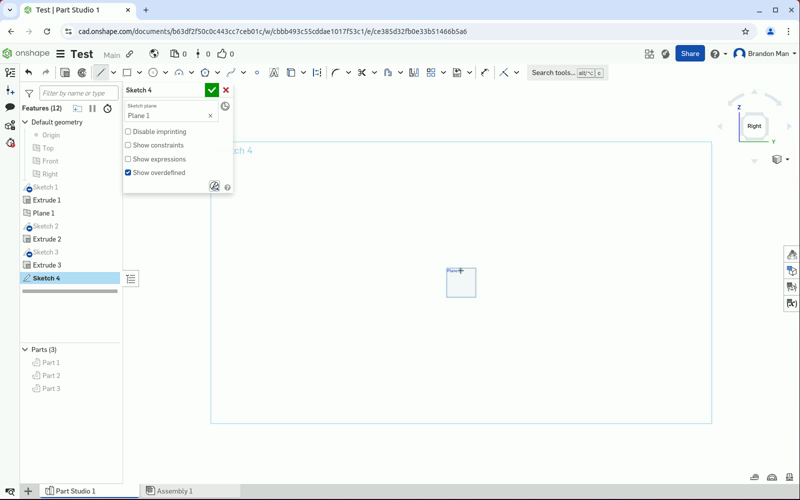
key_down(shift)
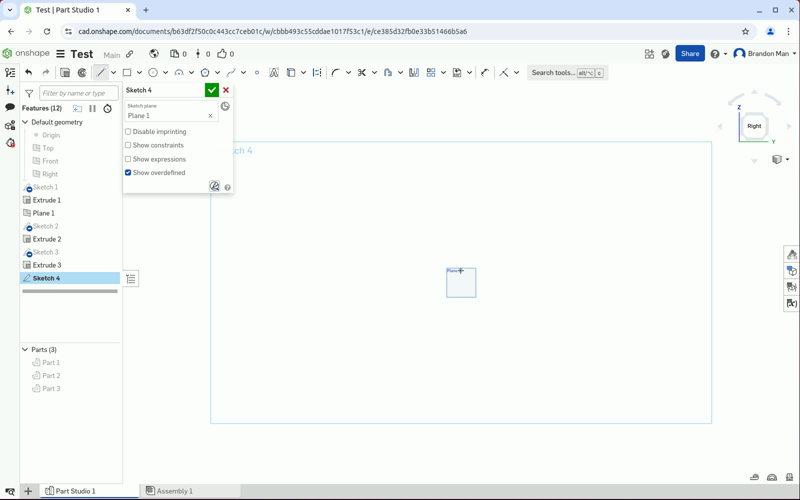
mouse_move(490, 270)
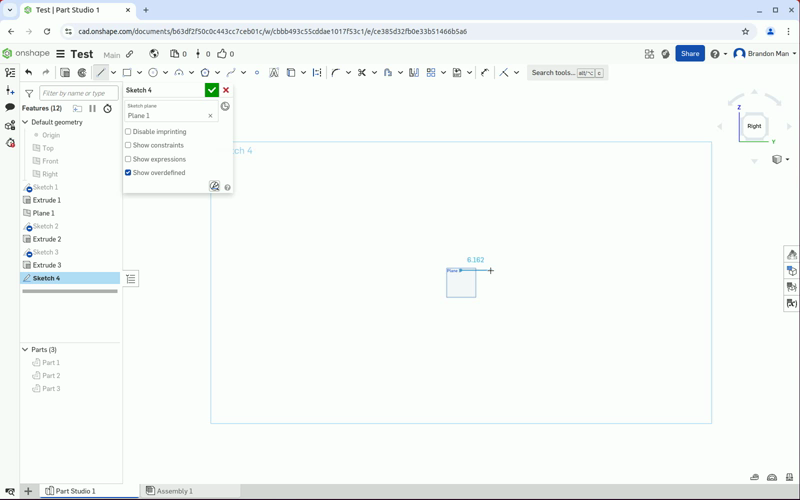
mouse_move(488, 270)
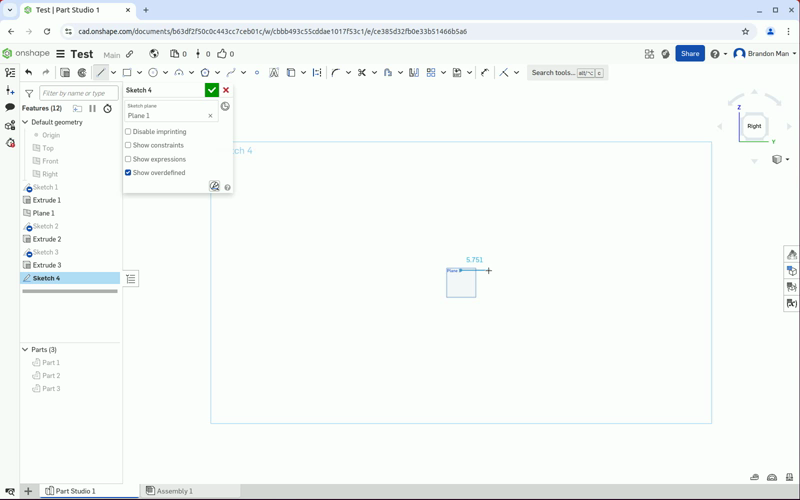
click(488, 270)
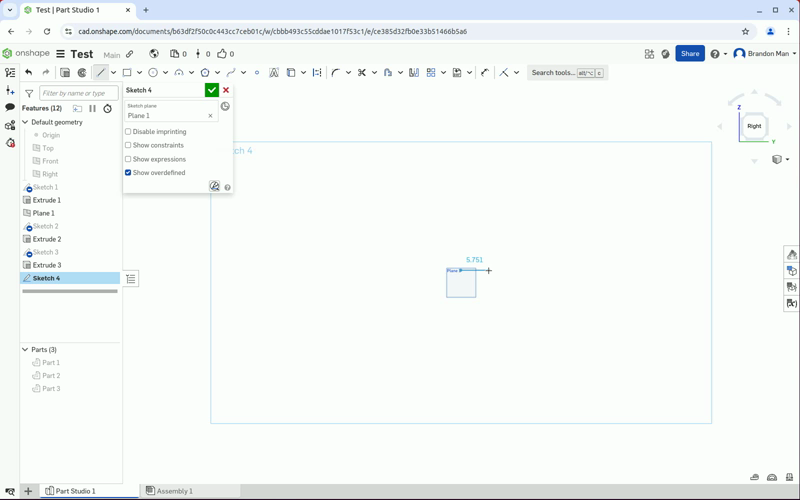
key_up(shift)
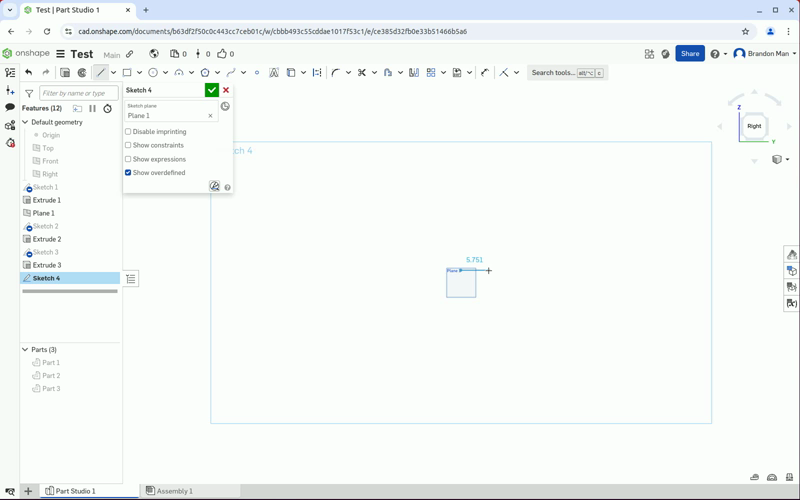
key_down(shift)
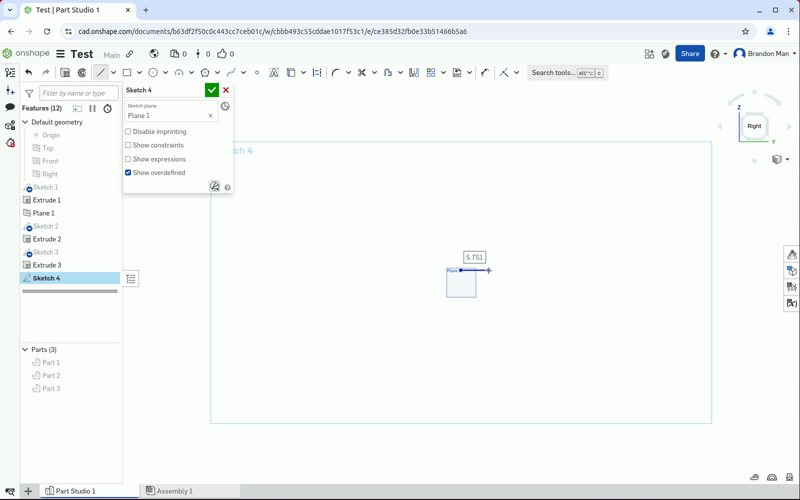
mouse_move(518, 270)
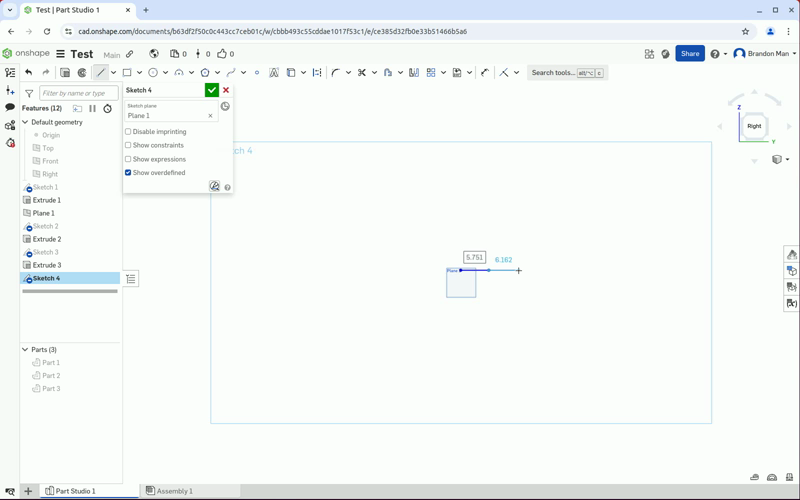
mouse_move(488, 251)
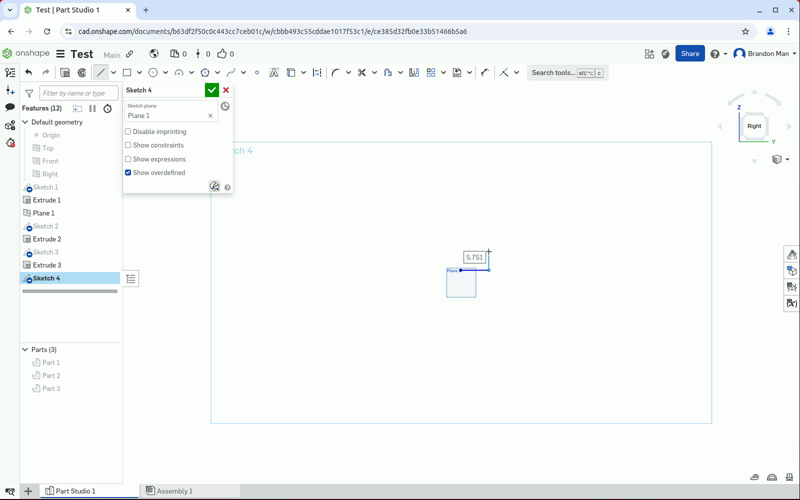
click(488, 251)
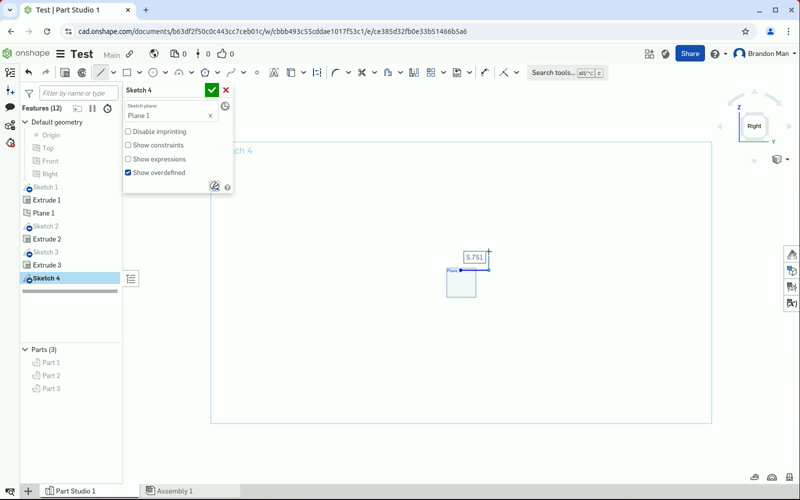
key_up(shift)
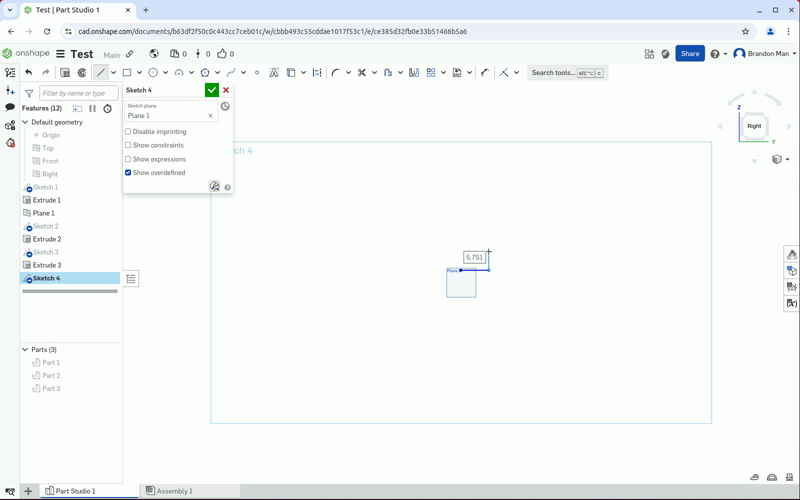
key_down(shift)
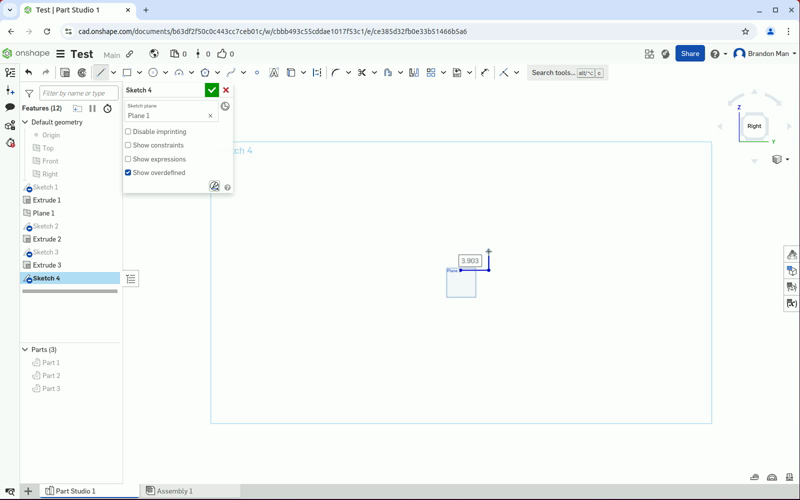
mouse_move(518, 251)
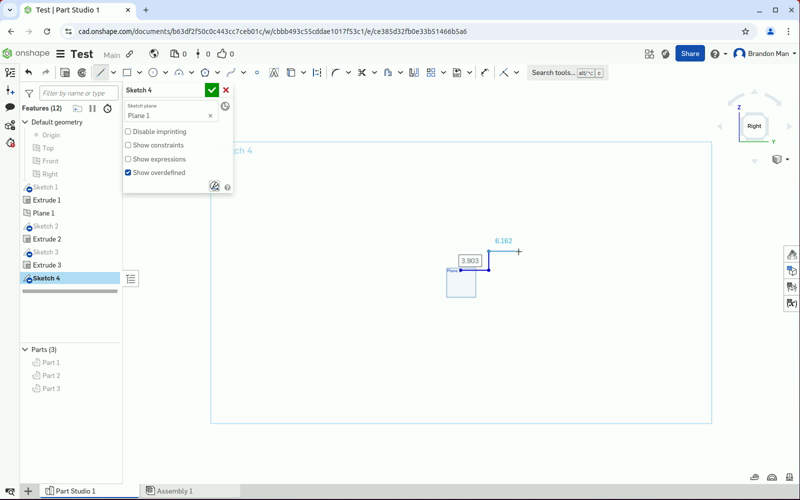
mouse_move(460, 251)
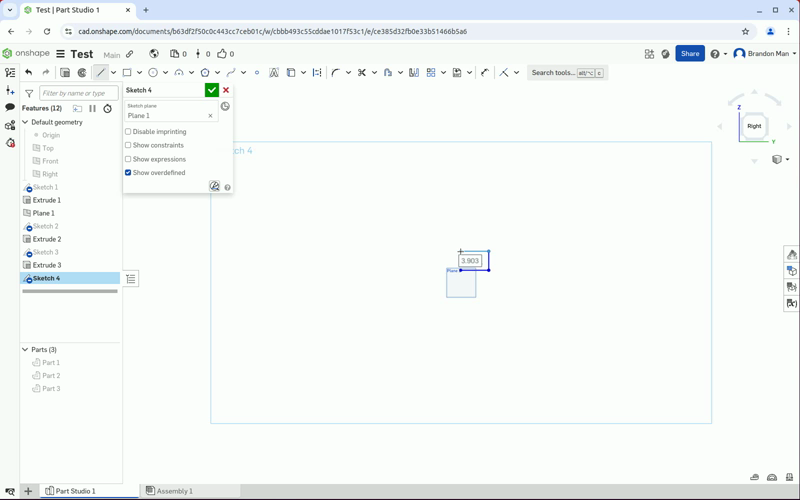
click(460, 251)
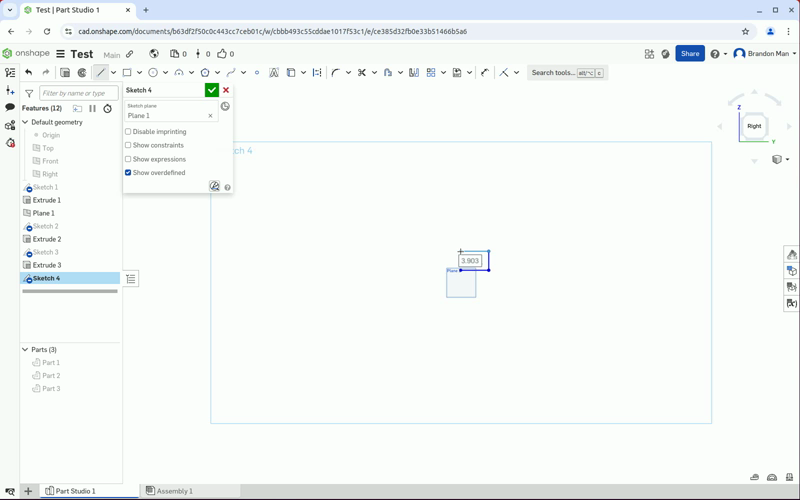
key_up(shift)
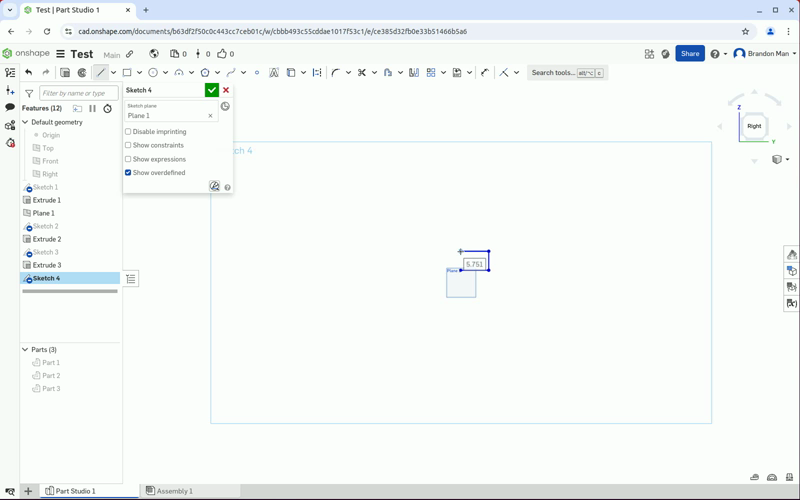
mouse_move(490, 251)
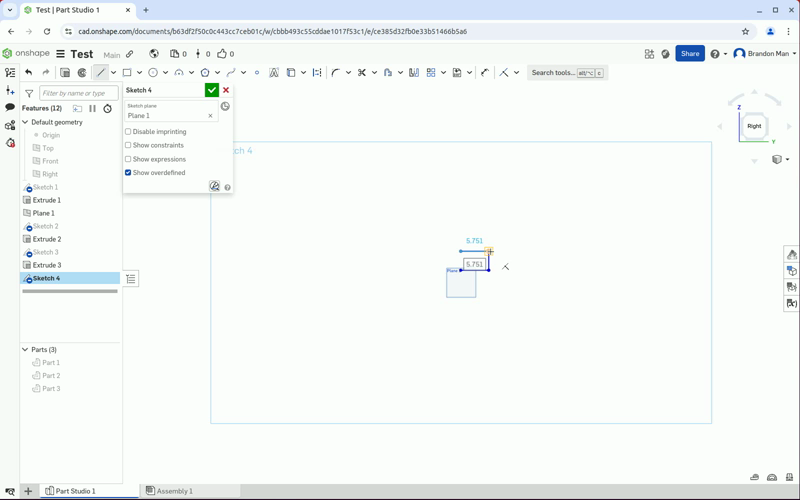
key_down(shift)
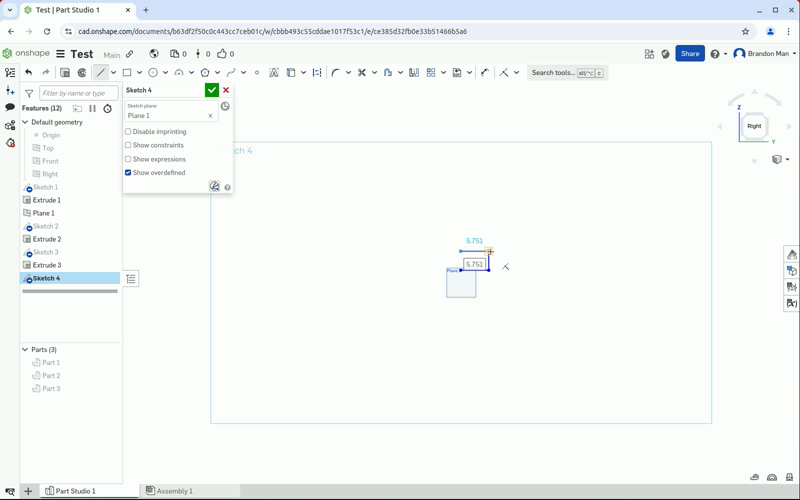
mouse_move(460, 270)
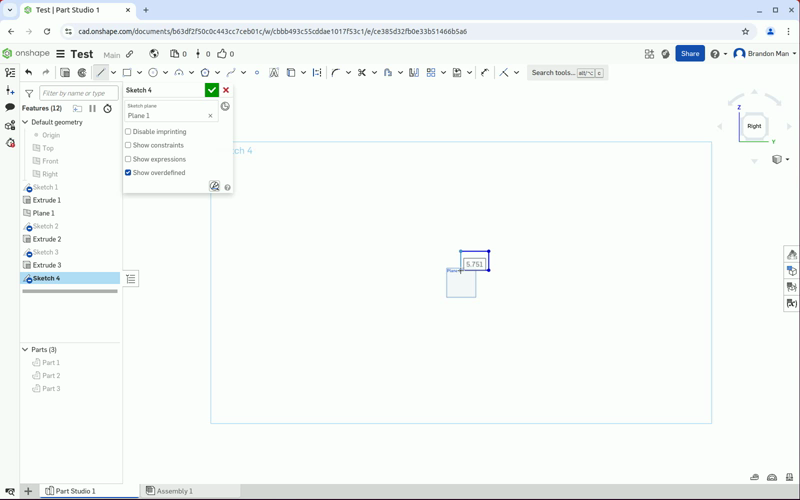
key_up(shift)
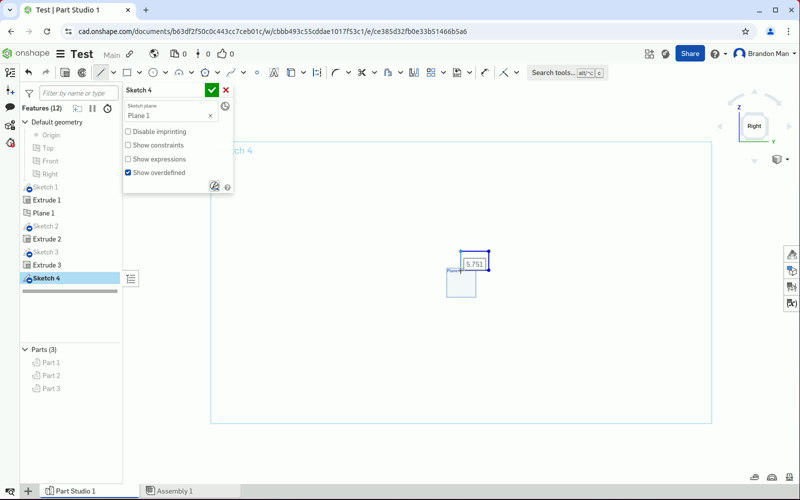
click(460, 270)
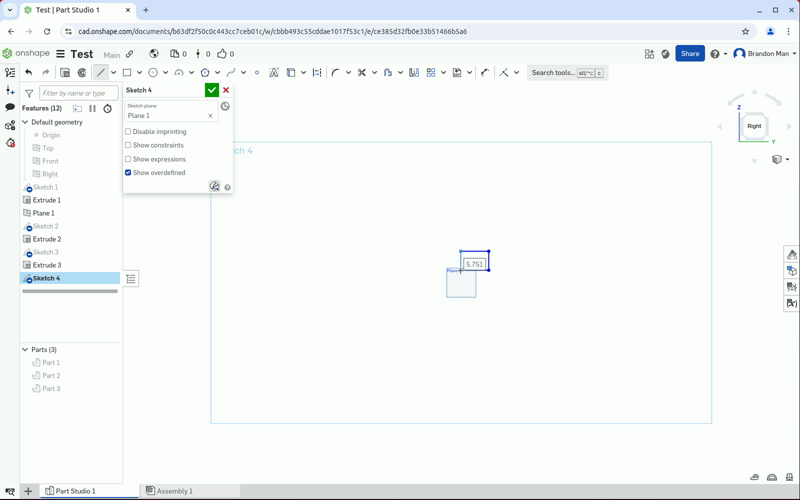
key(esc)
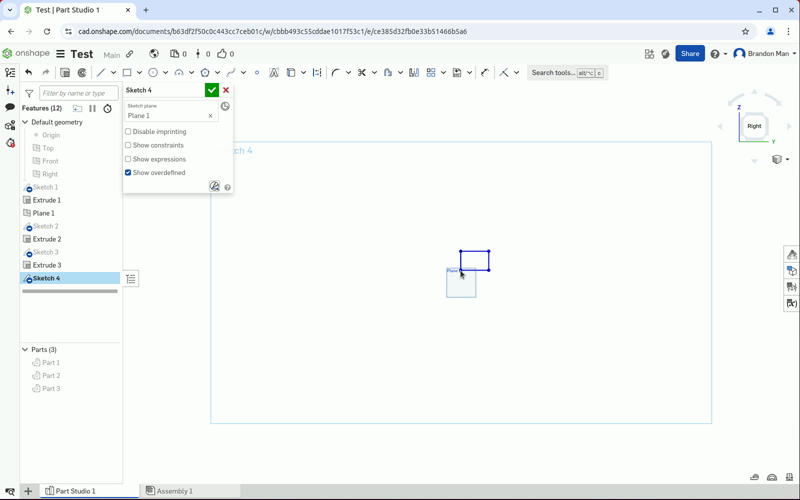
mouse_move(474, 263)
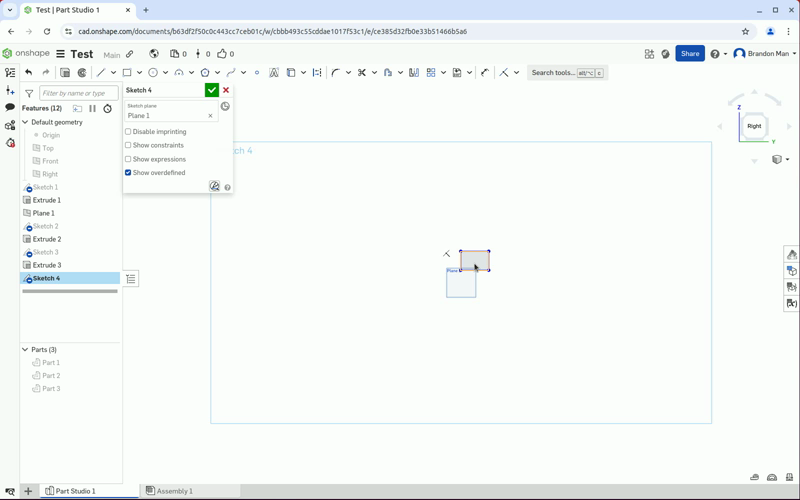
scroll(6)
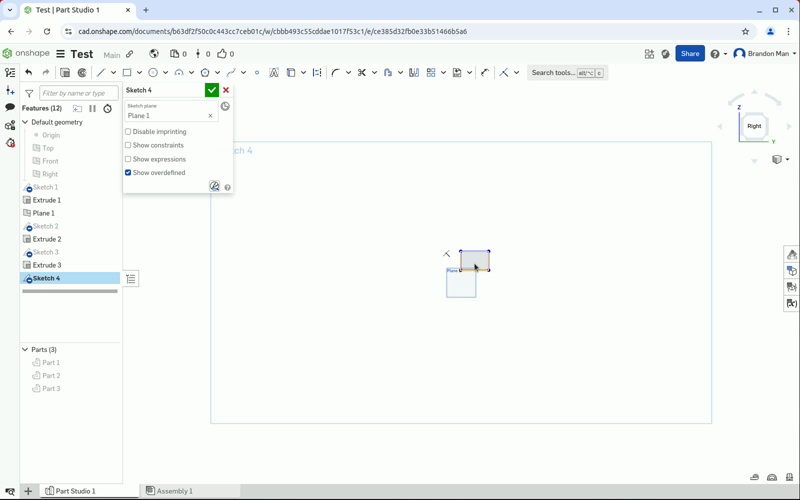
scroll(6)
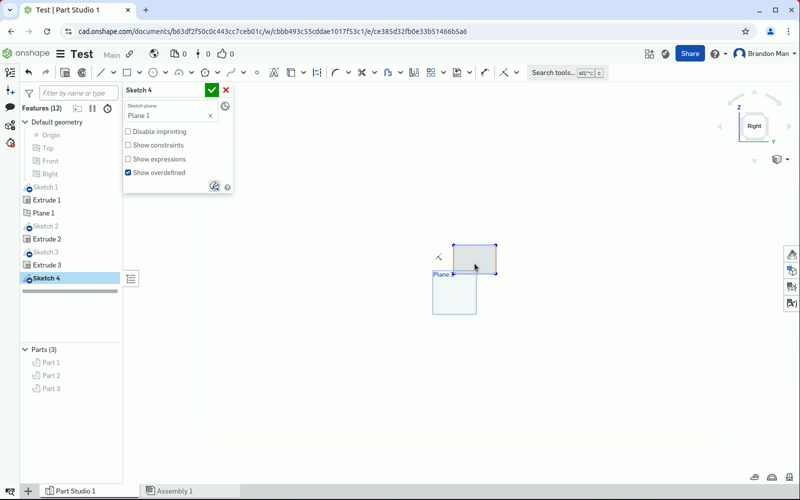
scroll(6)
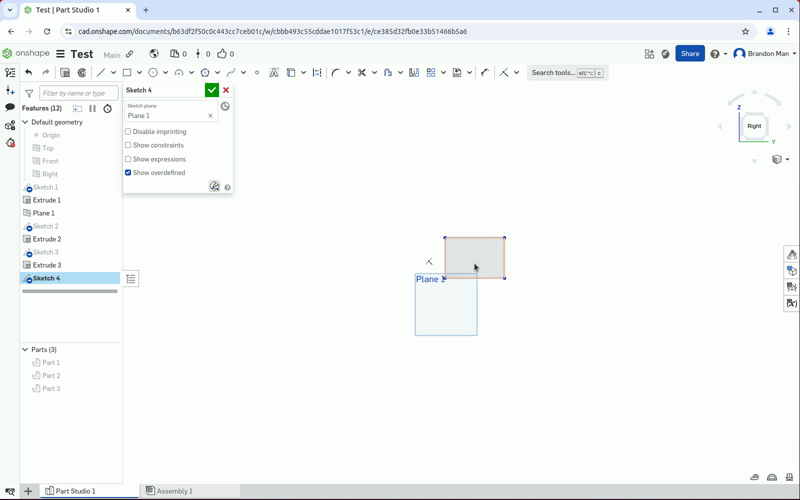
scroll(6)
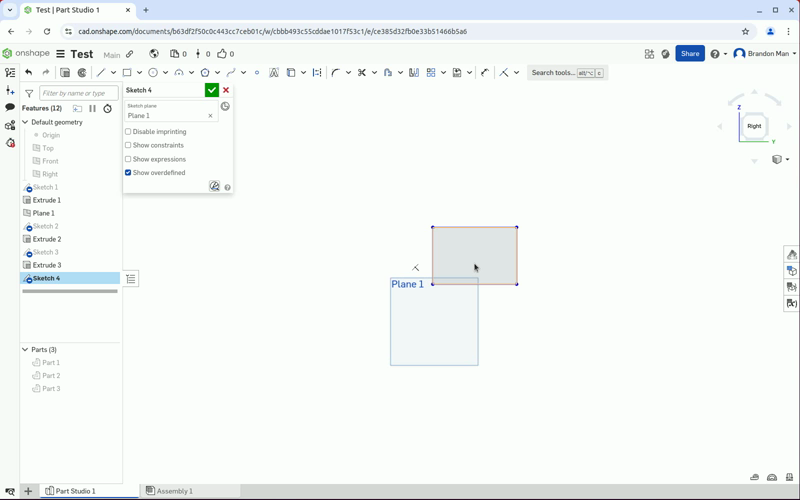
scroll(6)
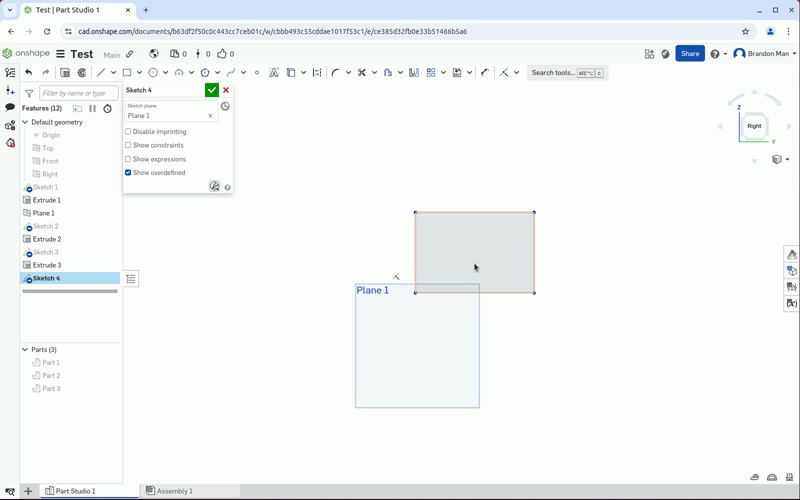
scroll(6)
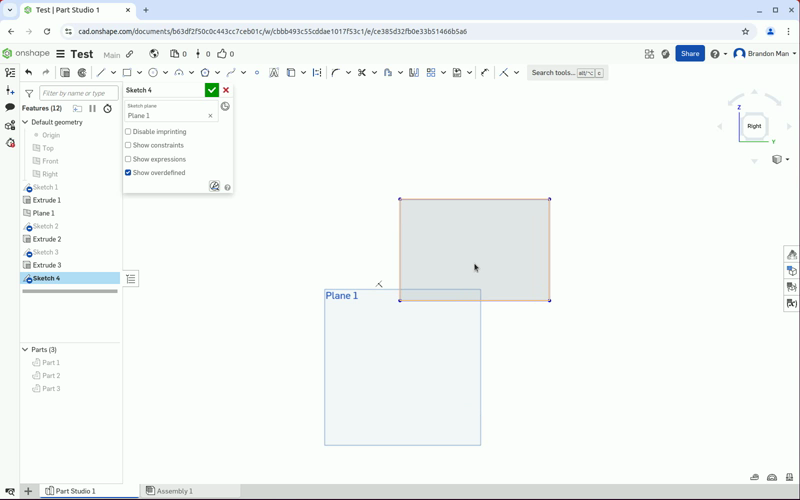
scroll(6)
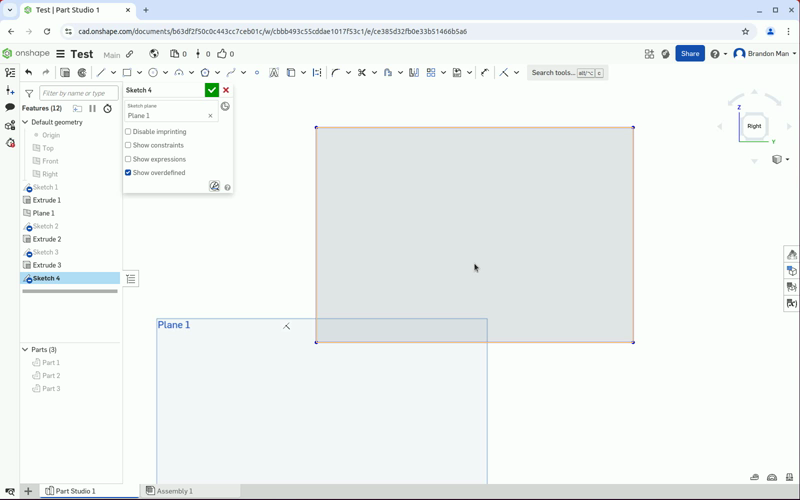
click(474, 263)
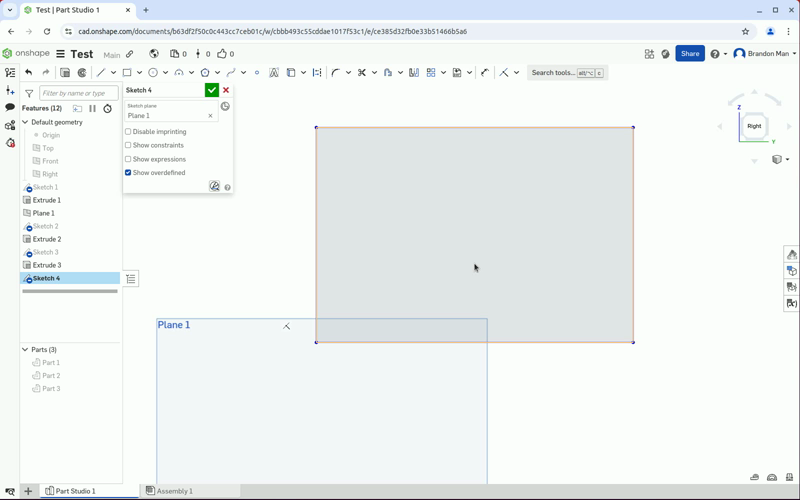
scroll(-6)
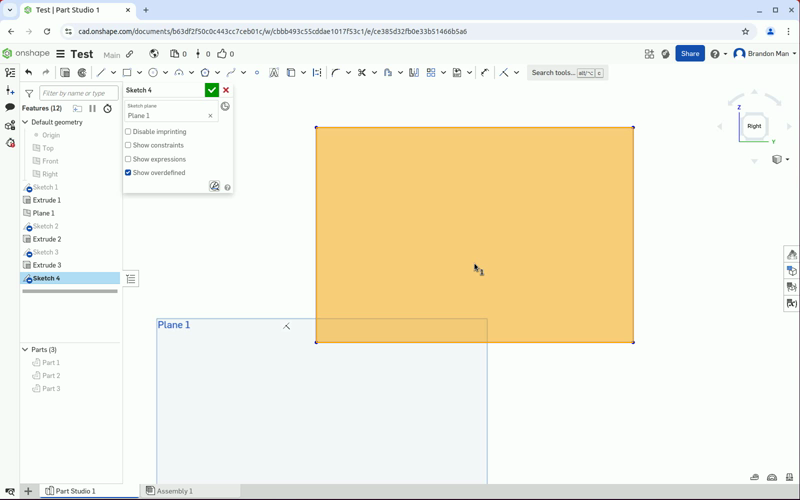
scroll(-6)
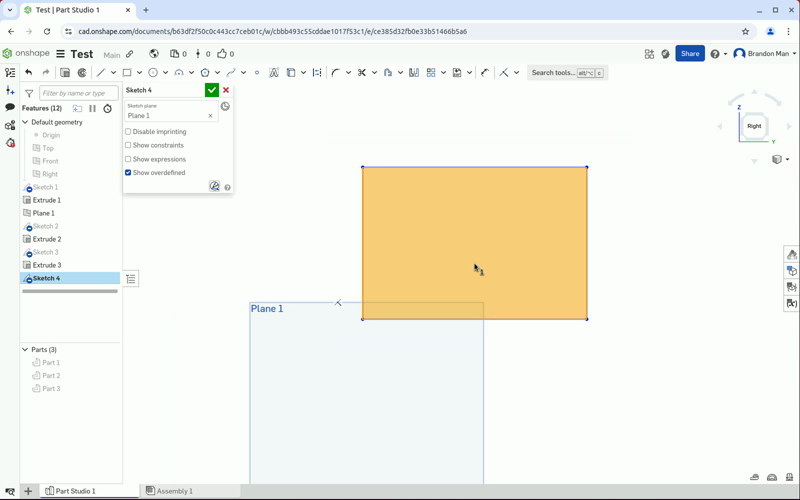
scroll(-6)
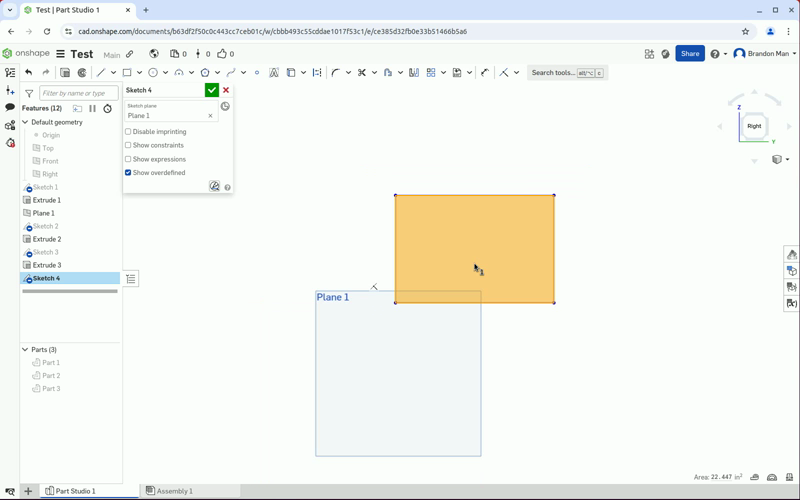
scroll(-6)
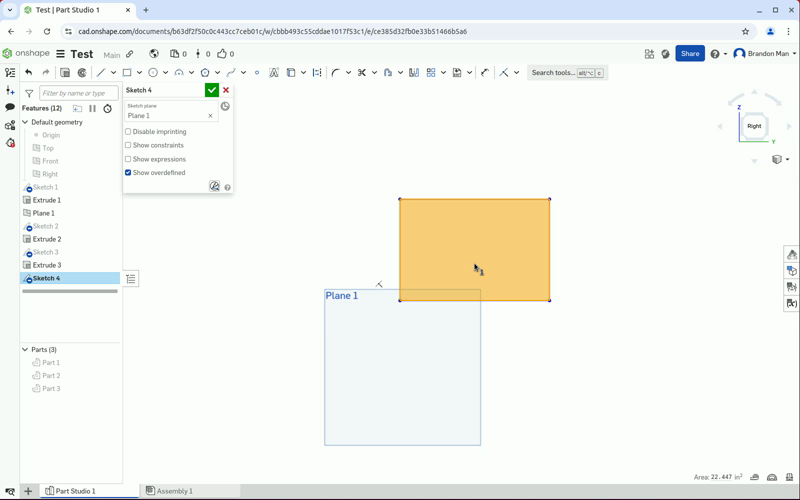
scroll(-6)
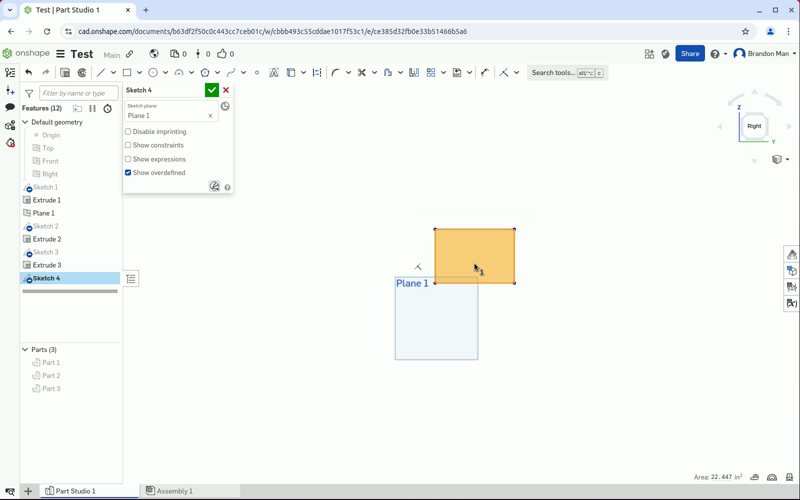
scroll(-6)
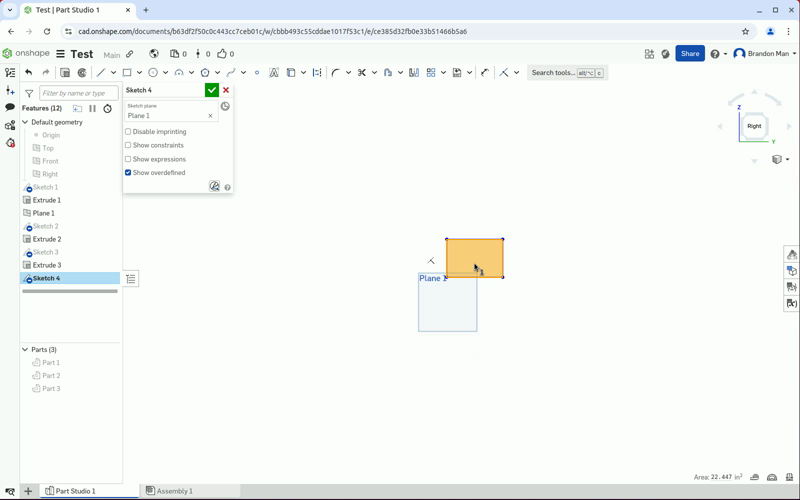
scroll(-6)
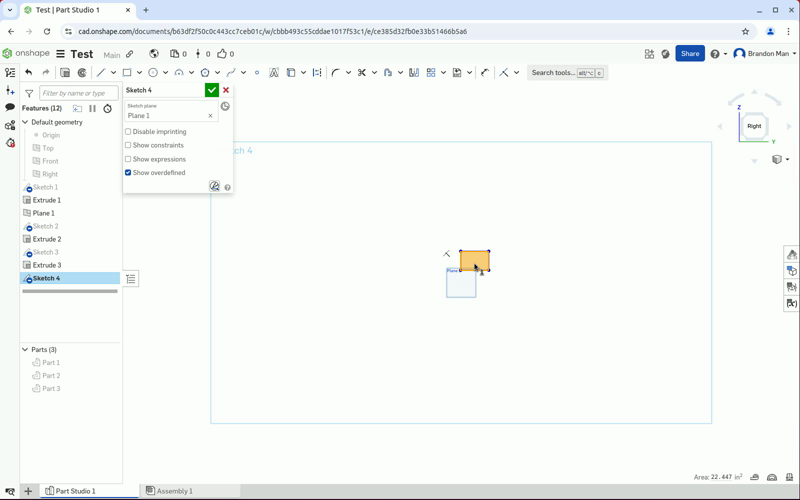
mouse_move(73, 352)
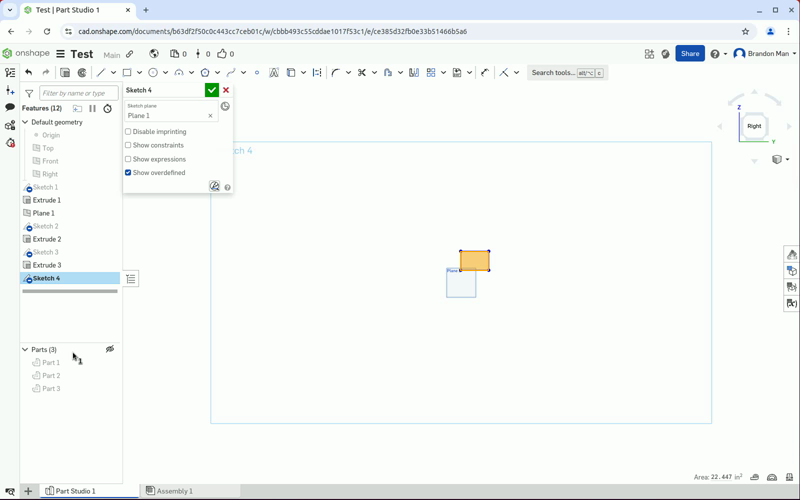
key(shift+y)
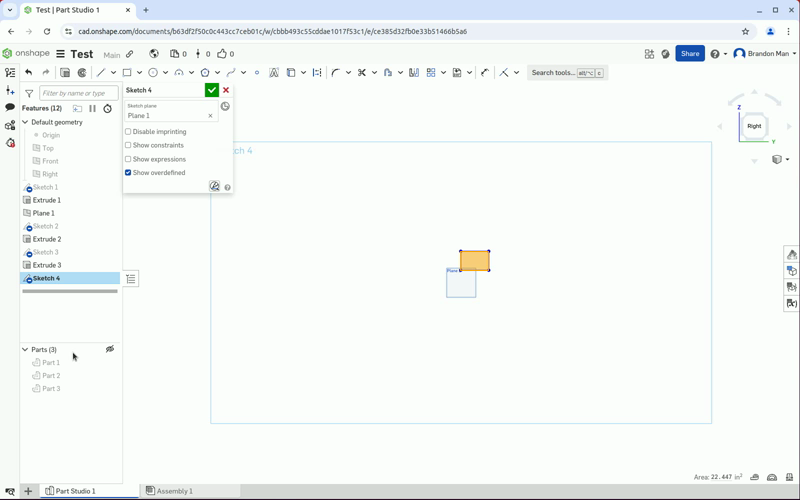
key(shift+e)
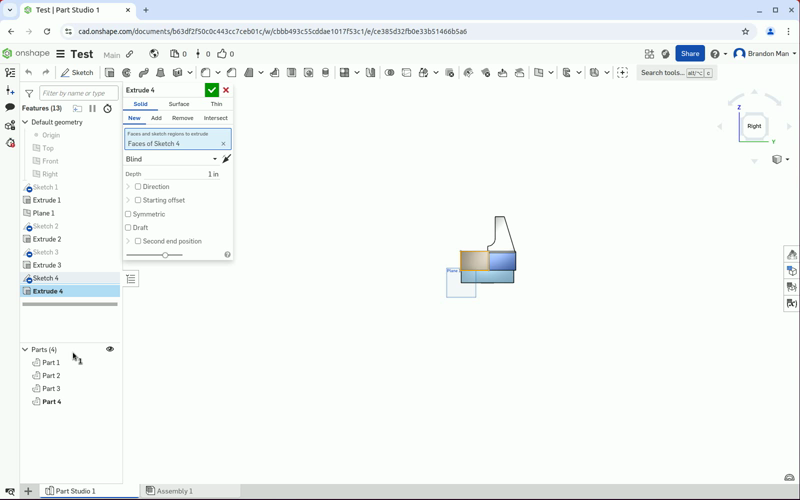
mouse_move(143, 106)
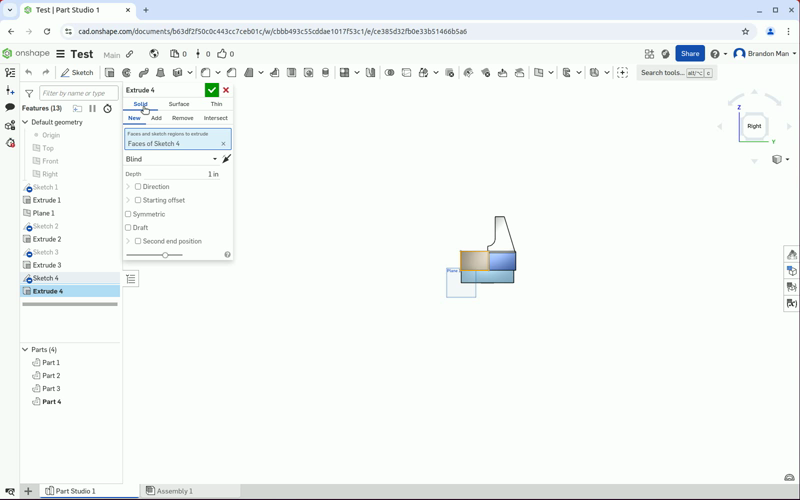
click(143, 106)
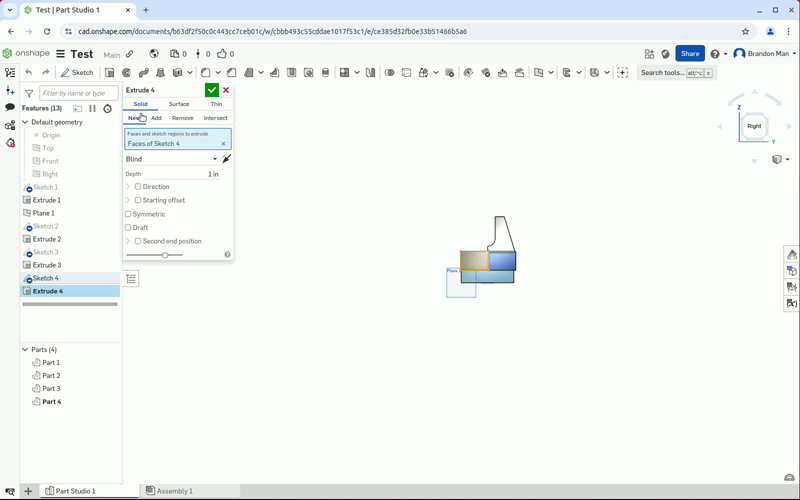
mouse_move(137, 120)
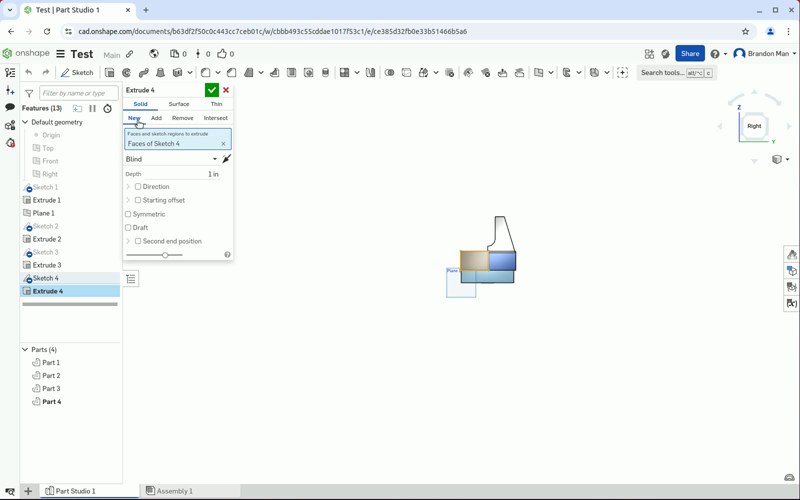
click(137, 120)
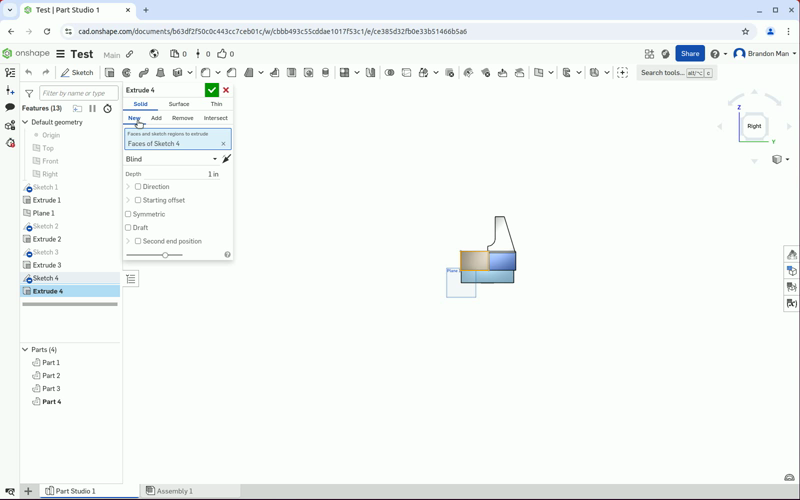
key(tab, 4)
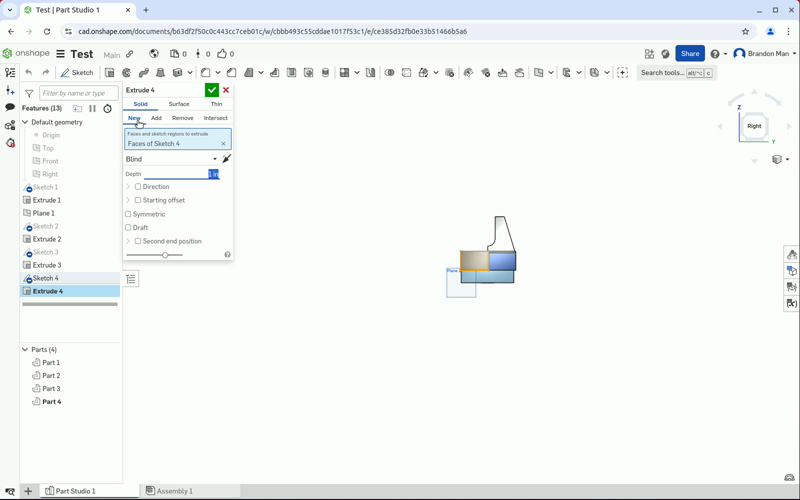
text(-2.648)
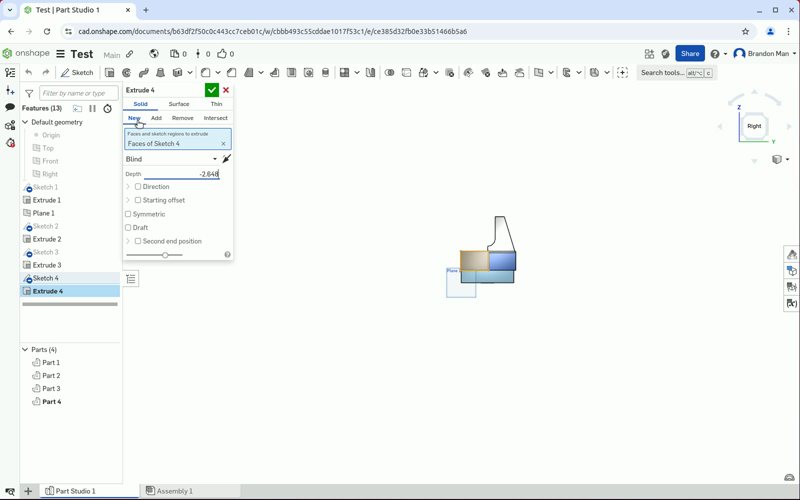
key(enter)
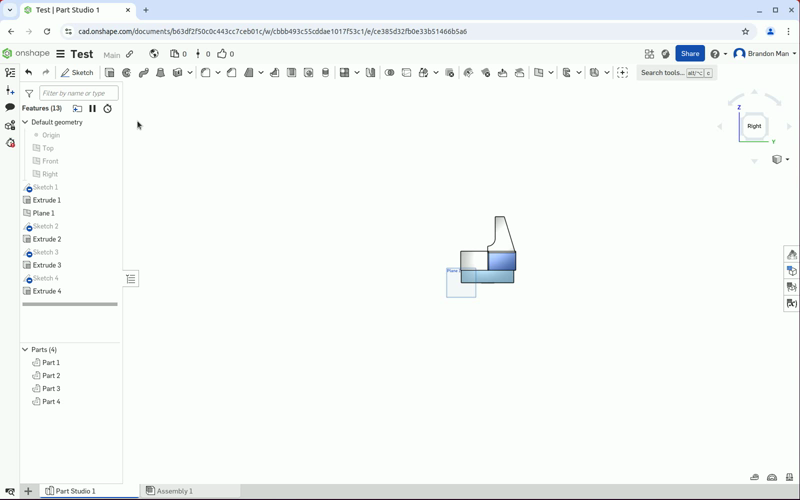
key(shift+h)
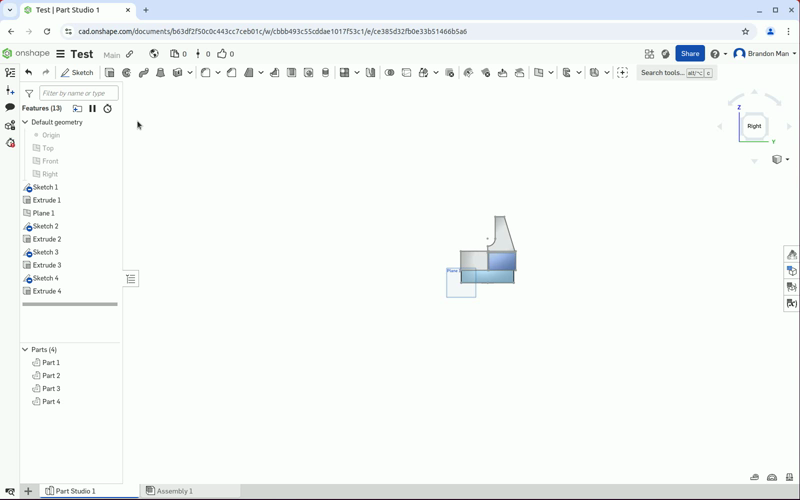
key(shift+h)
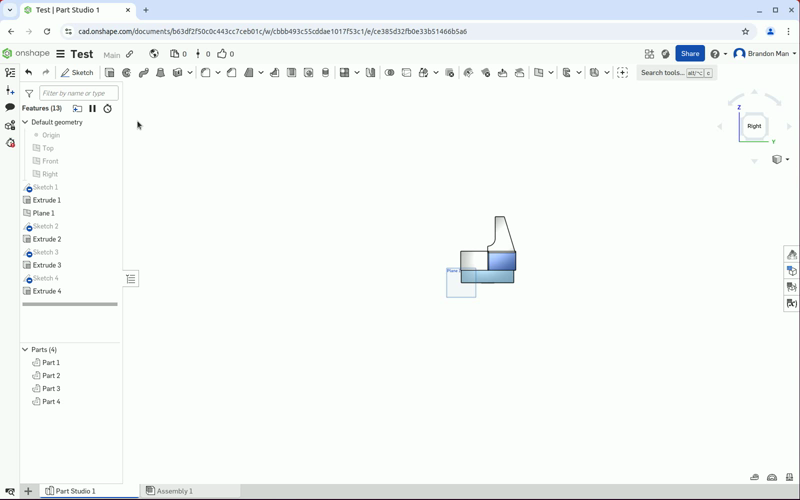
mouse_move(73, 189)
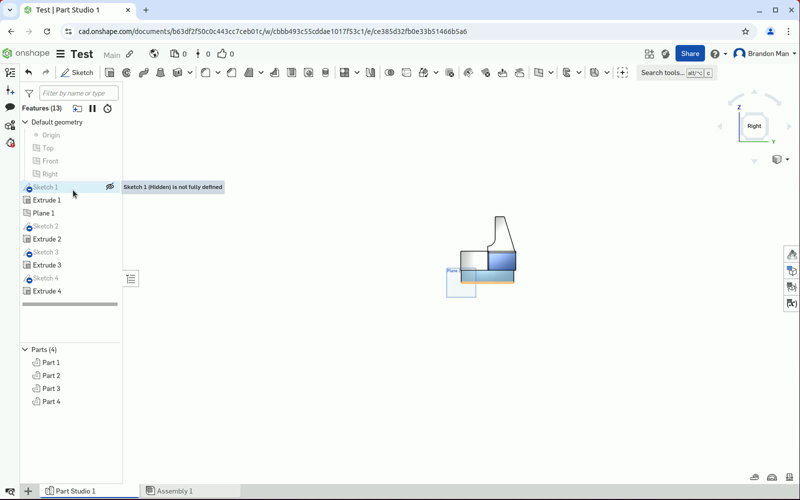
click(73, 189)
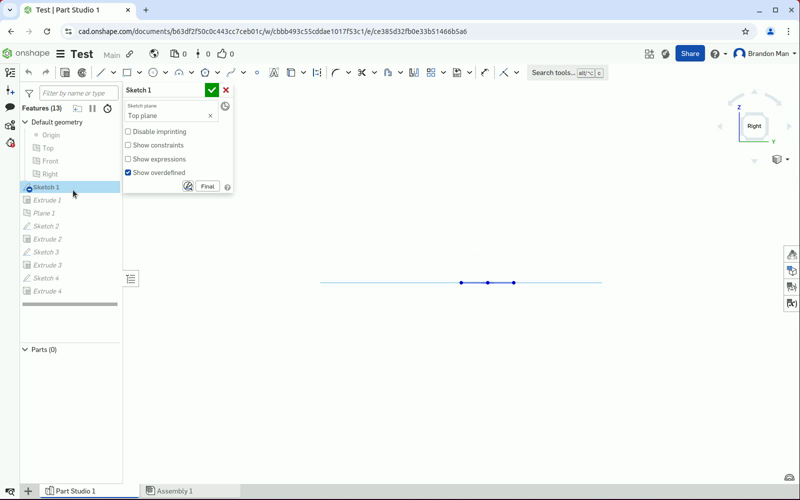
mouse_move(229, 92)
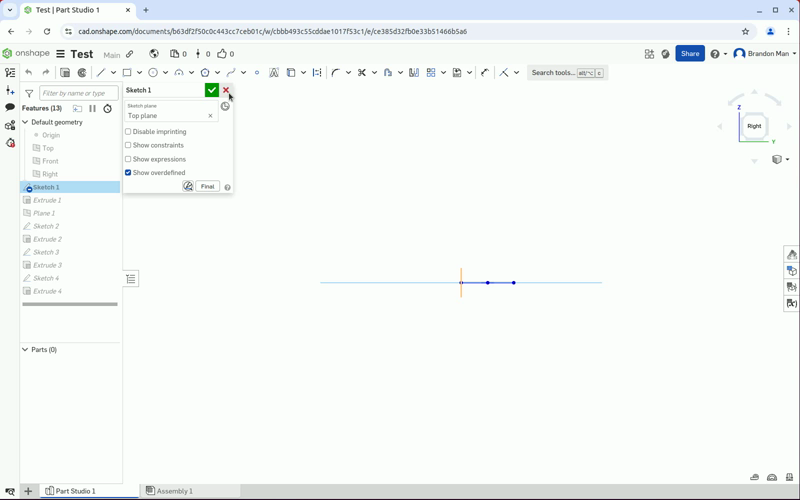
click(229, 92)
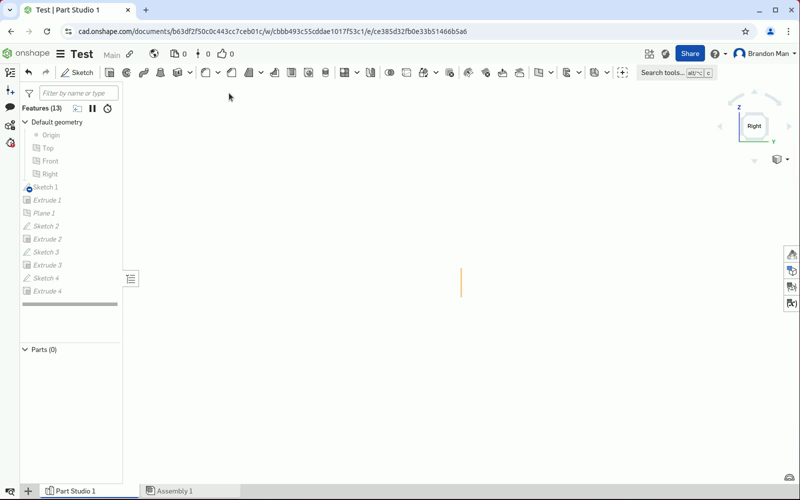
key(shift+s)
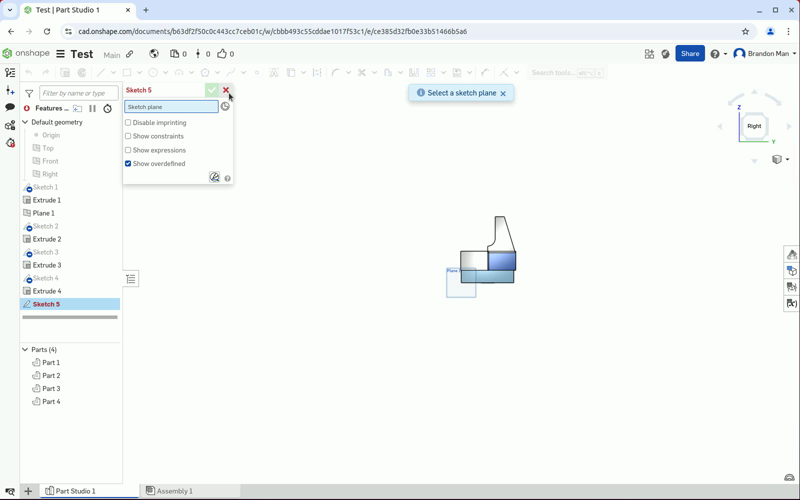
mouse_move(73, 215)
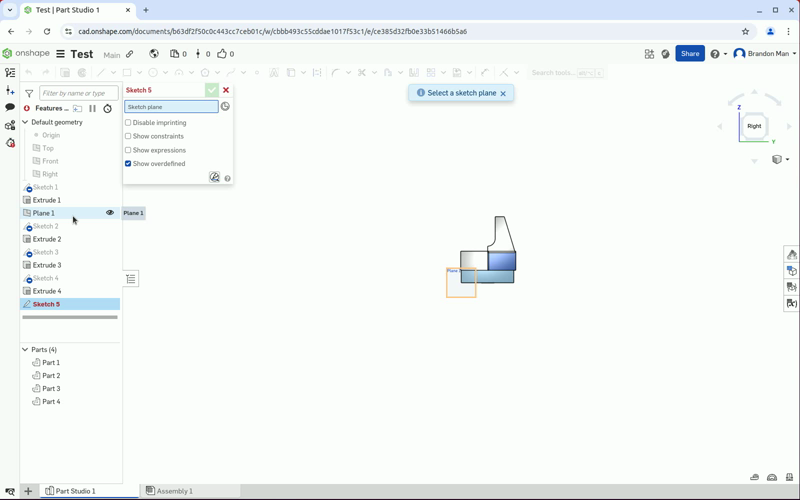
click(73, 215)
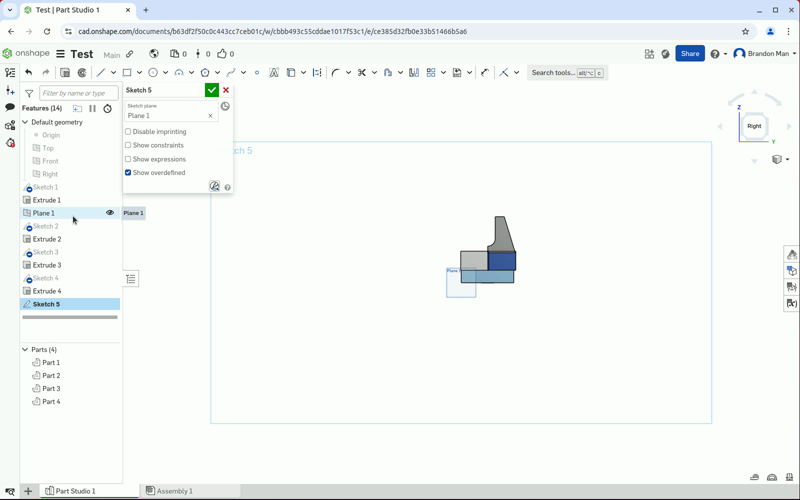
mouse_move(73, 352)
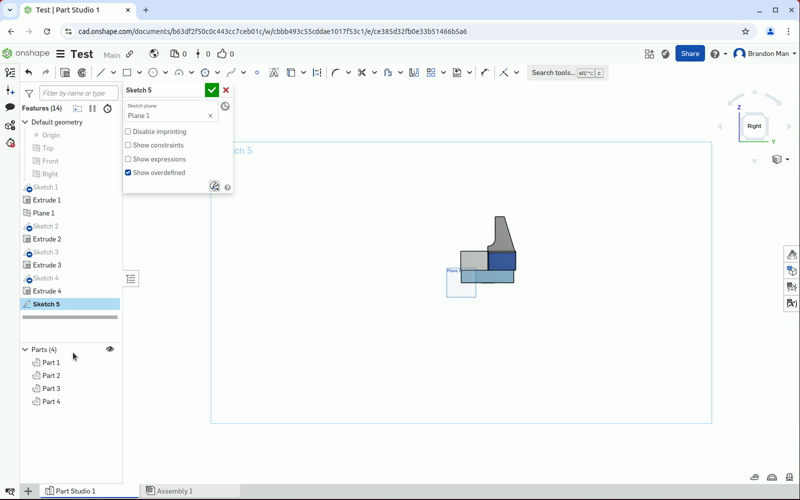
key(y)
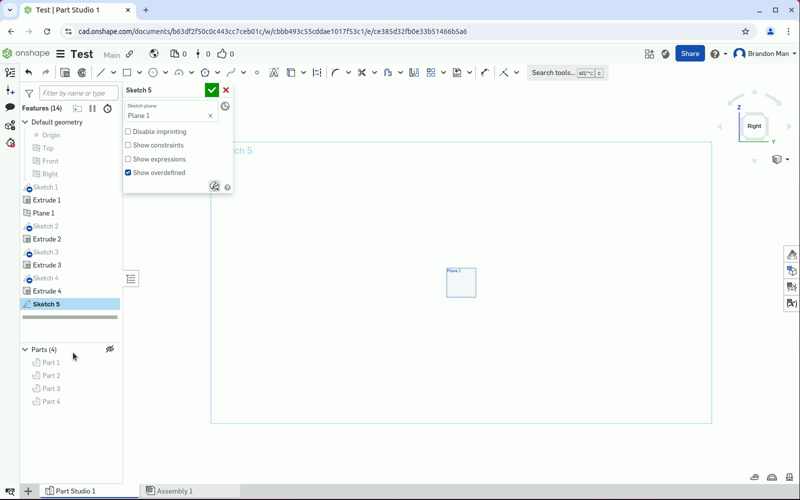
key(l)
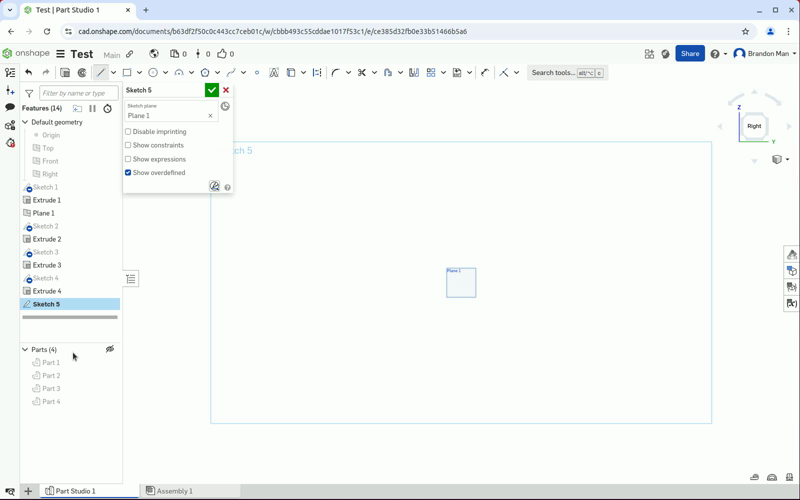
key_down(shift)
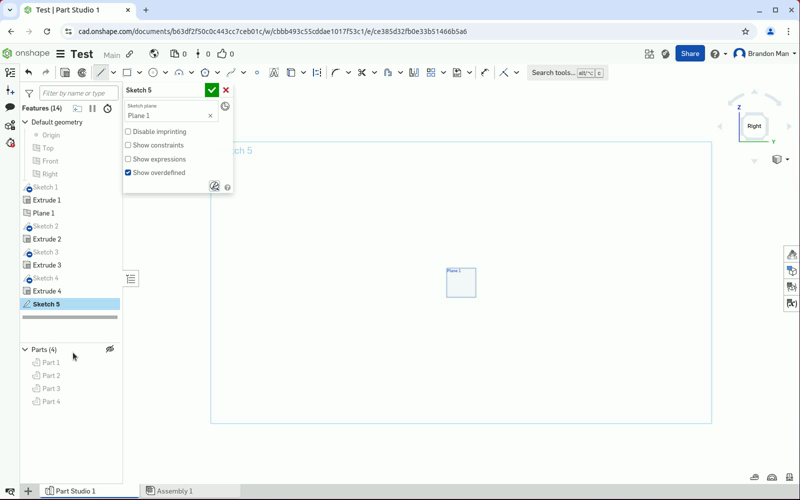
mouse_move(460, 252)
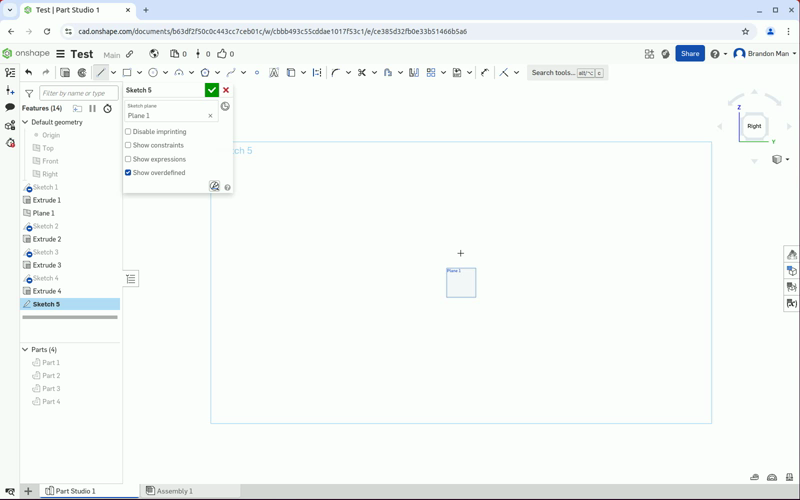
click(460, 252)
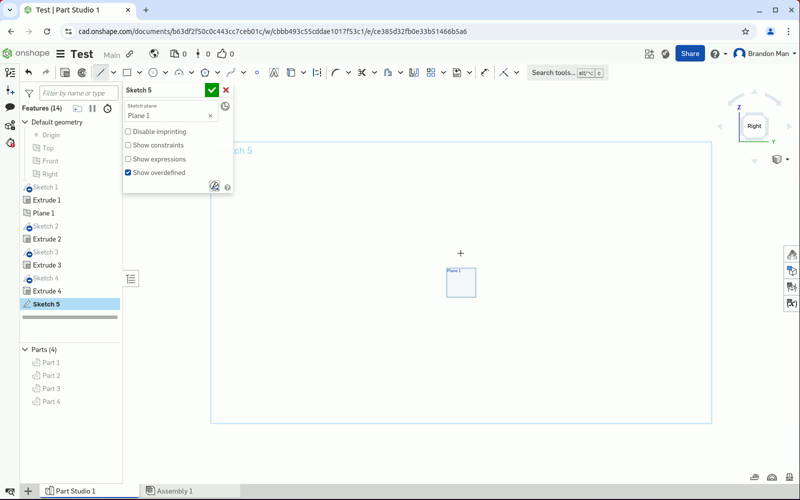
key_up(shift)
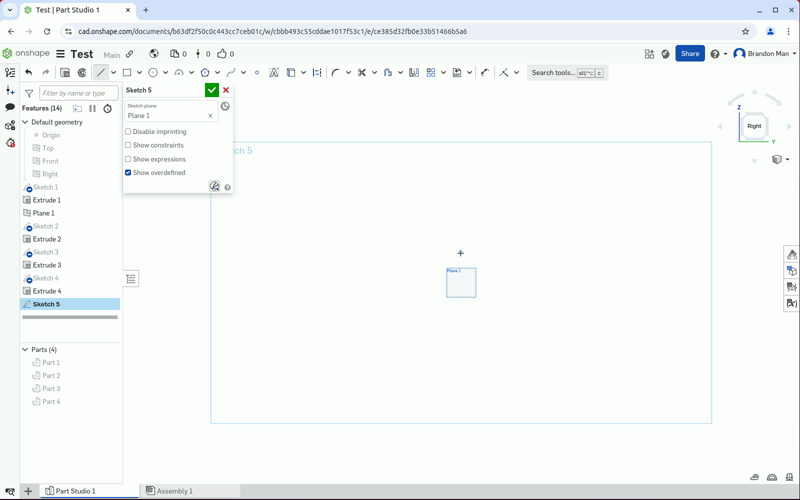
key_down(shift)
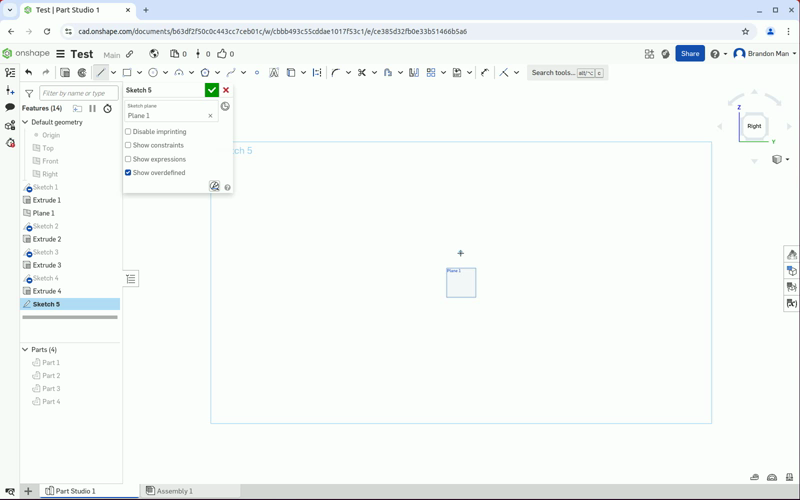
mouse_move(490, 252)
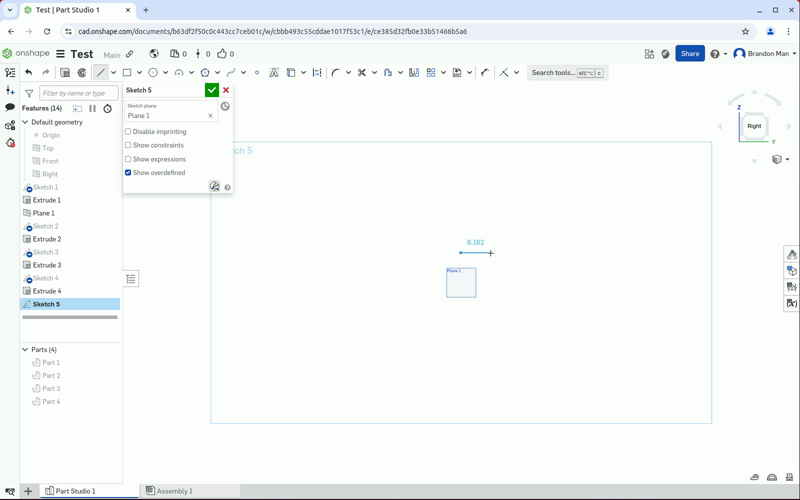
mouse_move(488, 252)
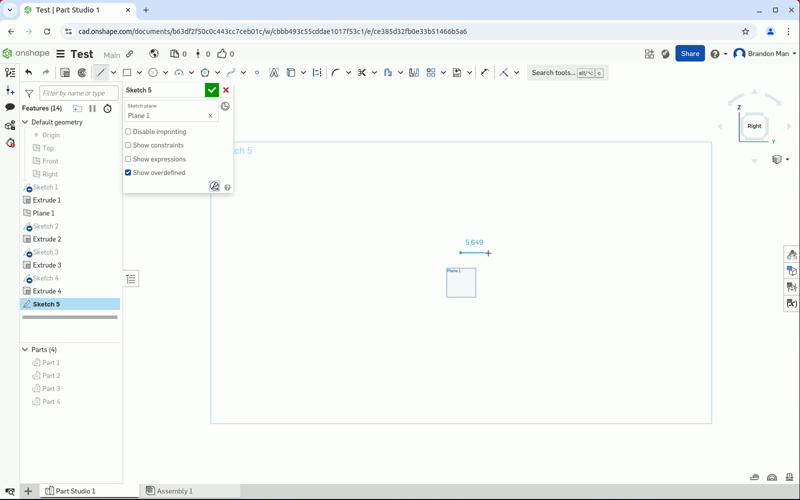
click(488, 252)
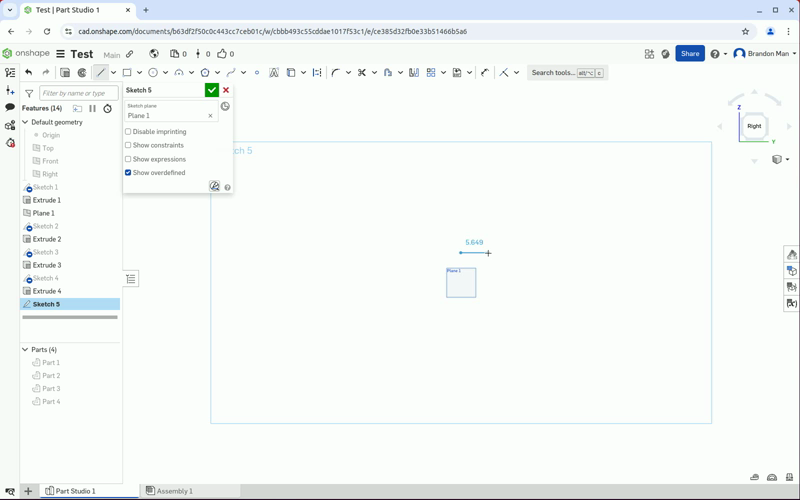
key_up(shift)
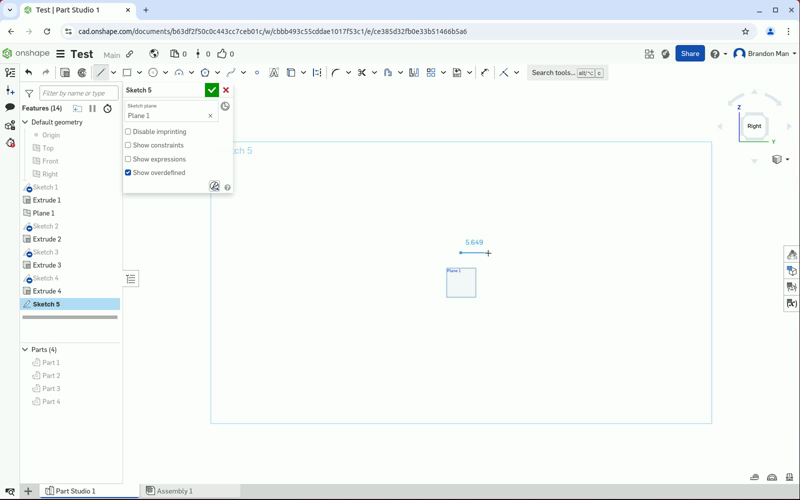
key_down(shift)
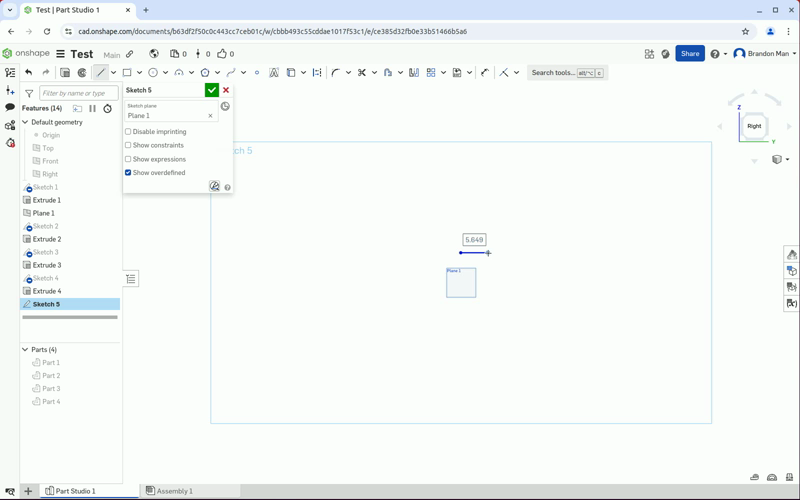
mouse_move(518, 252)
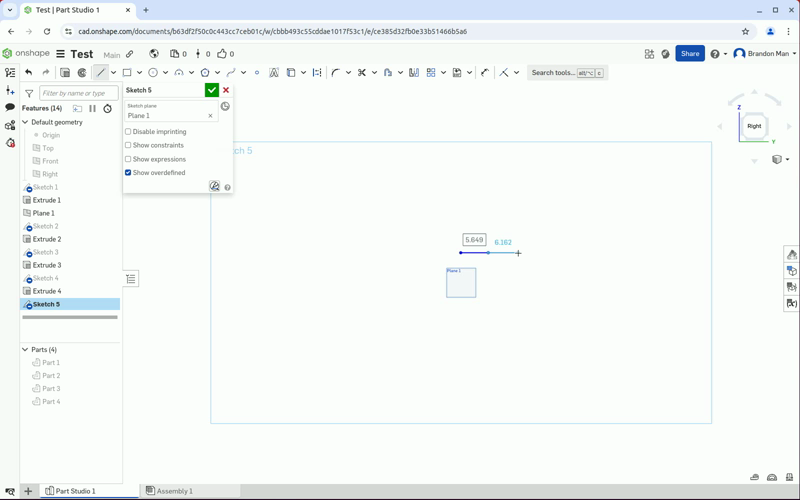
mouse_move(488, 246)
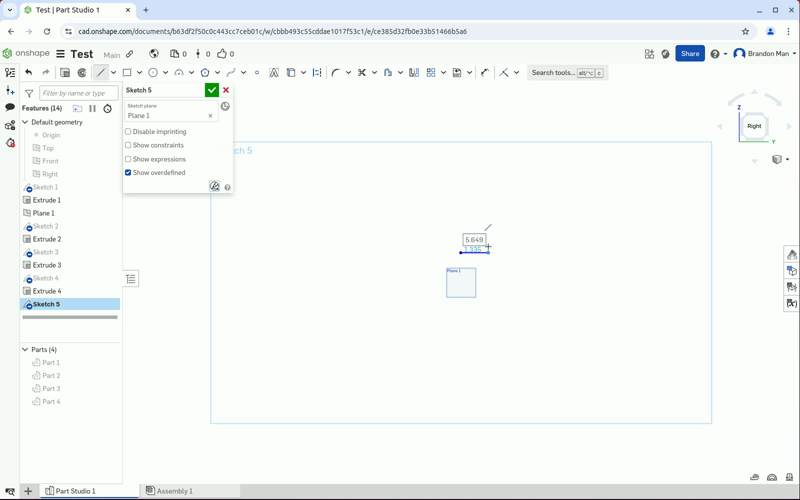
scroll(6)
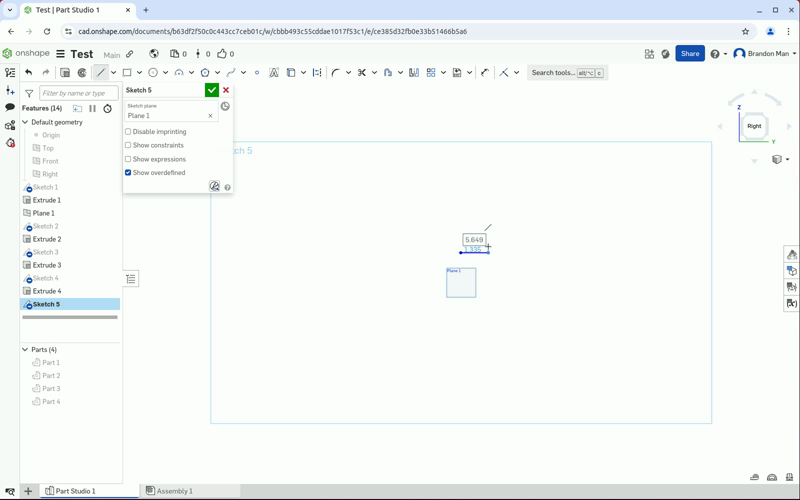
scroll(6)
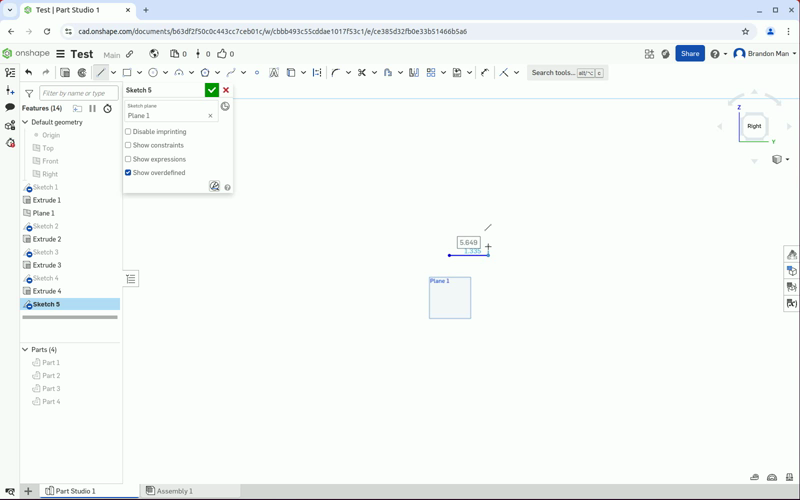
scroll(6)
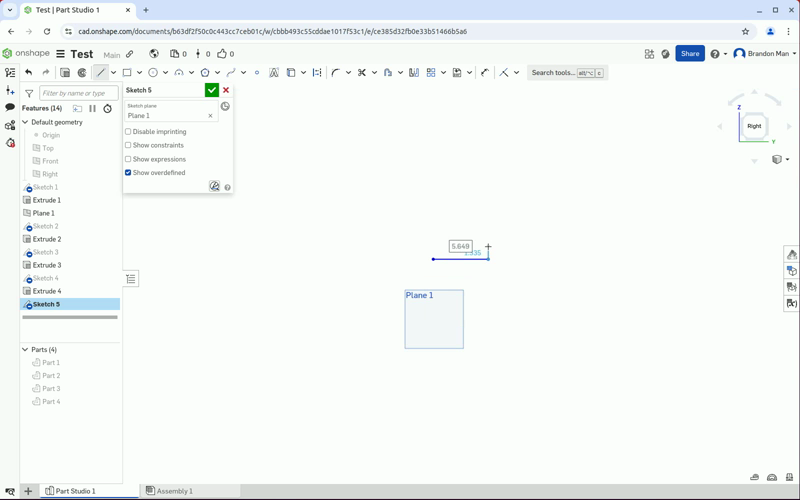
scroll(6)
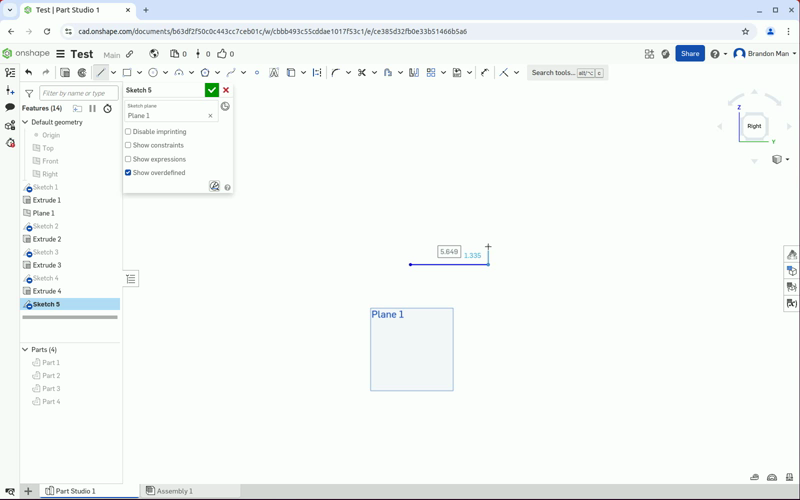
scroll(6)
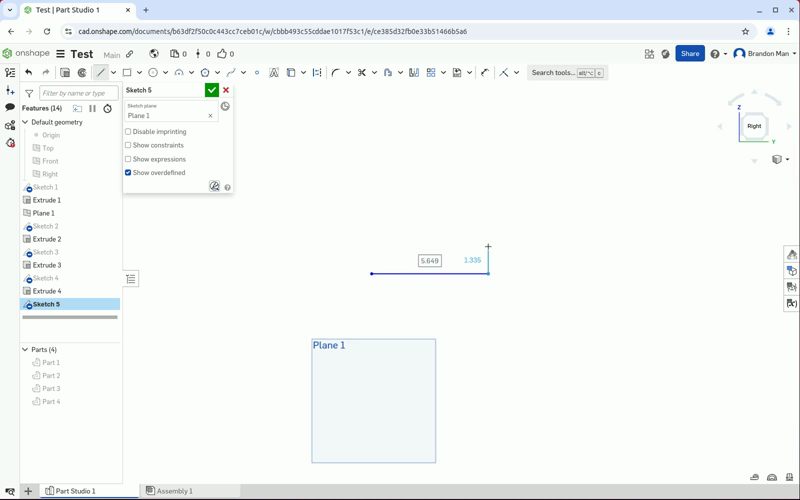
scroll(6)
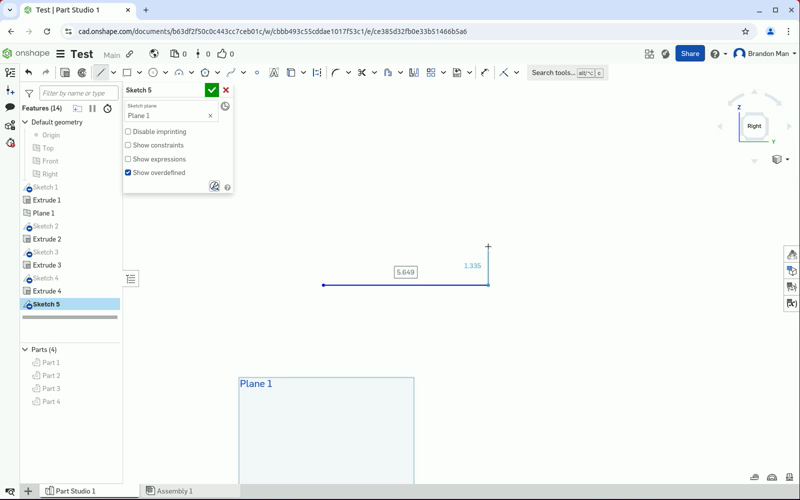
scroll(6)
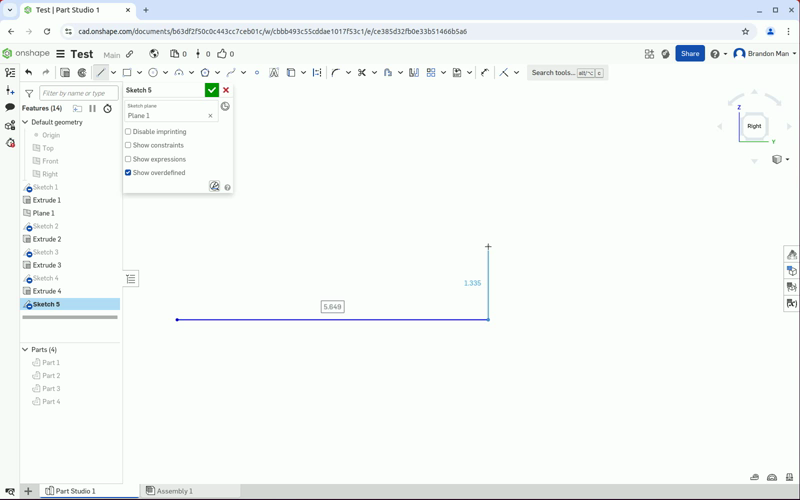
click(488, 246)
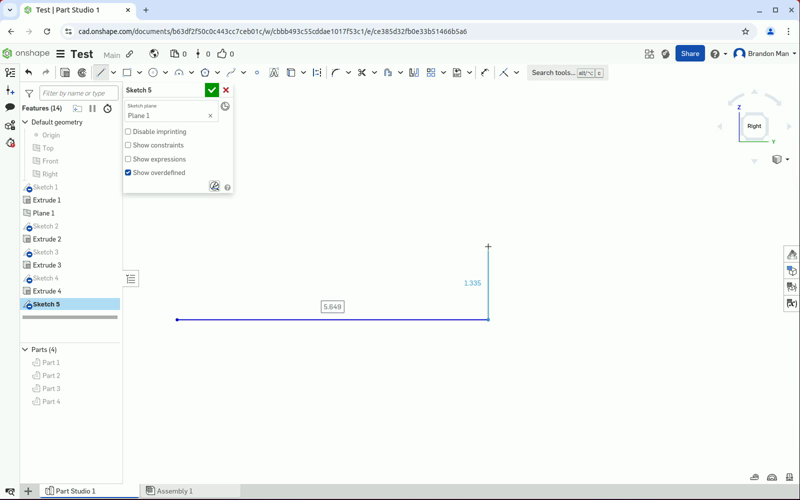
scroll(-6)
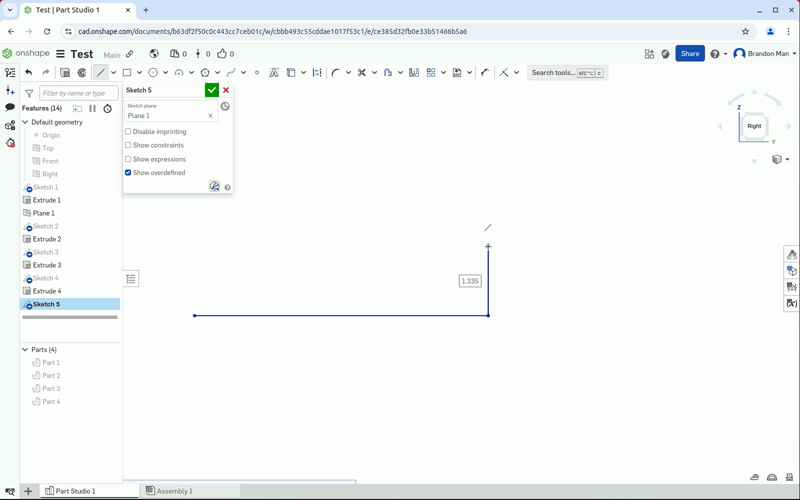
scroll(-6)
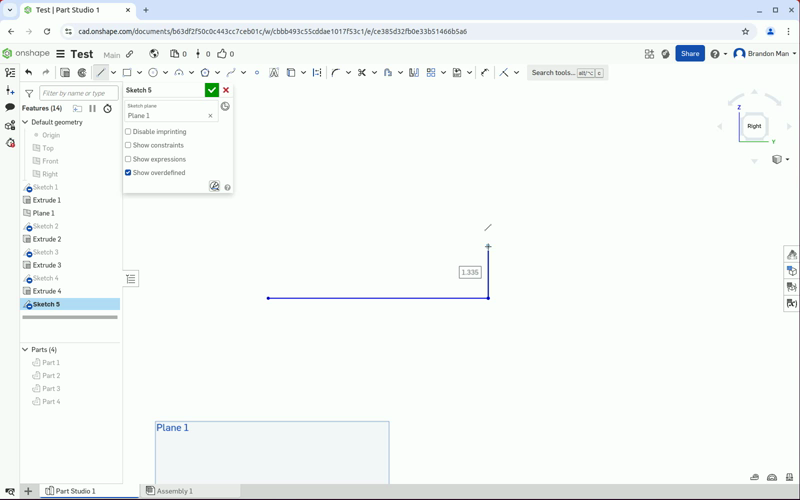
scroll(-6)
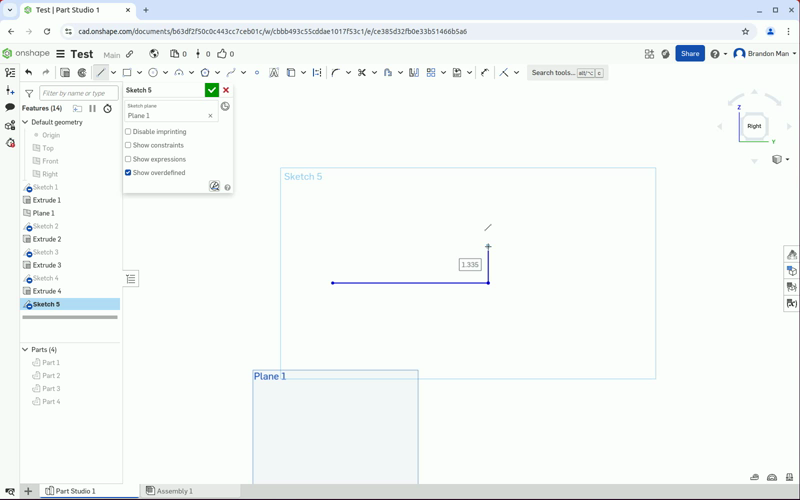
scroll(-6)
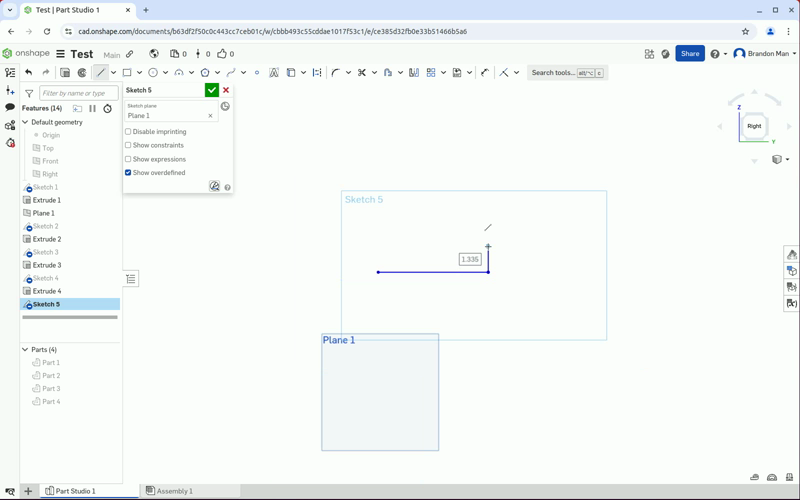
scroll(-6)
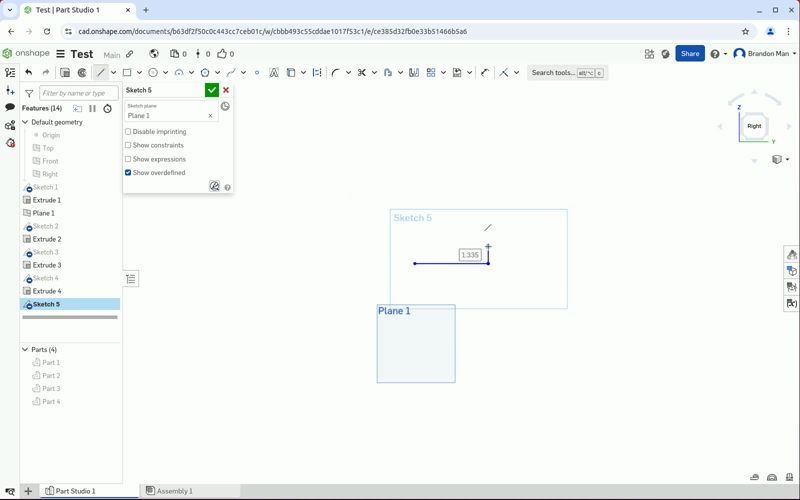
scroll(-6)
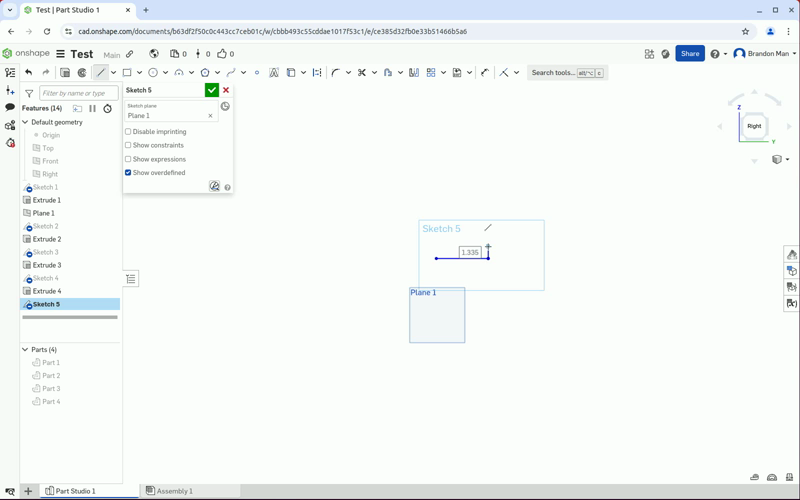
scroll(-6)
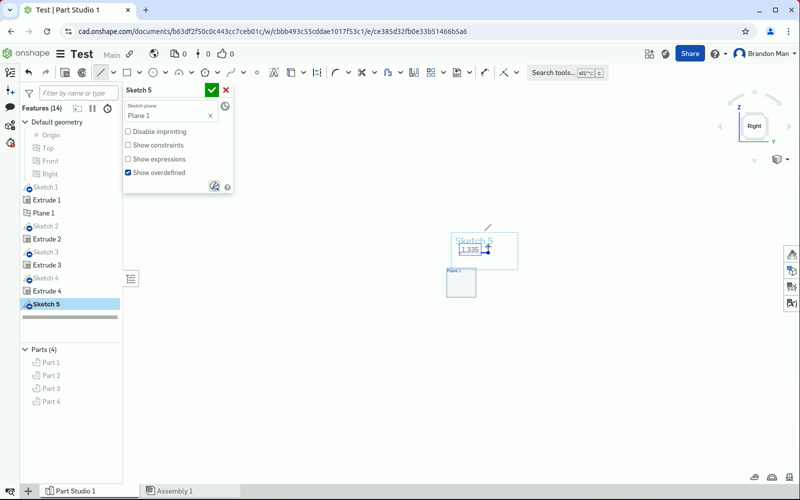
key_up(shift)
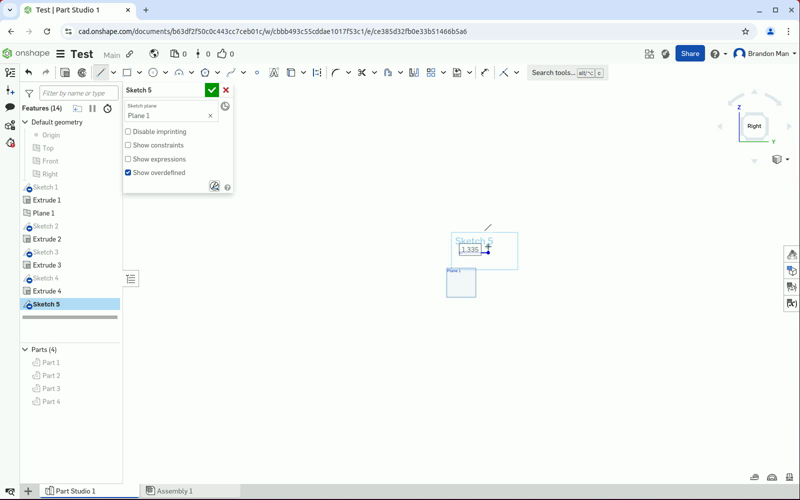
key(esc)
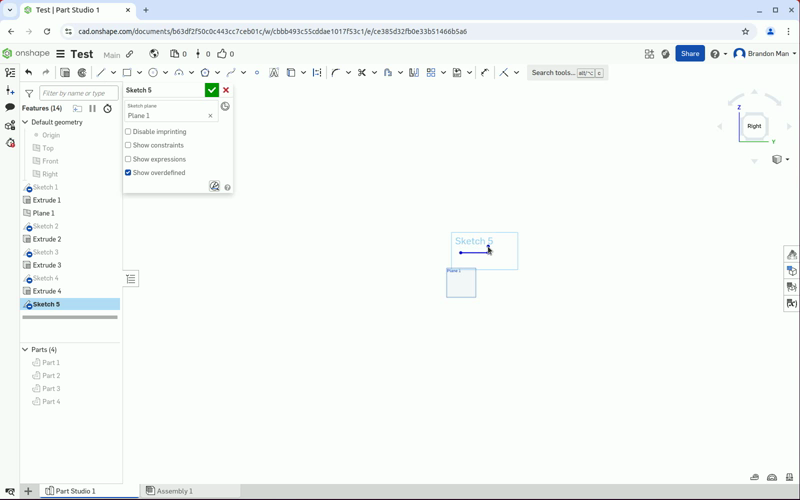
key(a)
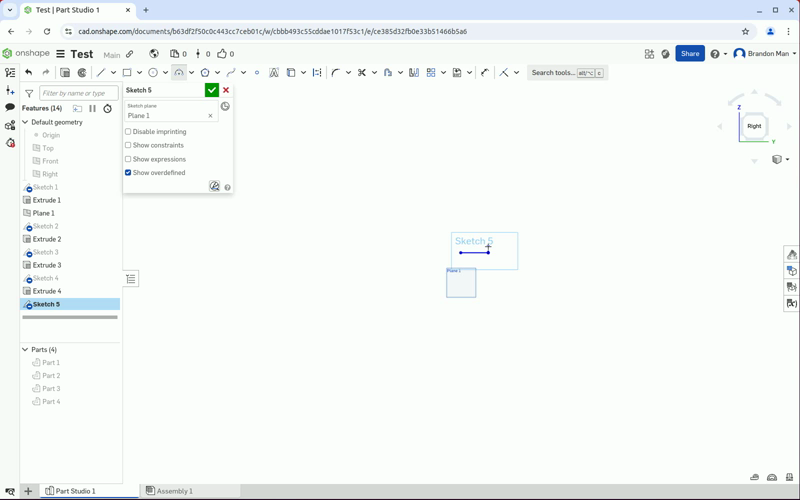
mouse_move(488, 246)
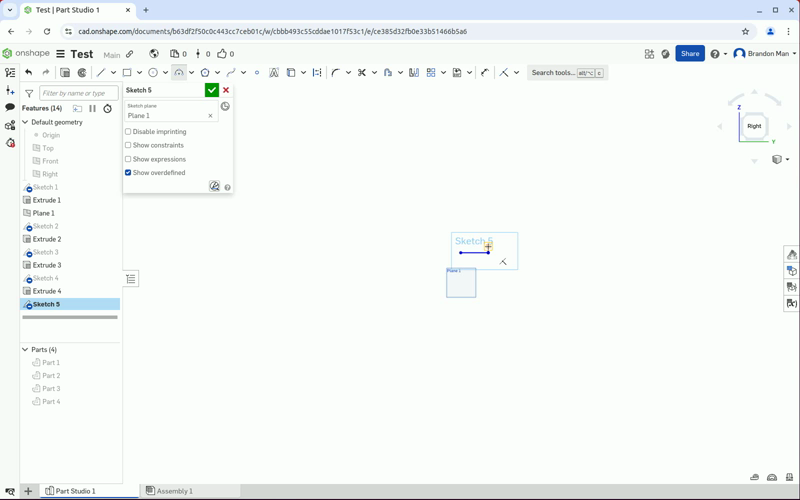
click(488, 246)
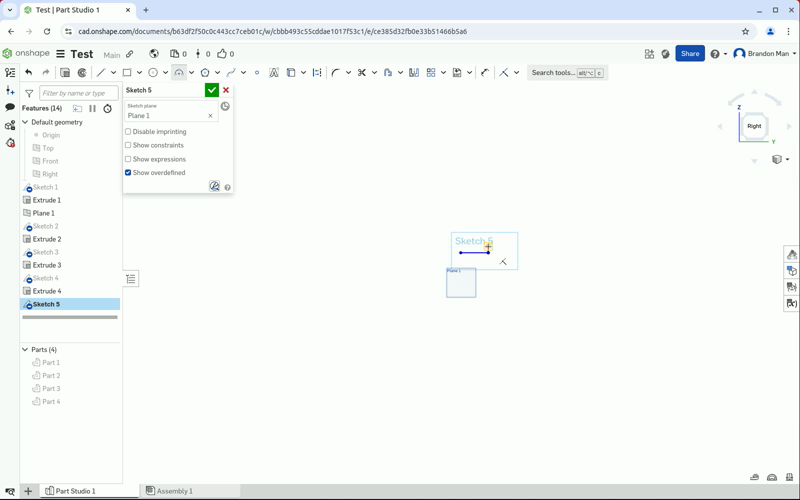
key_down(shift)
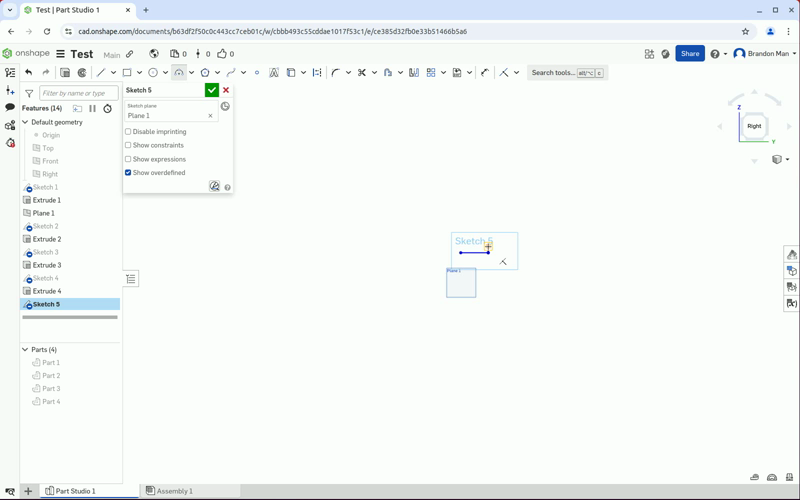
mouse_move(480, 238)
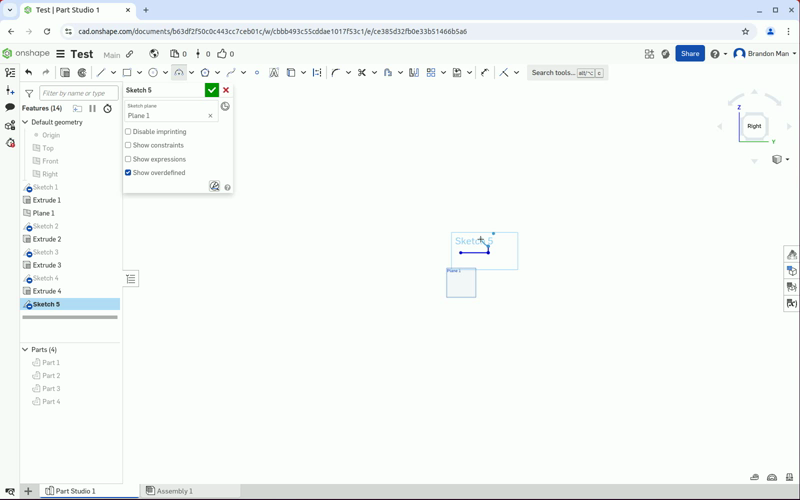
click(480, 238)
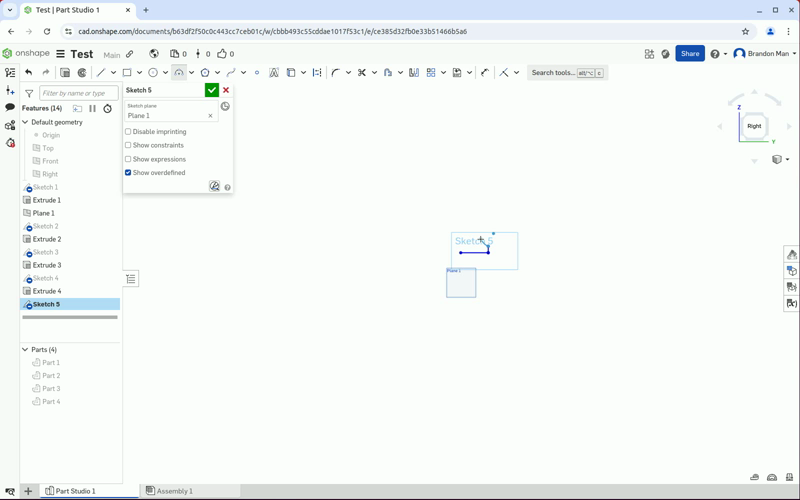
mouse_move(482, 243)
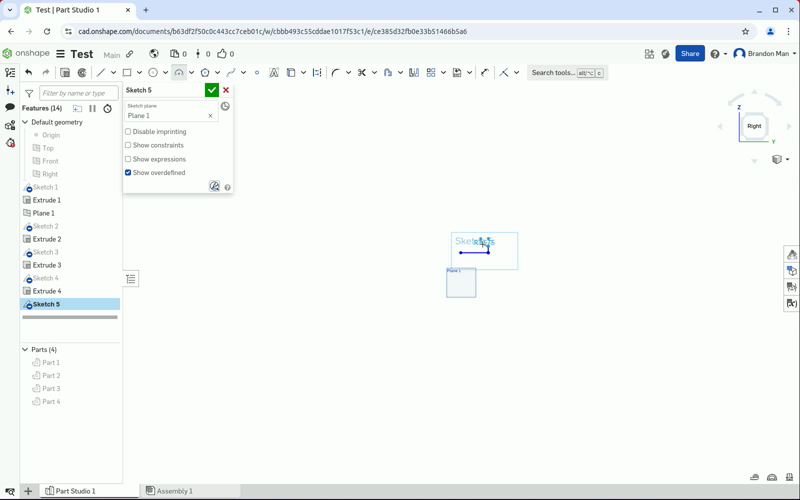
click(482, 243)
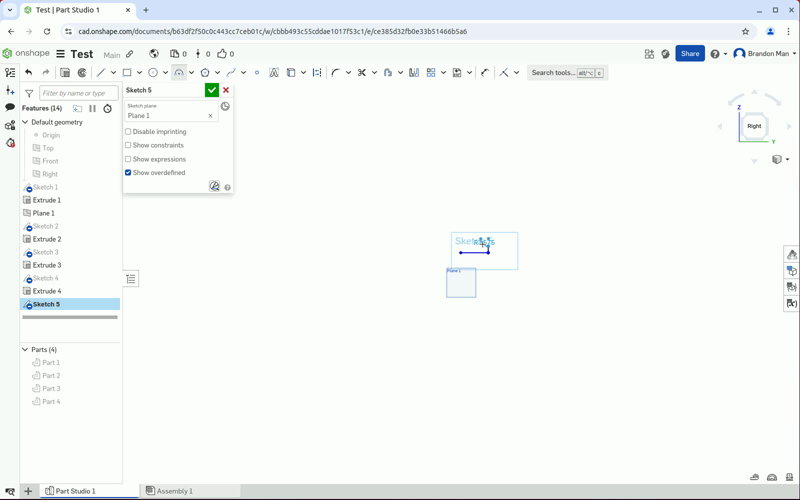
key_up(shift)
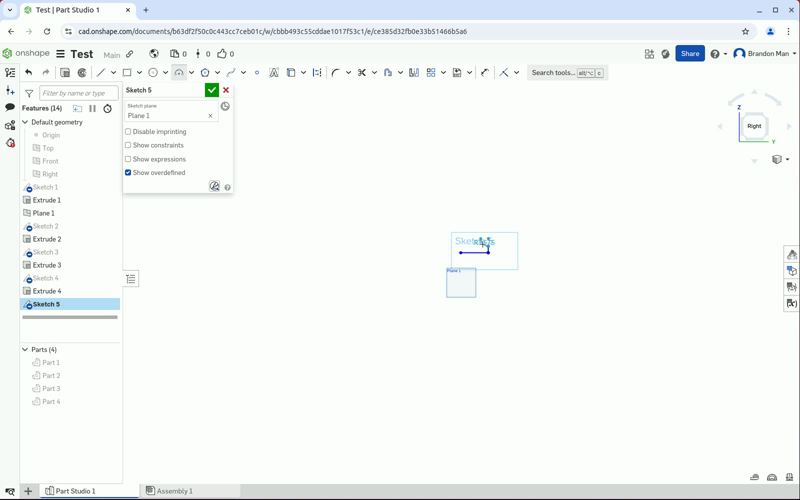
key(esc)
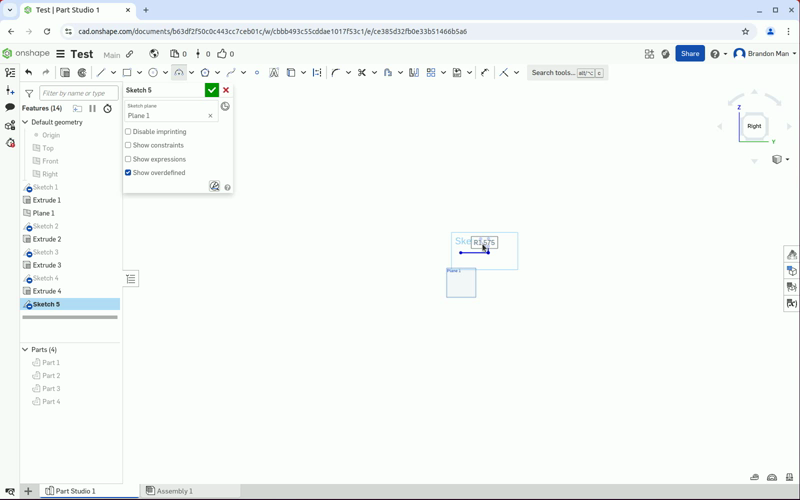
key(l)
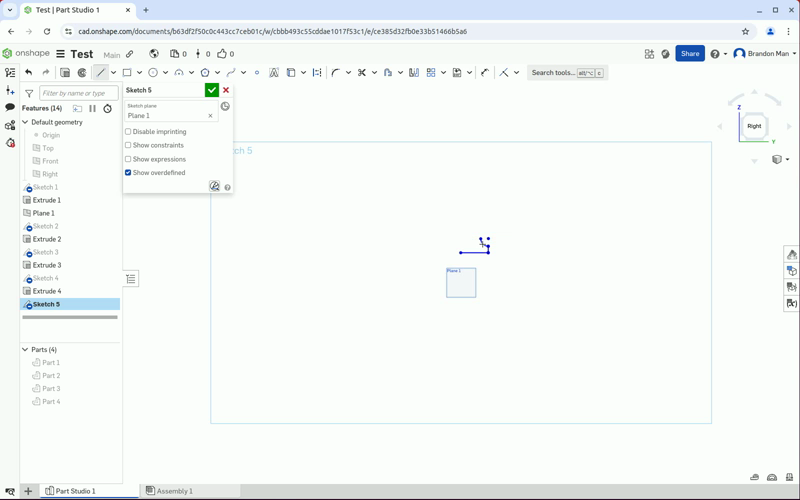
mouse_move(480, 238)
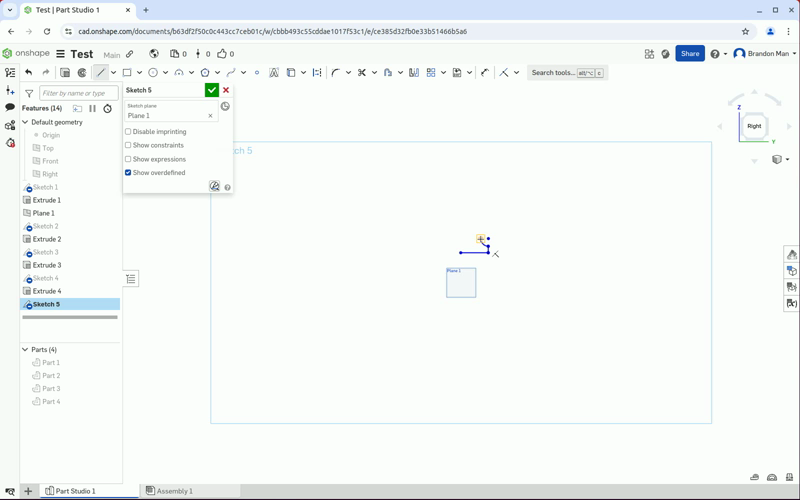
click(480, 238)
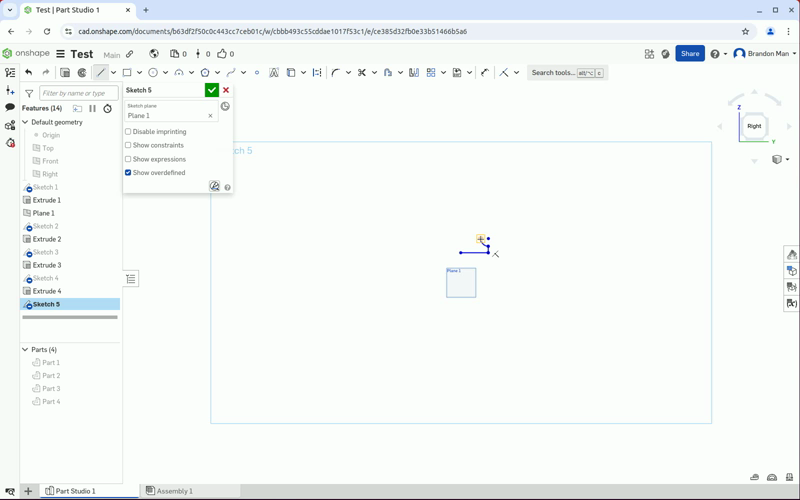
key_down(shift)
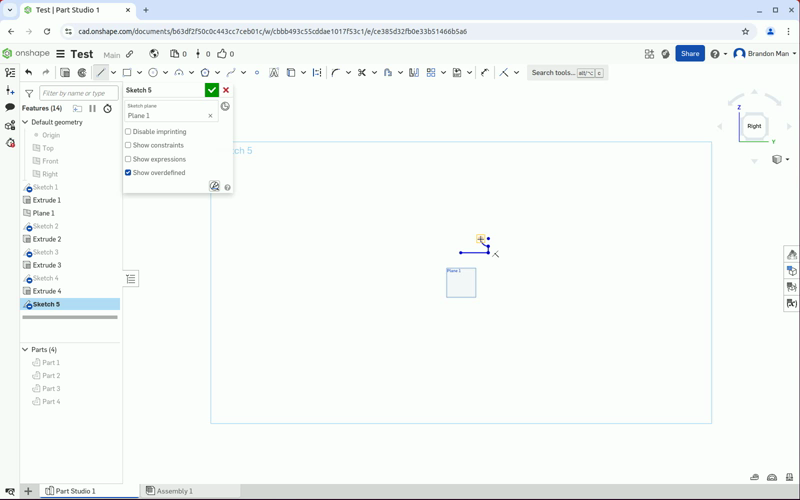
mouse_move(510, 238)
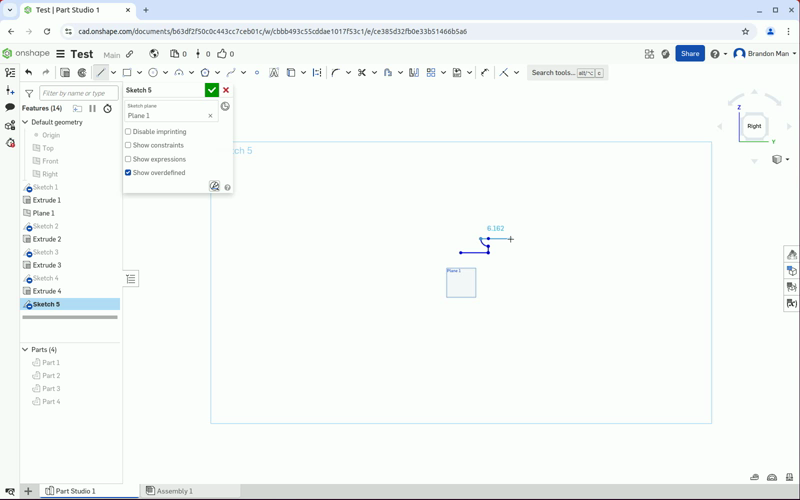
mouse_move(480, 216)
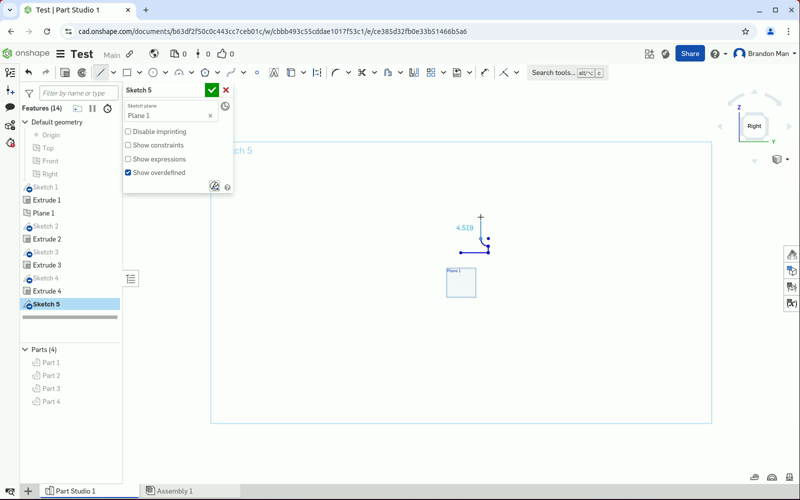
click(480, 216)
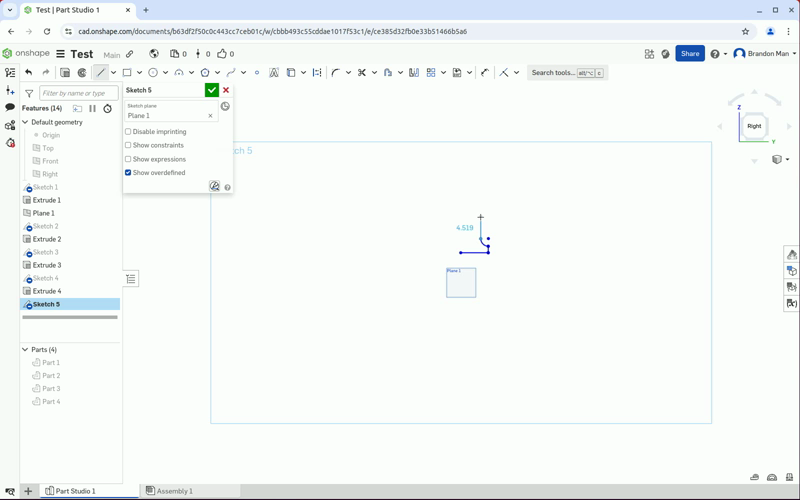
key_up(shift)
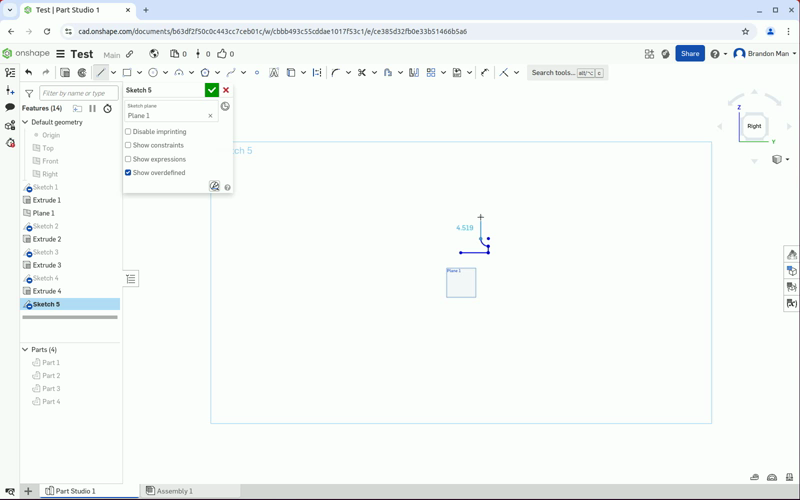
key_down(shift)
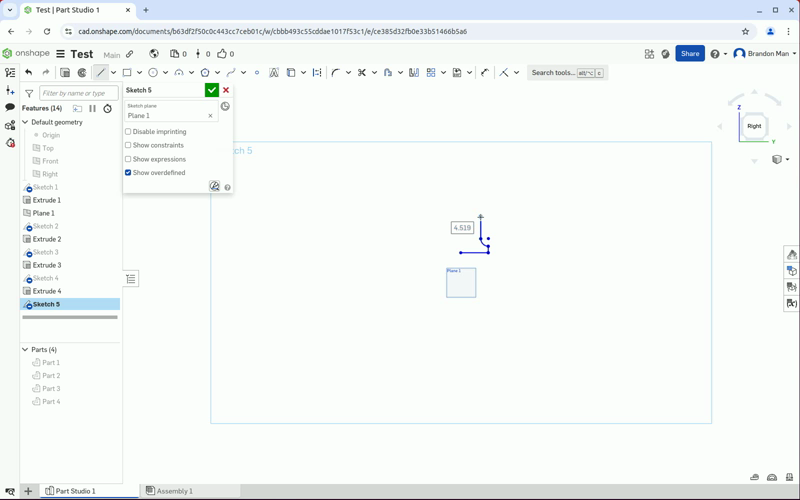
mouse_move(510, 216)
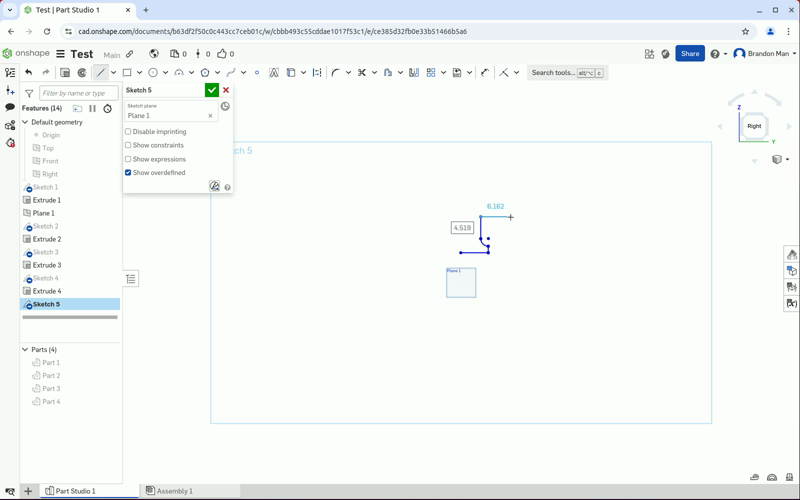
mouse_move(471, 216)
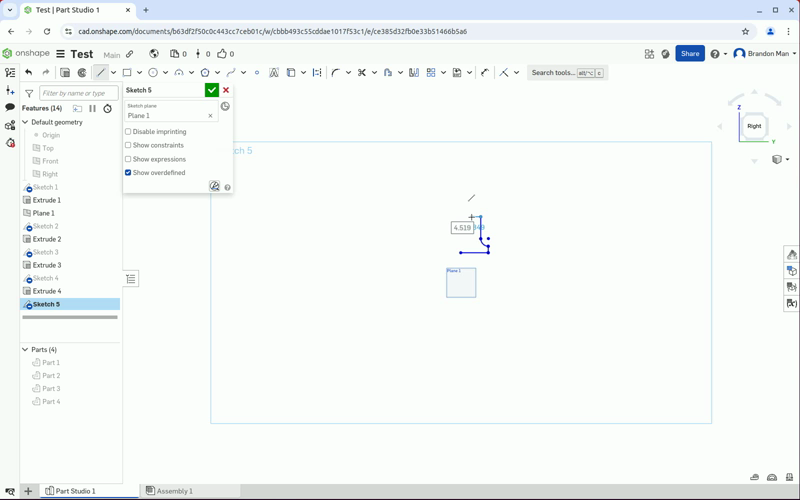
click(471, 216)
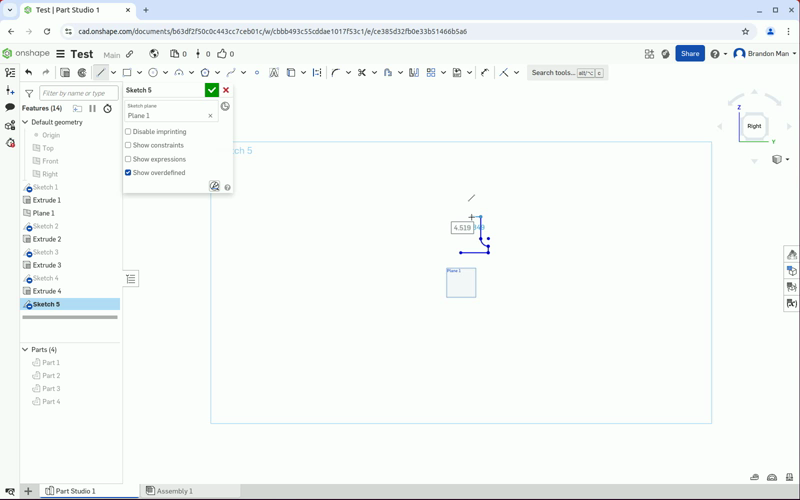
key_up(shift)
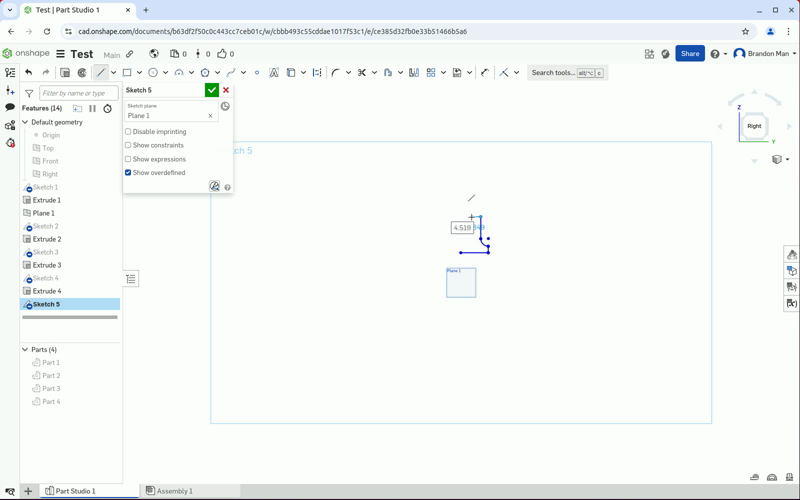
mouse_move(501, 216)
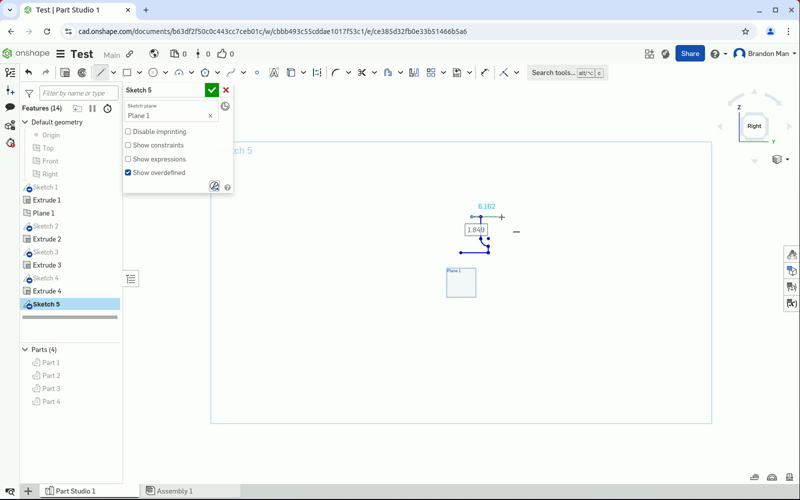
key_down(shift)
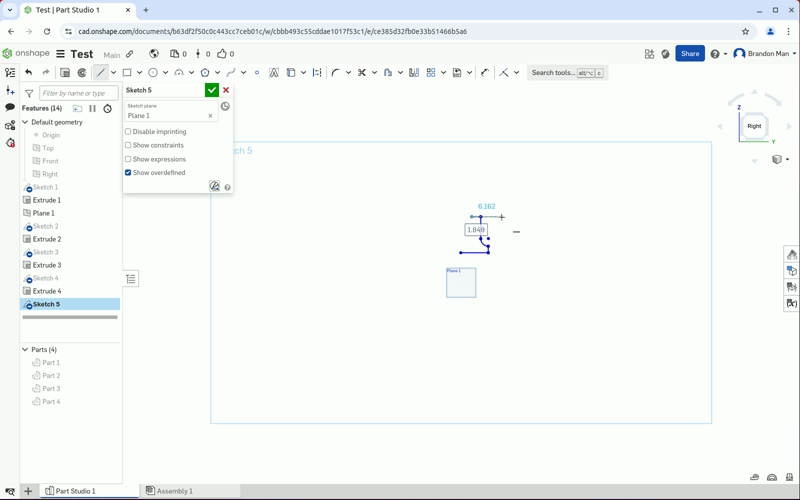
mouse_move(460, 252)
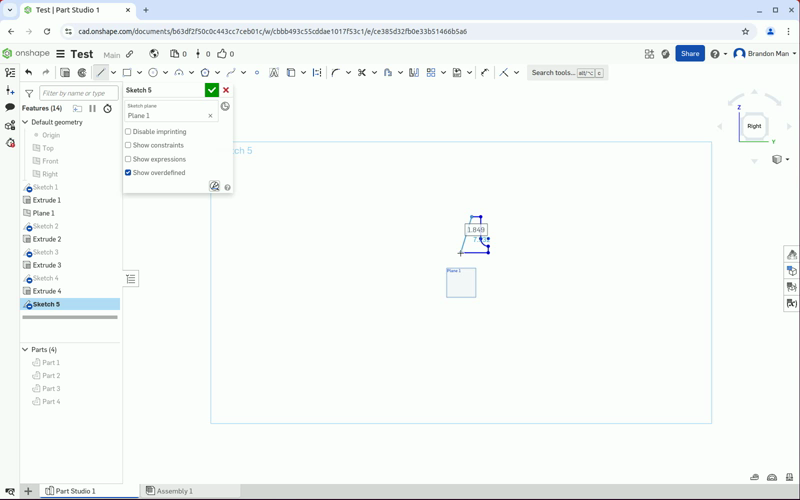
key_up(shift)
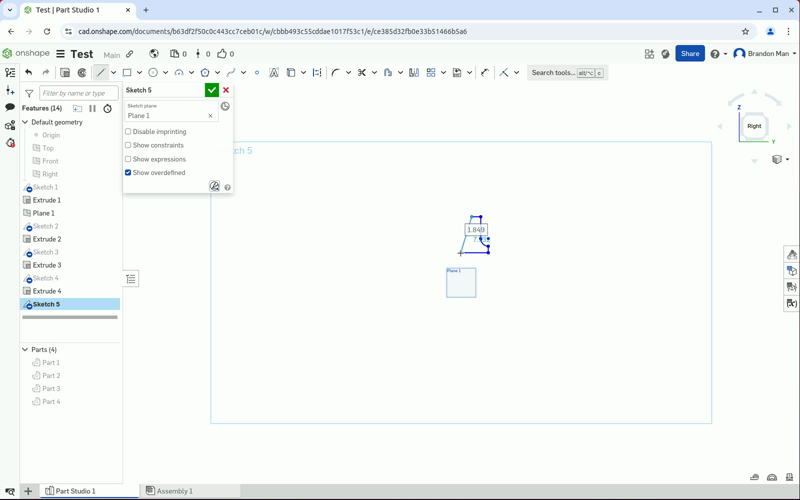
click(460, 252)
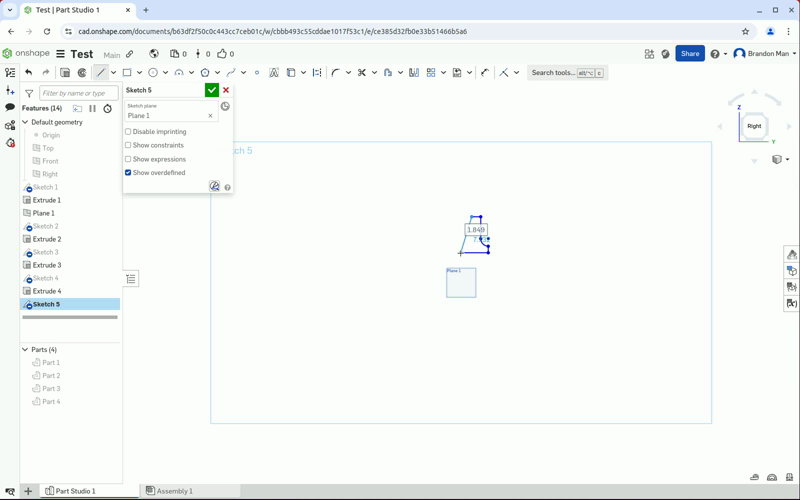
key(esc)
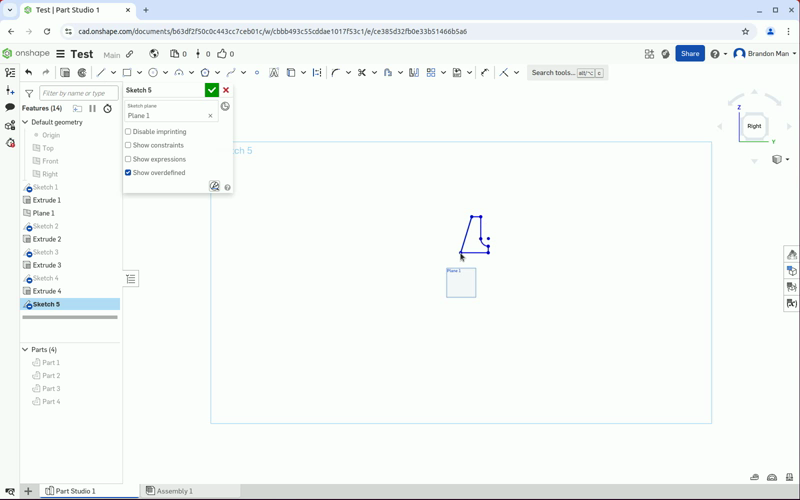
mouse_move(473, 238)
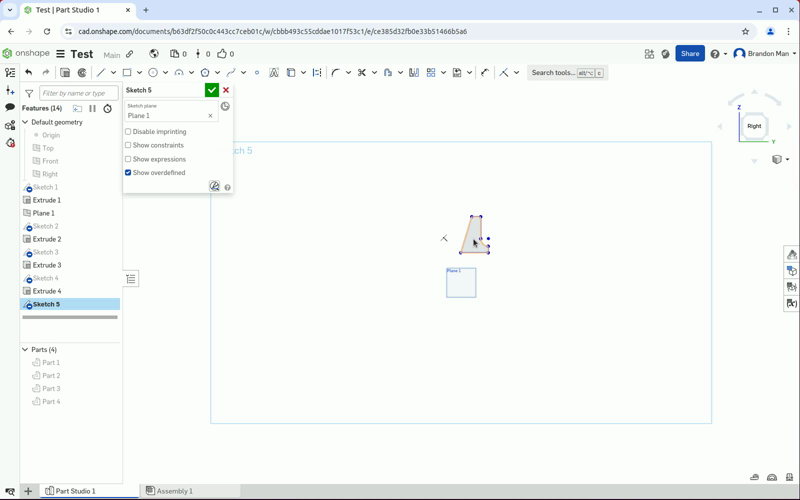
scroll(6)
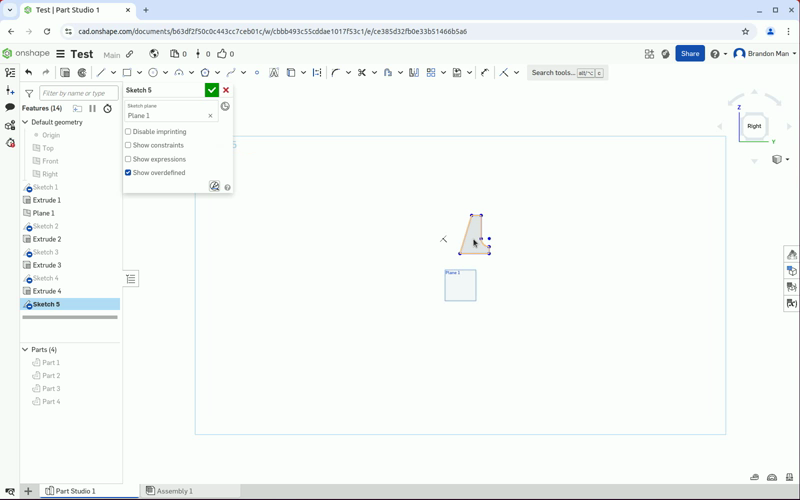
scroll(6)
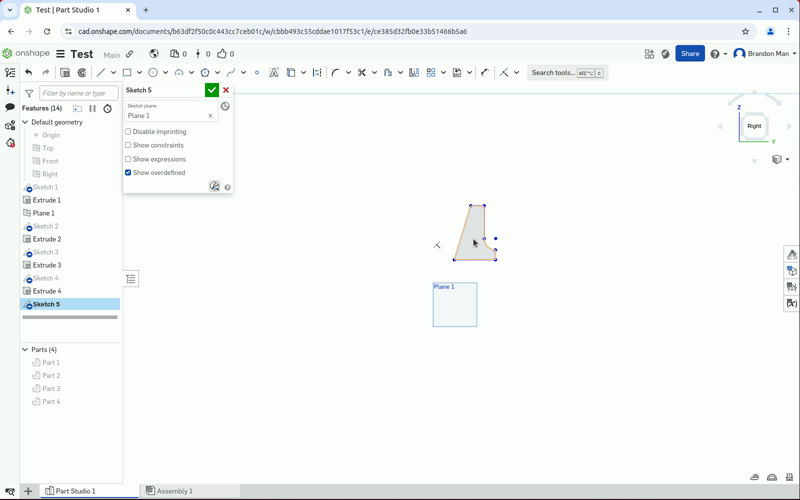
scroll(6)
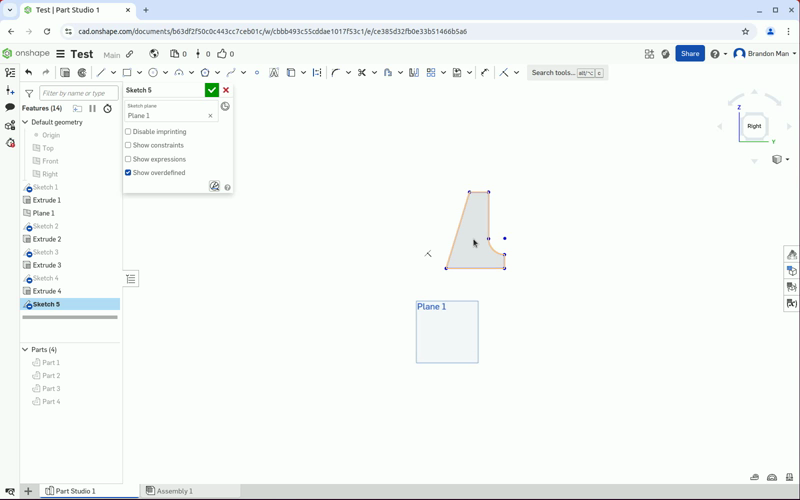
scroll(6)
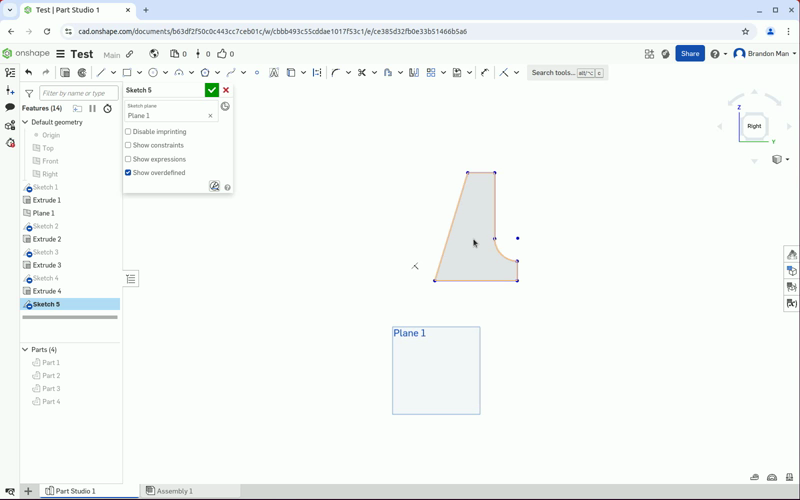
scroll(6)
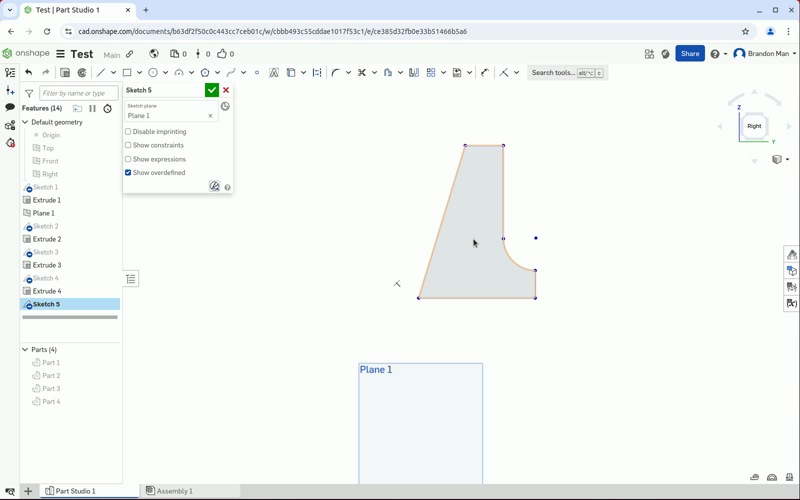
scroll(6)
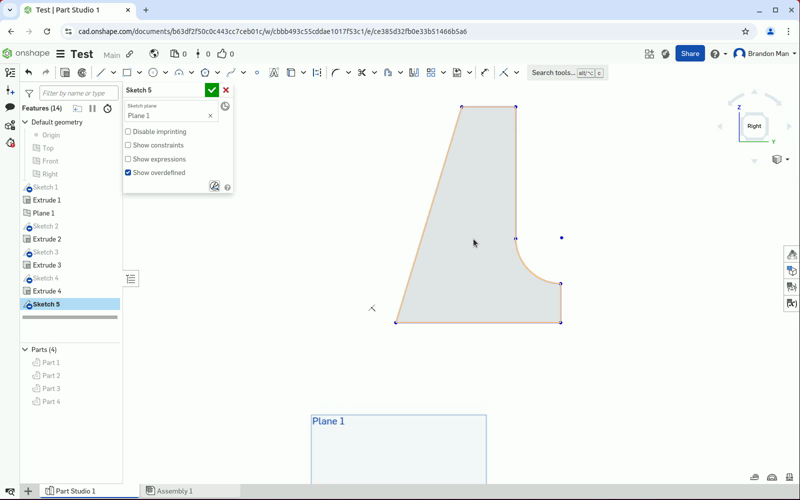
scroll(6)
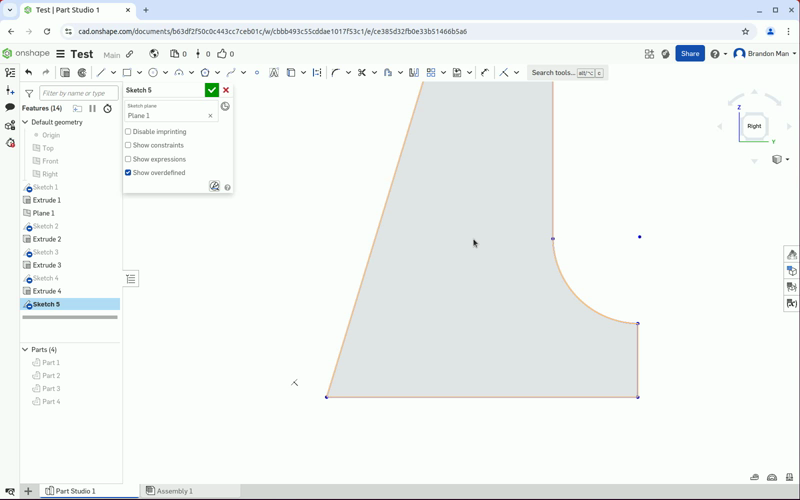
click(473, 238)
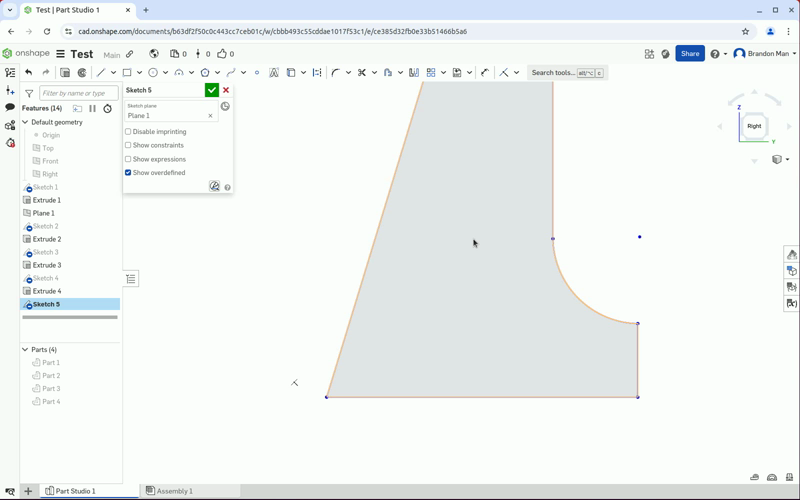
scroll(-6)
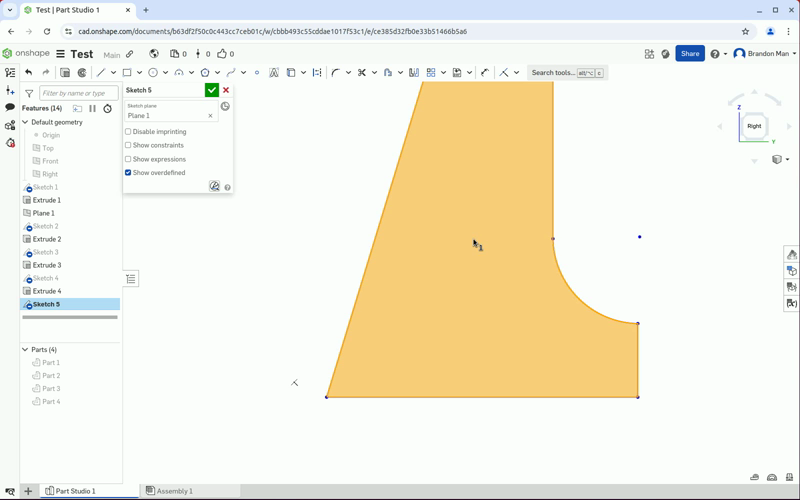
scroll(-6)
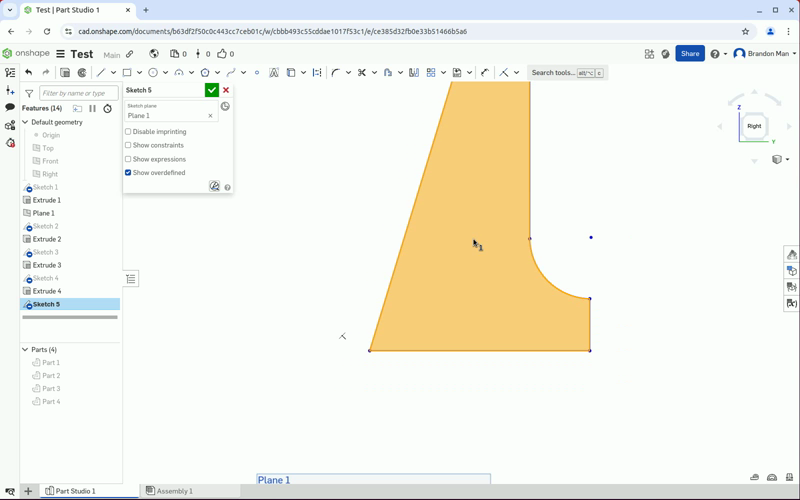
scroll(-6)
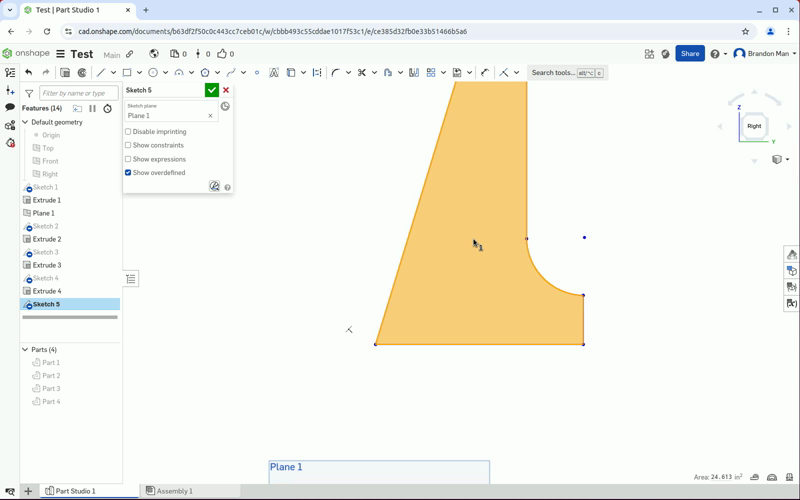
scroll(-6)
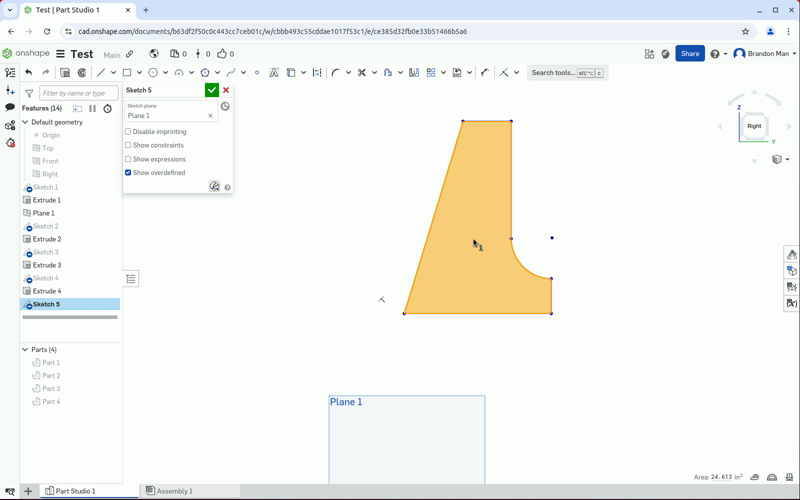
scroll(-6)
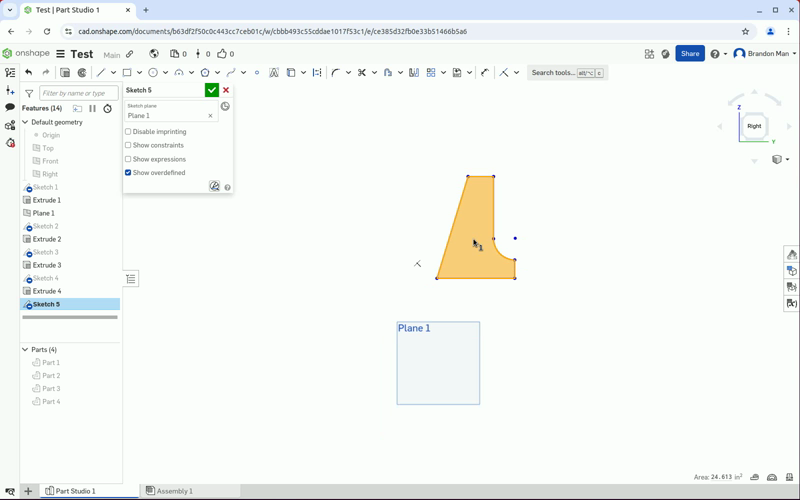
scroll(-6)
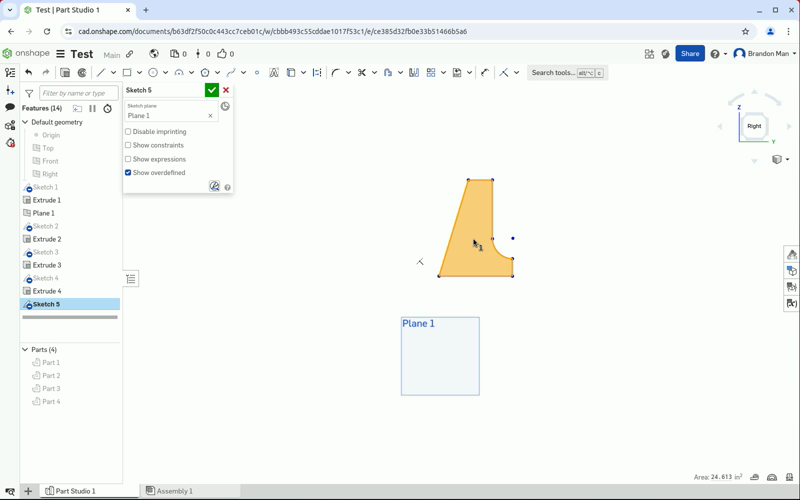
scroll(-6)
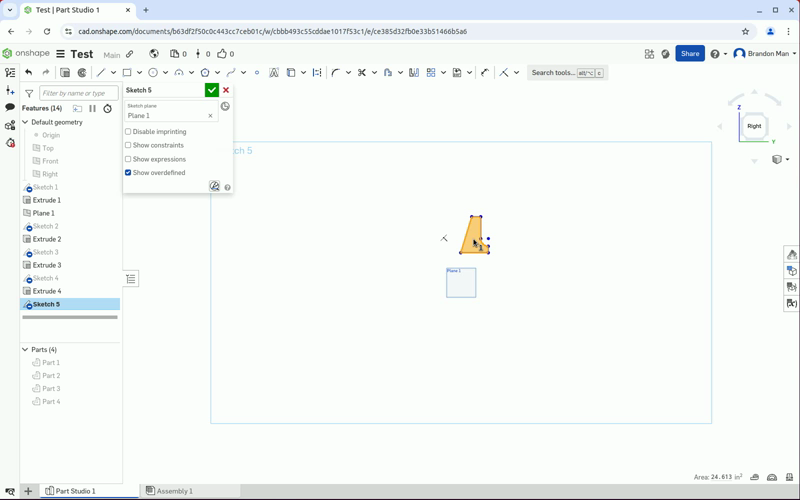
mouse_move(73, 352)
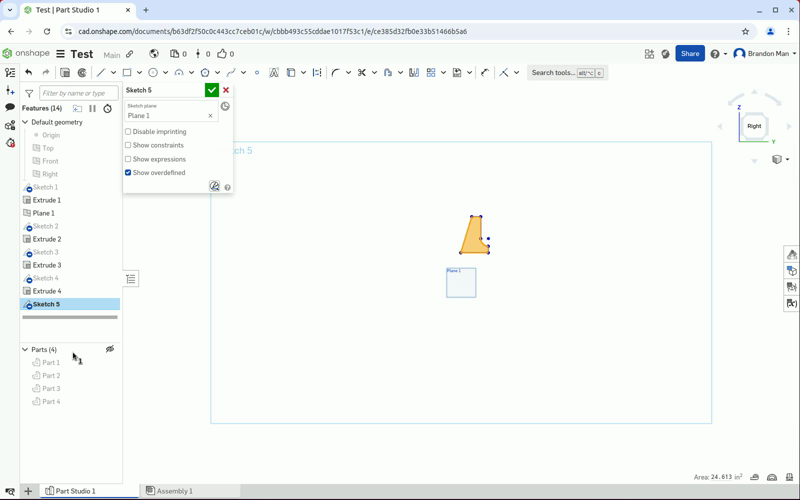
key(shift+y)
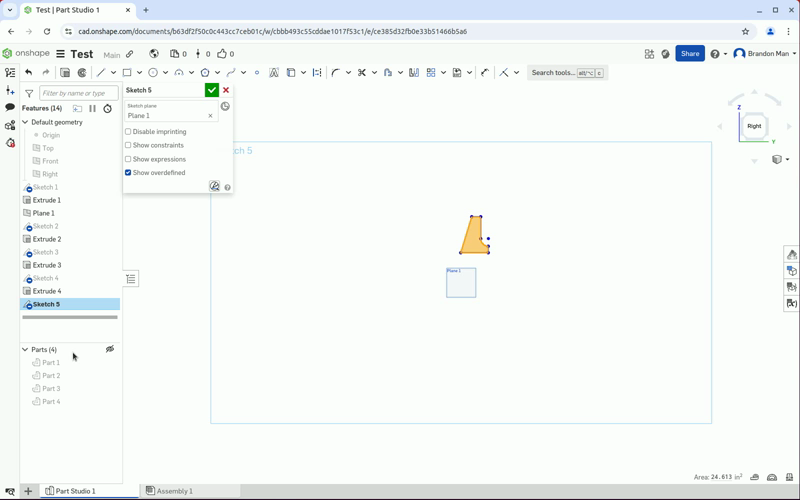
key(shift+e)
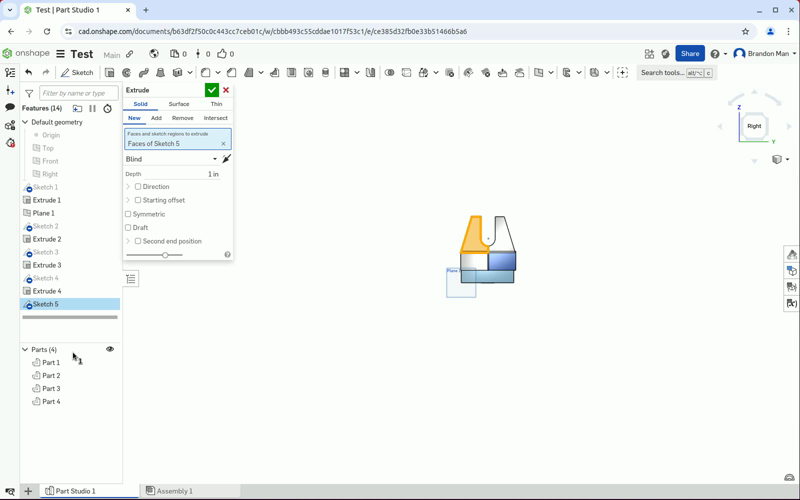
mouse_move(143, 106)
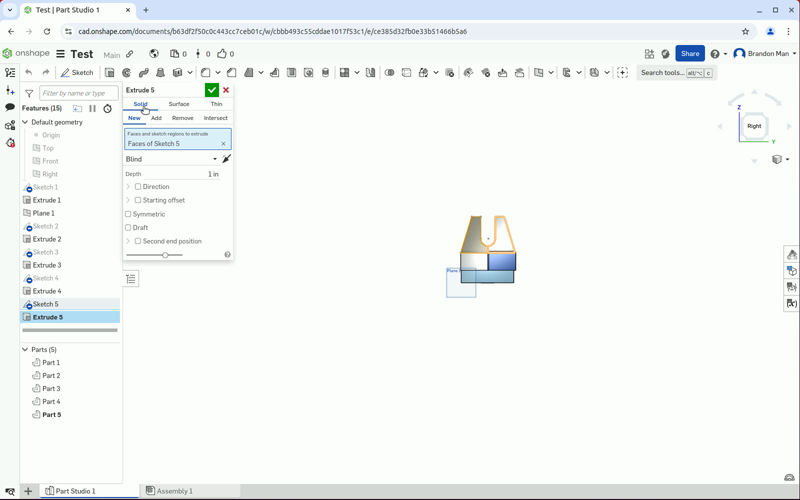
click(143, 106)
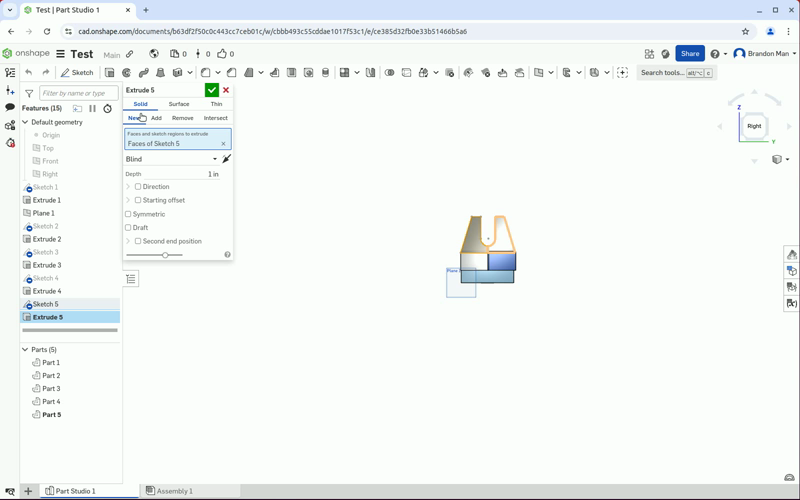
mouse_move(137, 120)
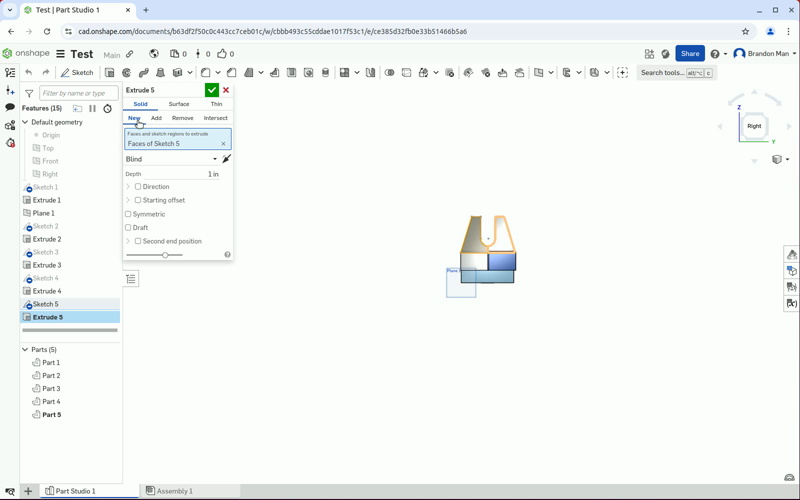
click(137, 120)
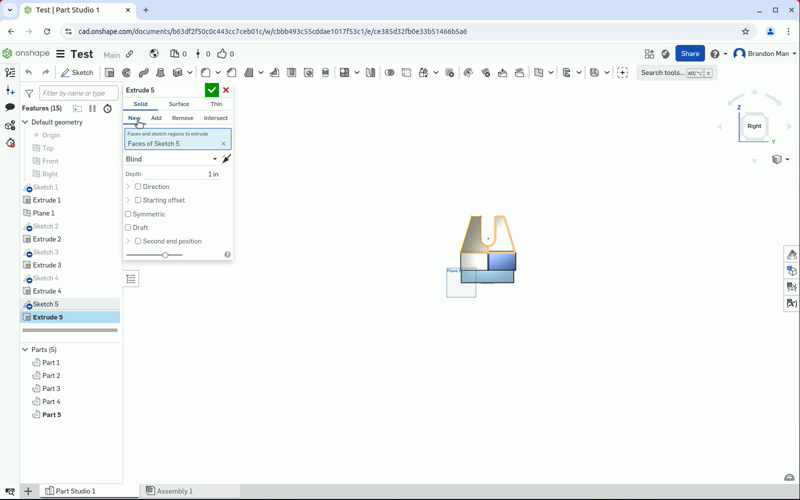
key(tab, 4)
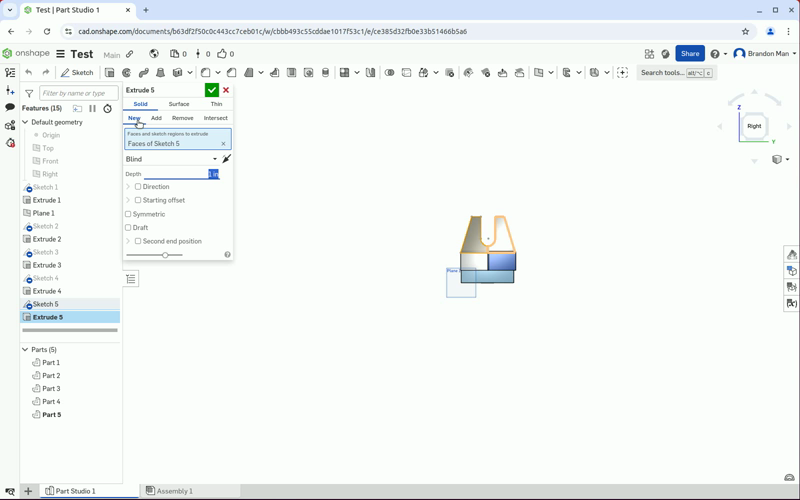
text(-2.648)
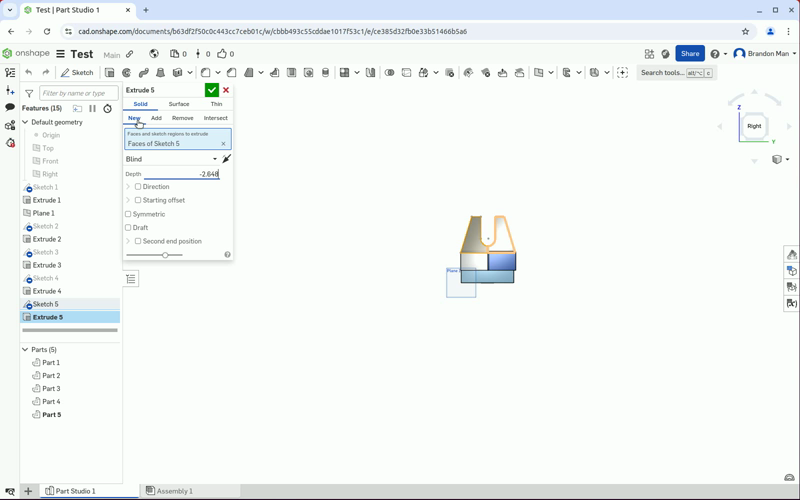
key(enter)
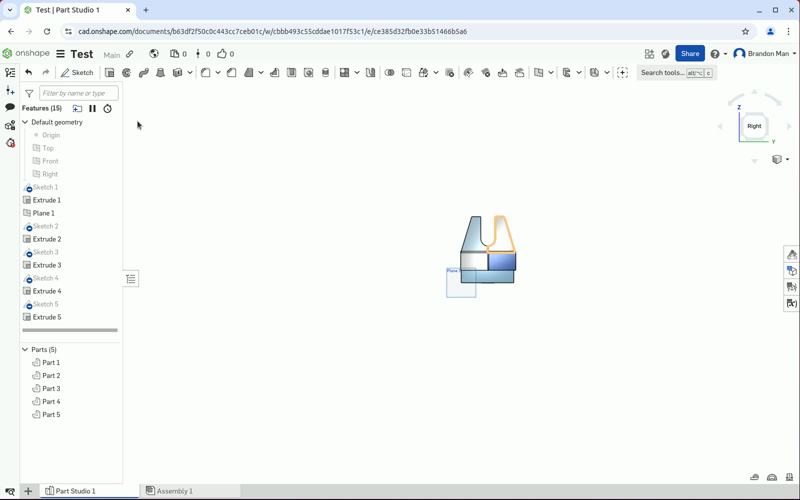
key(shift+h)
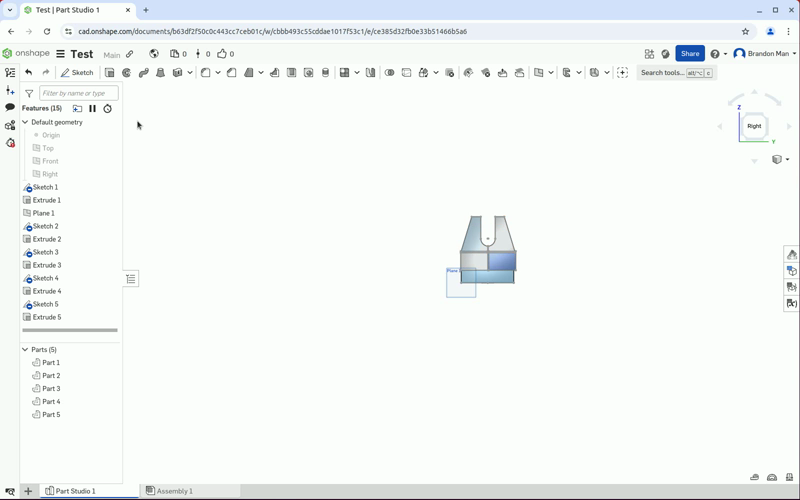
key(shift+h)
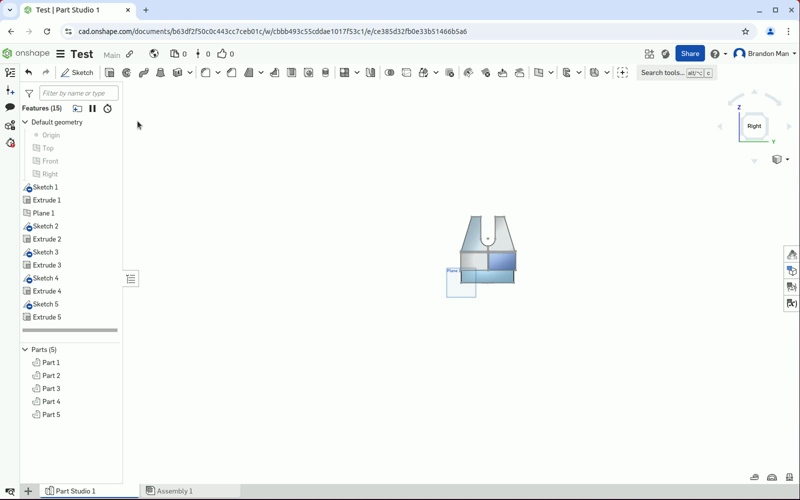
key(shift+7)
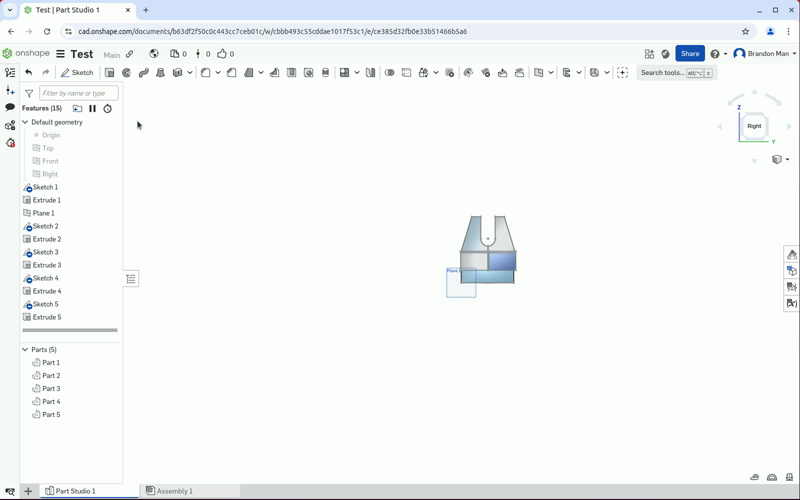
key(right, 2)
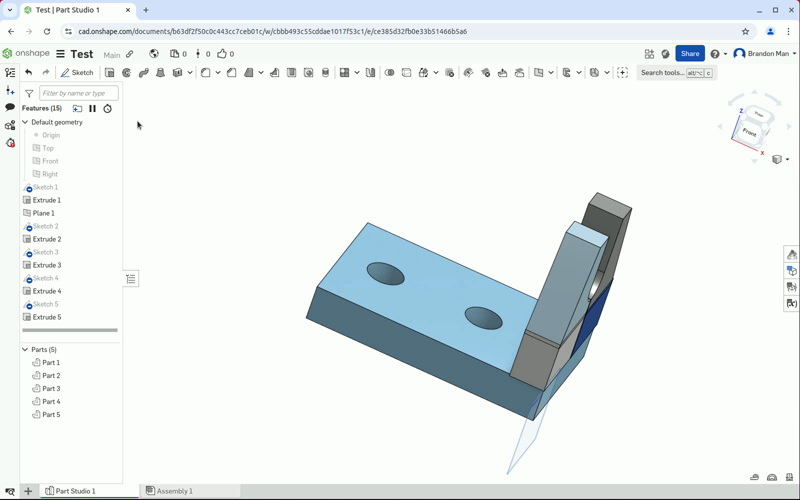
key(down, 2)
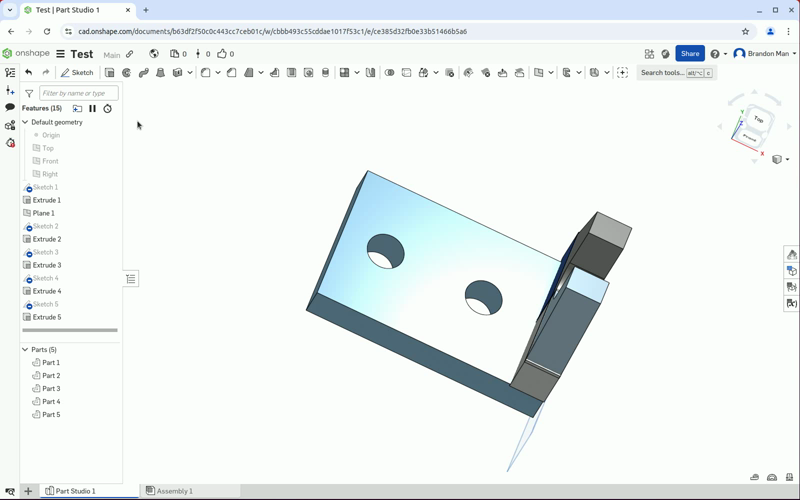
key(up, 2)
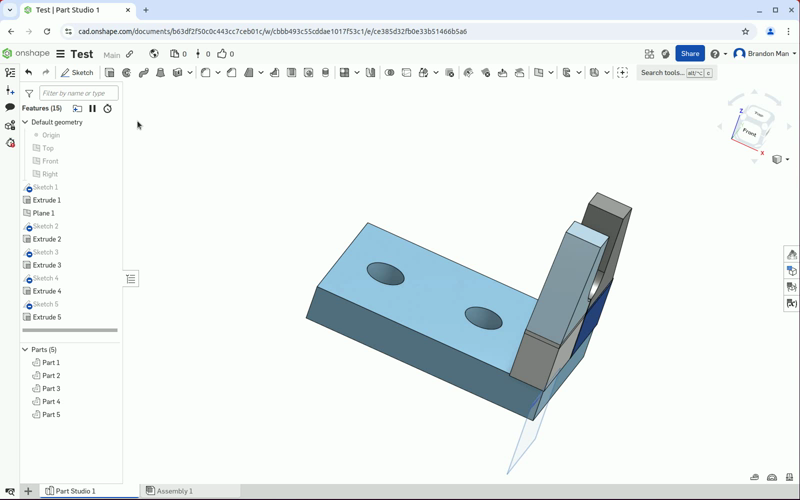
key(left, 2)
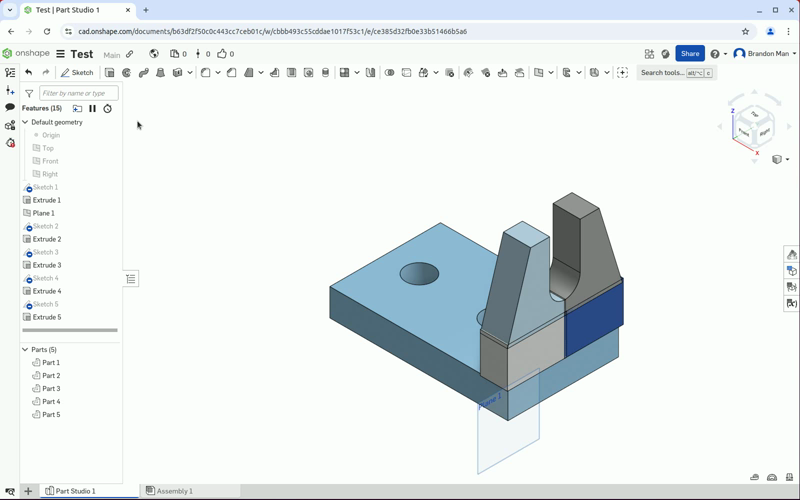
mouse_move(73, 189)
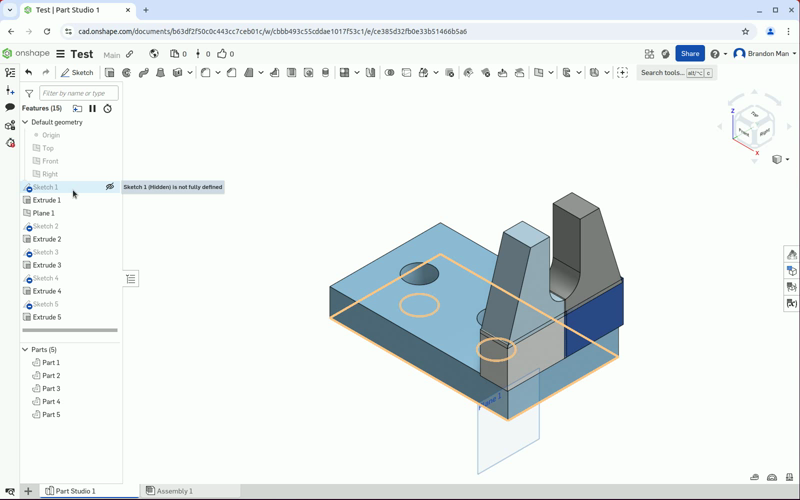
click(73, 189)